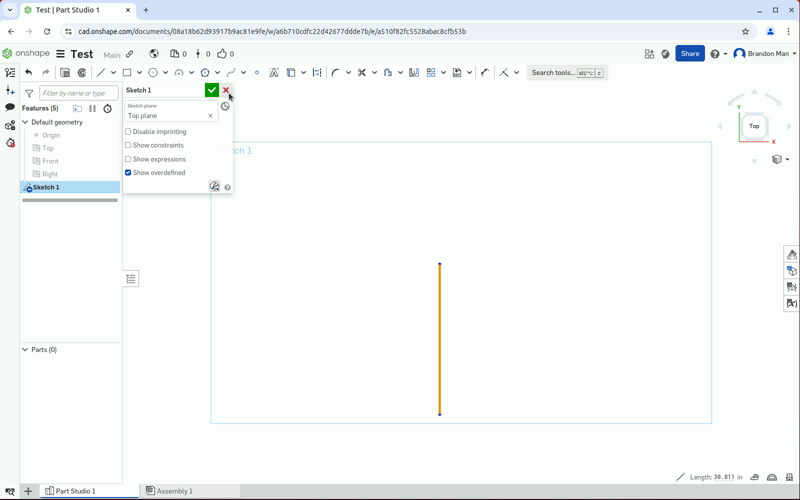
key(shift+h)
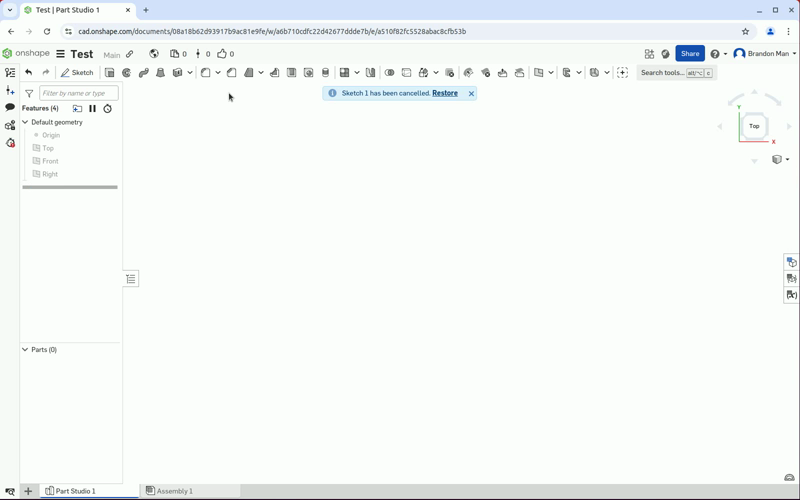
mouse_move(73, 352)
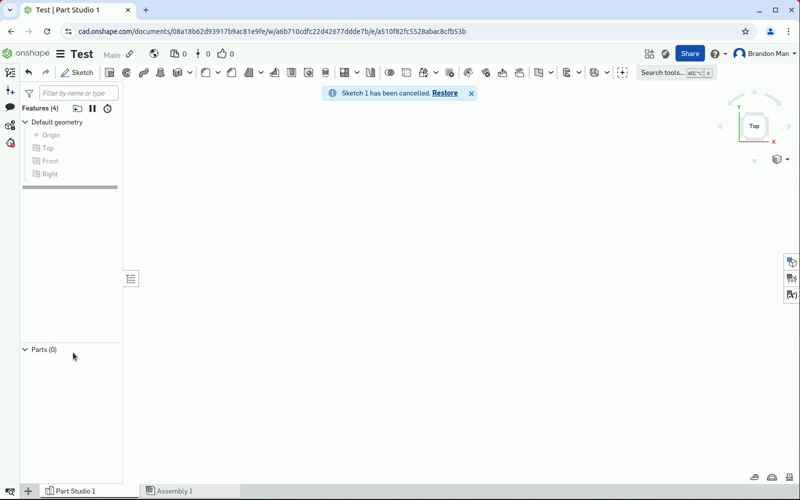
key(y)
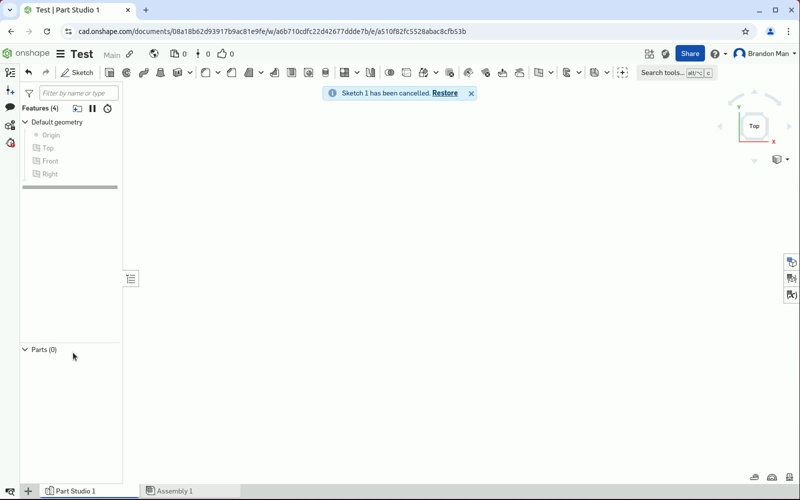
key(shift+p)
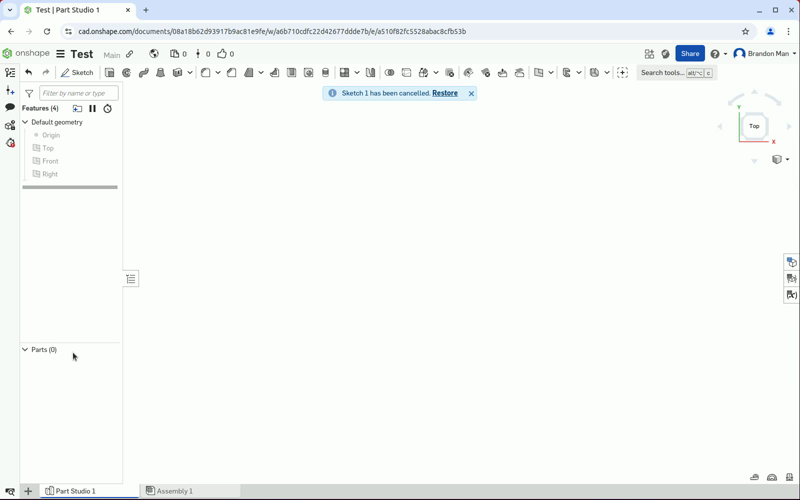
key(space)
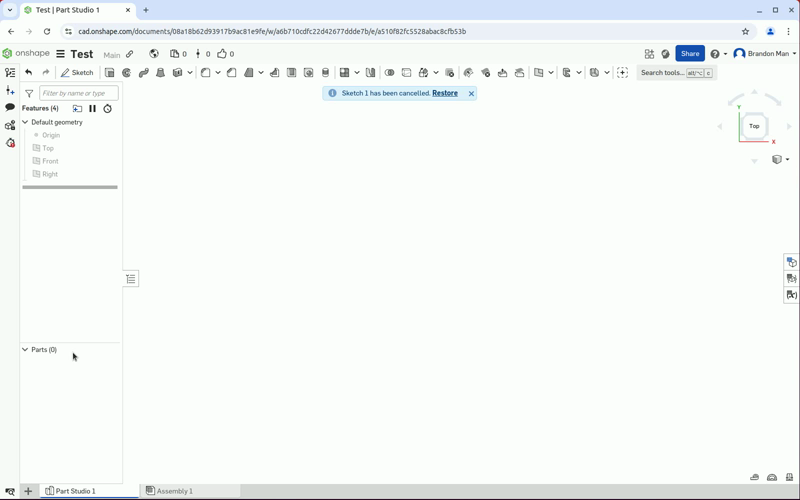
key_down(shift)
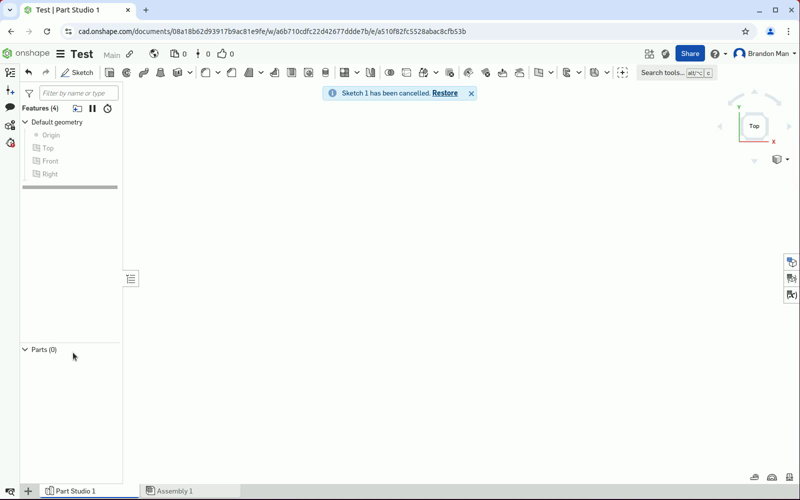
key(up)
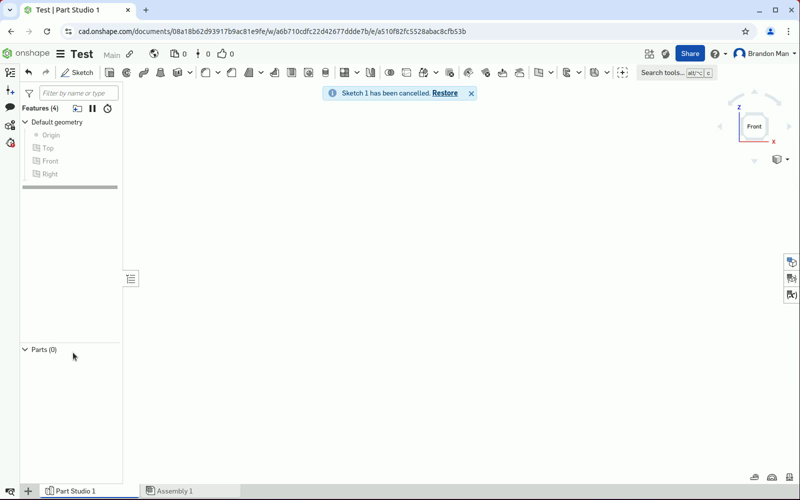
key_up(shift)
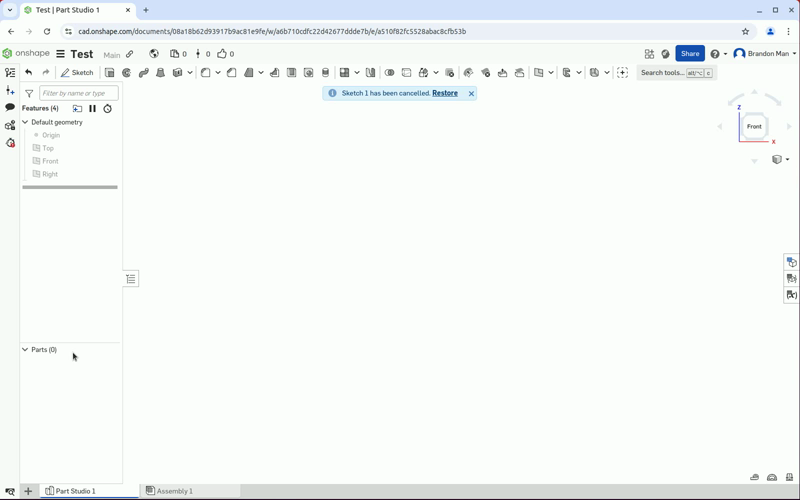
mouse_move(73, 352)
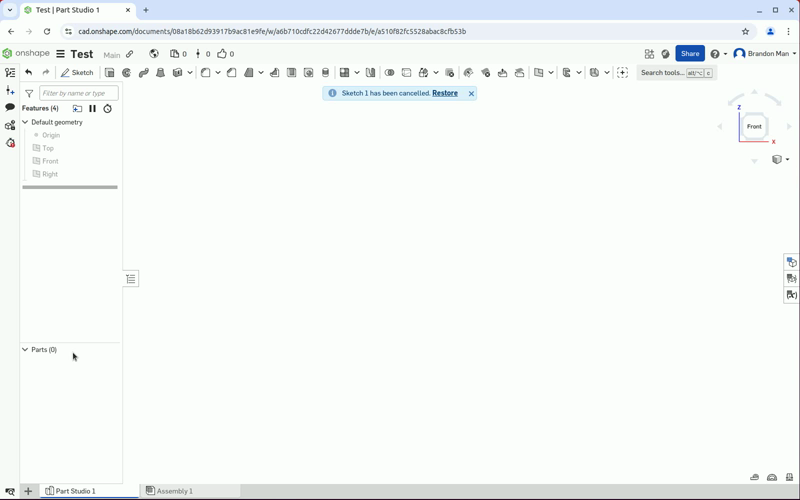
key(shift+y)
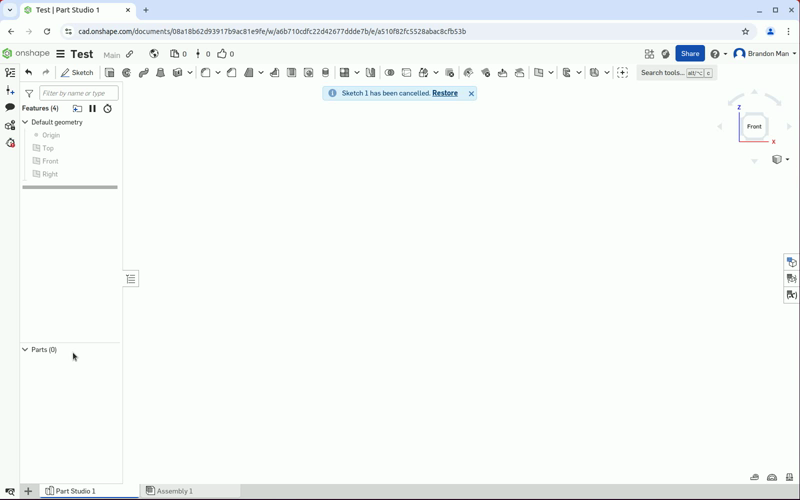
key(shift+s)
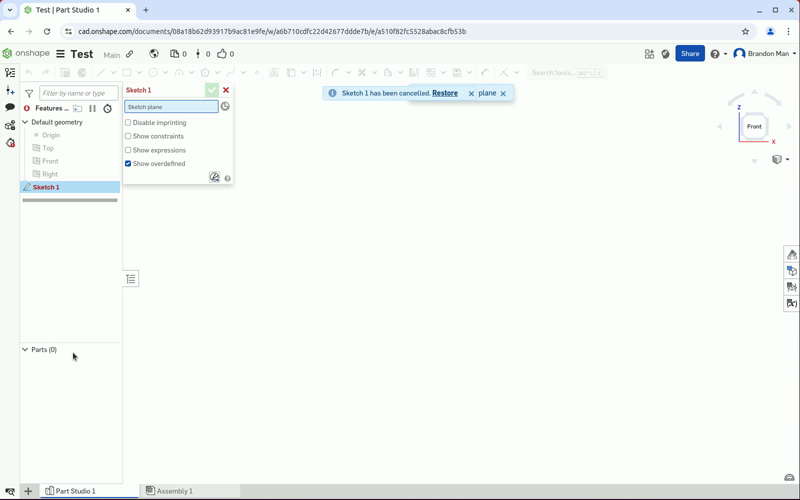
mouse_move(73, 163)
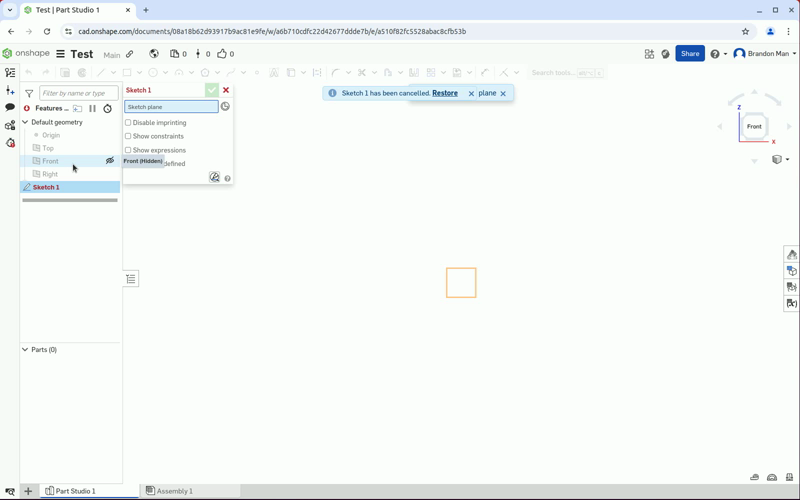
click(73, 163)
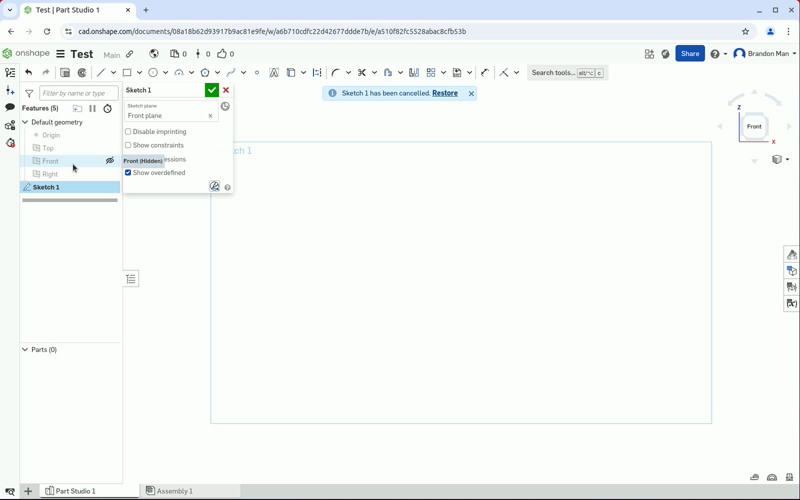
mouse_move(73, 352)
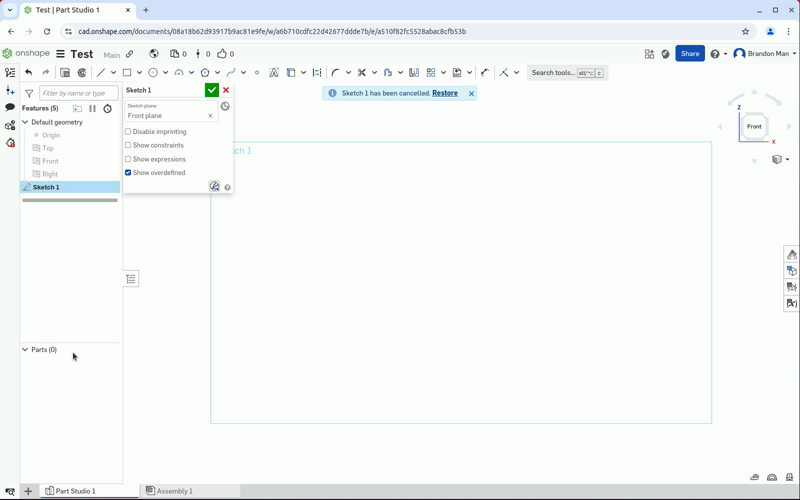
key(y)
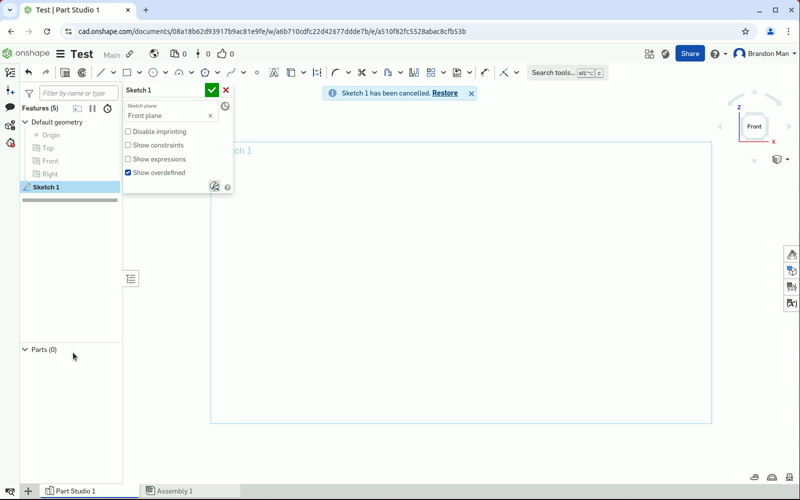
key(c)
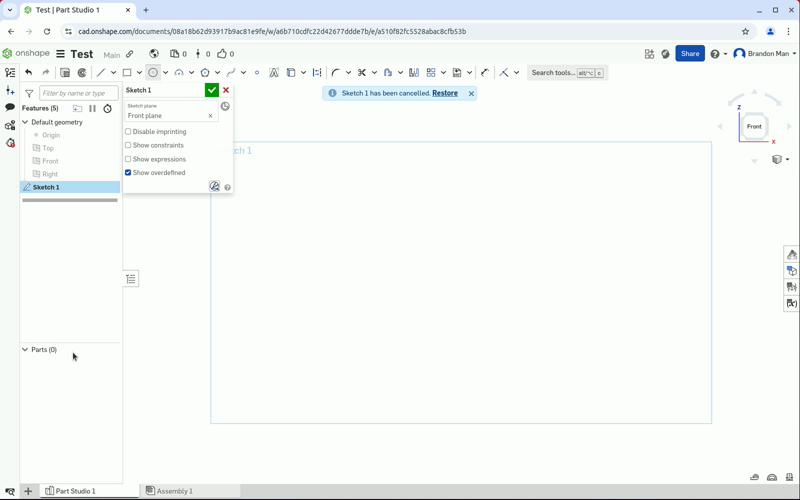
key_down(shift)
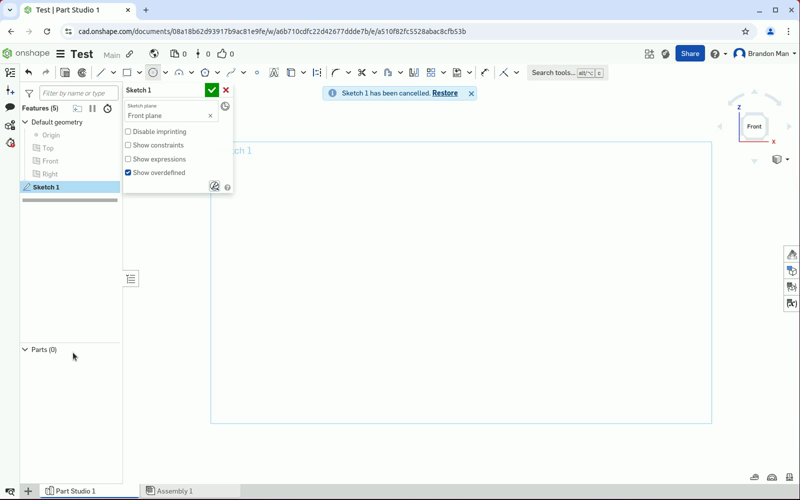
mouse_move(448, 360)
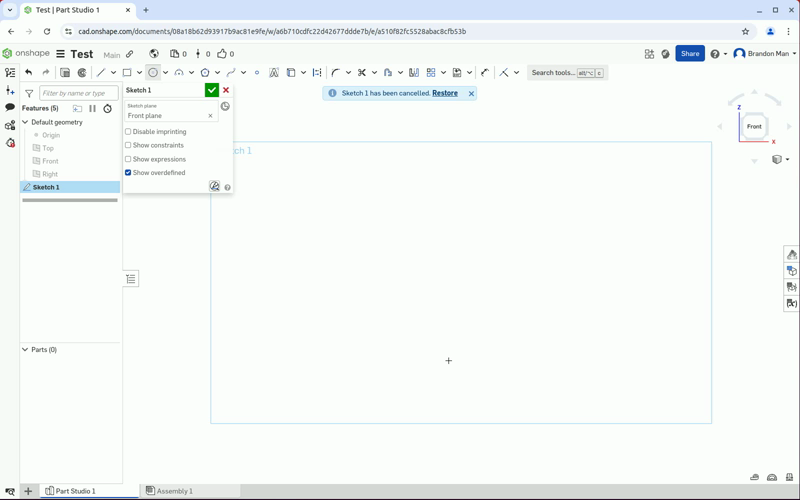
click(448, 360)
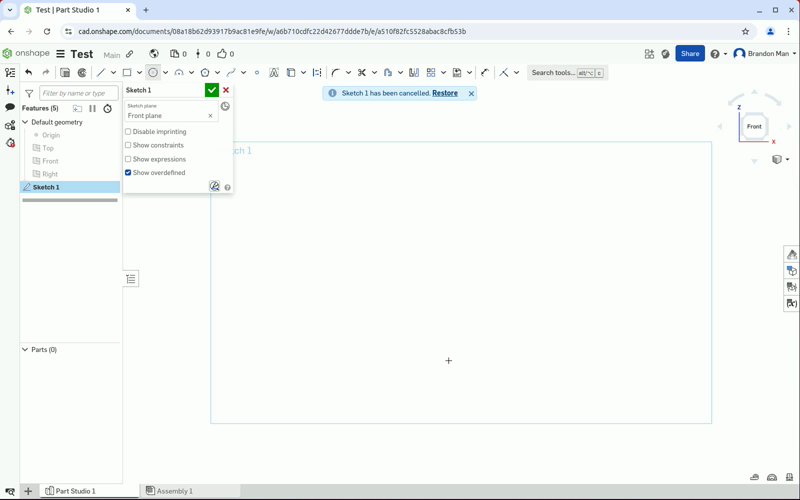
key_up(shift)
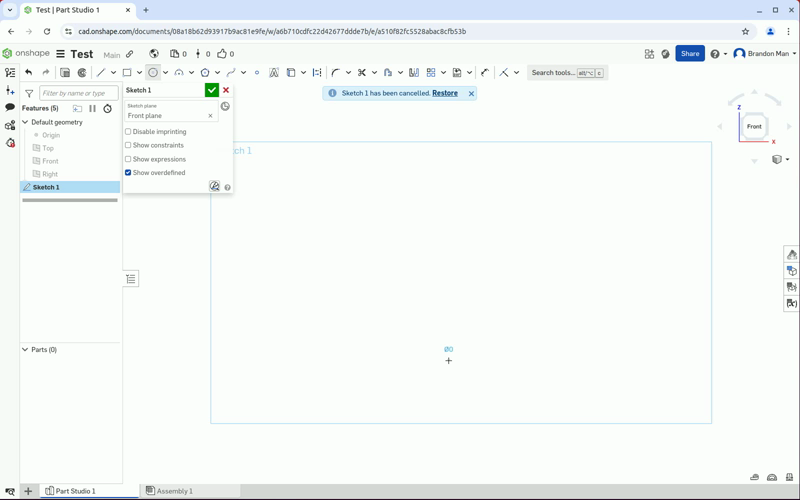
mouse_move(457, 360)
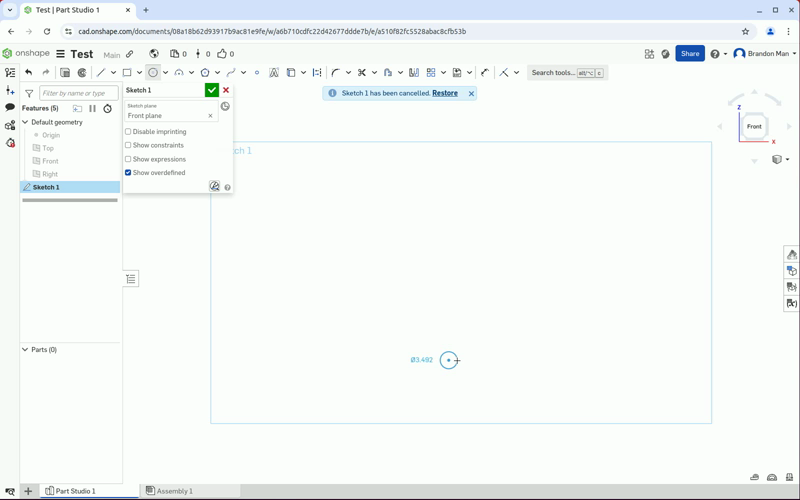
click(457, 360)
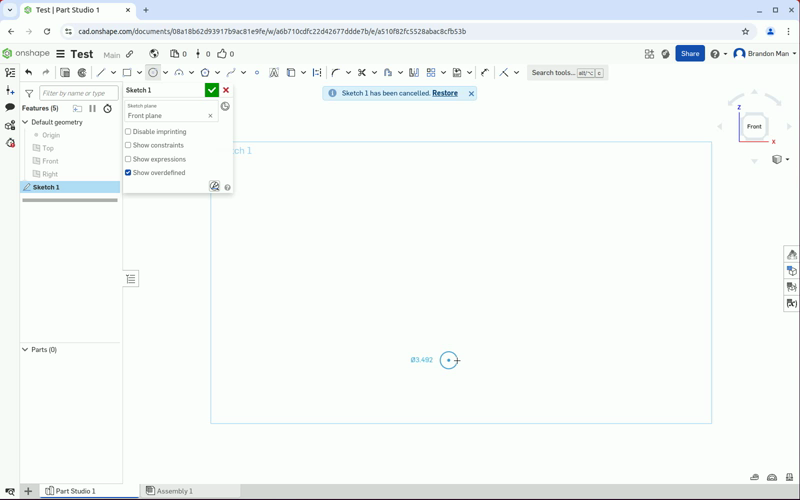
key(esc)
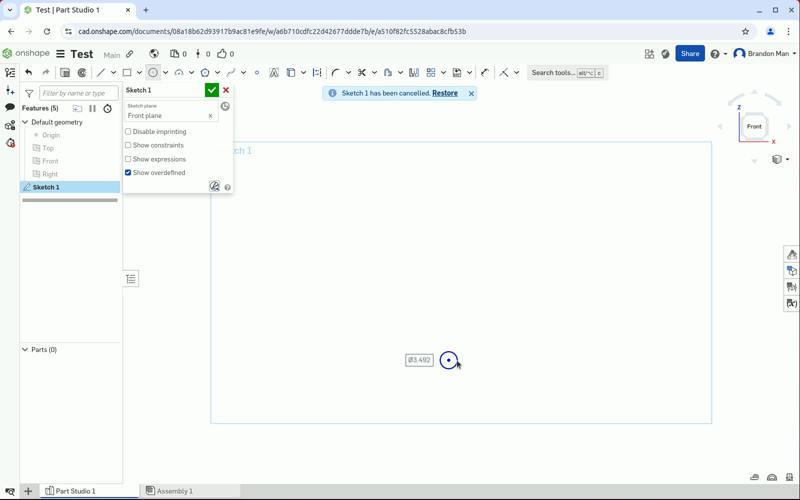
key(c)
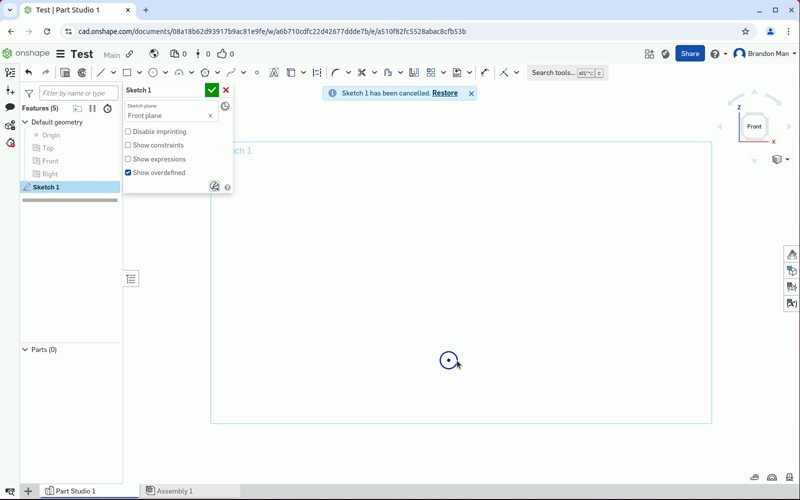
key_down(shift)
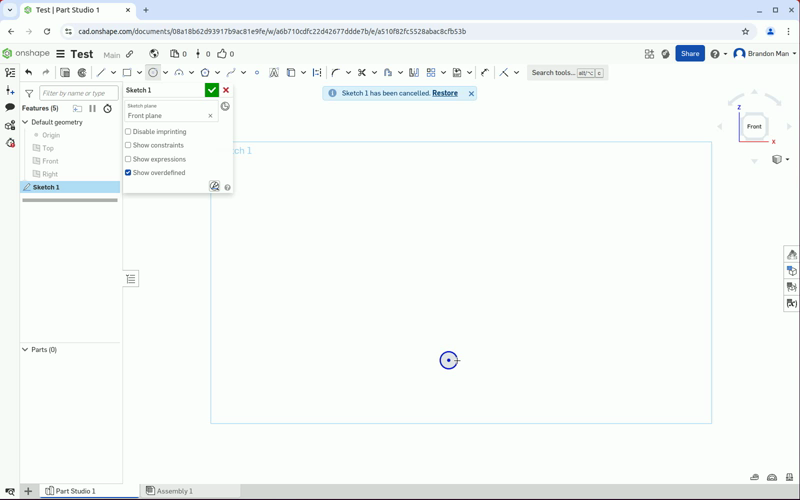
mouse_move(448, 360)
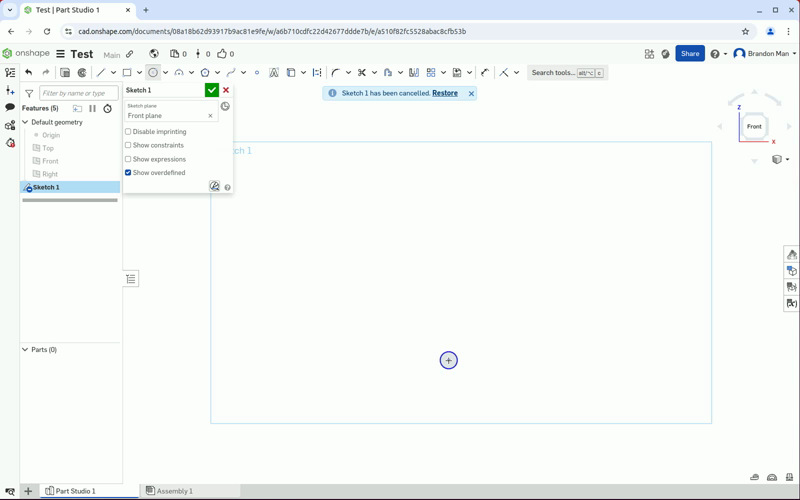
click(448, 360)
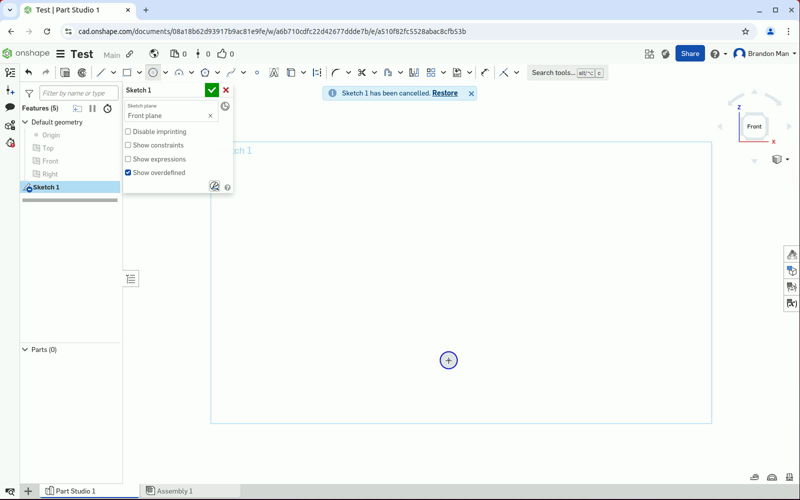
key_up(shift)
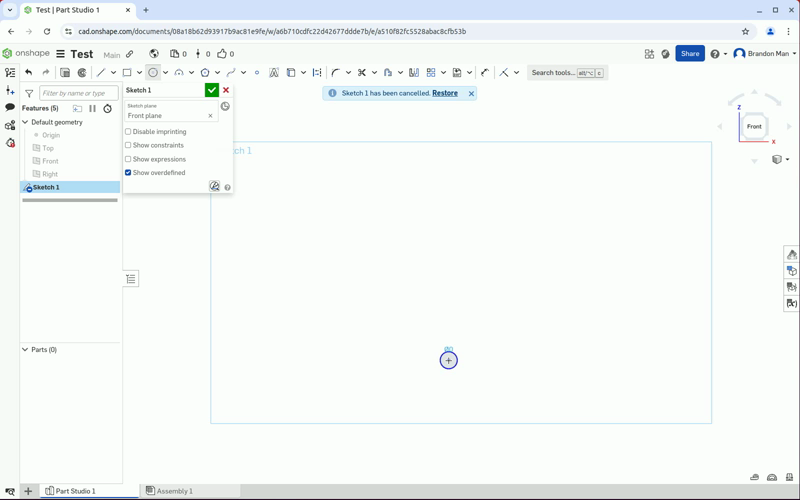
mouse_move(453, 360)
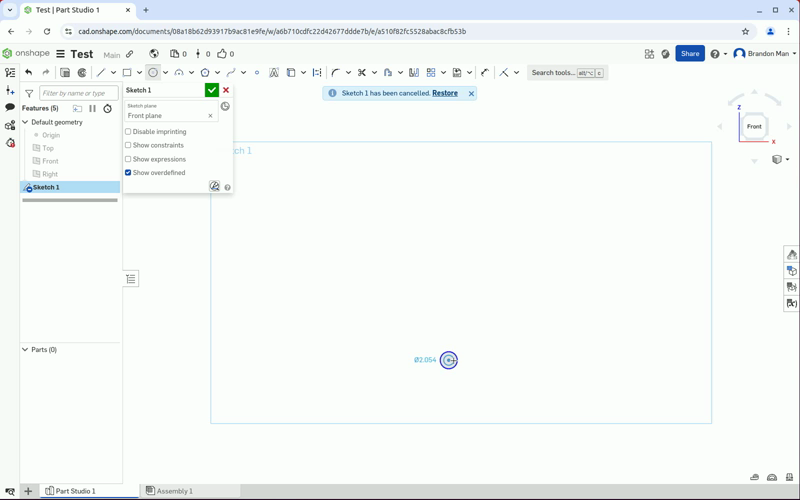
scroll(6)
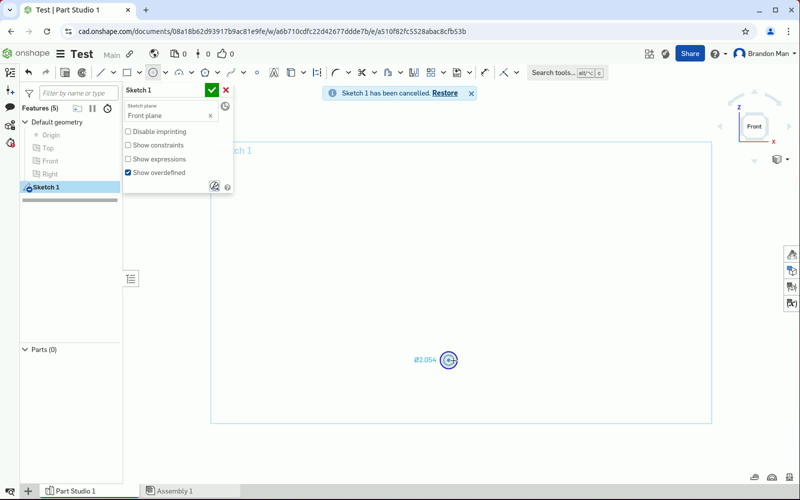
scroll(6)
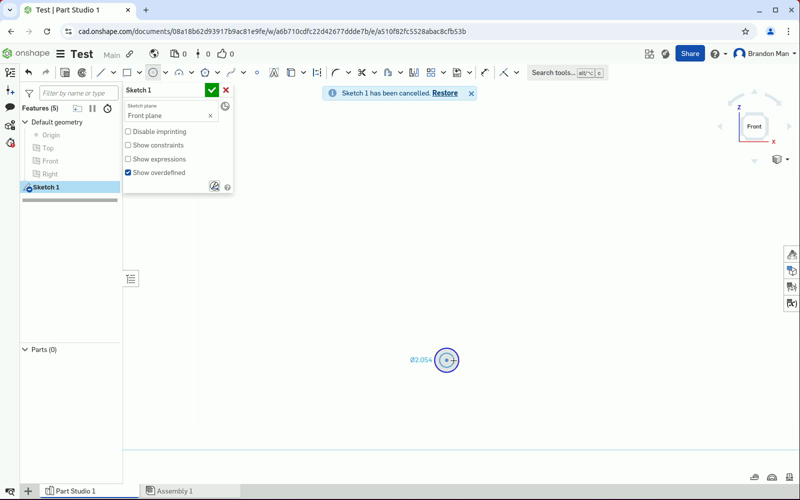
scroll(6)
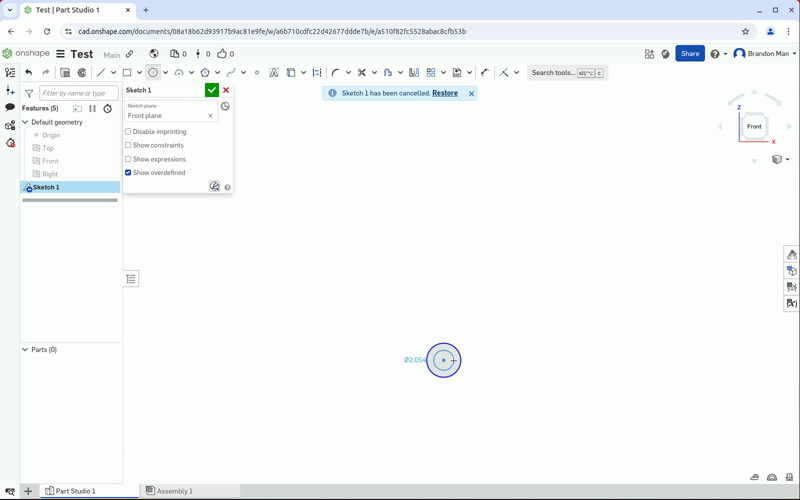
scroll(6)
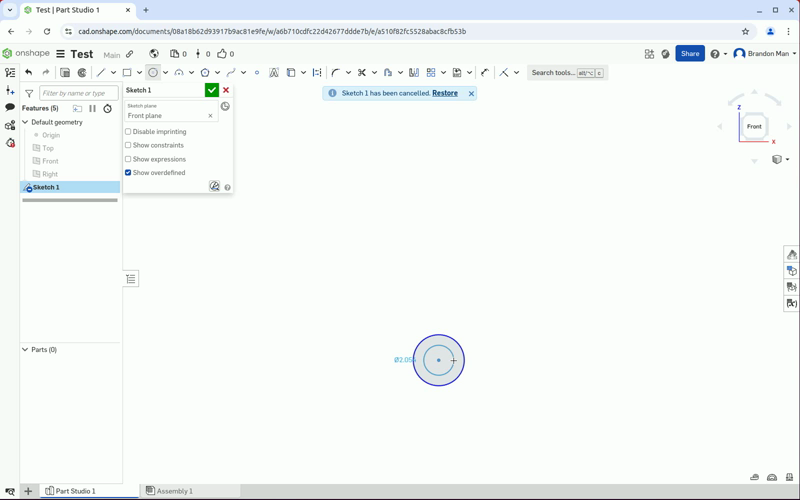
scroll(6)
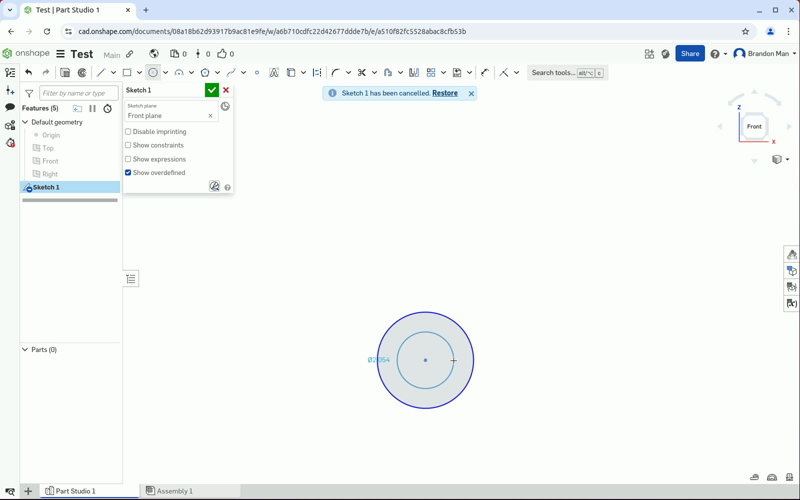
scroll(6)
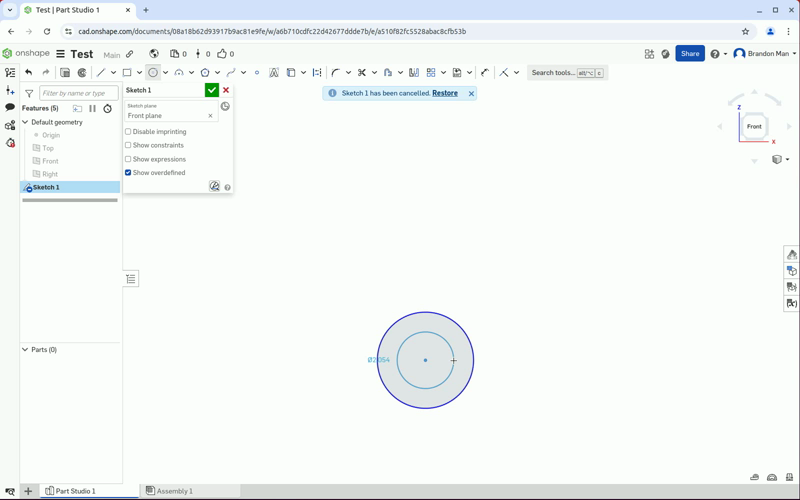
scroll(6)
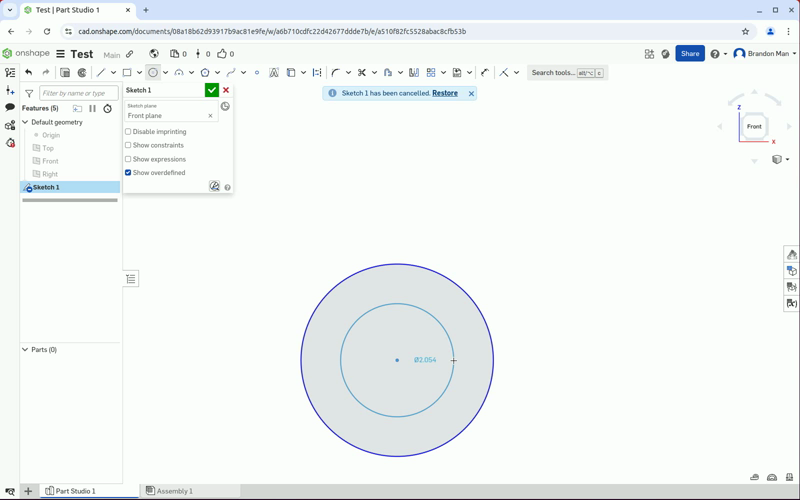
click(453, 360)
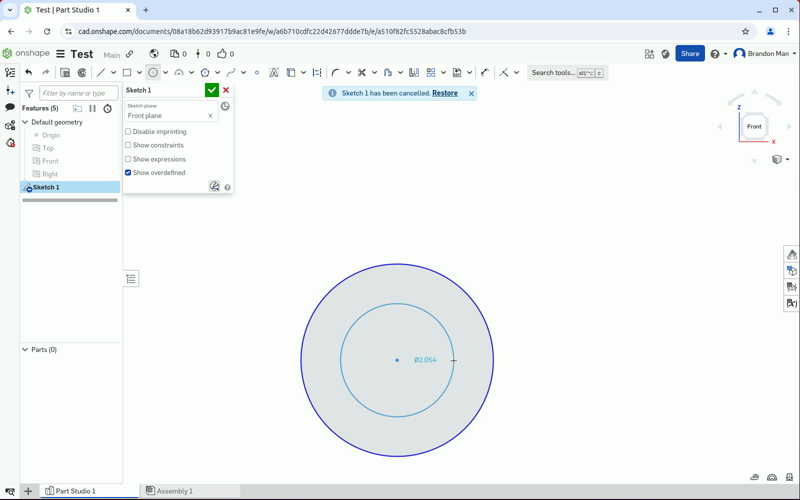
scroll(-6)
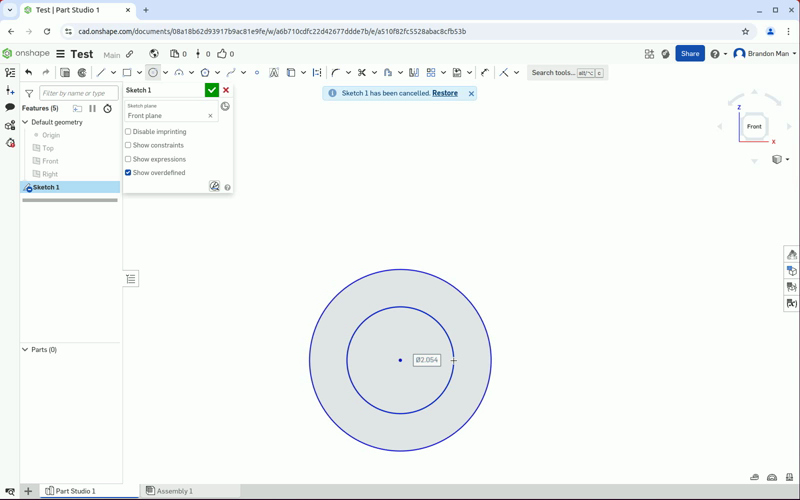
scroll(-6)
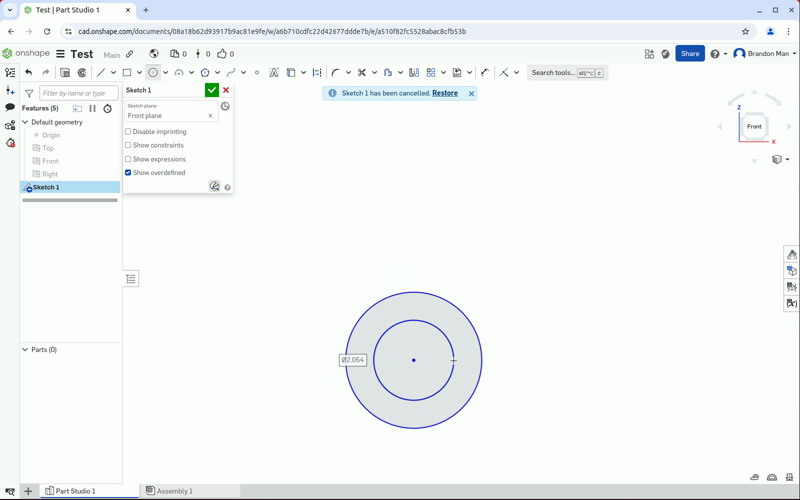
scroll(-6)
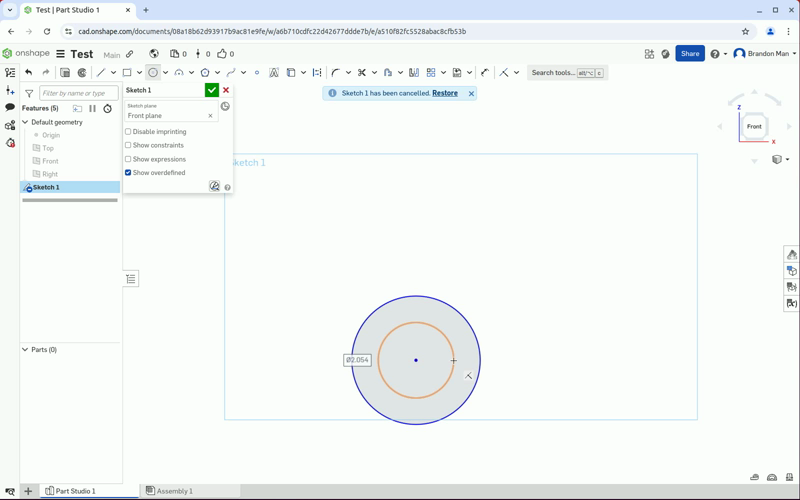
scroll(-6)
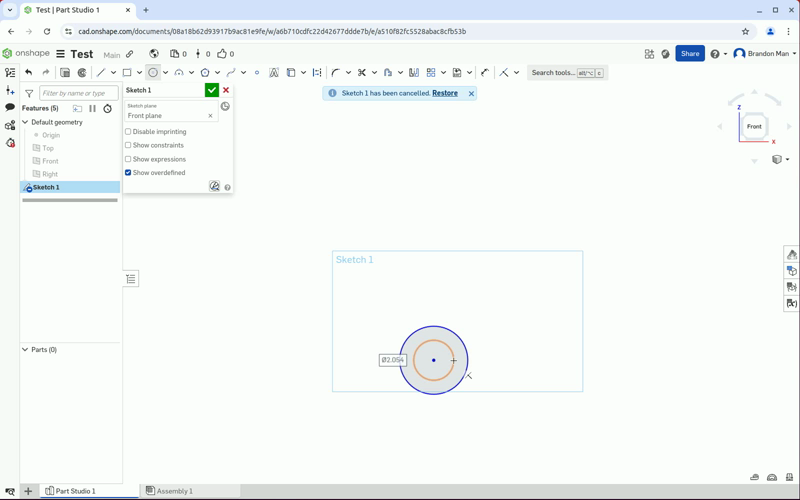
scroll(-6)
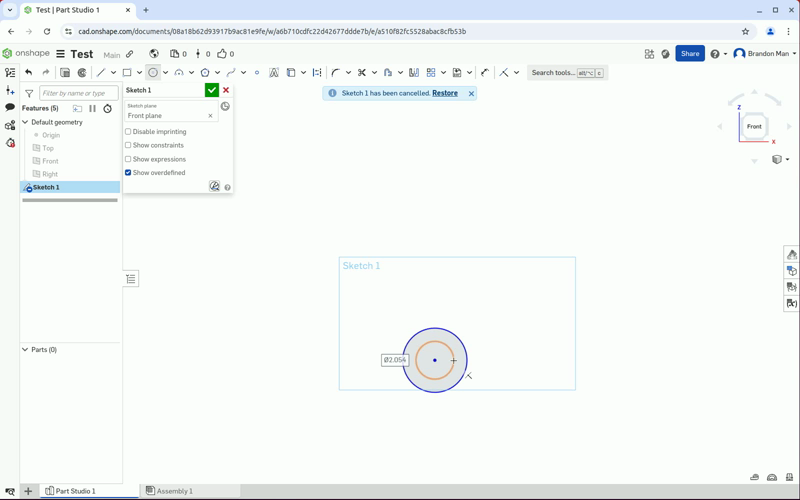
scroll(-6)
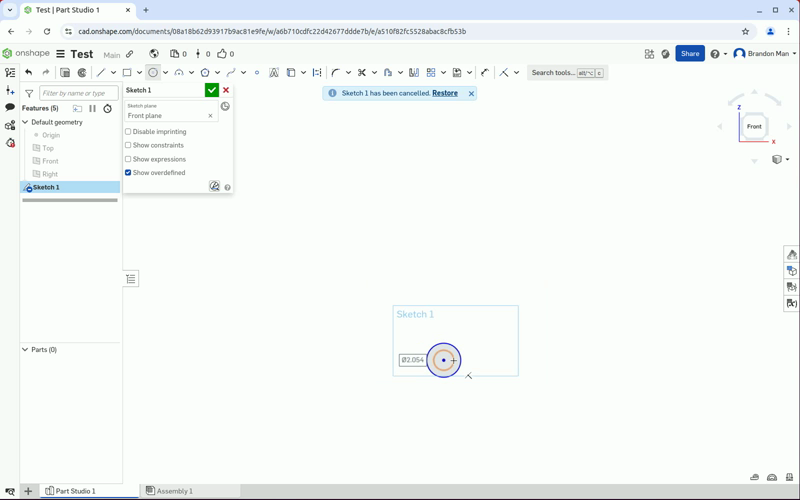
scroll(-6)
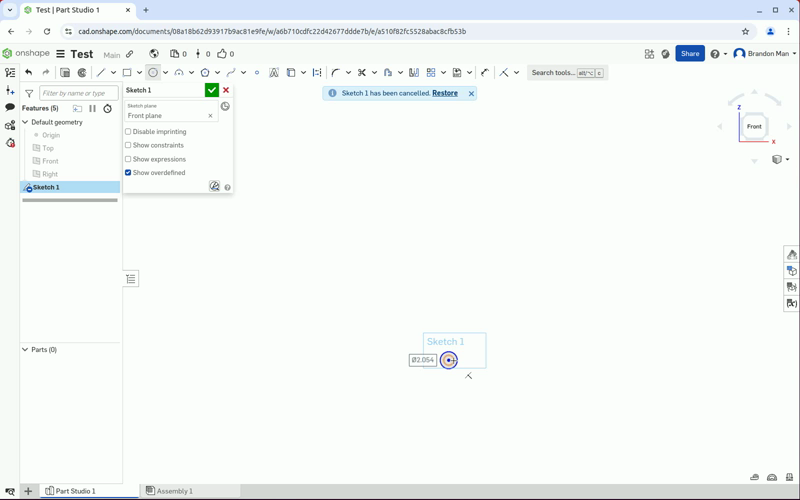
key(esc)
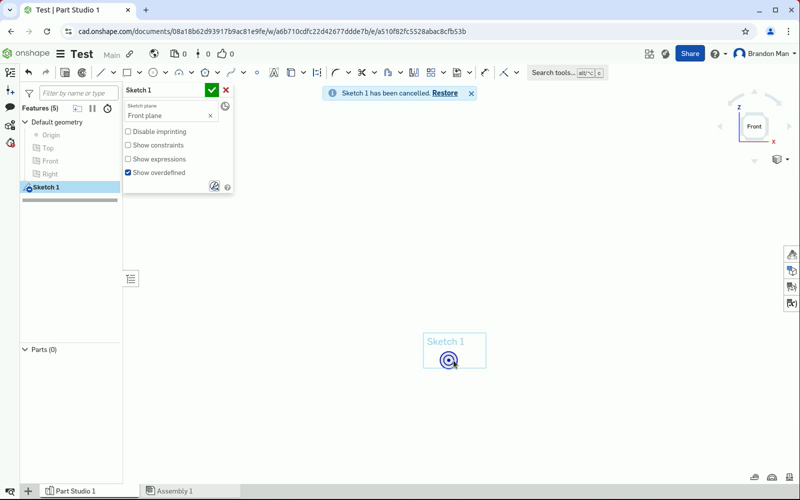
mouse_move(441, 362)
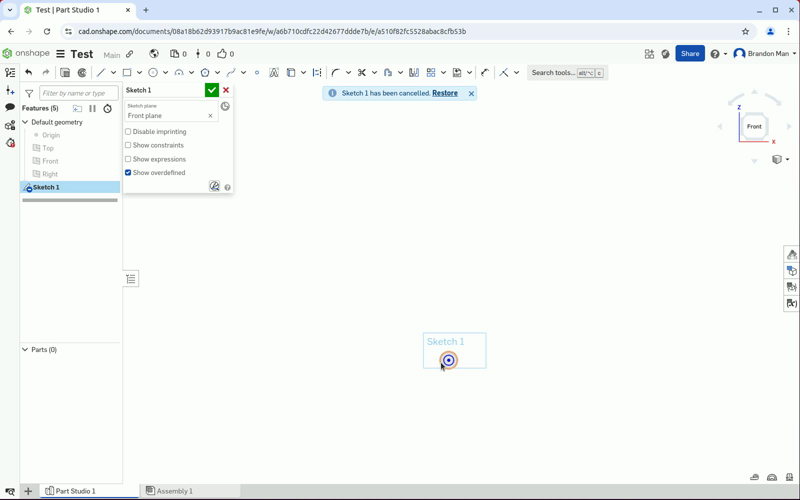
scroll(6)
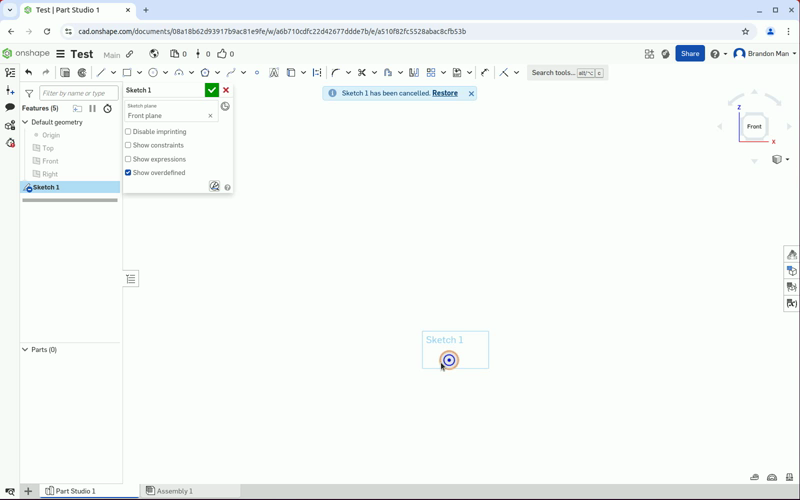
scroll(6)
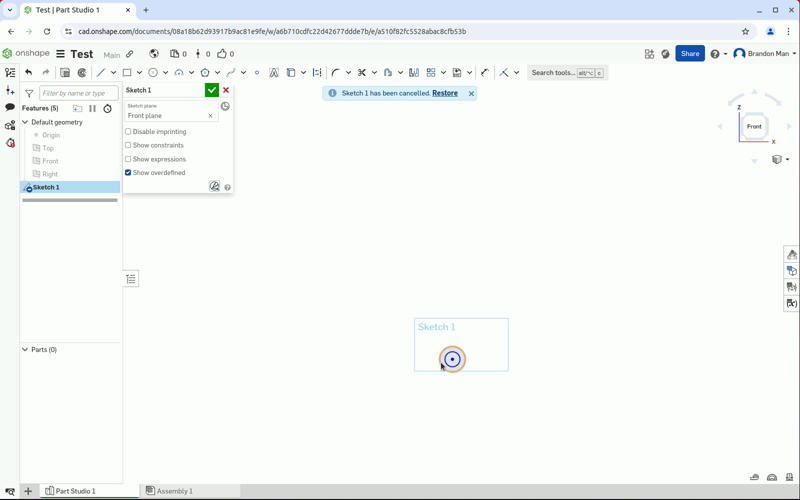
scroll(6)
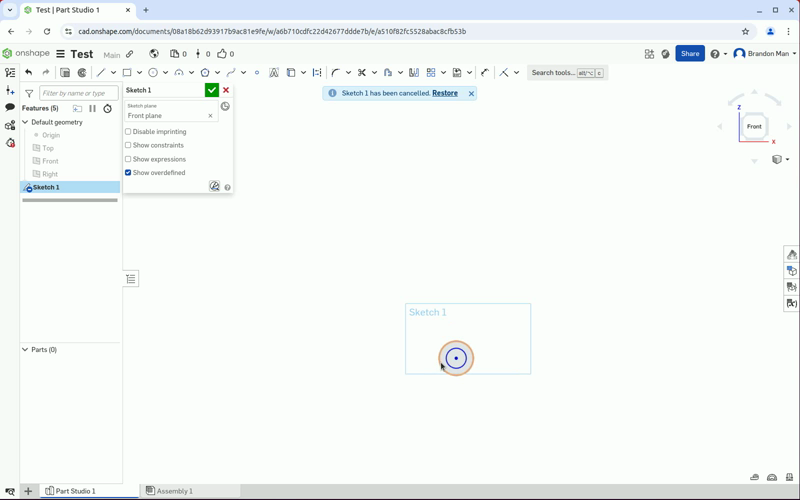
scroll(6)
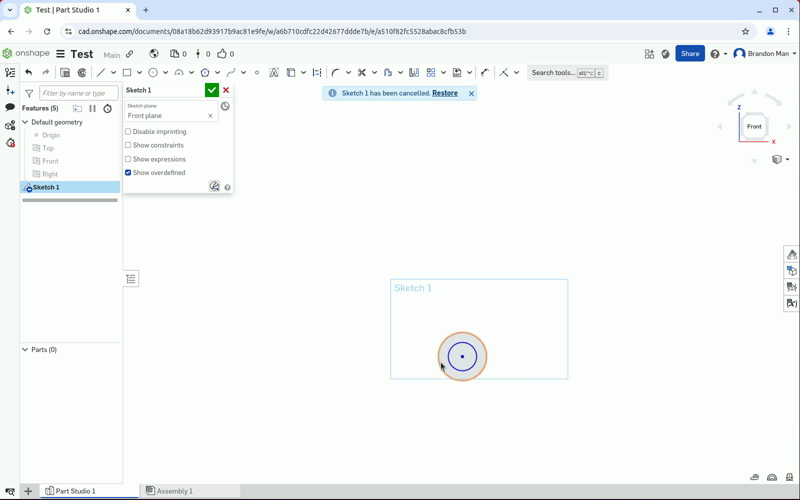
scroll(6)
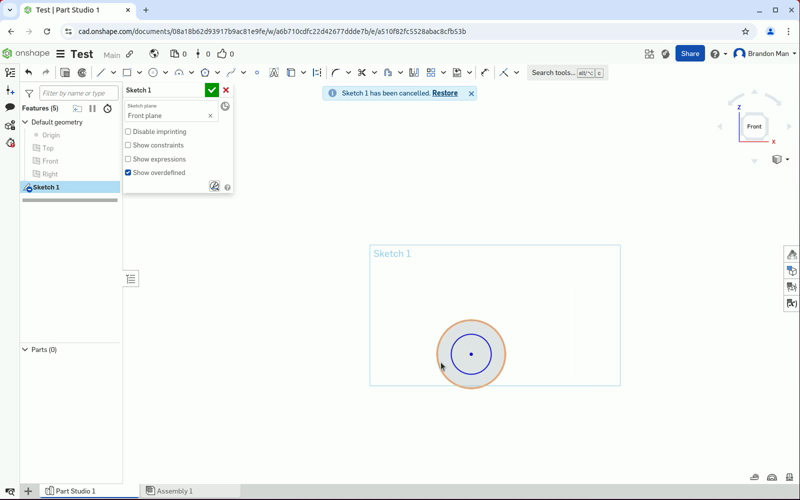
scroll(6)
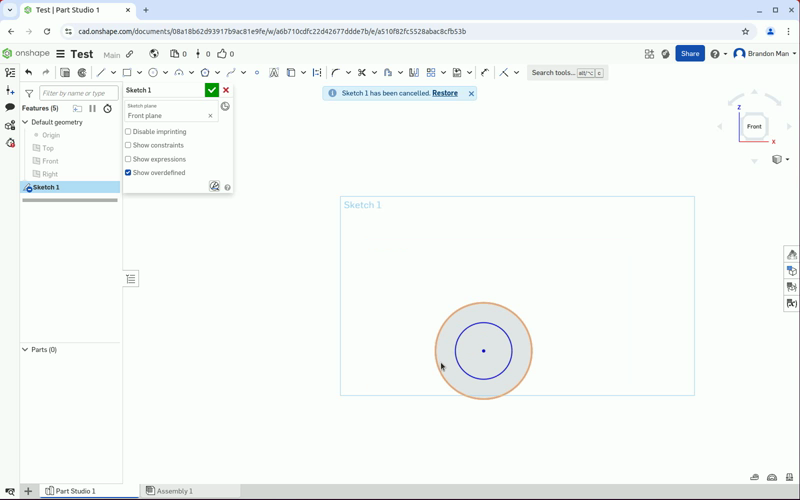
scroll(6)
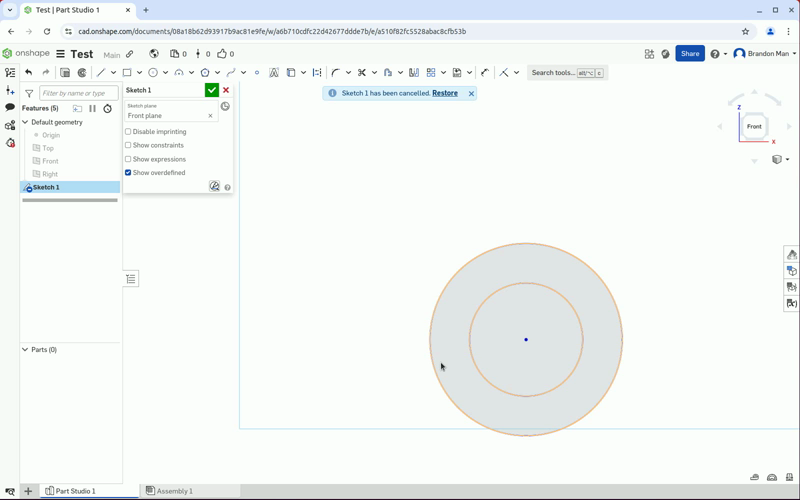
click(441, 362)
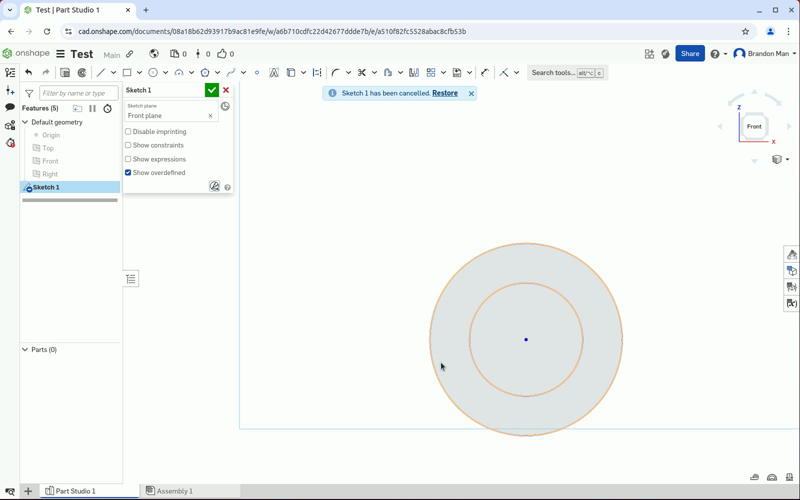
scroll(-6)
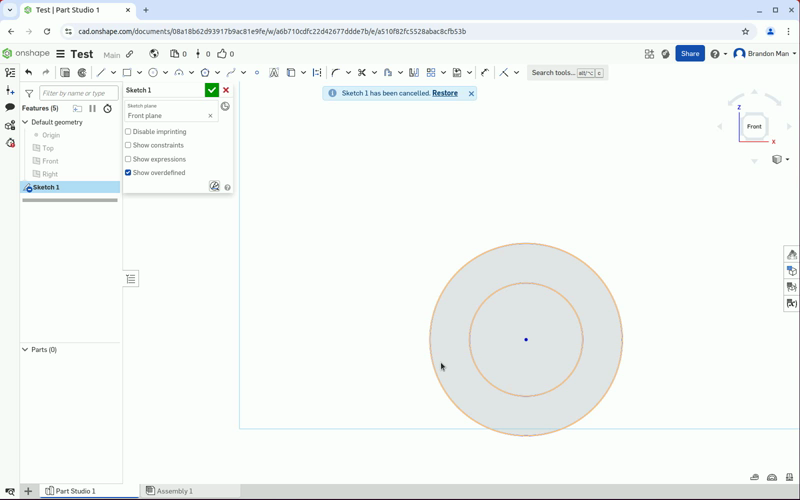
scroll(-6)
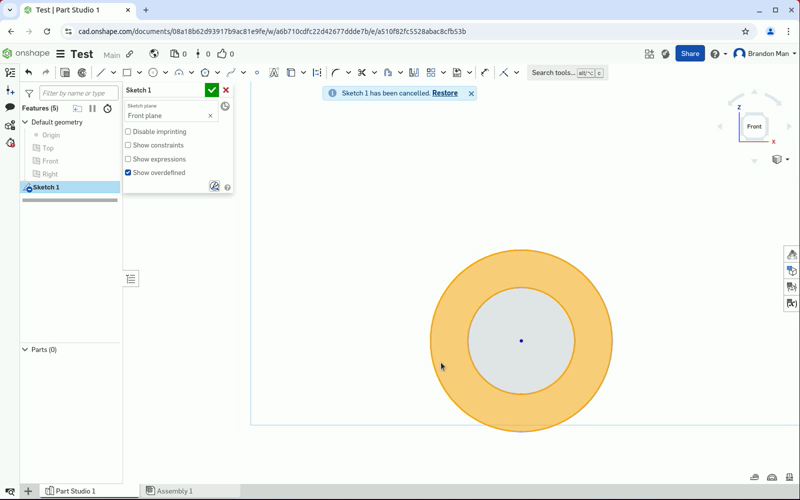
scroll(-6)
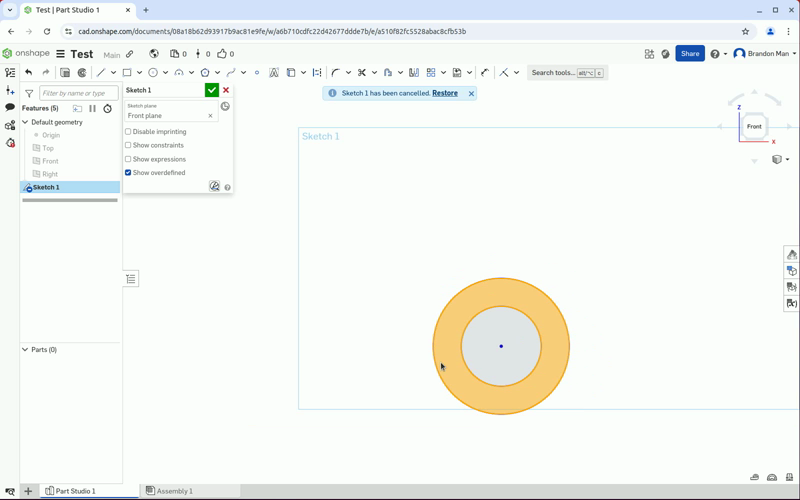
scroll(-6)
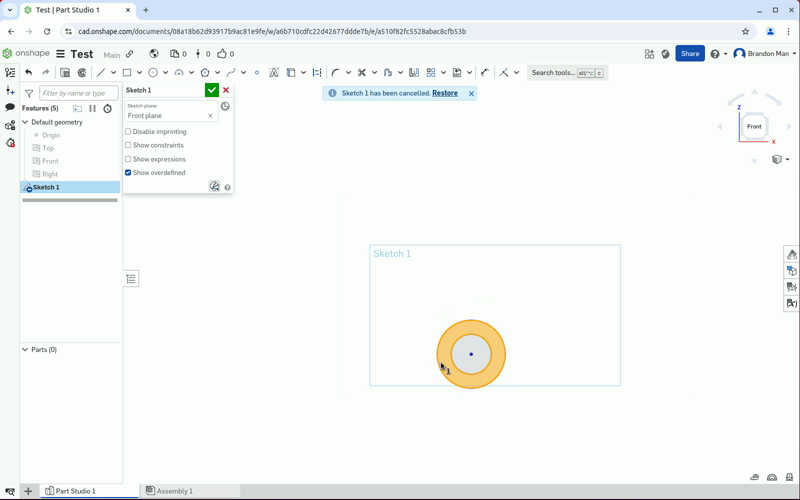
scroll(-6)
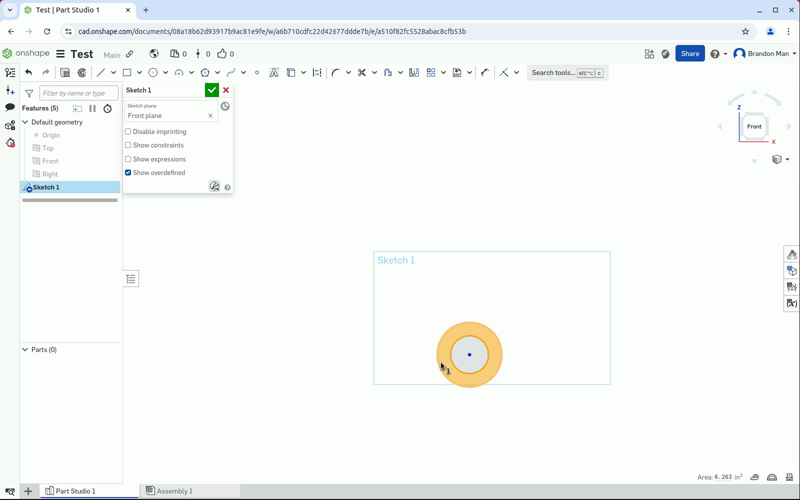
scroll(-6)
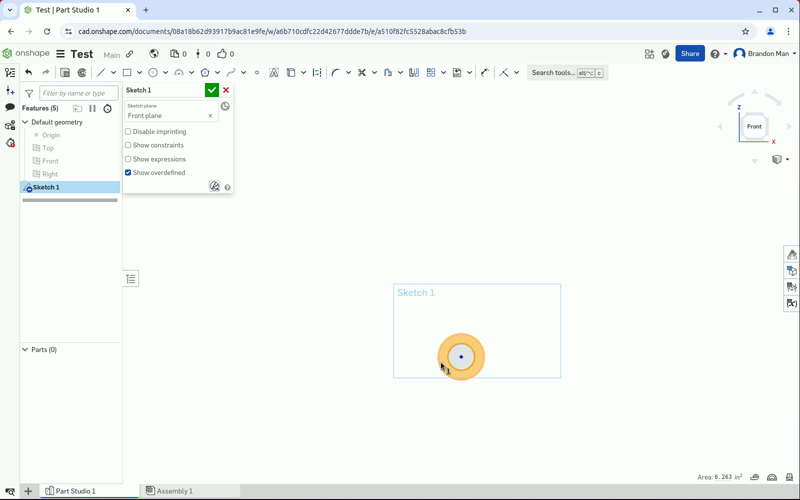
scroll(-6)
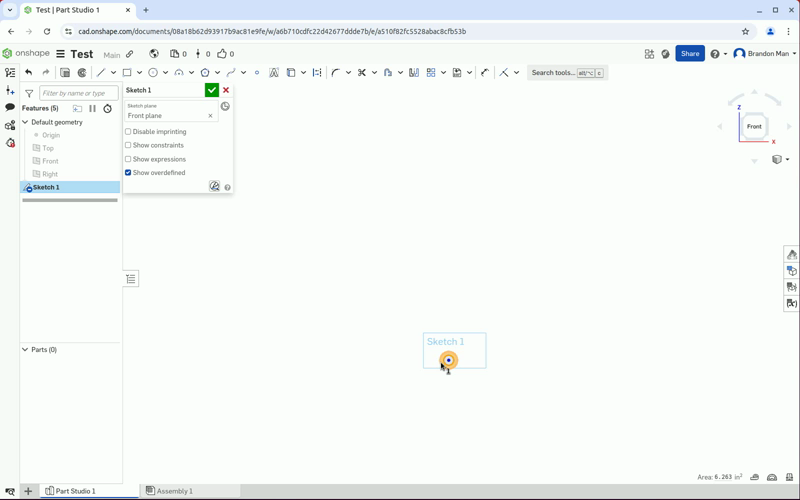
mouse_move(73, 352)
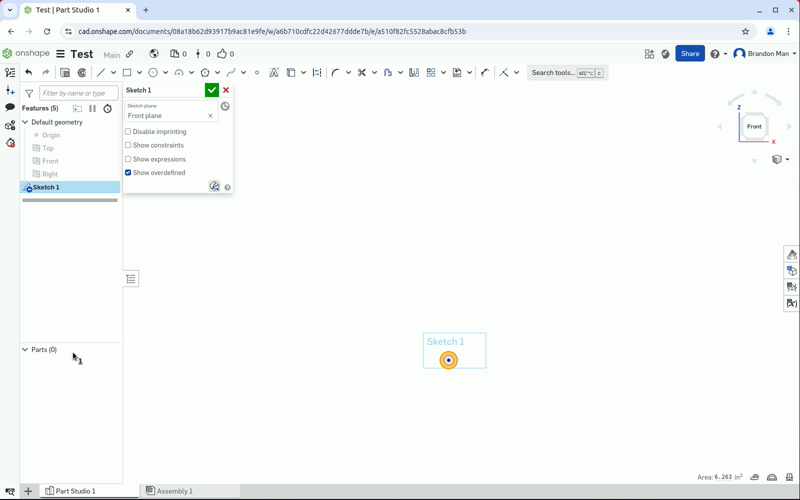
key(shift+y)
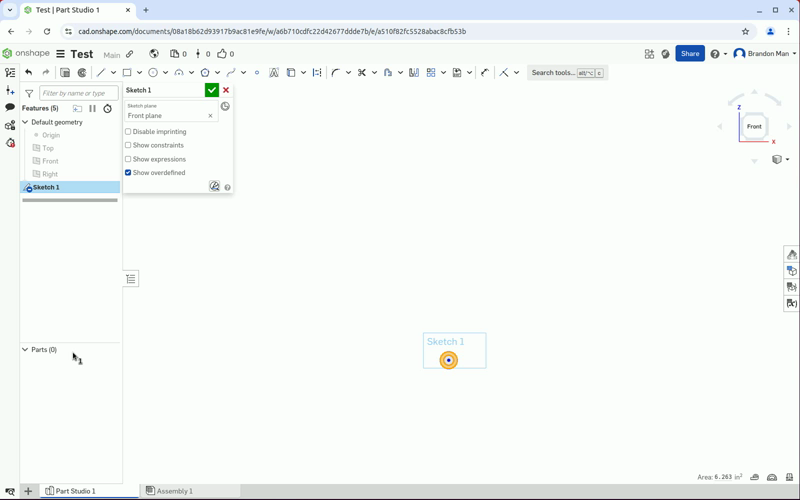
key(shift+e)
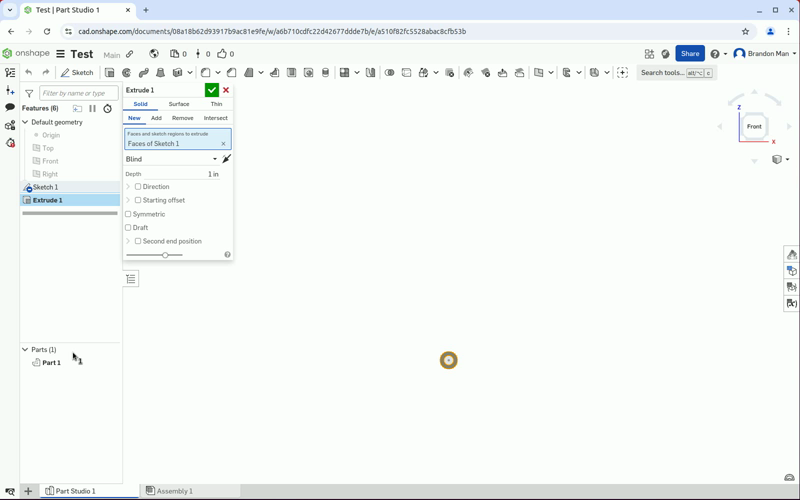
mouse_move(143, 106)
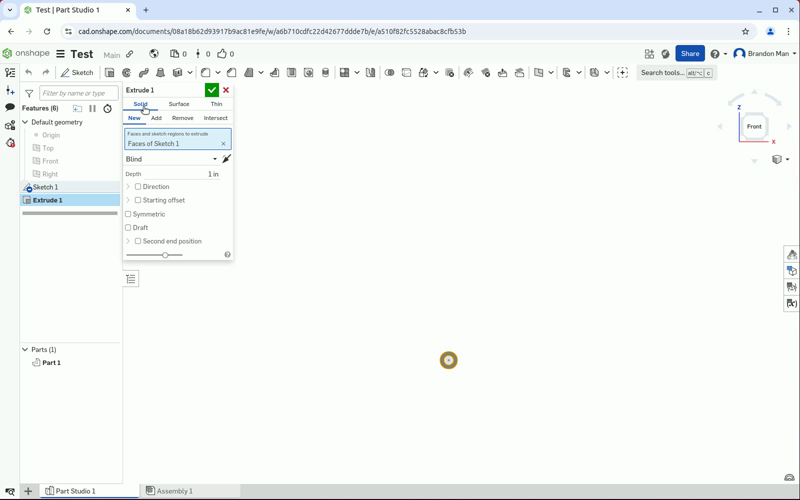
click(143, 106)
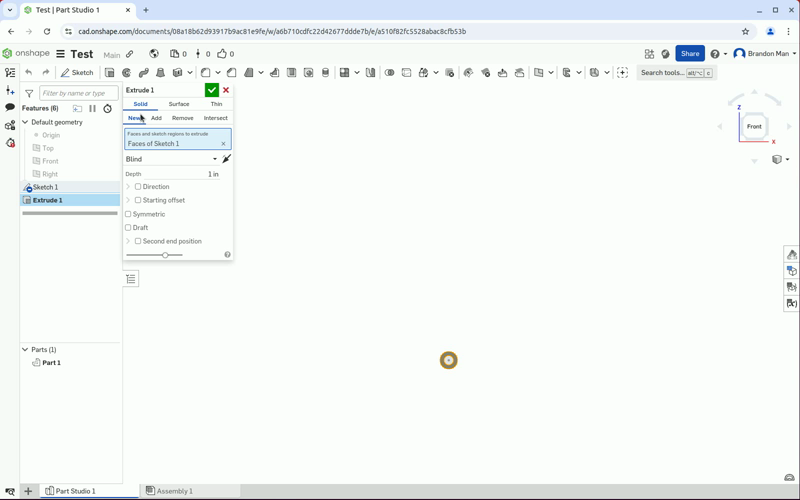
mouse_move(137, 120)
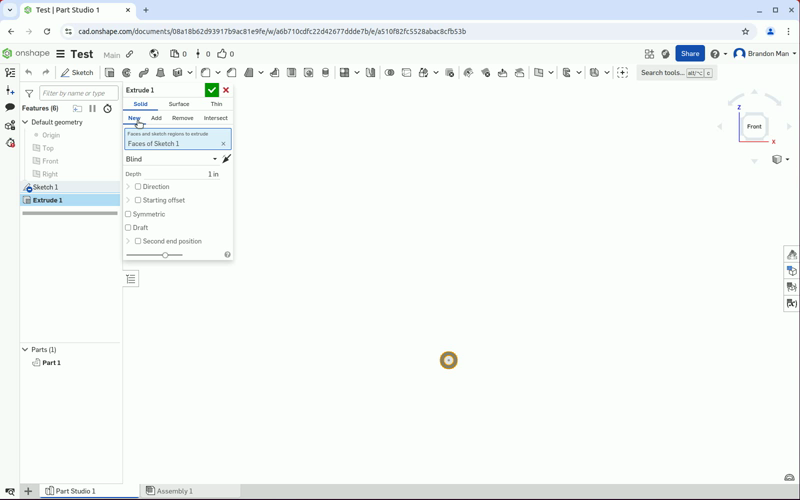
click(137, 120)
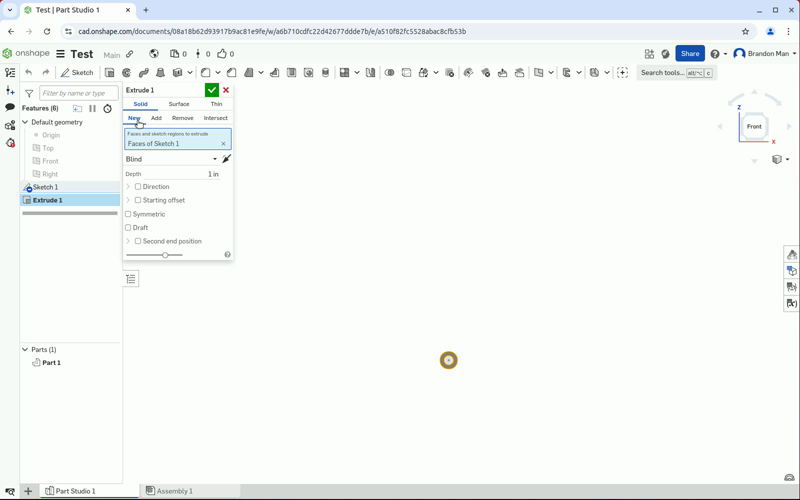
key(tab, 4)
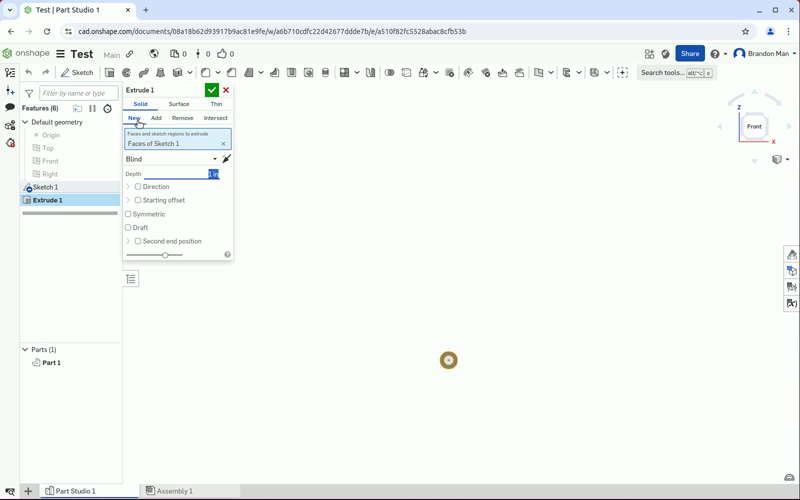
text(2.166)
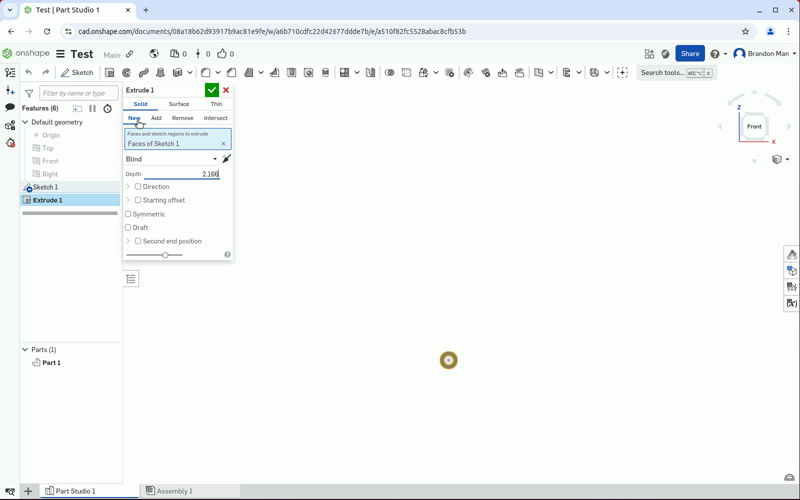
key(enter)
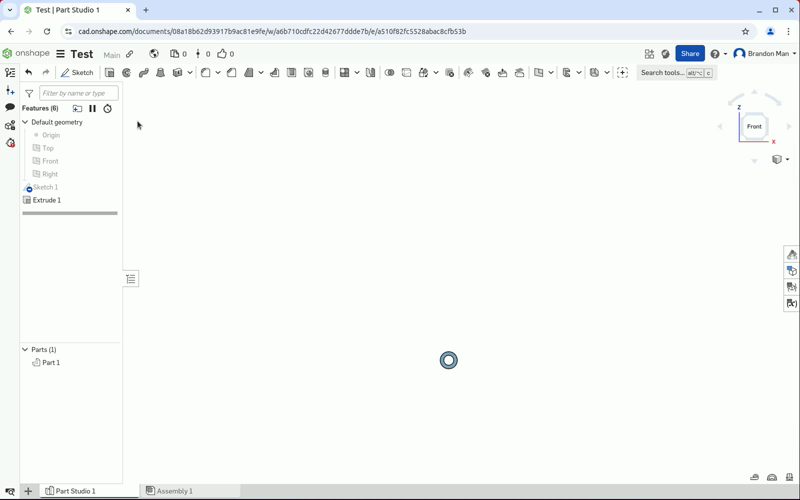
key(shift+h)
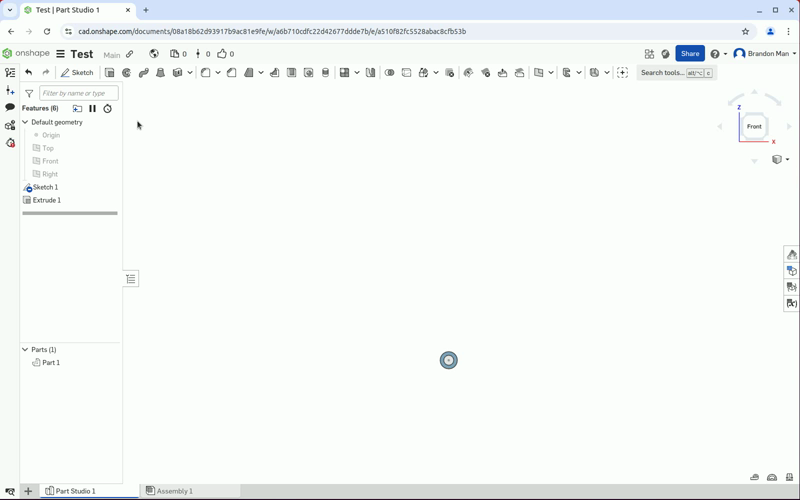
key(shift+h)
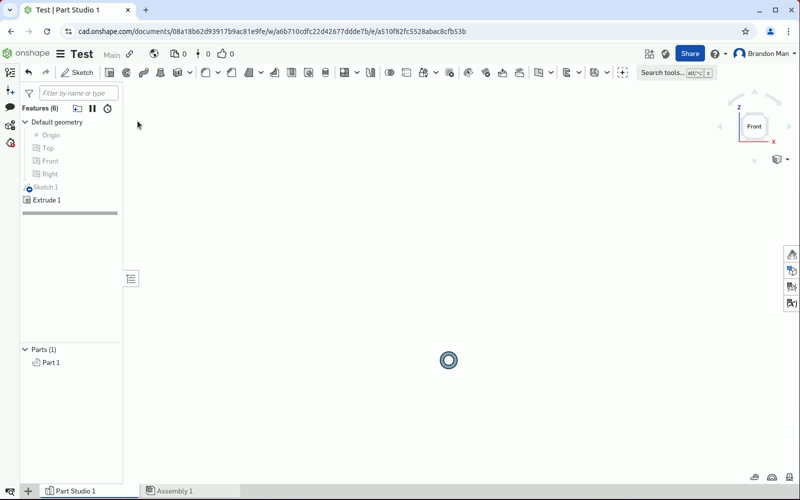
mouse_move(73, 189)
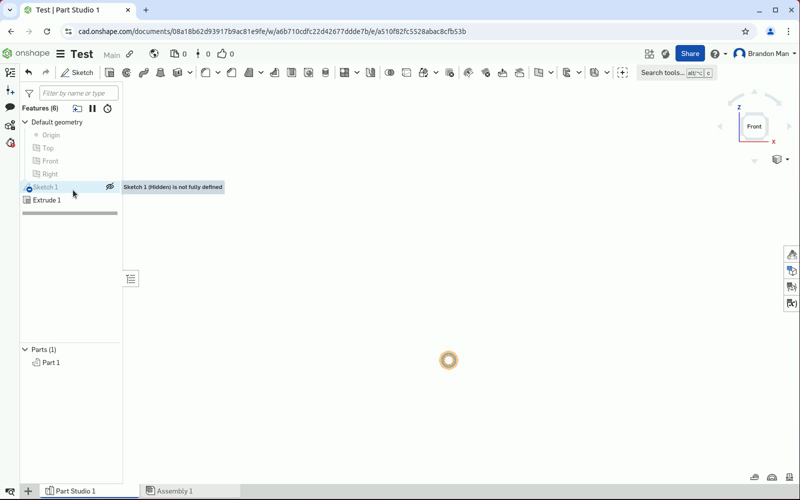
click(73, 189)
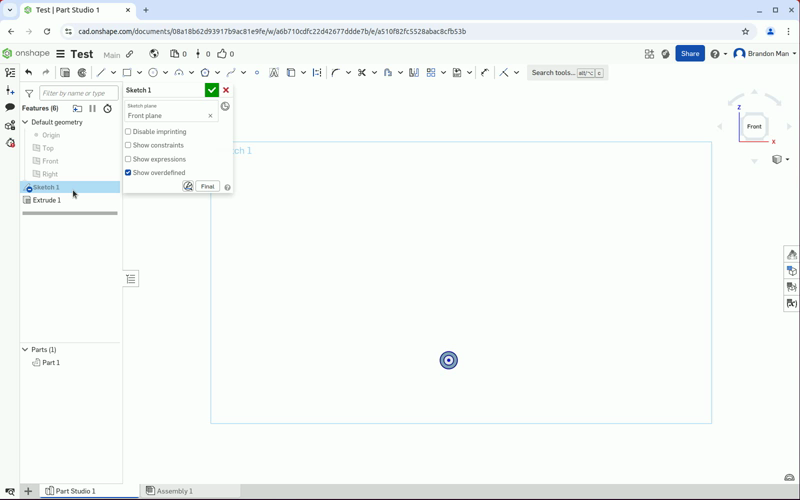
mouse_move(229, 92)
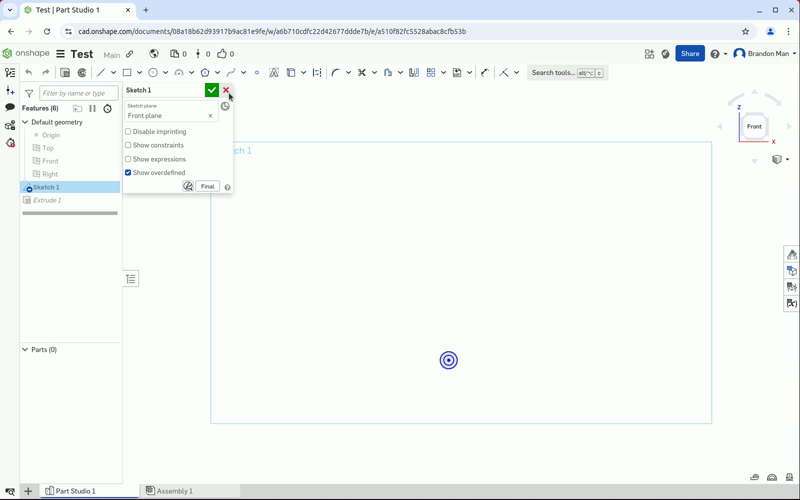
click(229, 92)
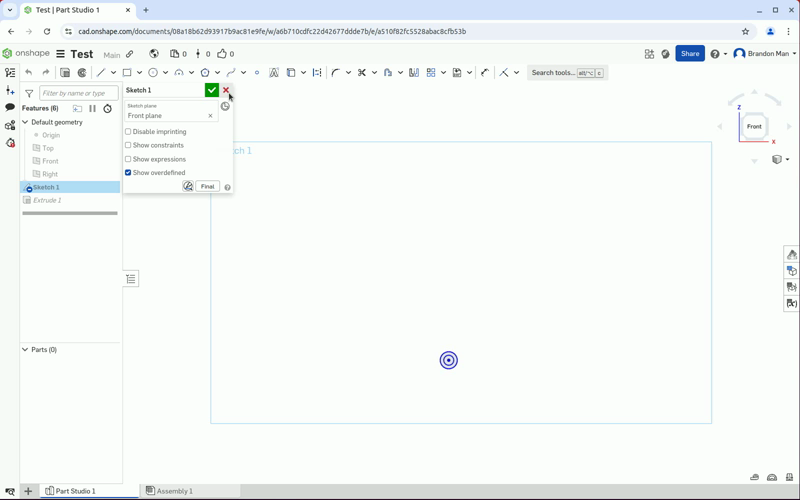
key(shift+s)
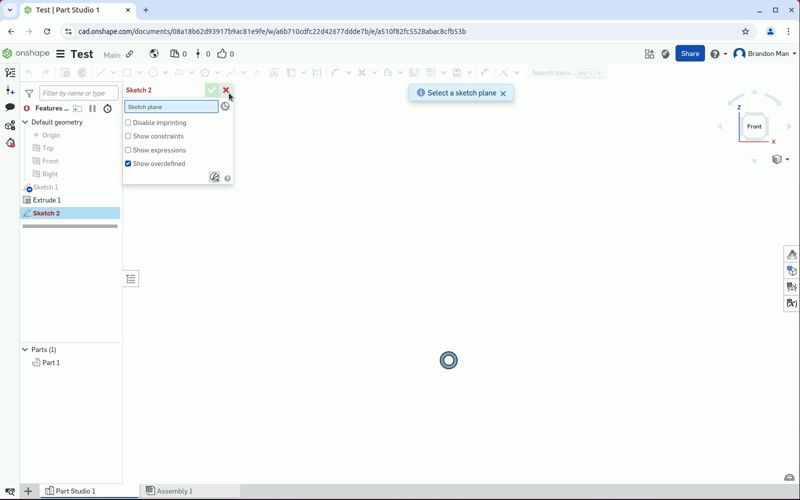
mouse_move(73, 163)
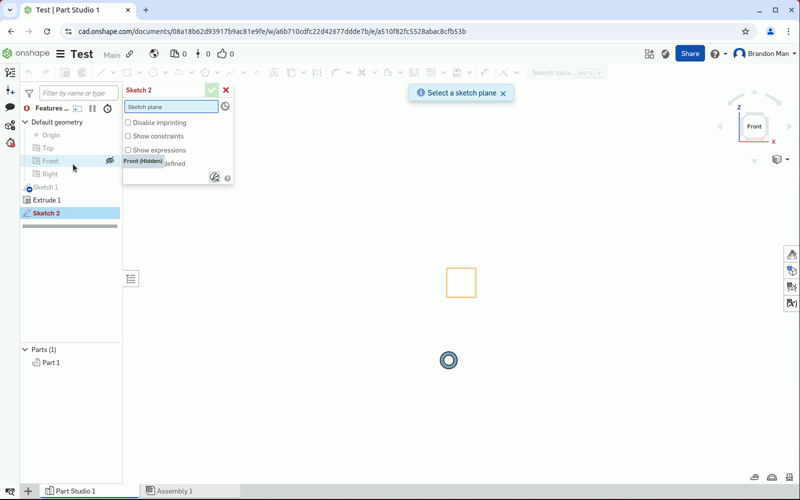
click(73, 163)
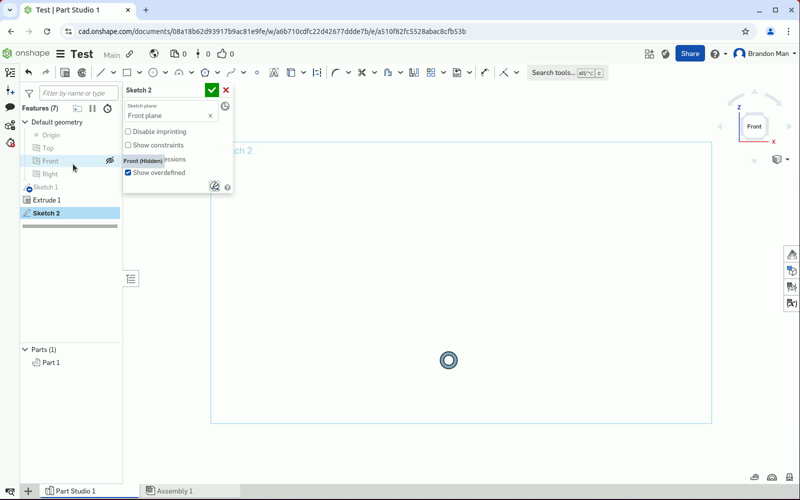
mouse_move(73, 352)
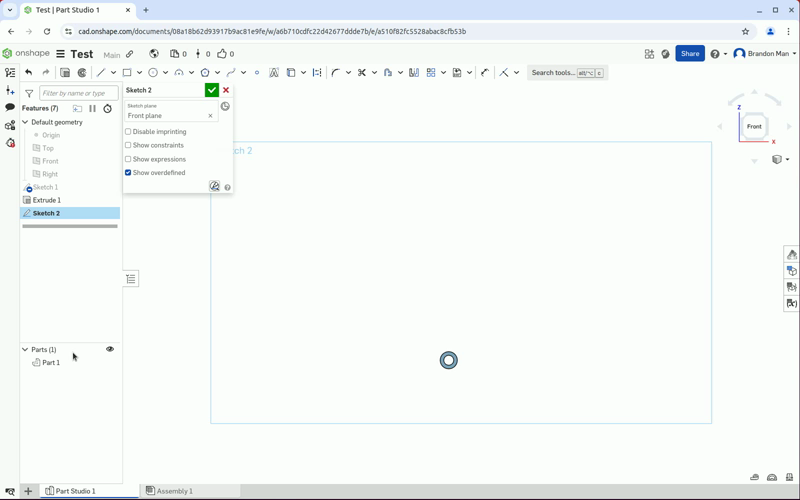
key(y)
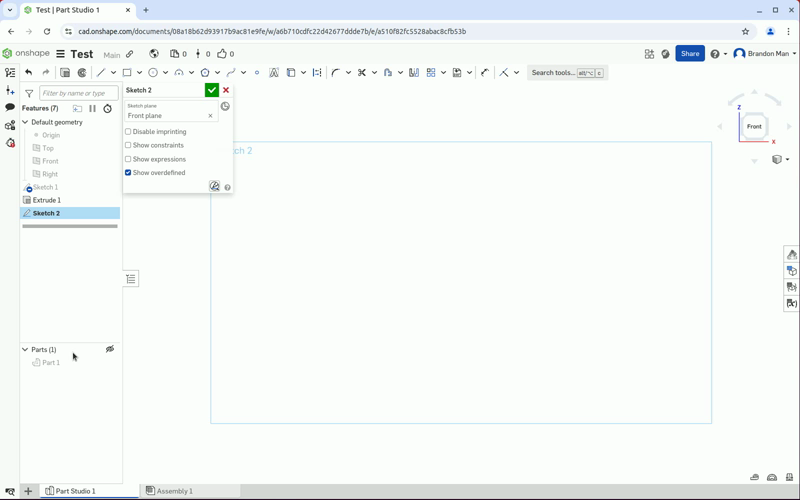
key(a)
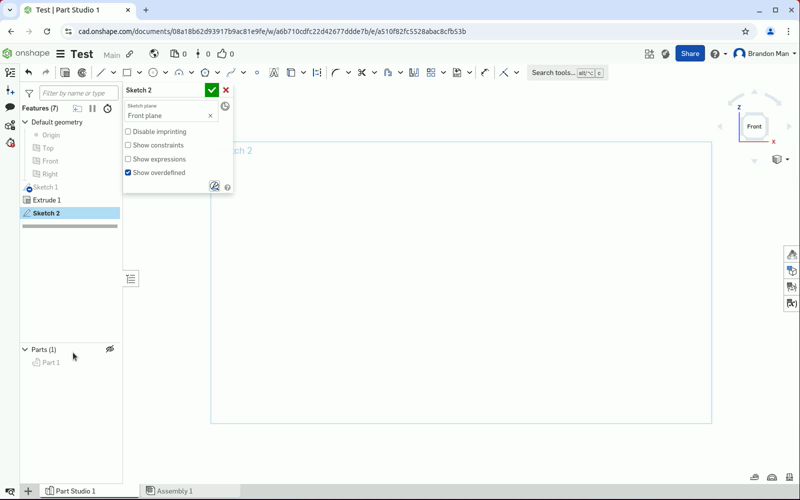
key_down(shift)
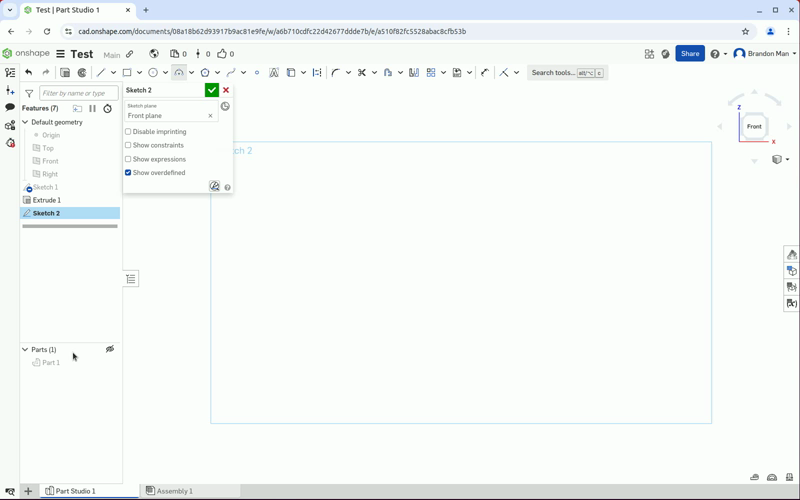
mouse_move(439, 357)
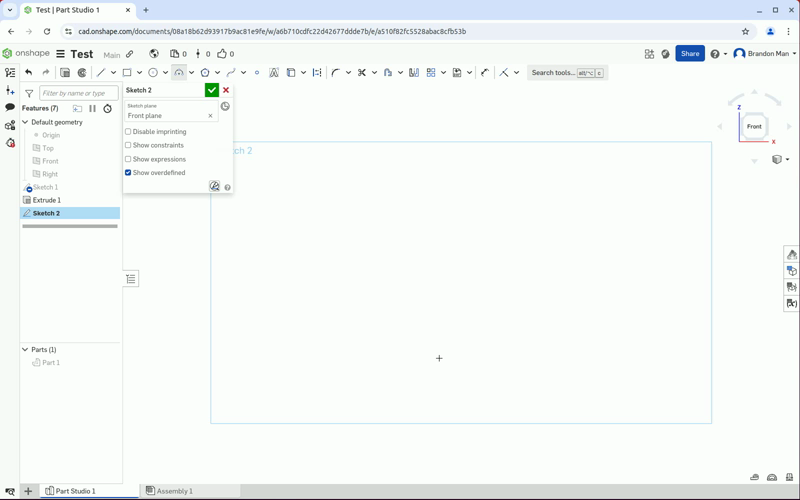
click(439, 357)
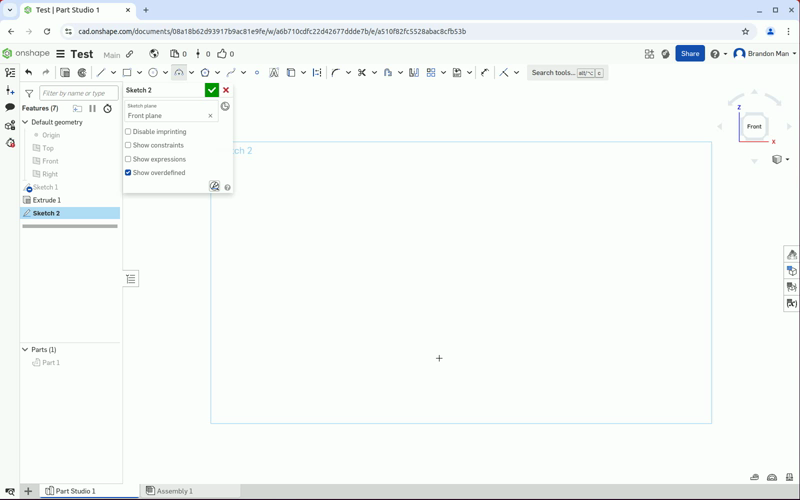
key_up(shift)
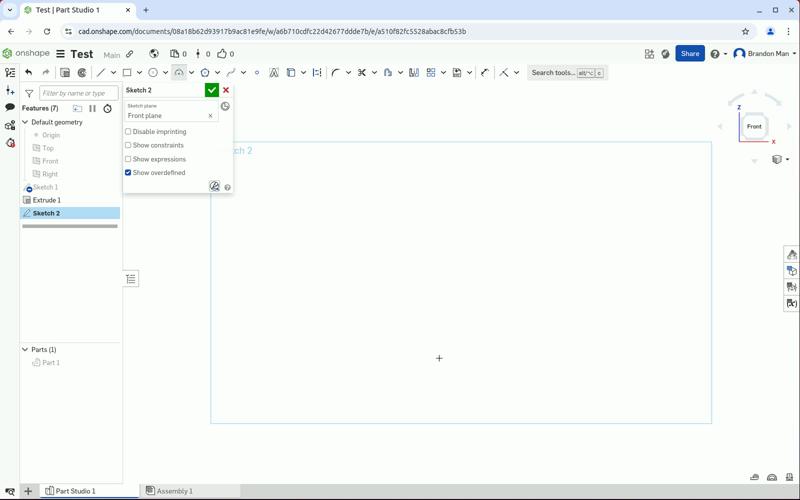
key_down(shift)
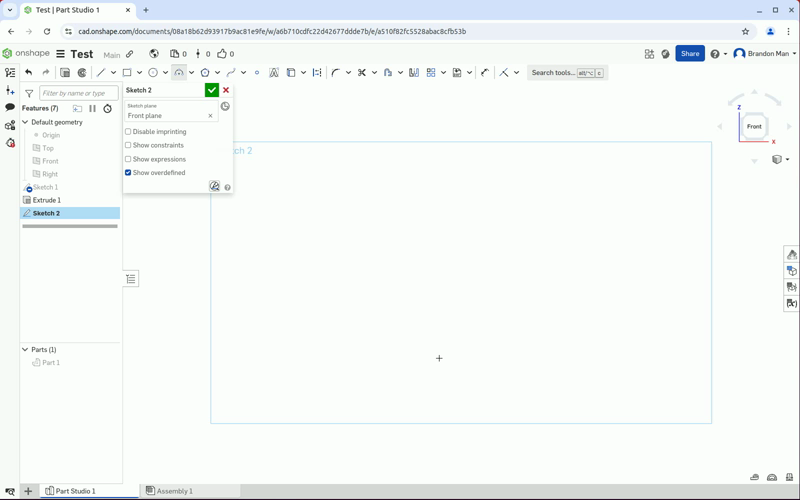
mouse_move(456, 359)
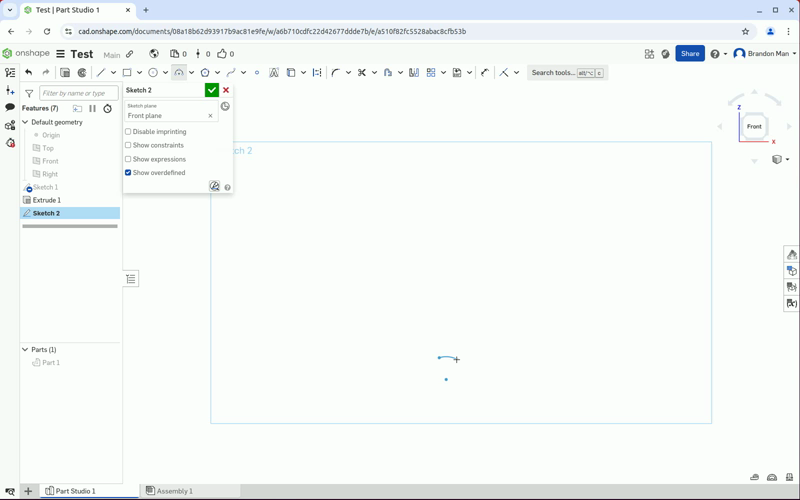
click(456, 359)
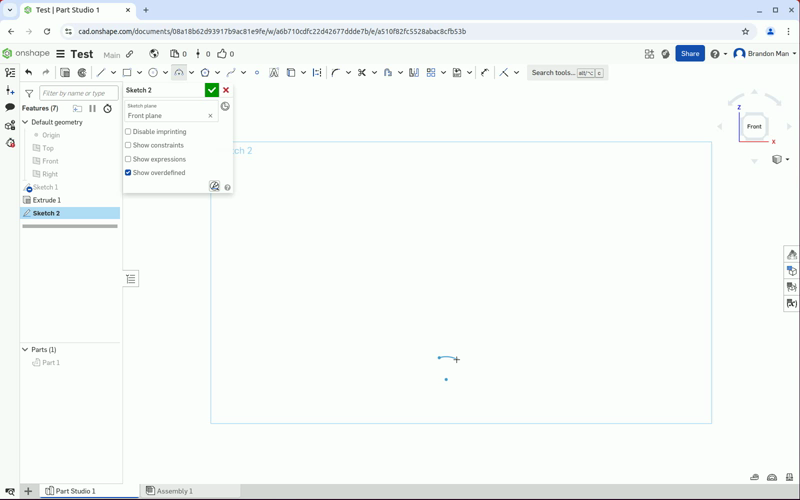
mouse_move(448, 350)
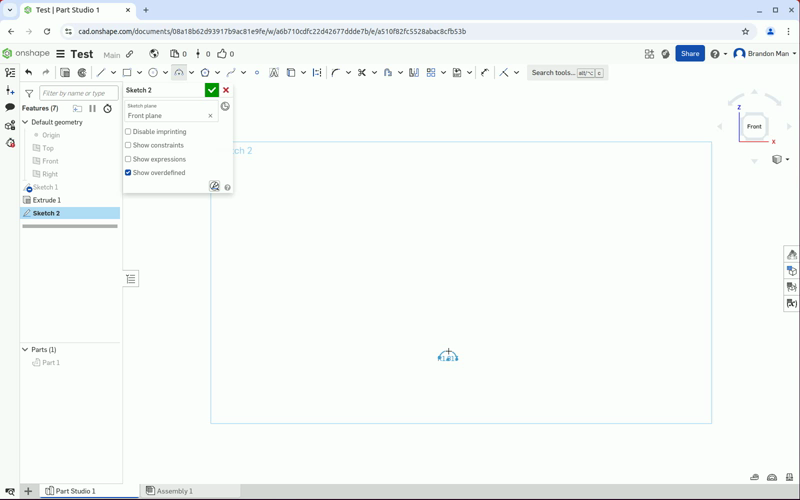
click(448, 350)
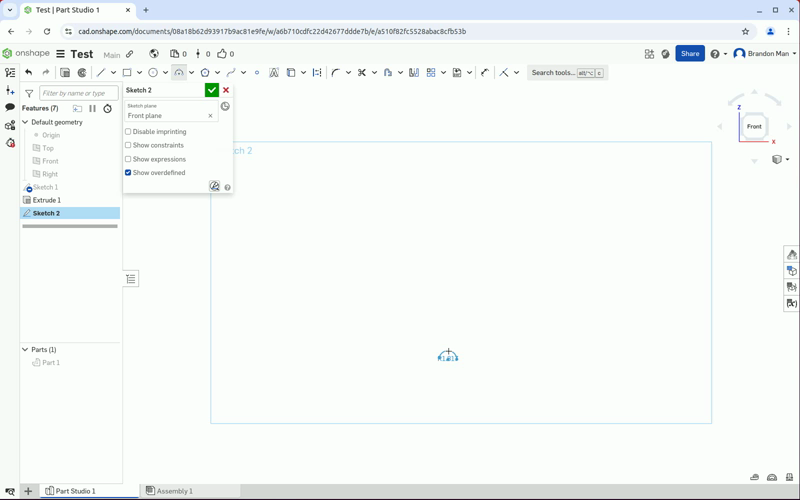
key_up(shift)
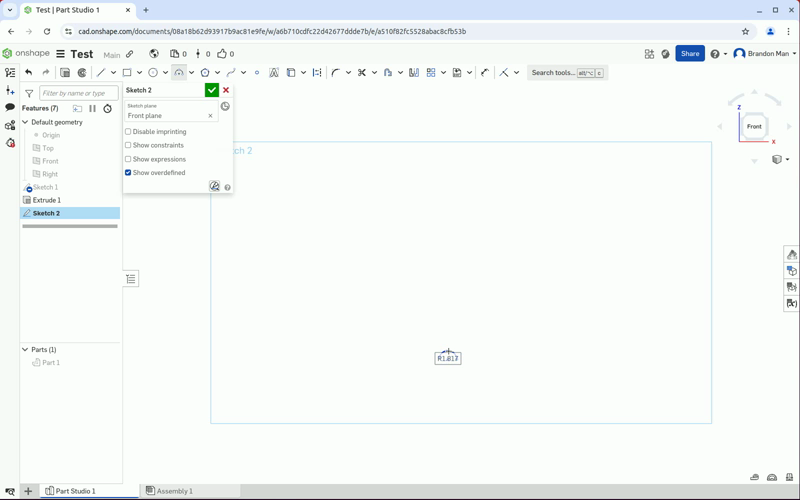
key(esc)
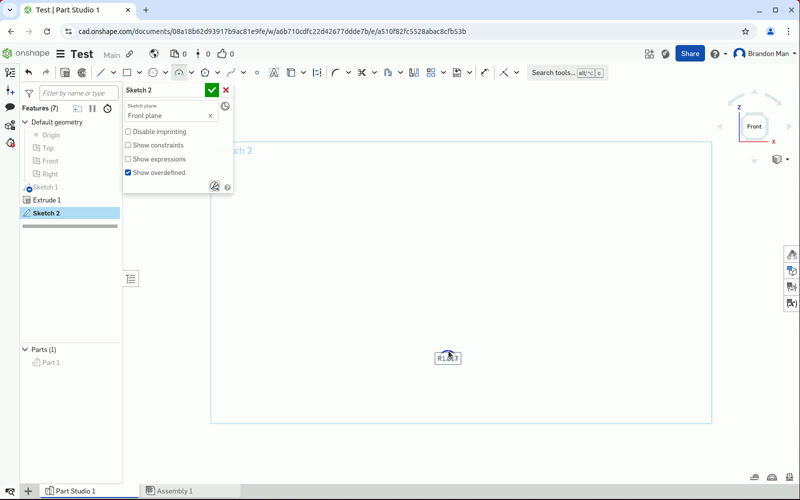
key(l)
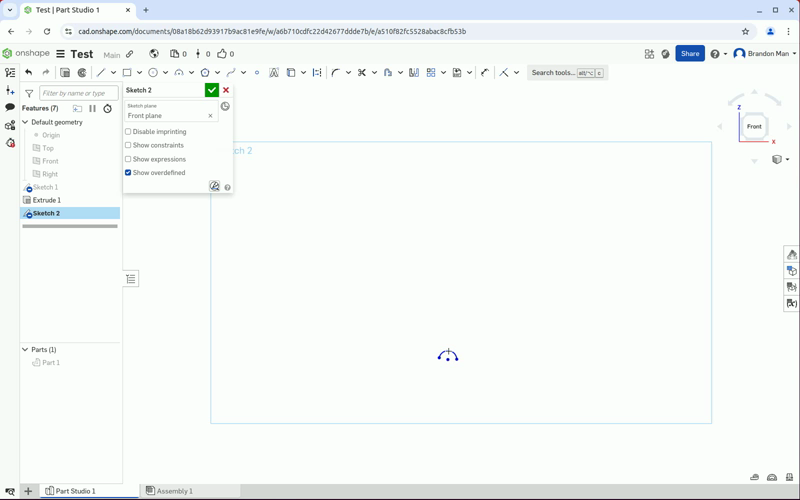
mouse_move(456, 359)
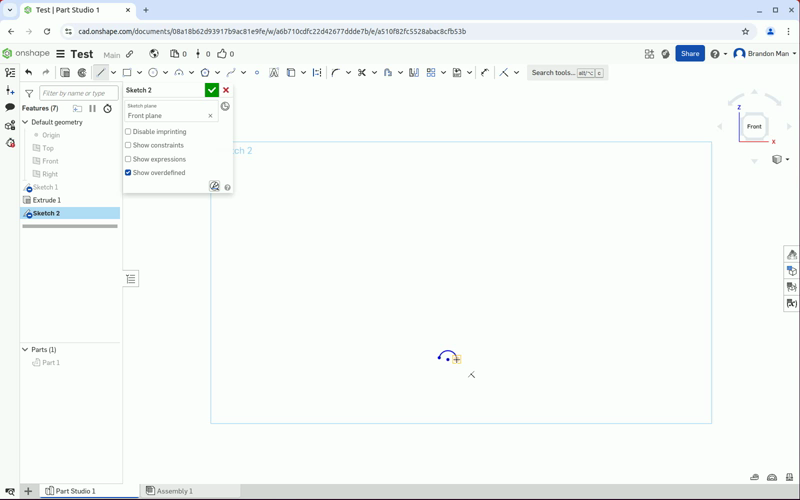
click(456, 359)
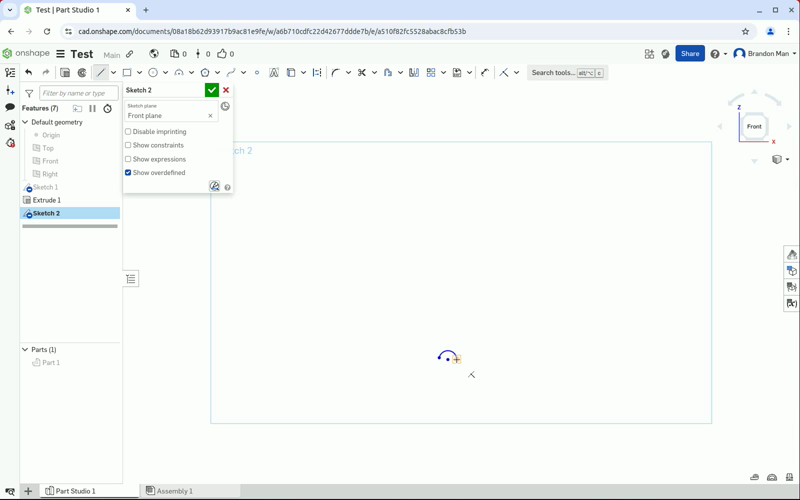
key_down(shift)
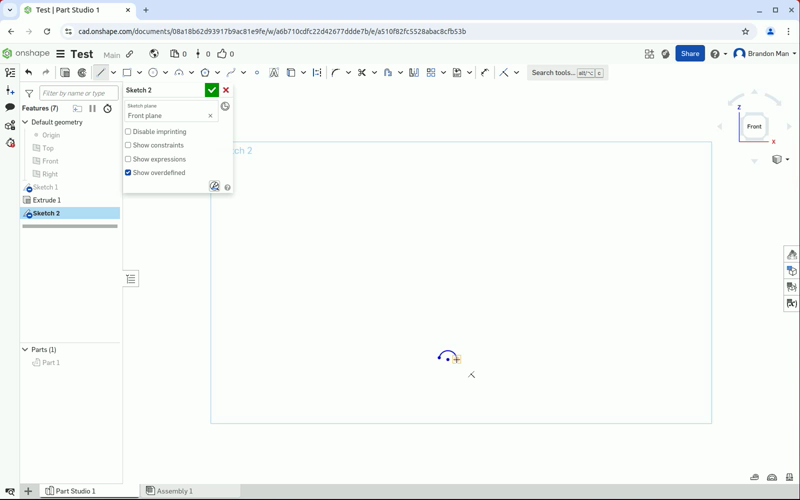
mouse_move(486, 359)
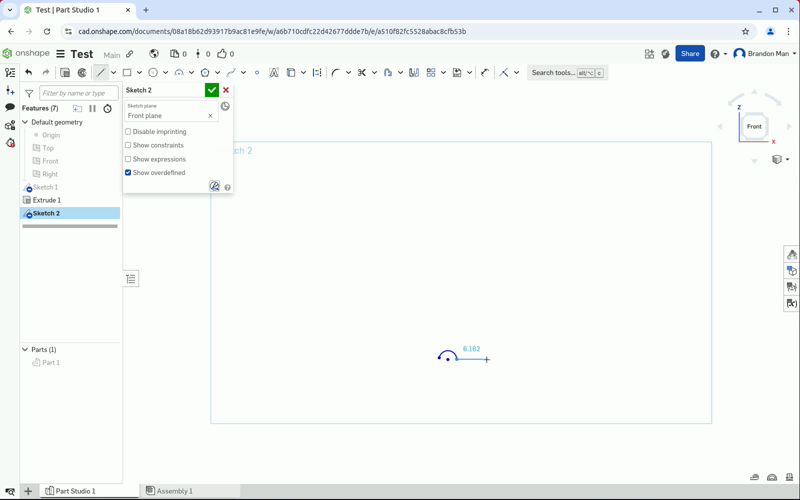
mouse_move(456, 355)
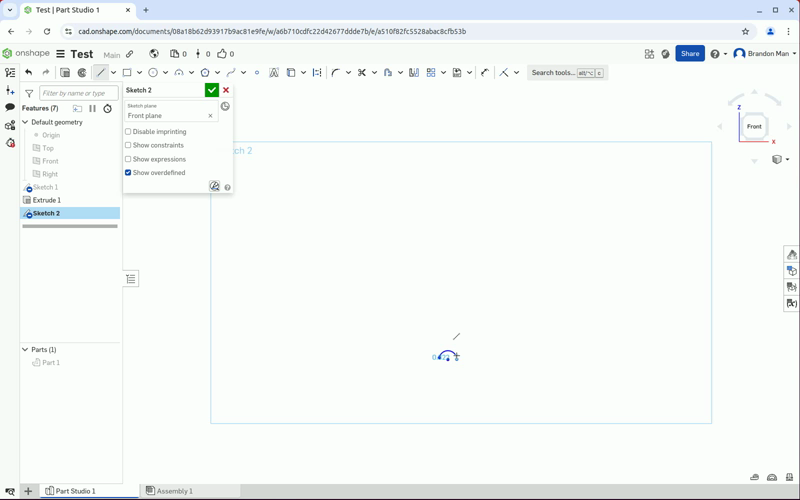
scroll(6)
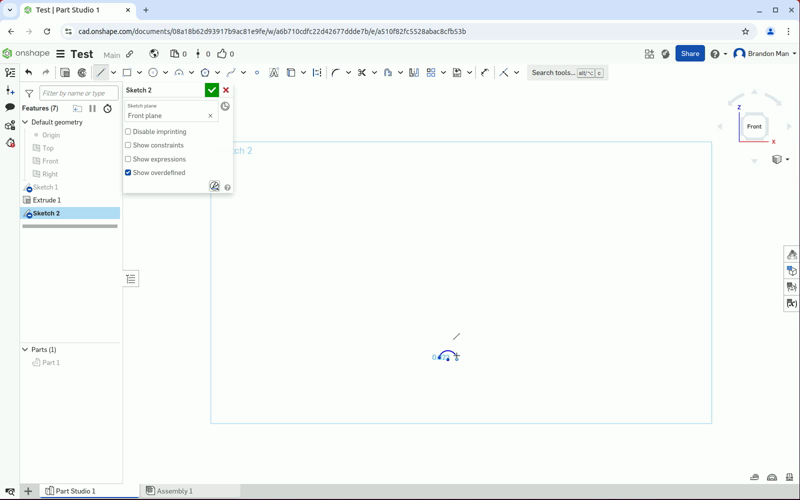
scroll(6)
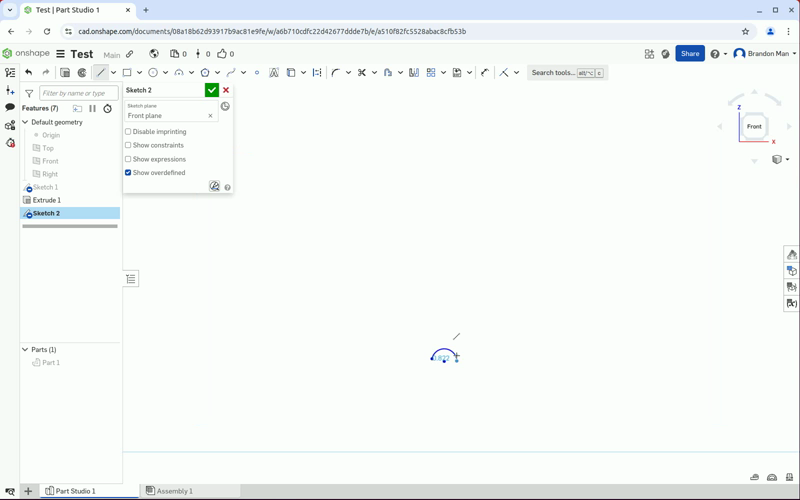
scroll(6)
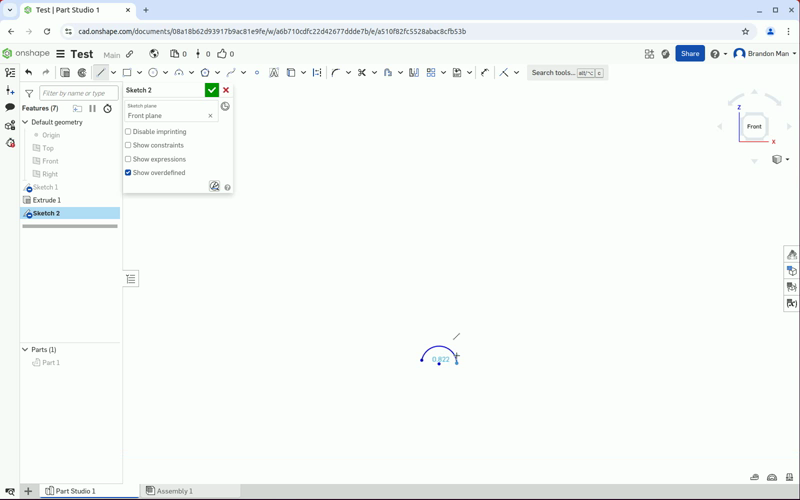
scroll(6)
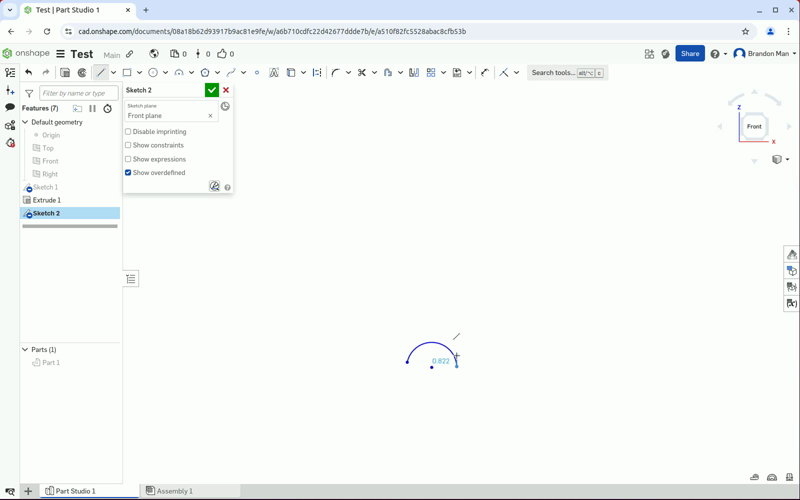
scroll(6)
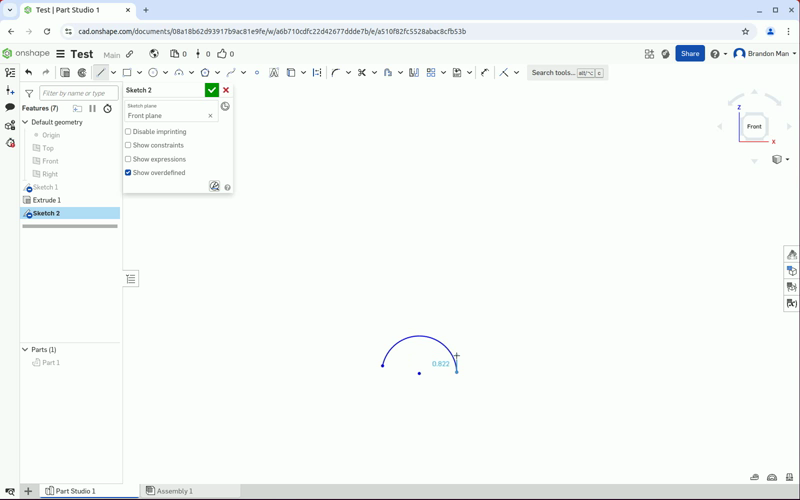
scroll(6)
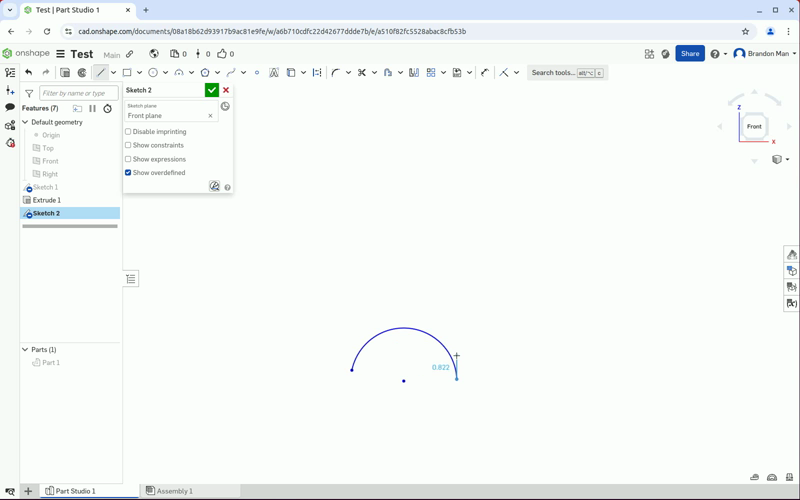
scroll(6)
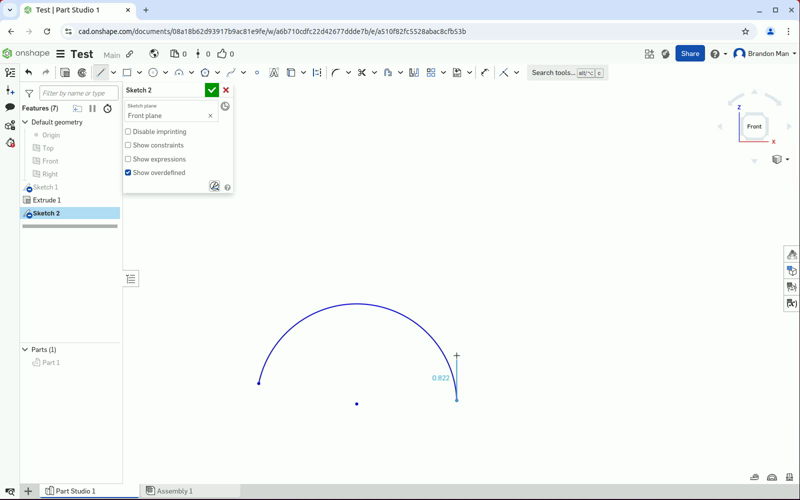
click(456, 355)
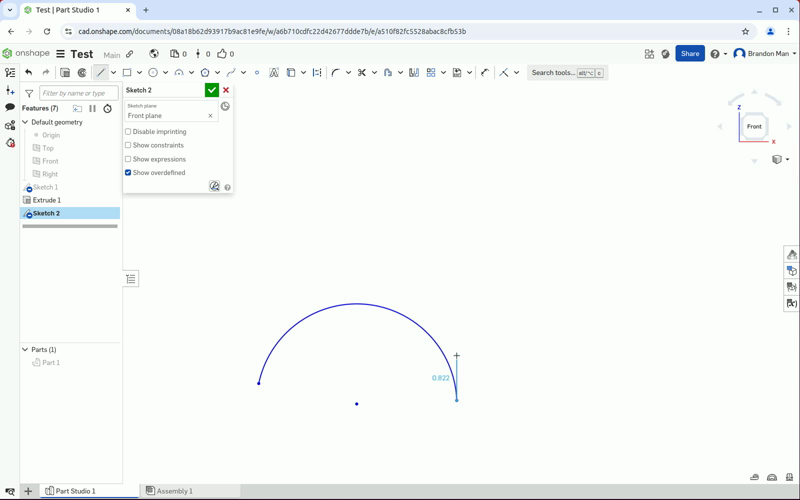
scroll(-6)
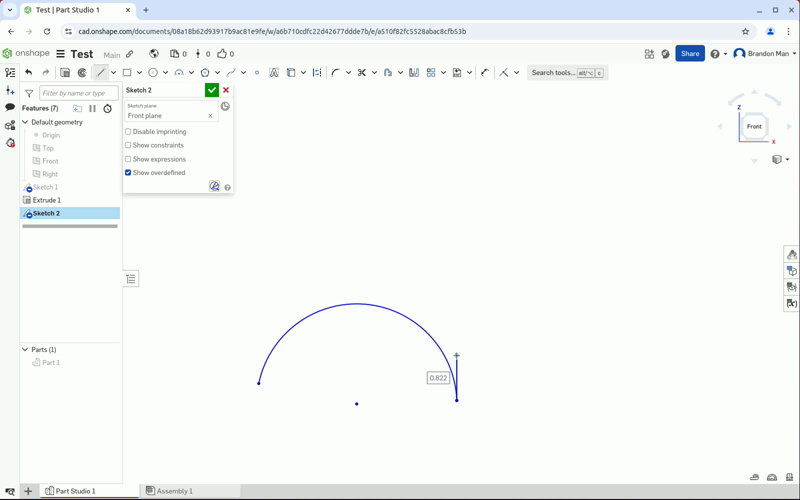
scroll(-6)
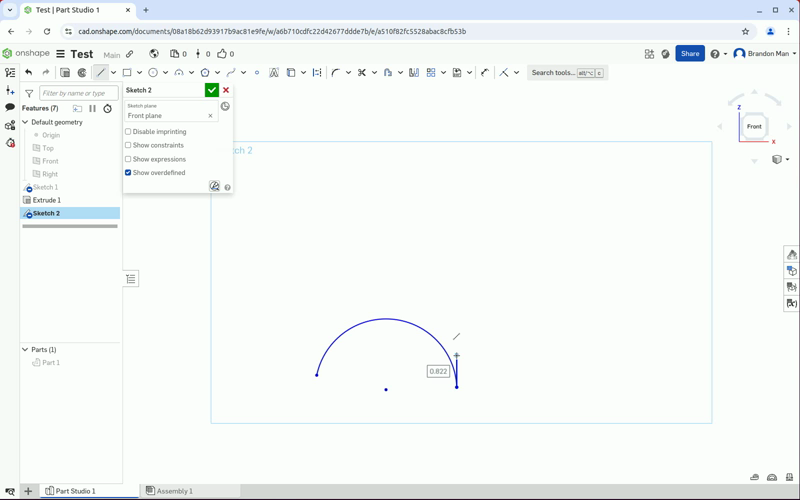
scroll(-6)
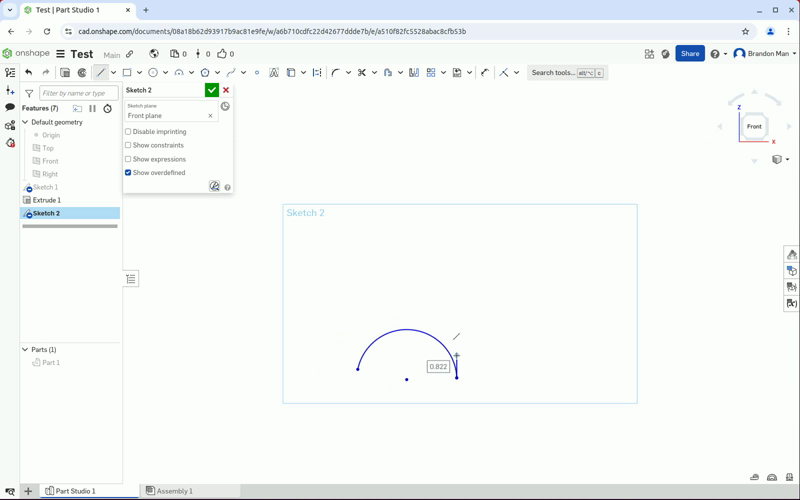
scroll(-6)
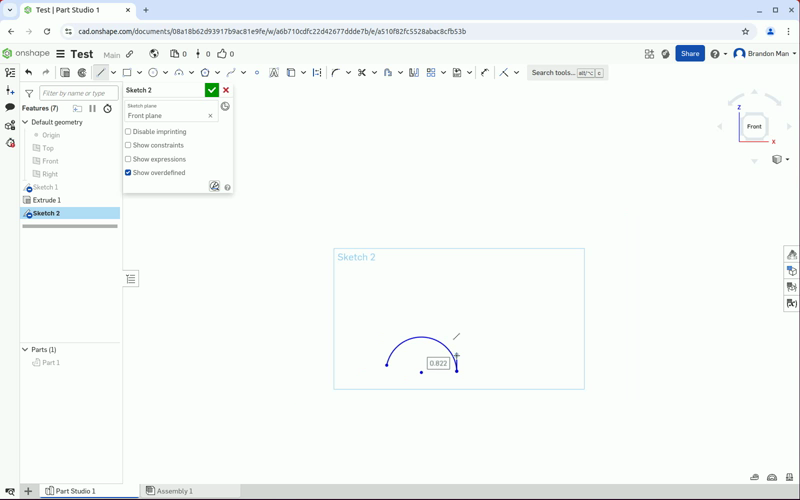
scroll(-6)
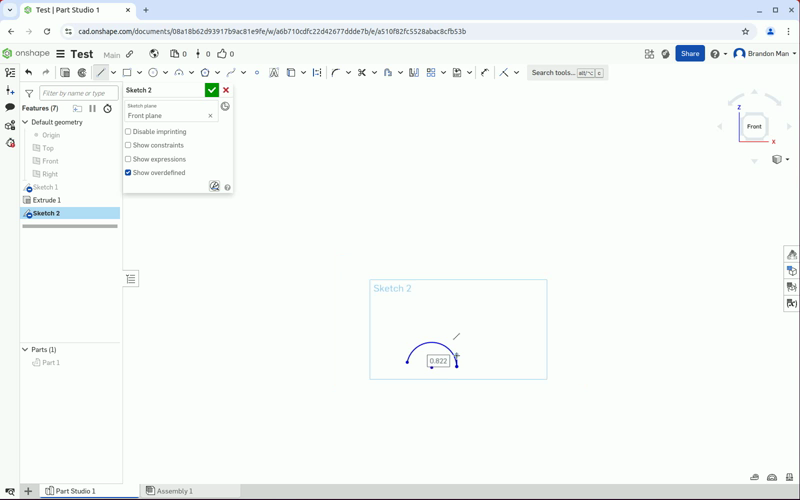
scroll(-6)
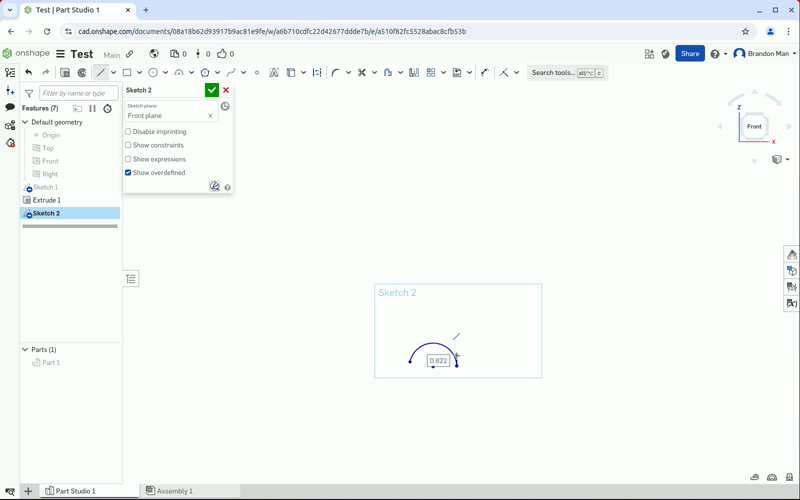
scroll(-6)
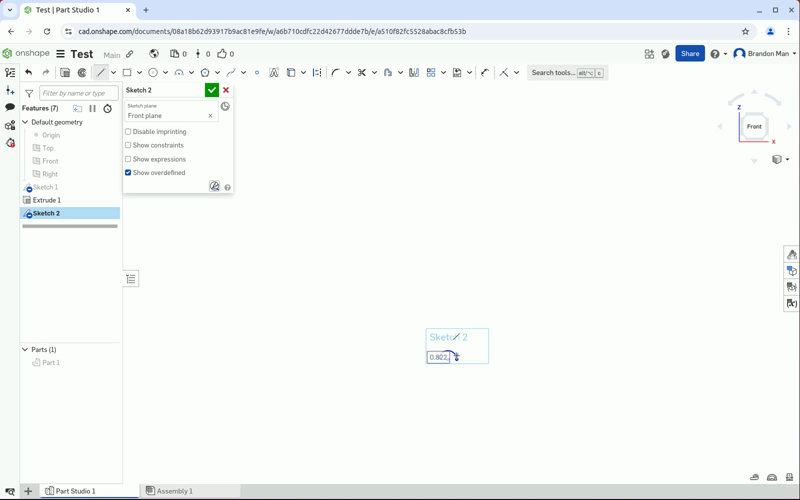
key_up(shift)
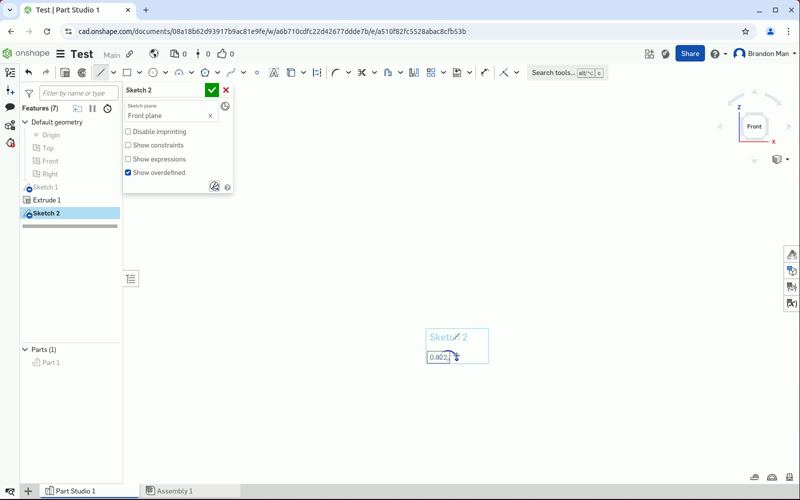
key(esc)
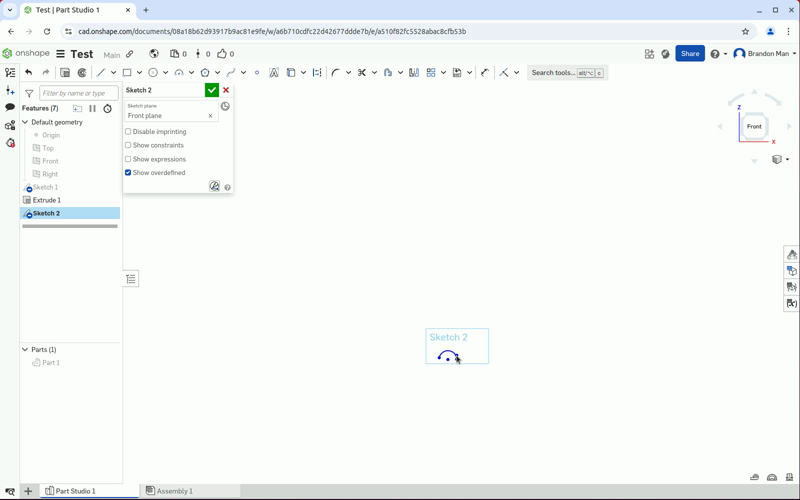
key(a)
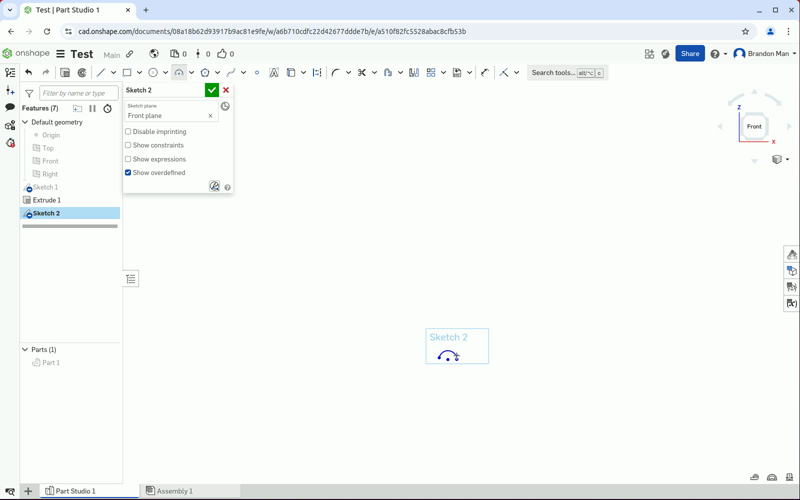
mouse_move(456, 355)
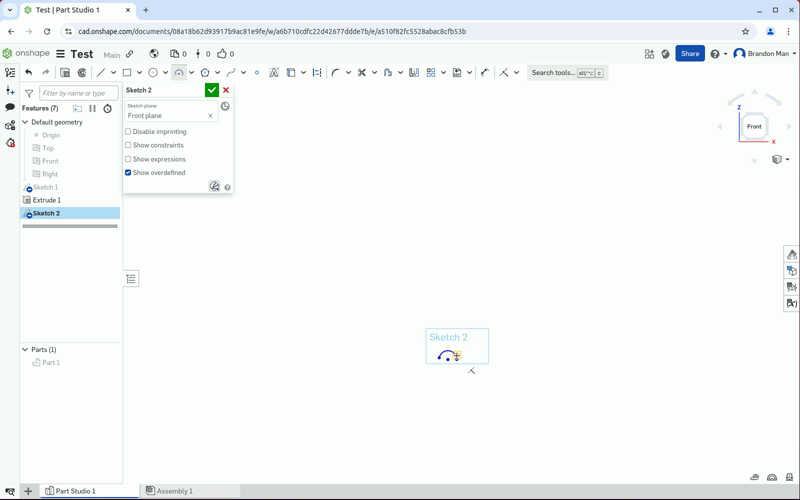
scroll(6)
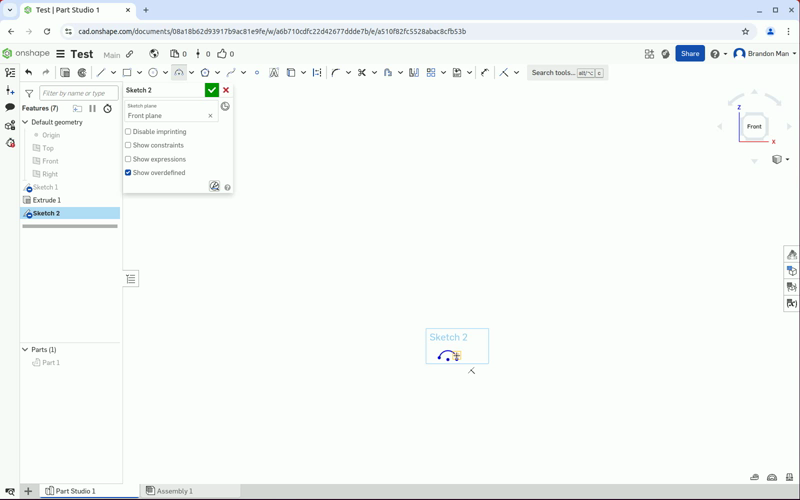
scroll(6)
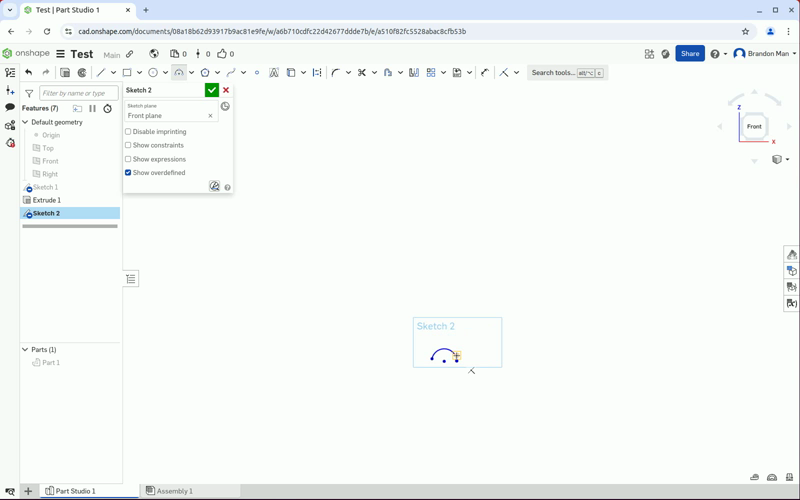
scroll(6)
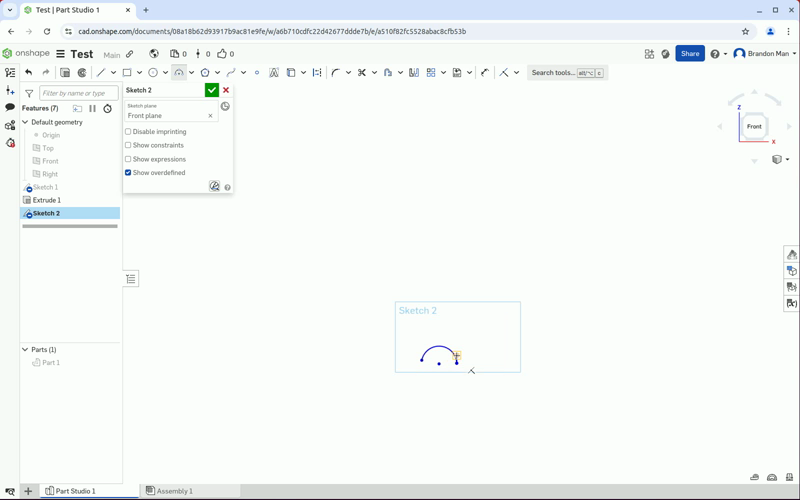
scroll(6)
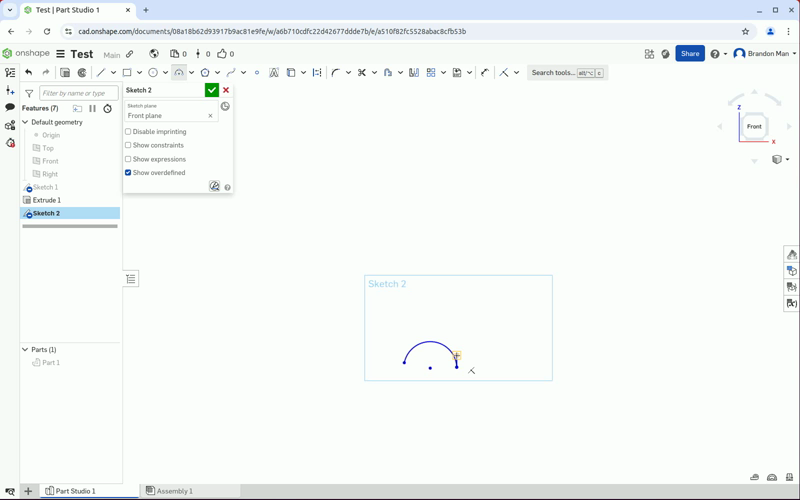
scroll(6)
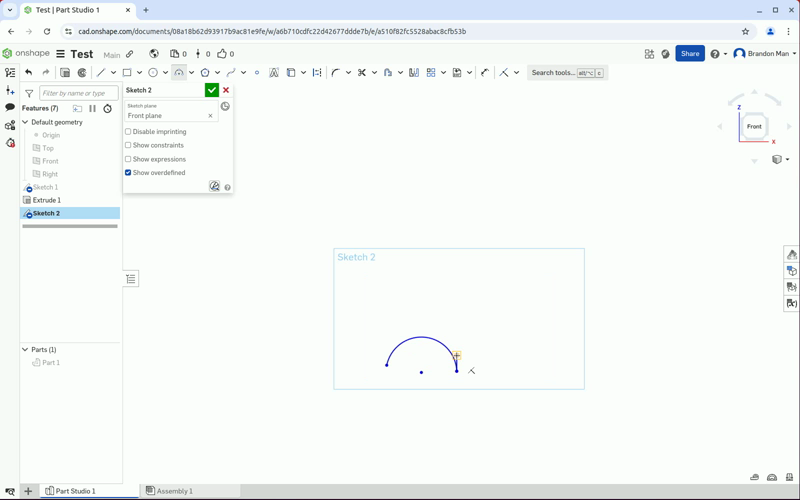
scroll(6)
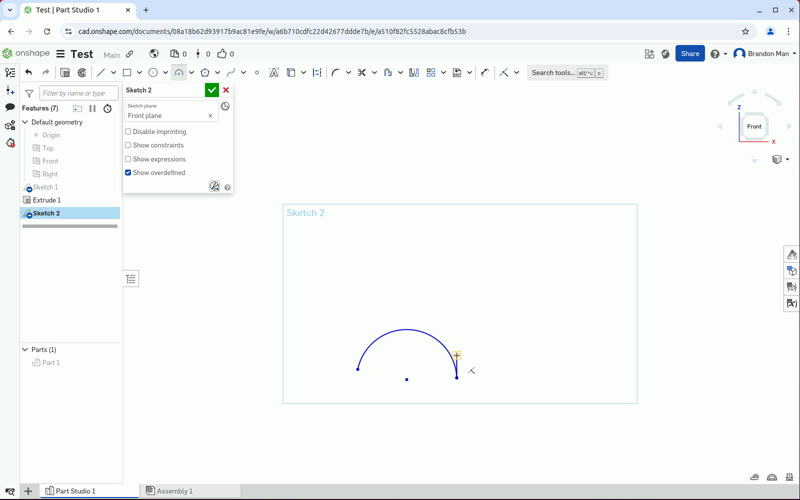
scroll(6)
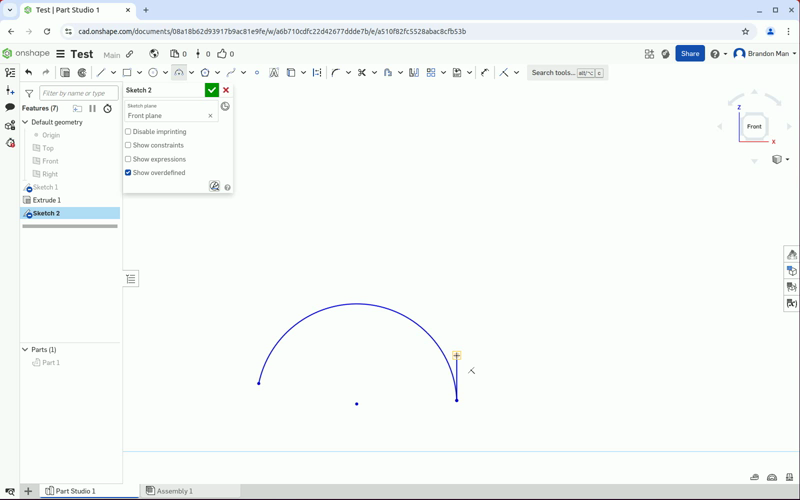
click(456, 355)
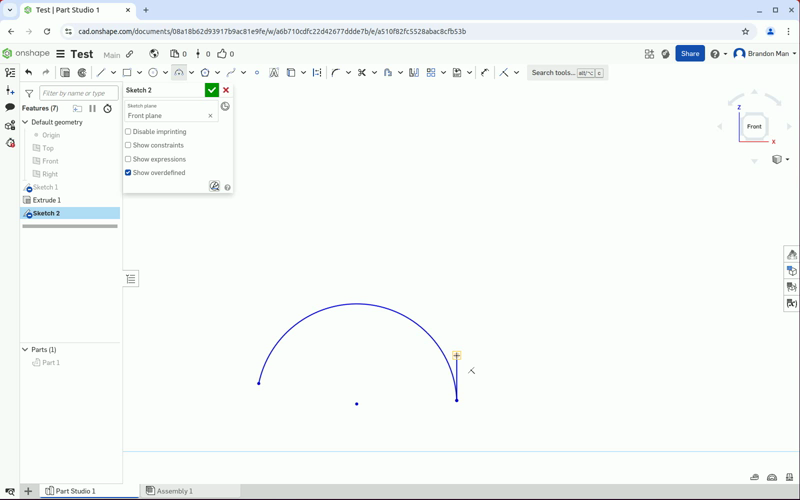
scroll(-6)
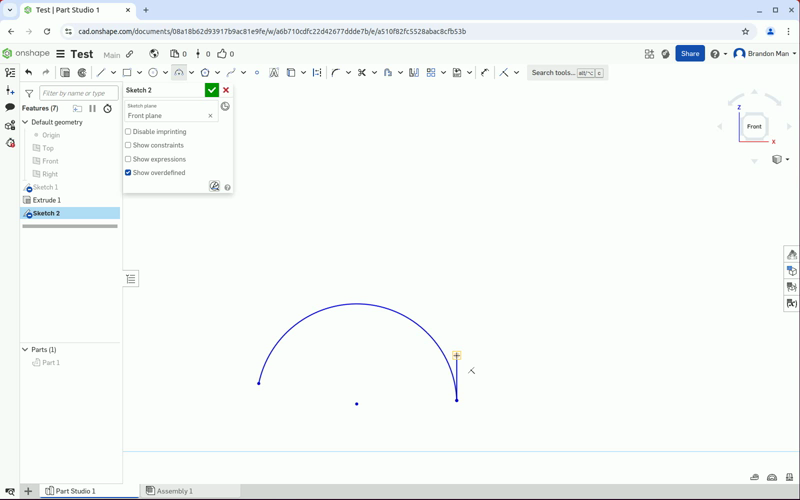
scroll(-6)
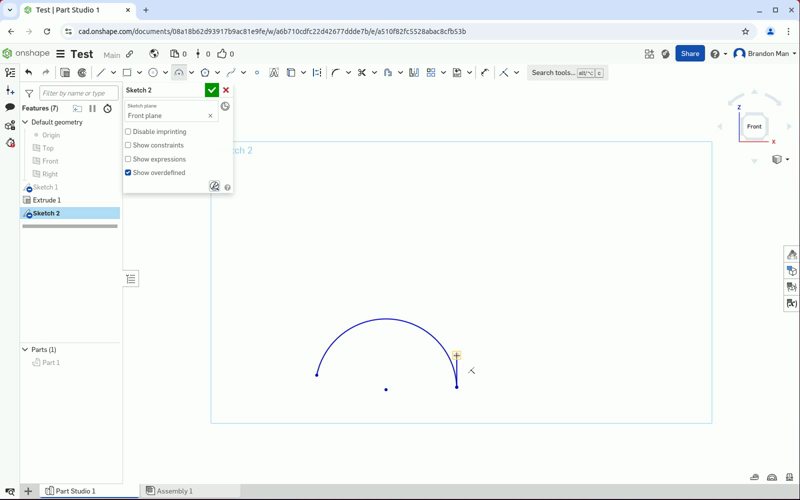
scroll(-6)
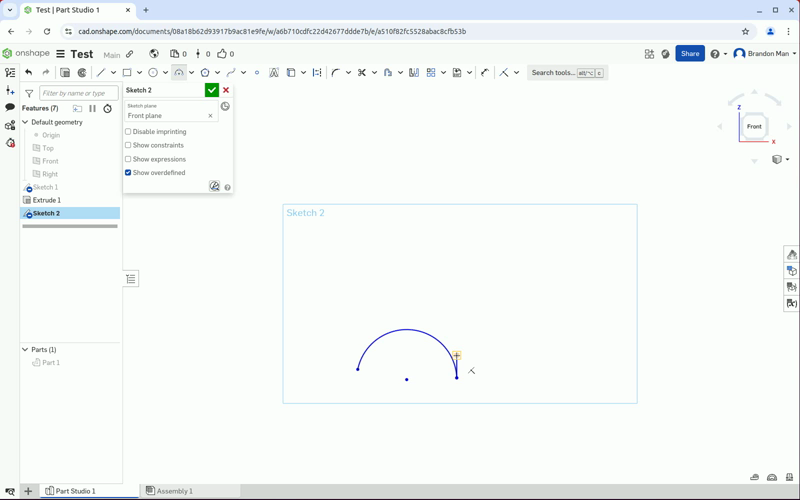
scroll(-6)
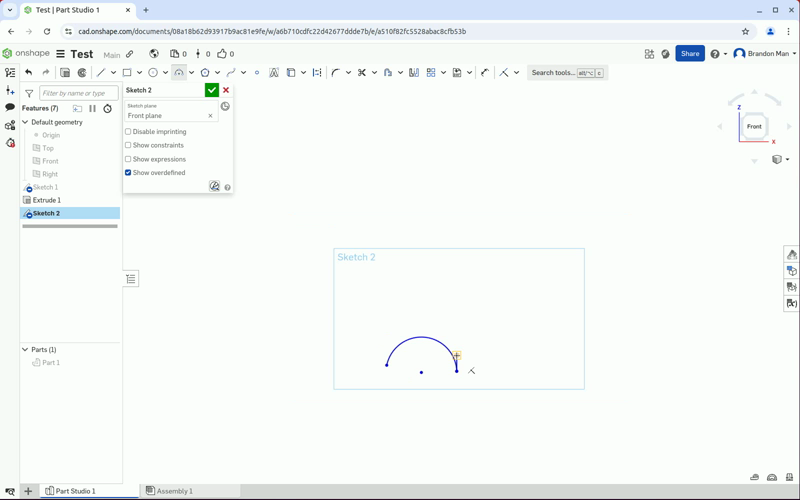
scroll(-6)
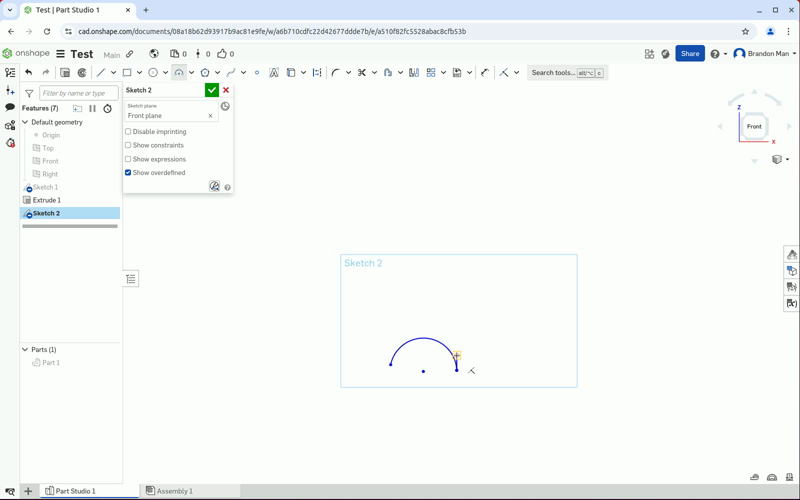
scroll(-6)
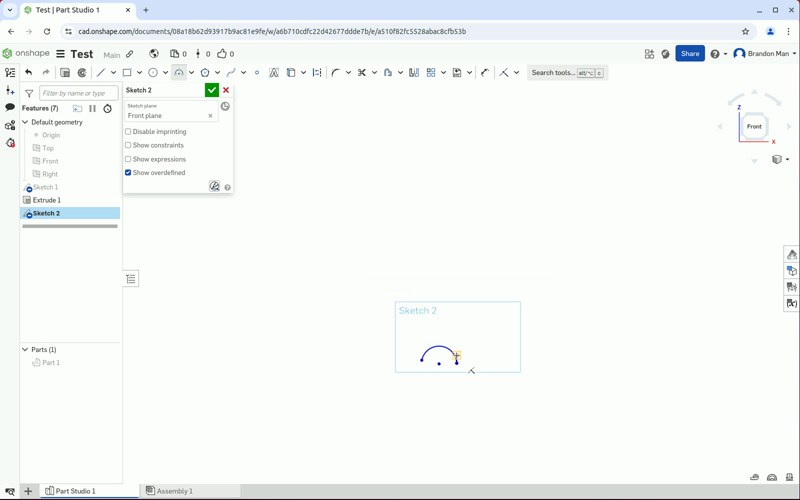
scroll(-6)
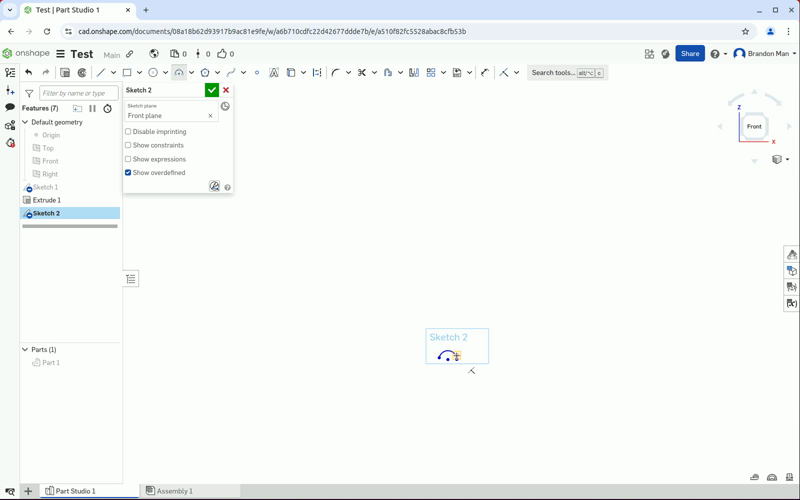
key_down(shift)
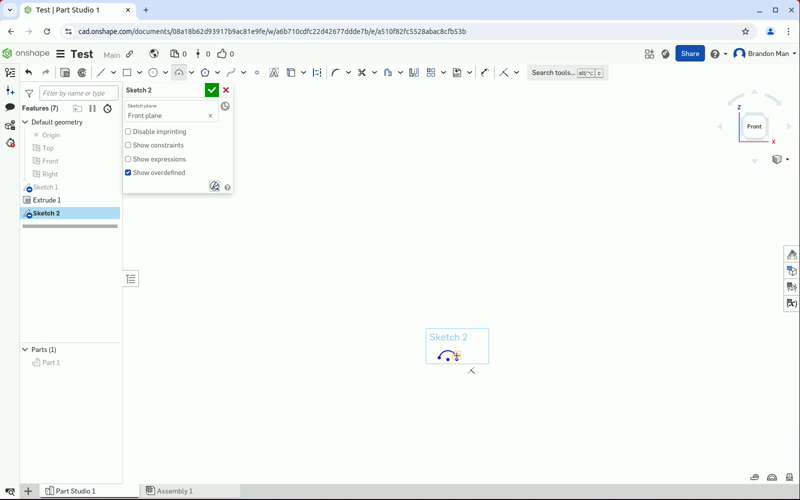
mouse_move(519, 290)
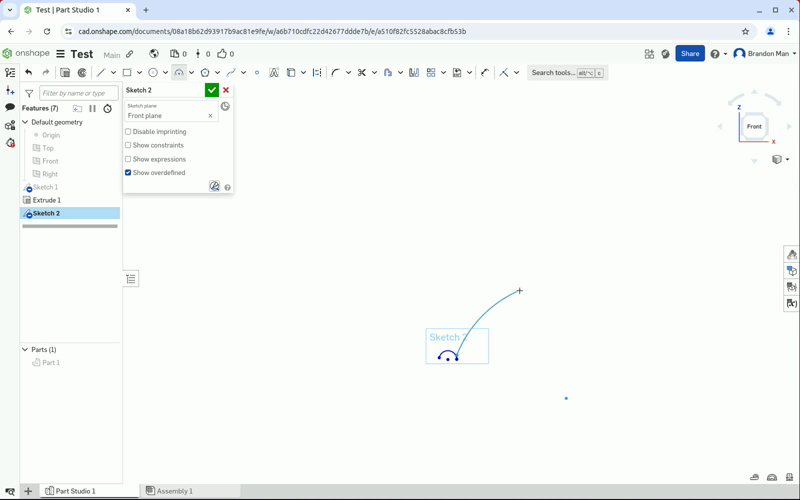
click(519, 290)
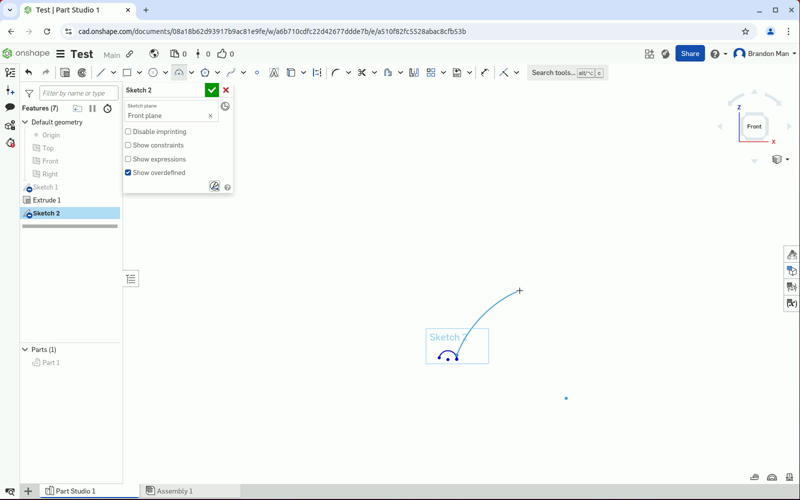
mouse_move(474, 309)
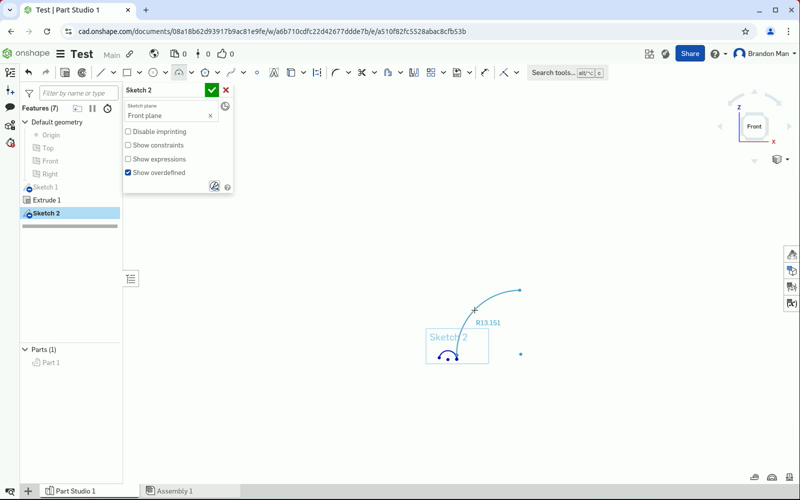
click(474, 309)
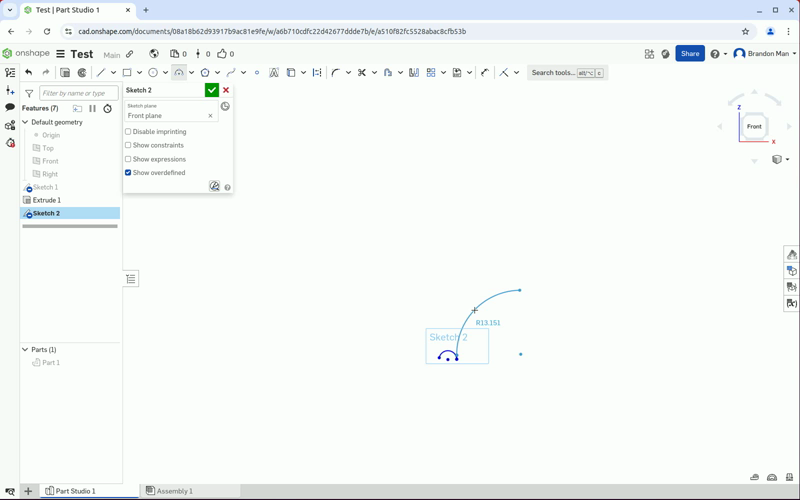
key_up(shift)
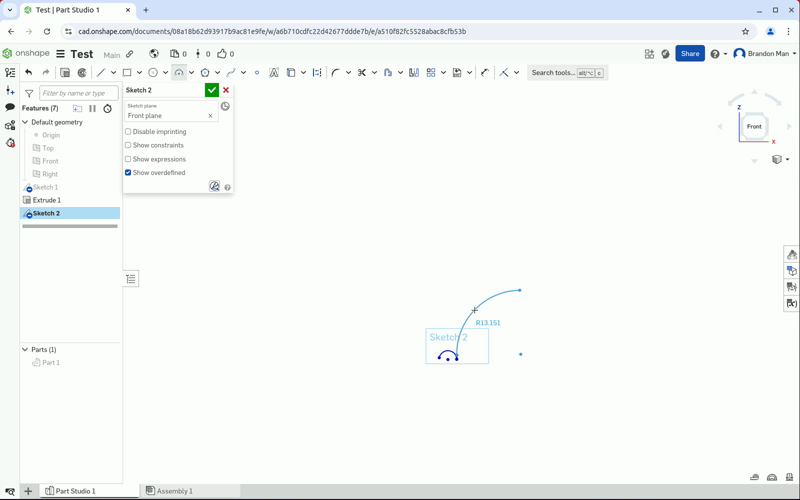
key(esc)
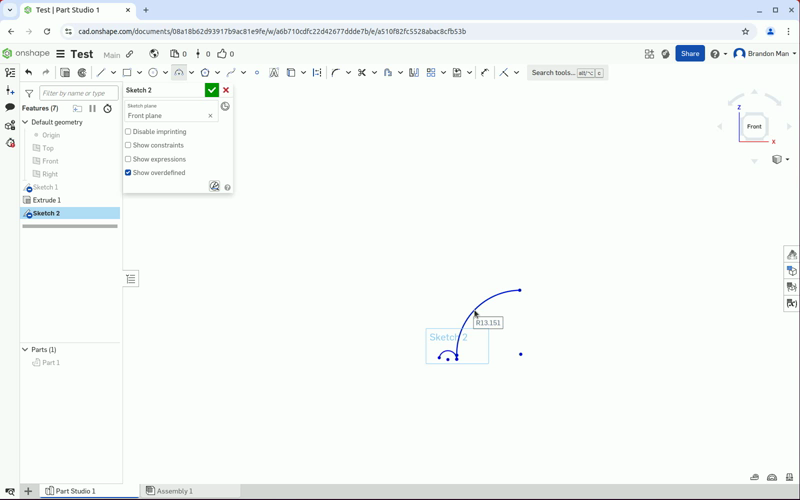
key(l)
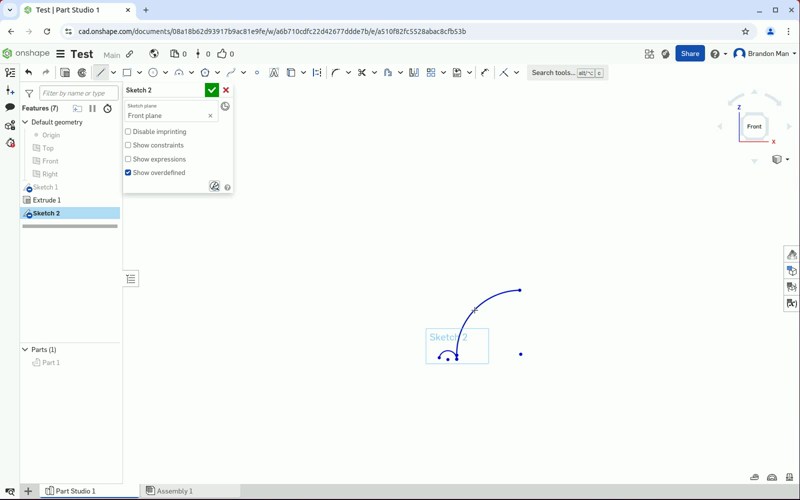
mouse_move(519, 290)
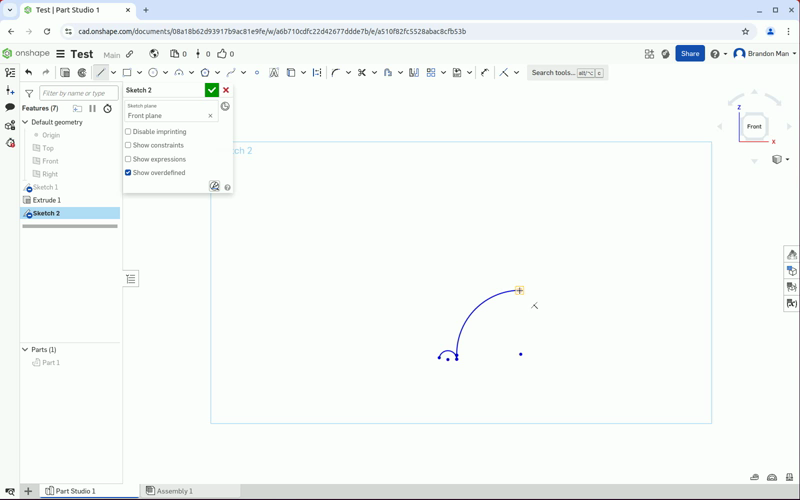
click(519, 290)
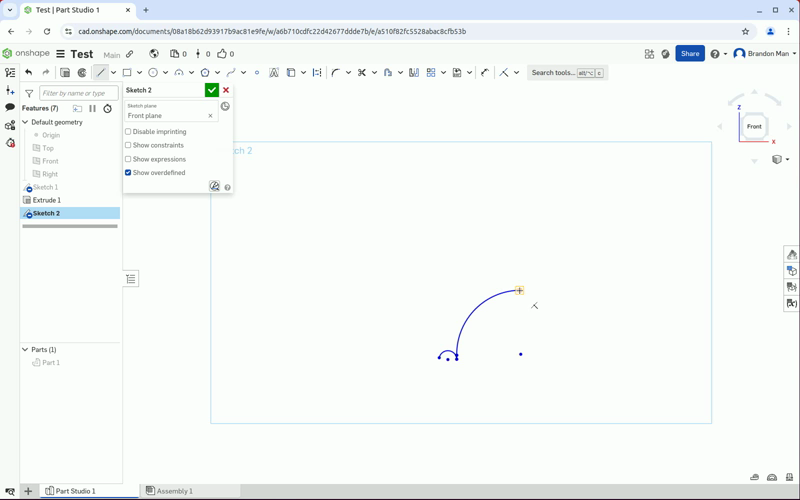
key_down(shift)
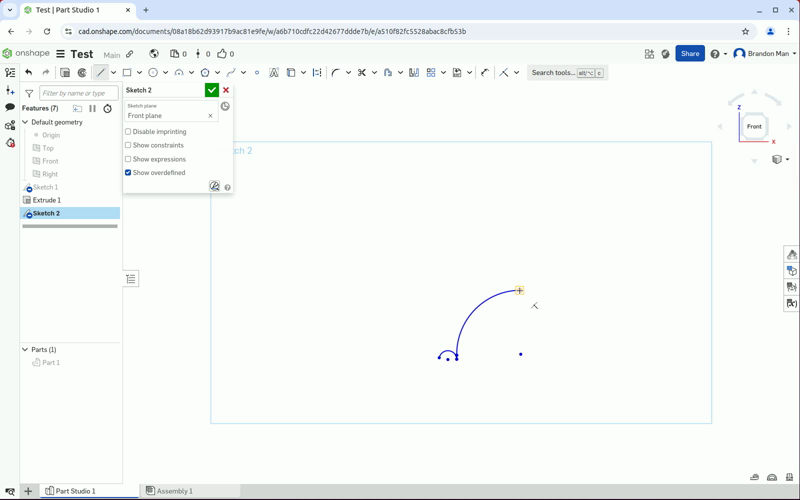
mouse_move(549, 290)
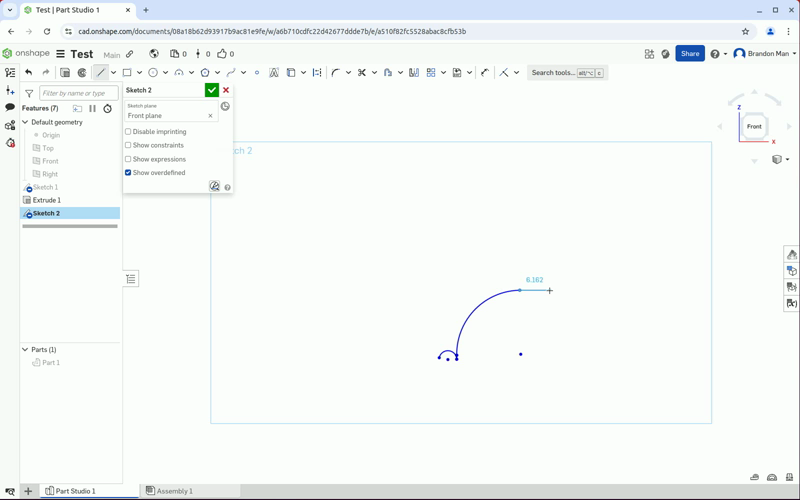
mouse_move(564, 290)
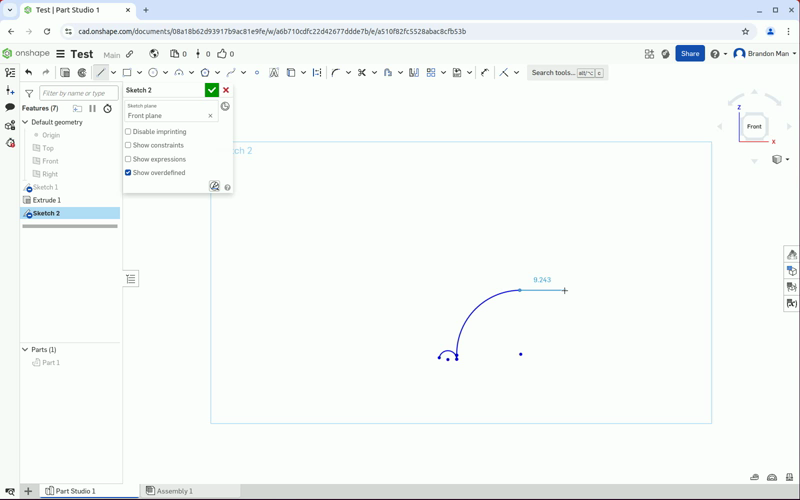
click(564, 290)
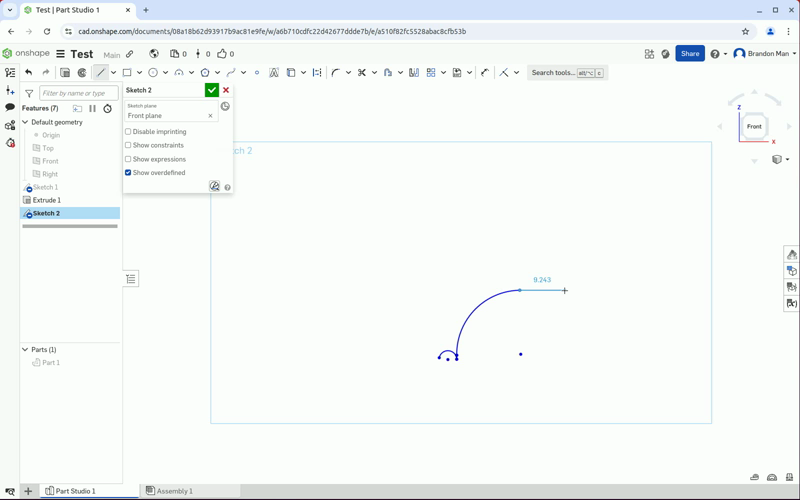
key_up(shift)
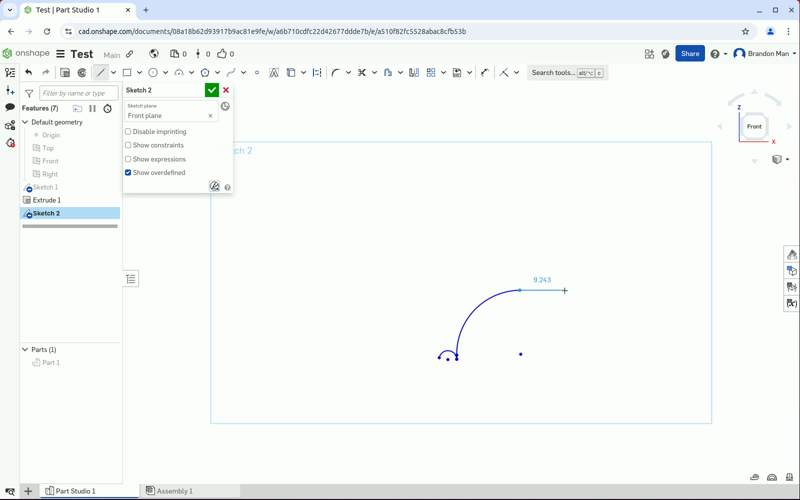
key(esc)
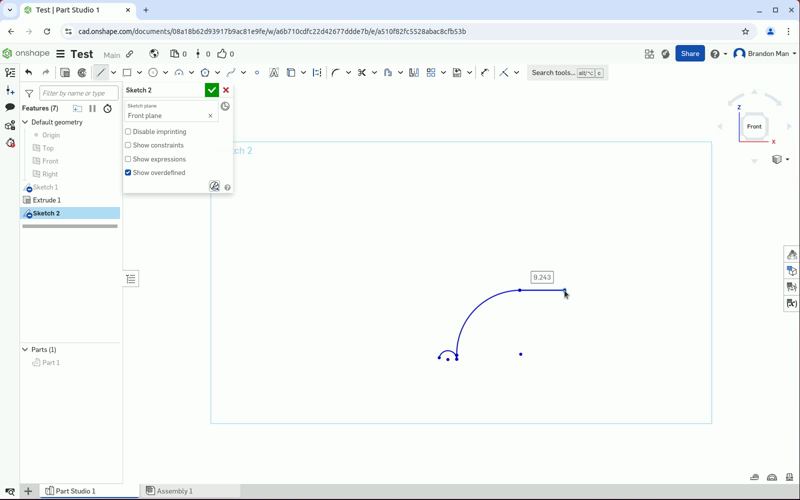
key(a)
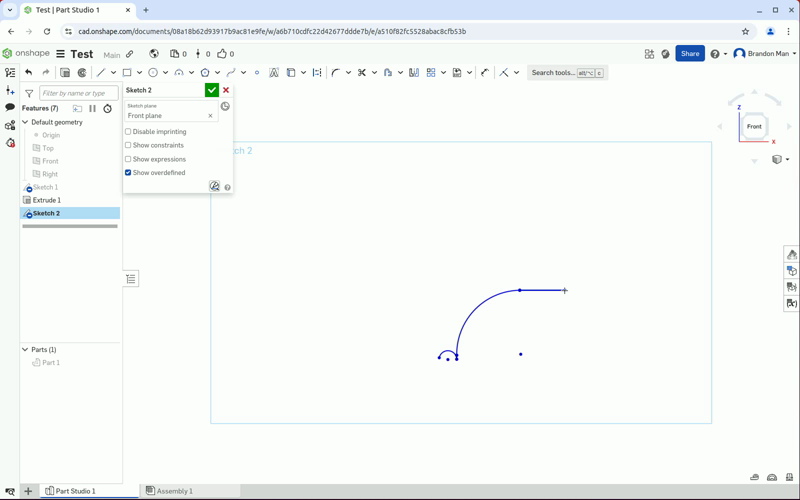
mouse_move(564, 290)
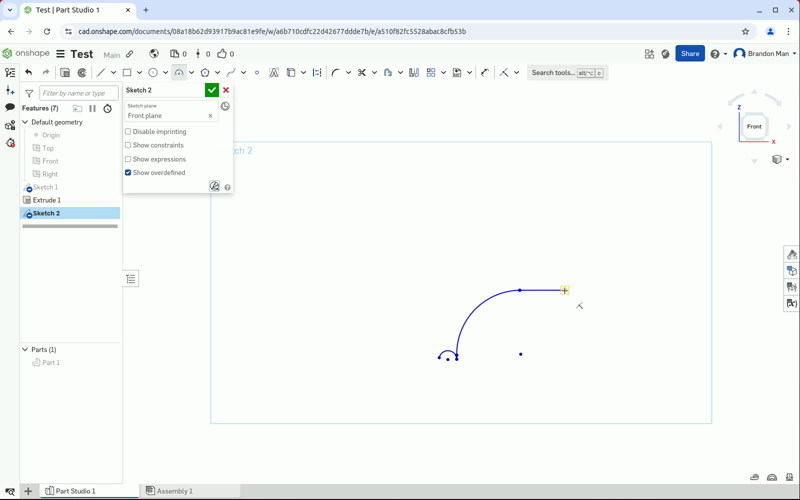
click(564, 290)
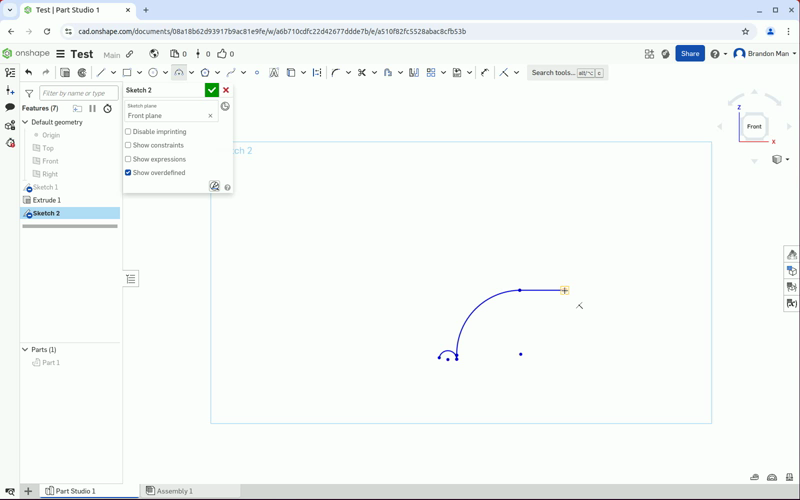
key_down(shift)
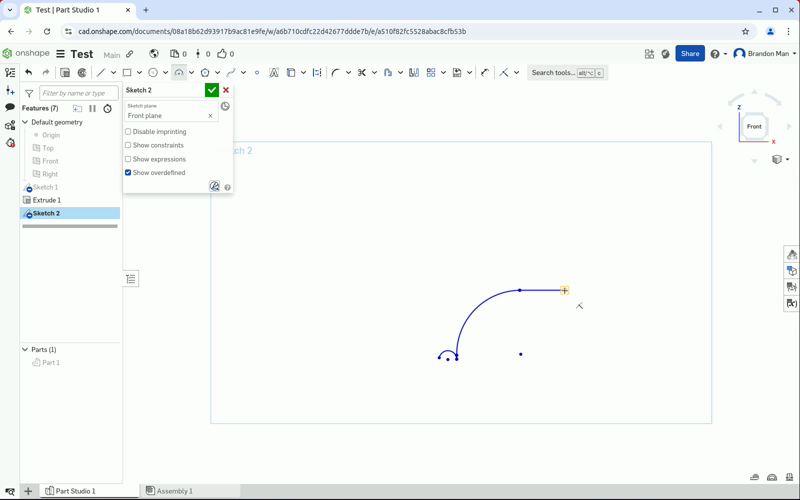
mouse_move(564, 273)
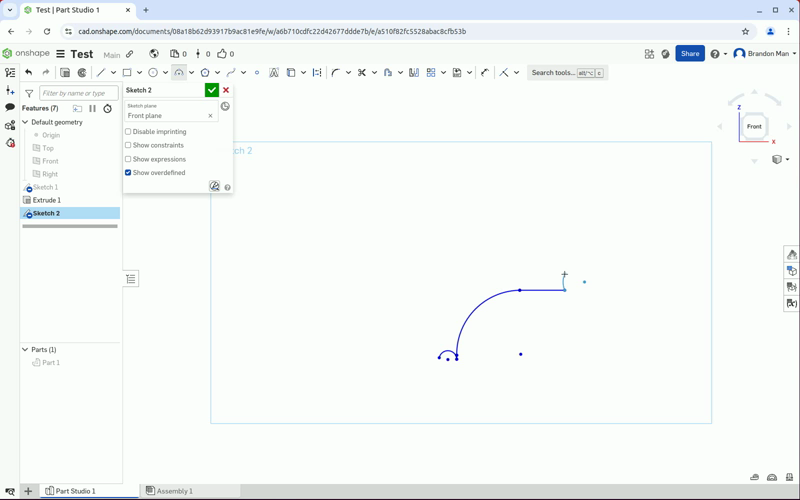
click(564, 273)
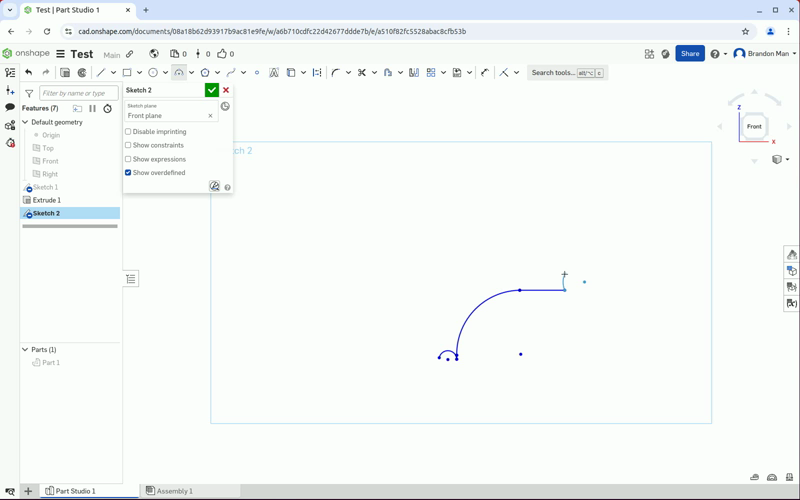
mouse_move(573, 282)
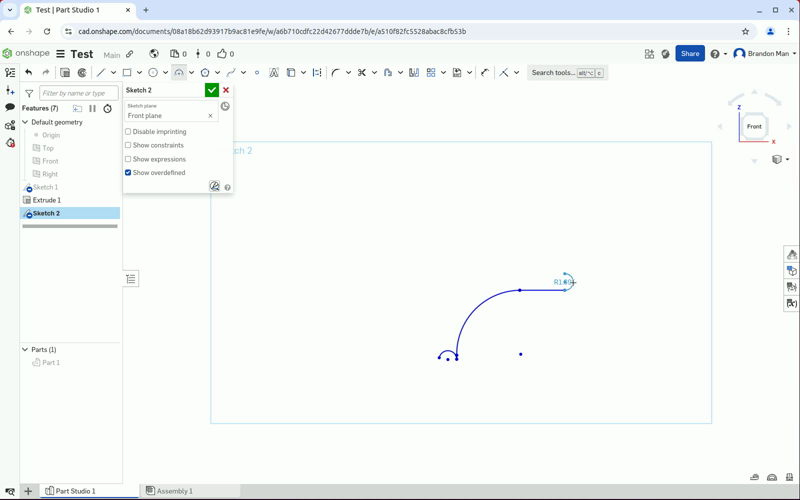
click(573, 282)
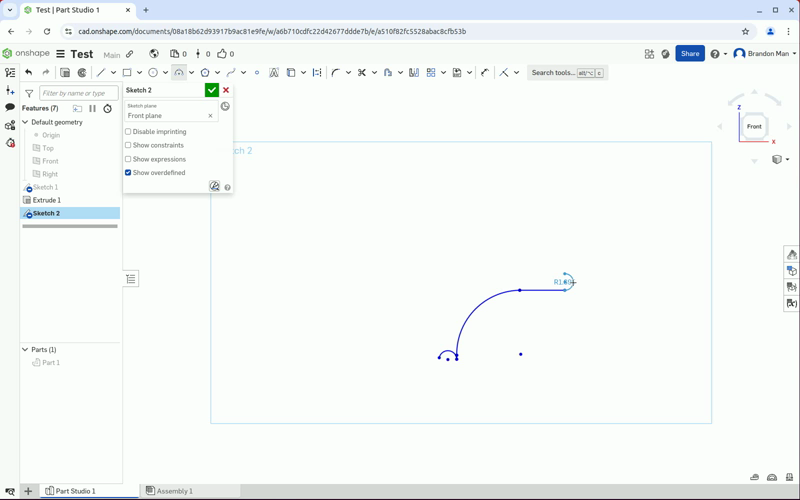
key_up(shift)
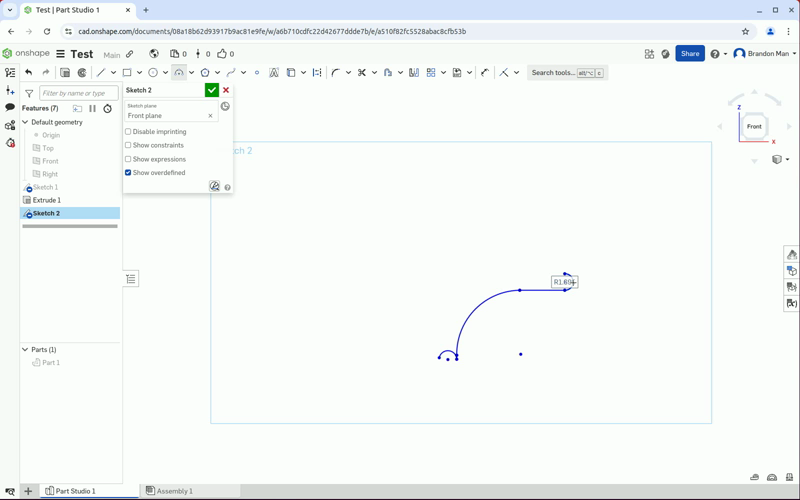
key(esc)
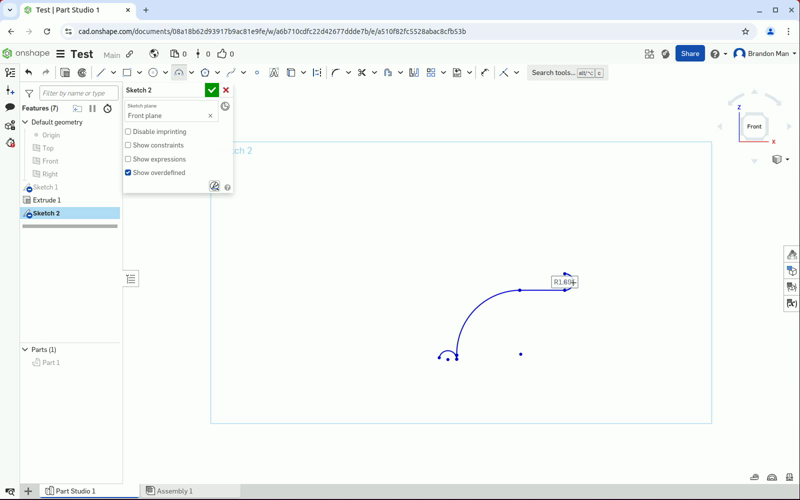
key(l)
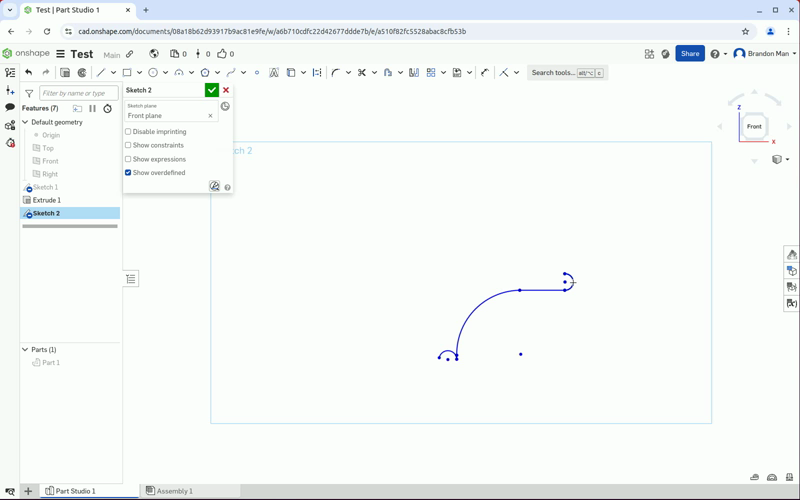
mouse_move(564, 273)
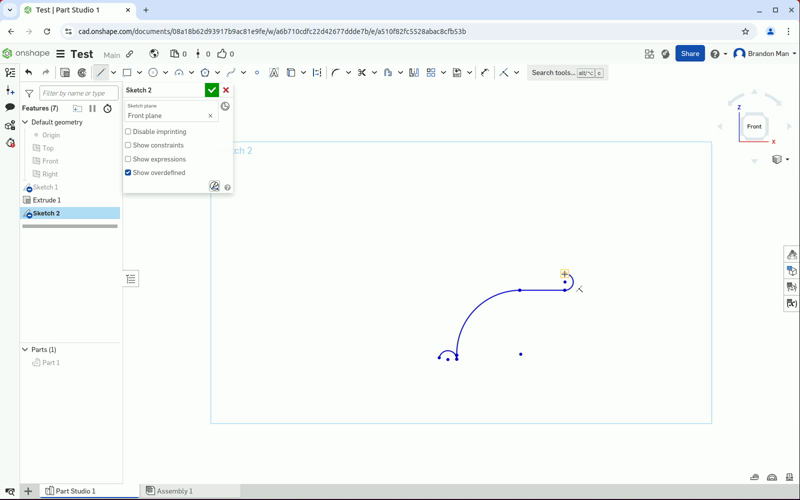
click(564, 273)
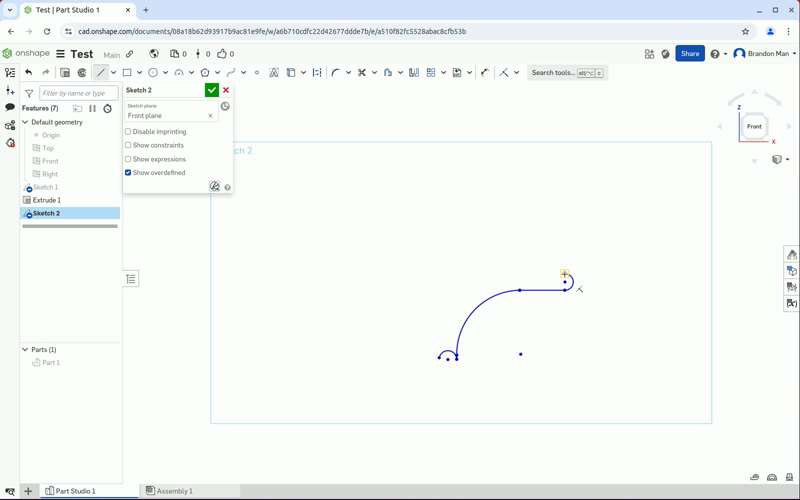
key_down(shift)
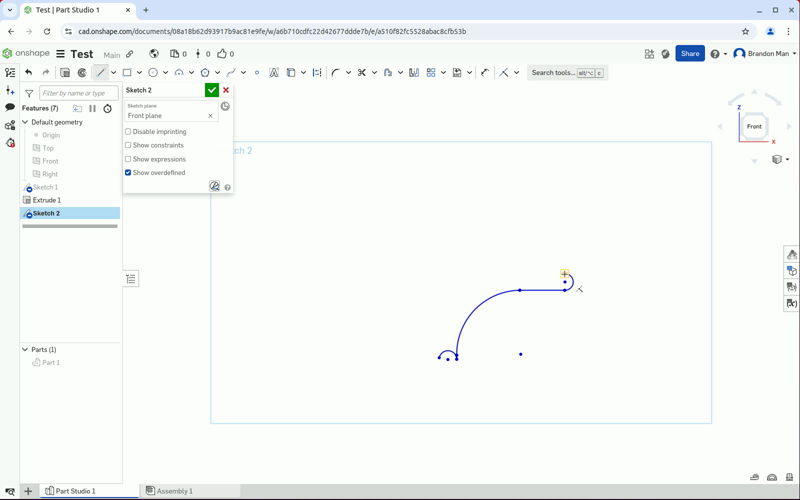
mouse_move(460, 273)
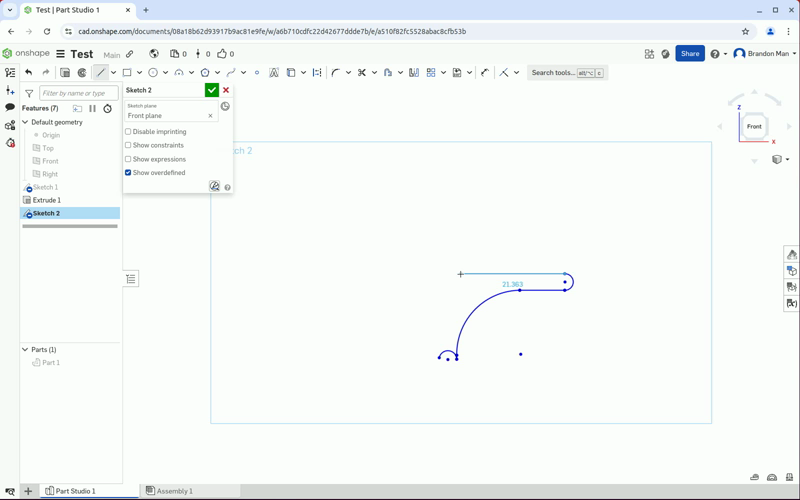
click(460, 273)
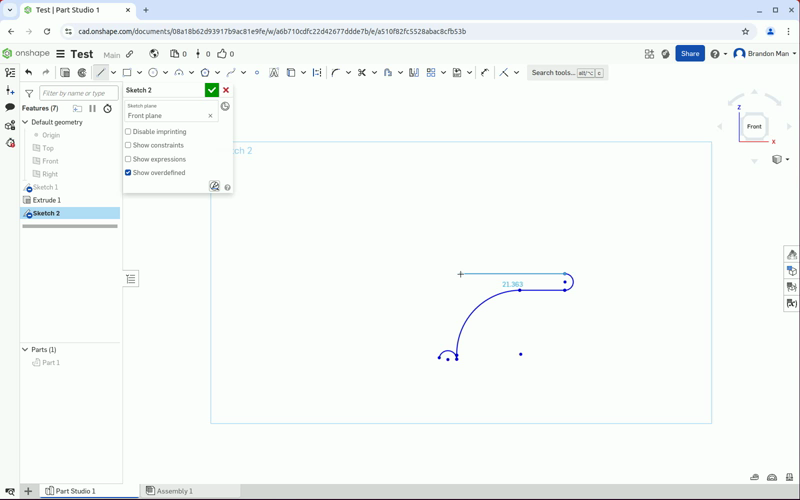
key_up(shift)
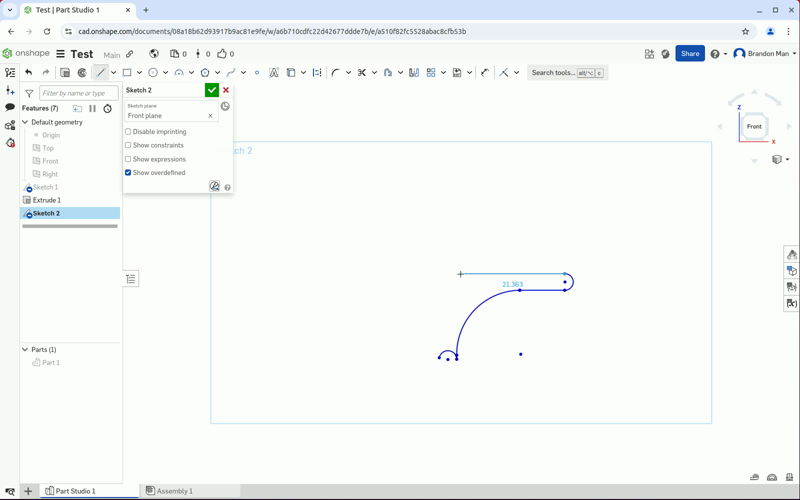
key(esc)
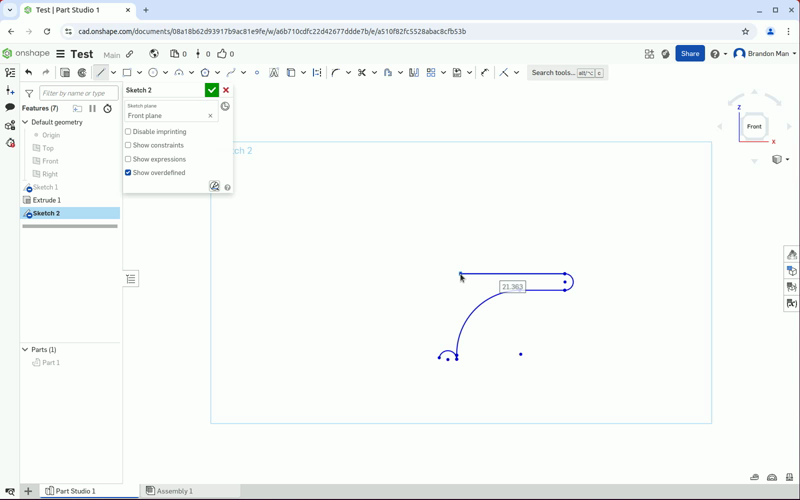
key(a)
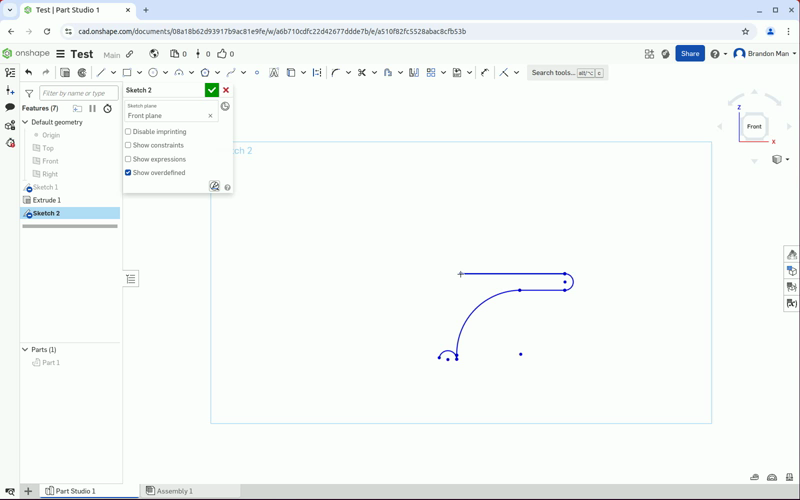
mouse_move(460, 273)
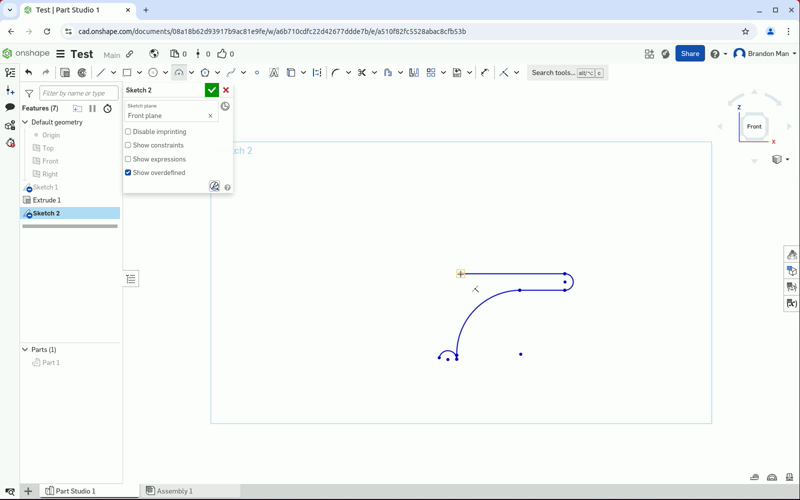
click(460, 273)
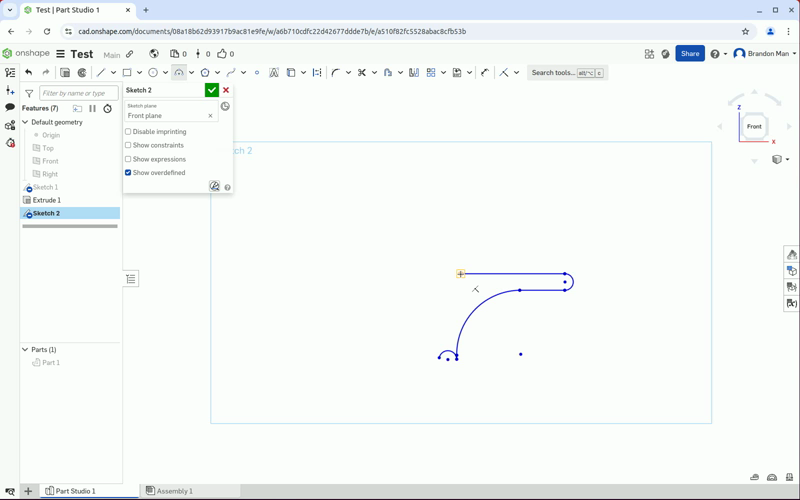
key_down(shift)
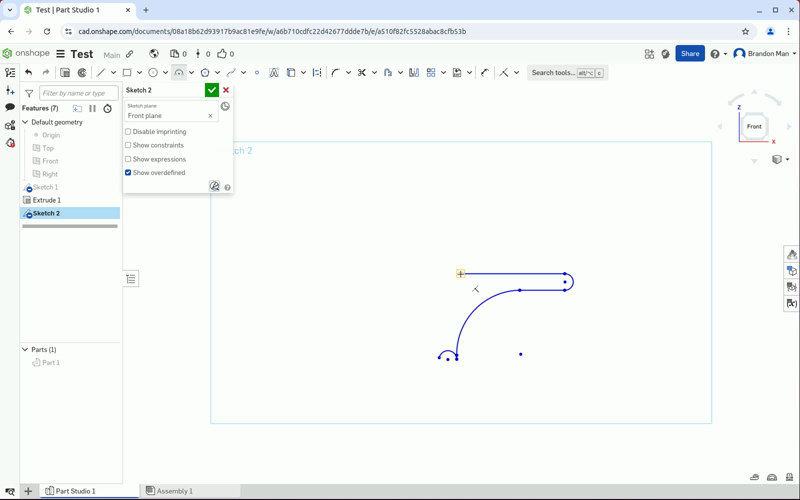
mouse_move(452, 280)
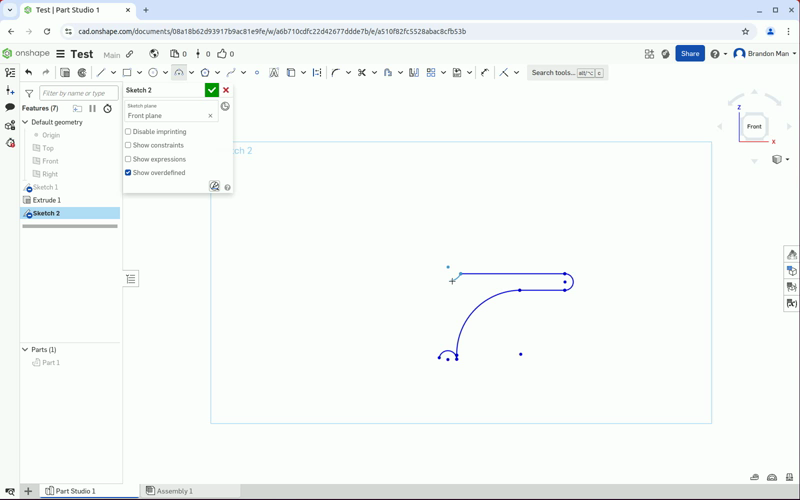
click(452, 280)
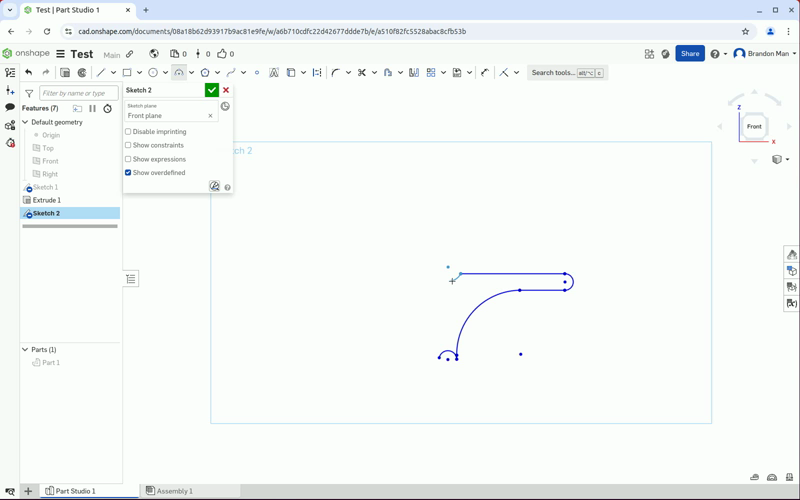
mouse_move(455, 275)
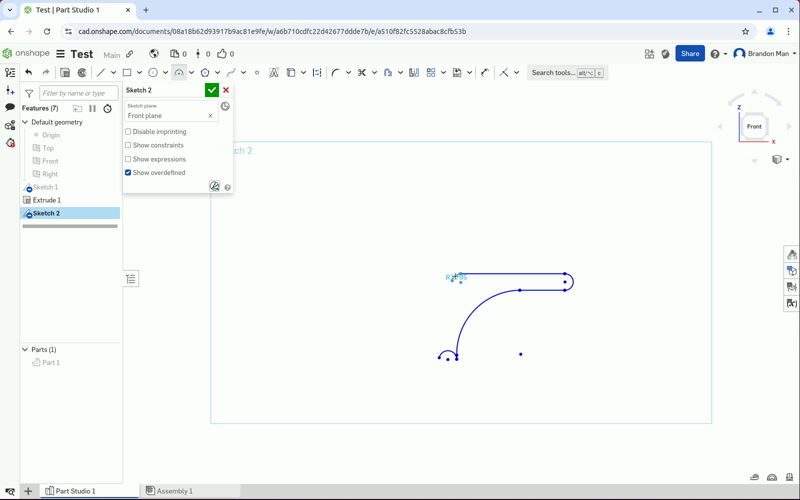
click(455, 275)
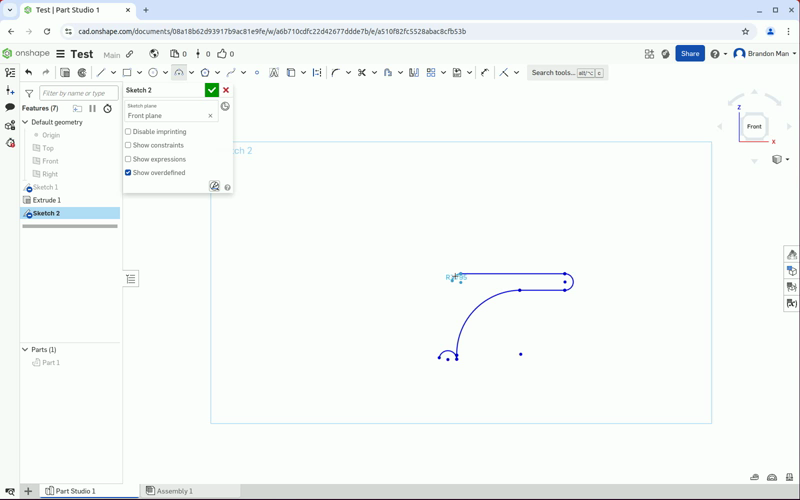
key_up(shift)
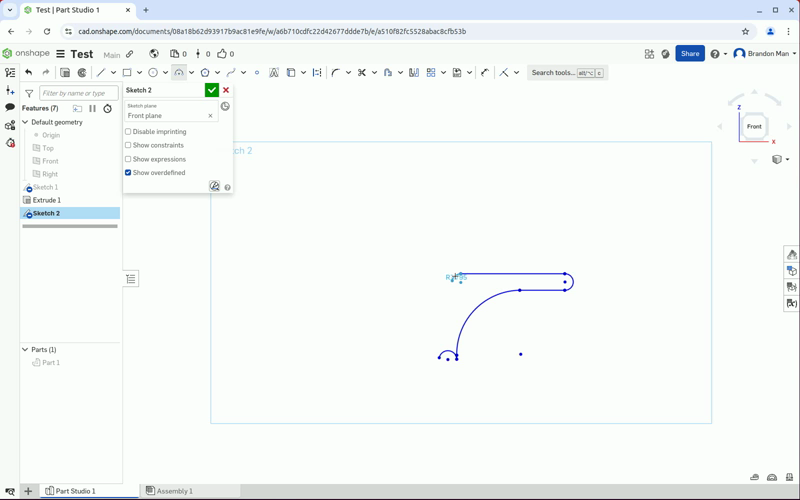
key(esc)
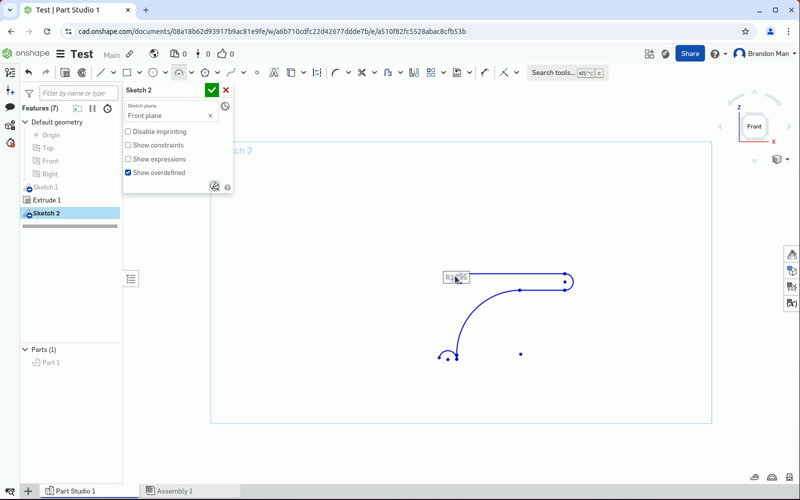
key(l)
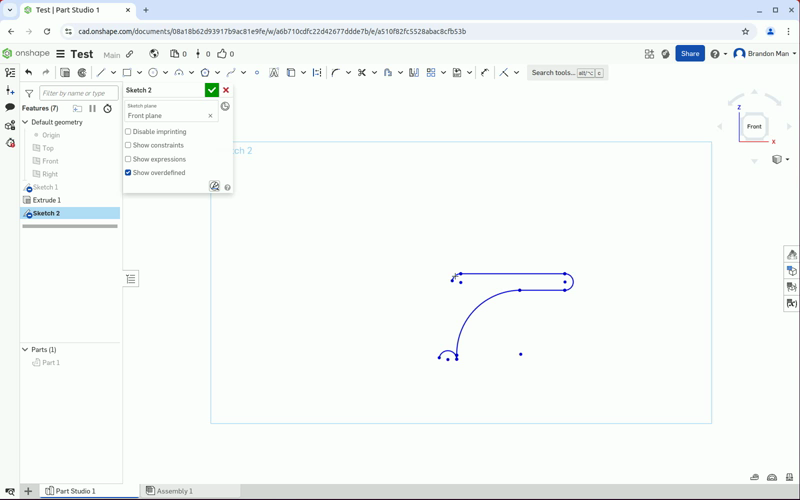
mouse_move(452, 280)
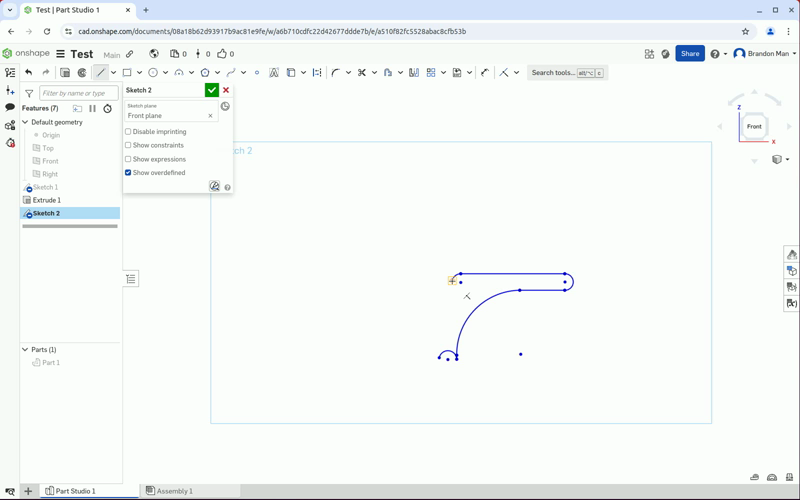
click(452, 280)
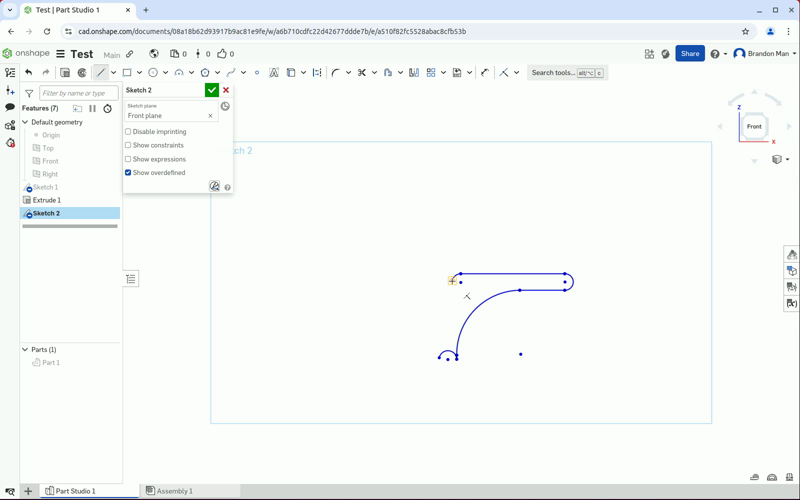
key_down(shift)
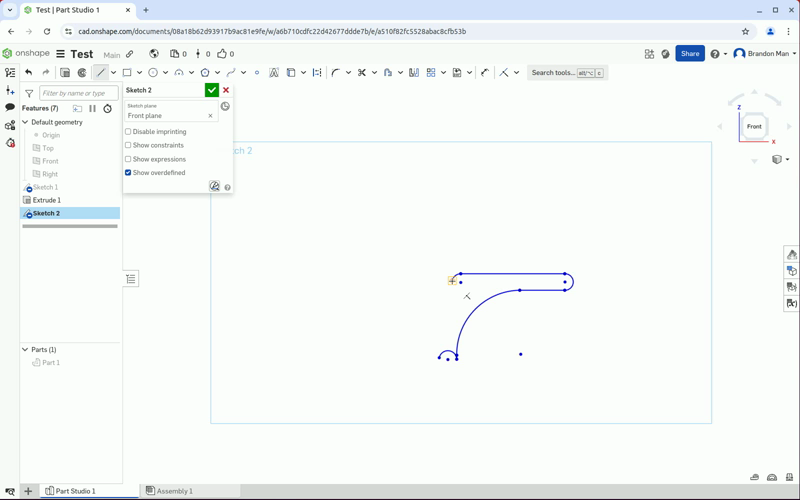
mouse_move(439, 357)
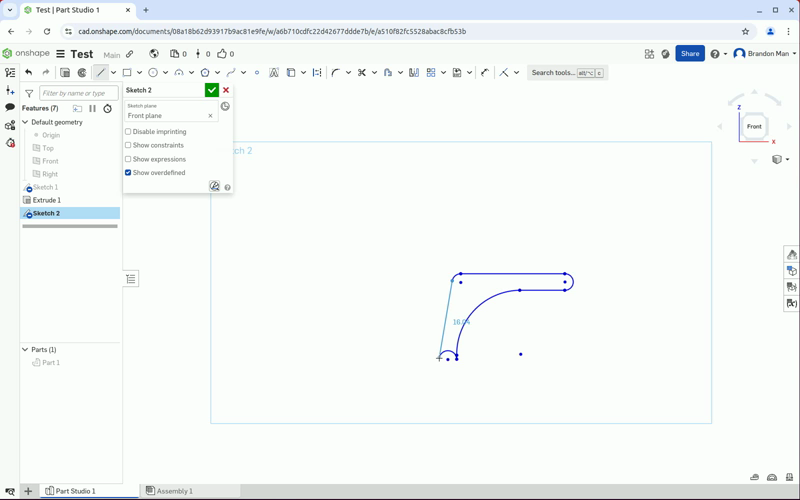
key_up(shift)
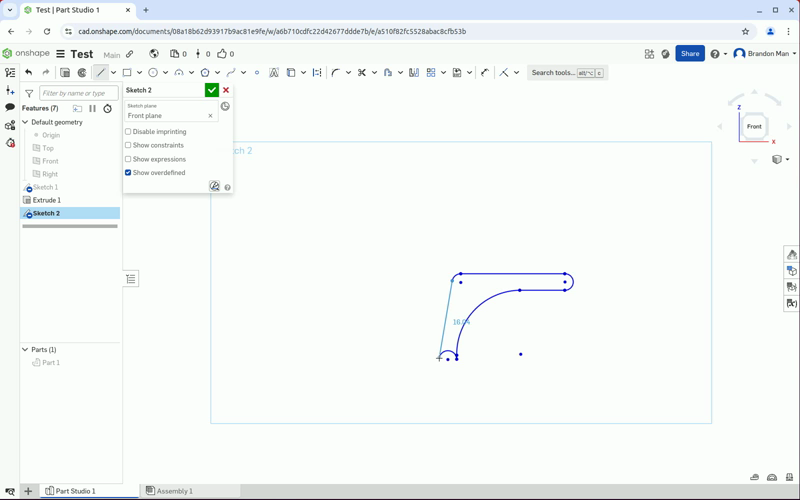
click(439, 357)
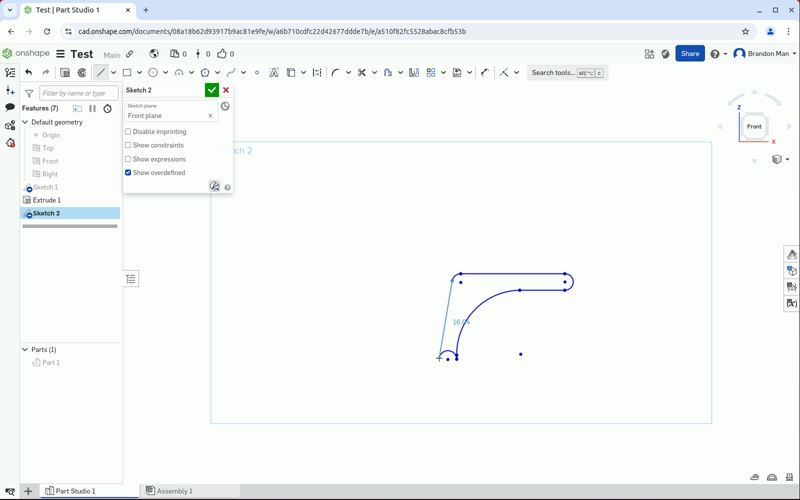
key(esc)
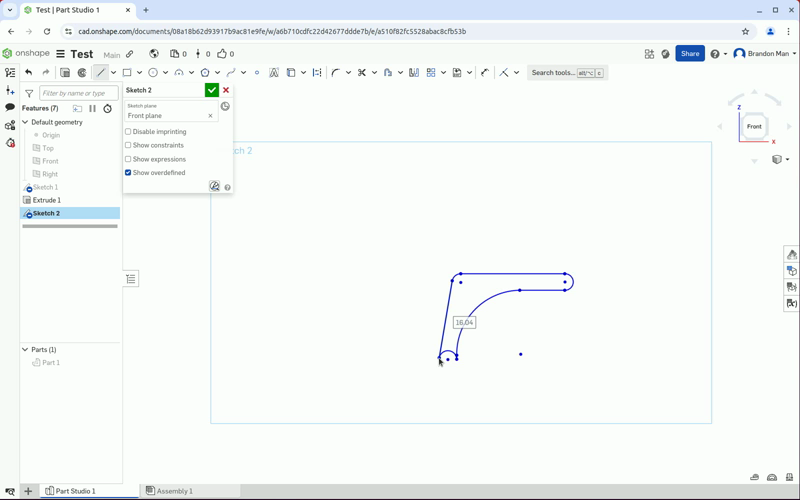
key(c)
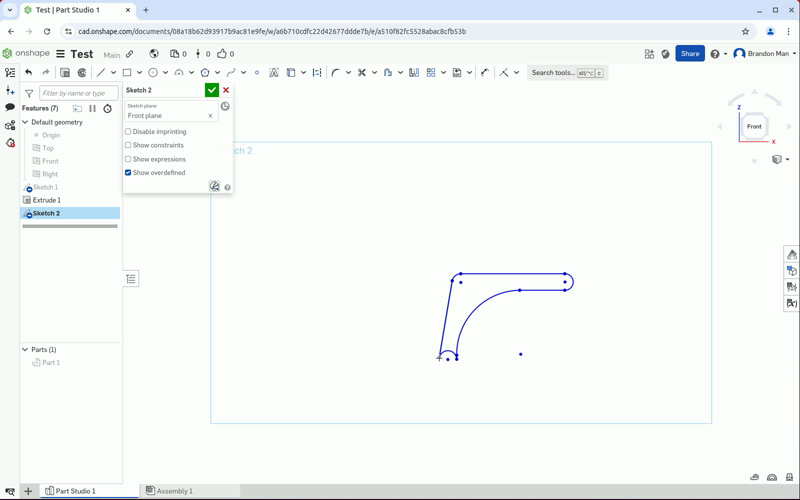
key_down(shift)
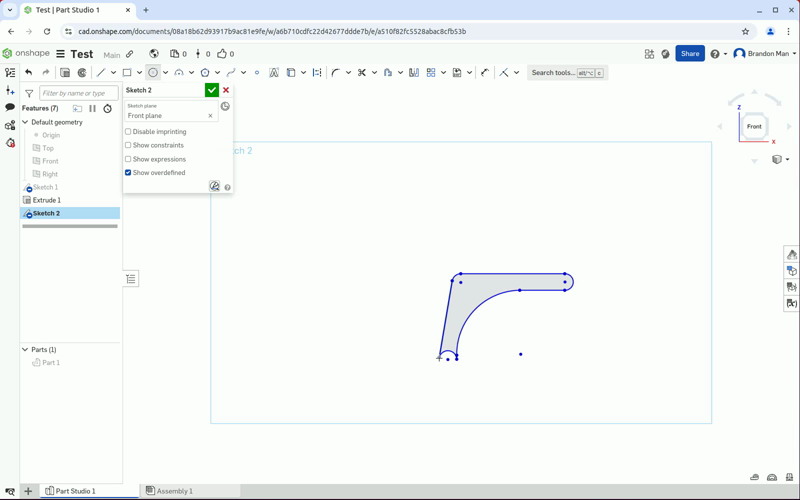
mouse_move(460, 282)
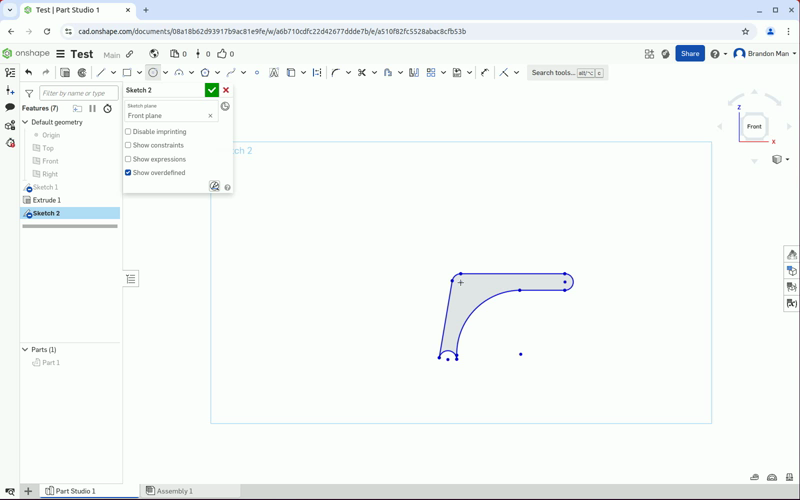
click(460, 282)
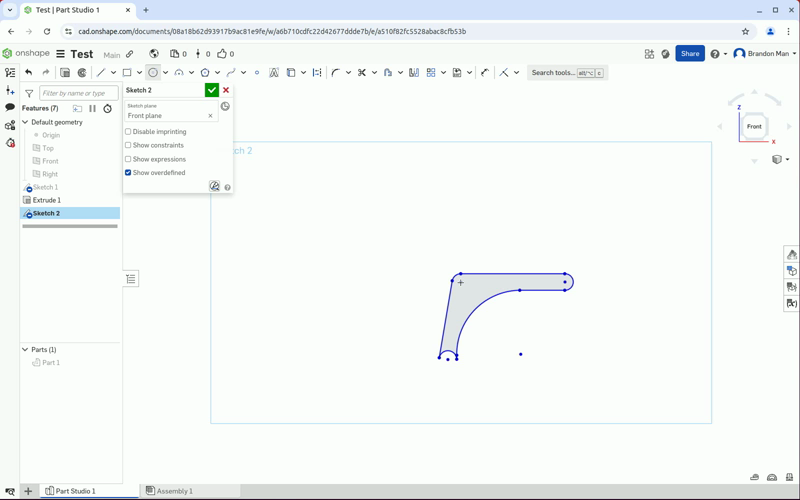
key_up(shift)
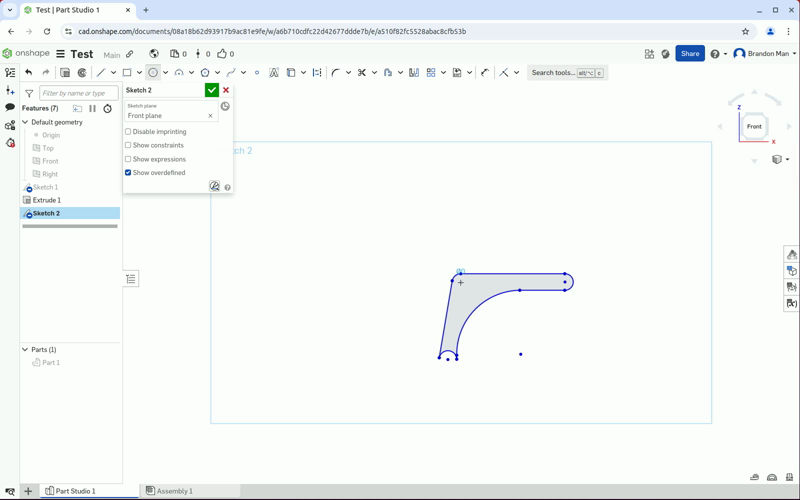
mouse_move(466, 282)
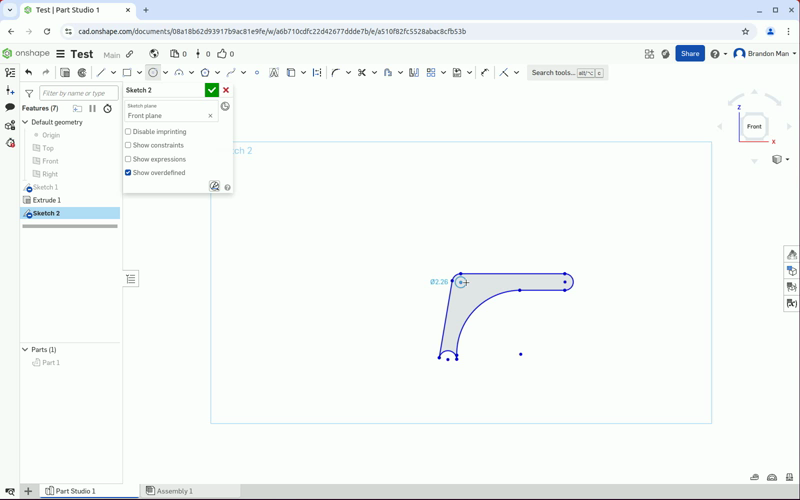
click(466, 282)
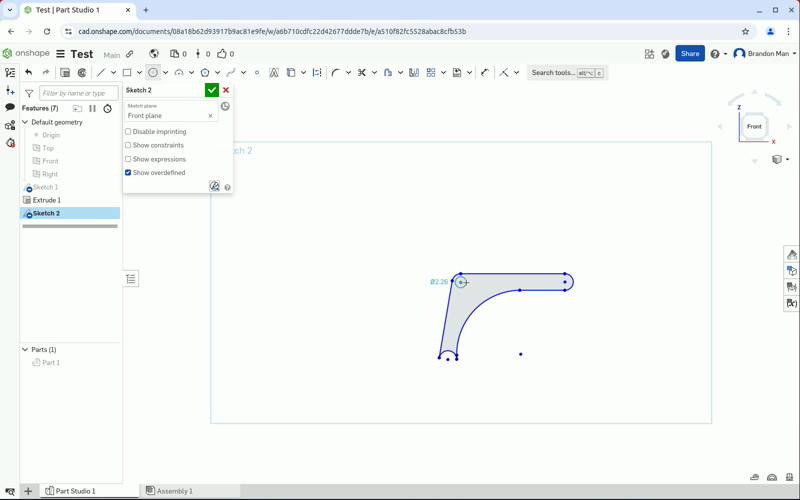
key(esc)
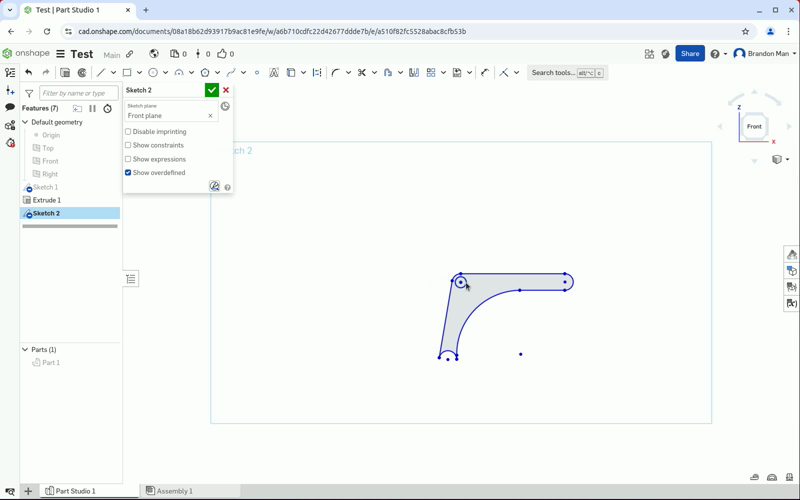
key(c)
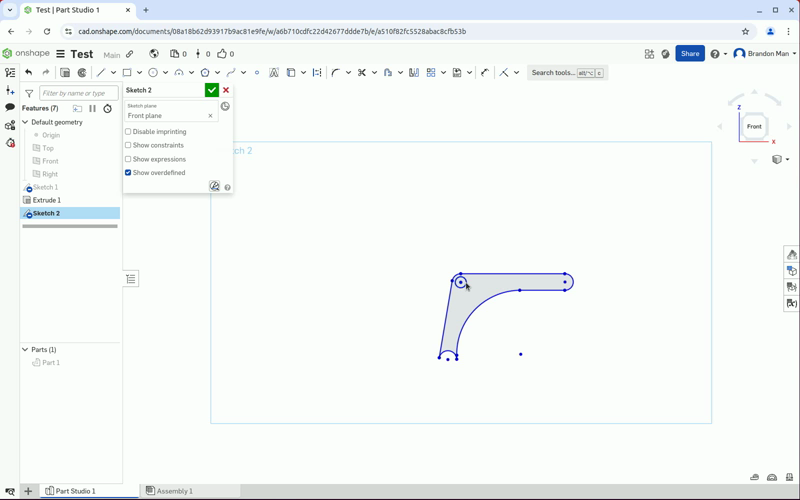
key_down(shift)
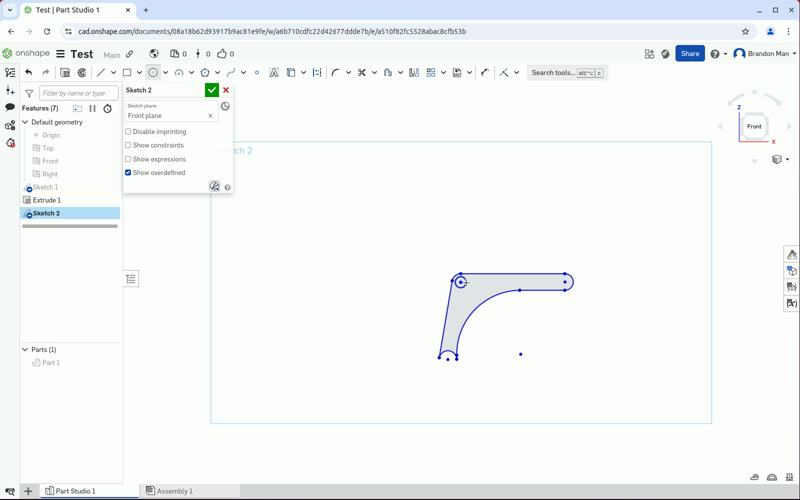
mouse_move(564, 282)
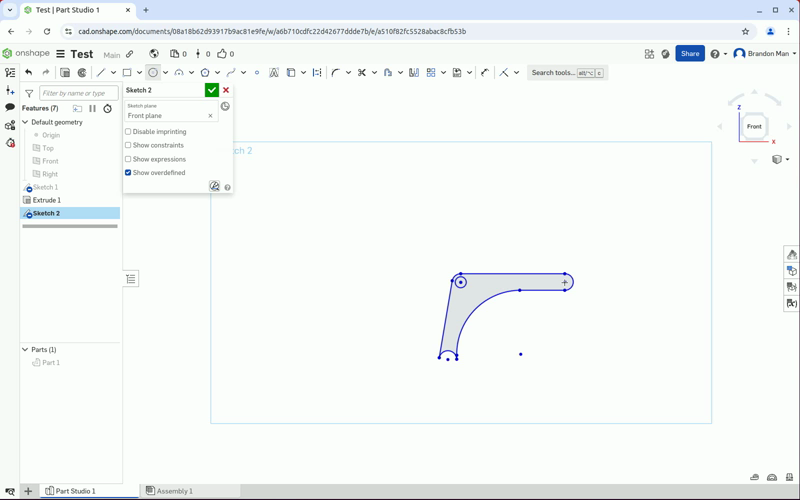
click(564, 282)
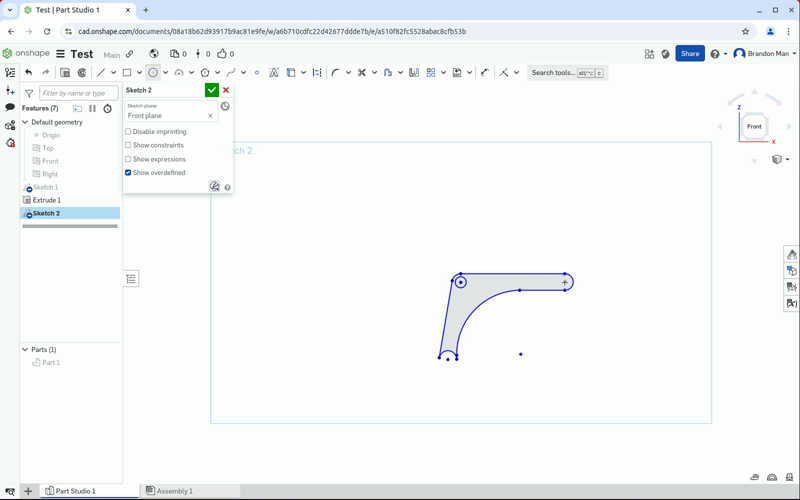
key_up(shift)
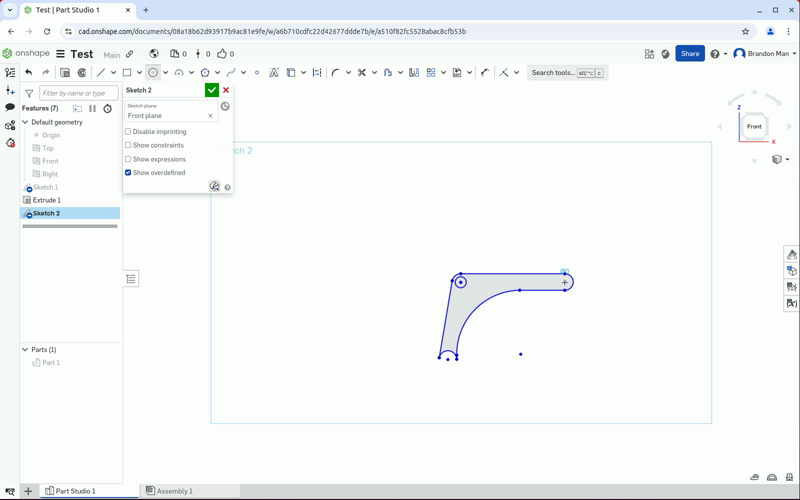
mouse_move(570, 282)
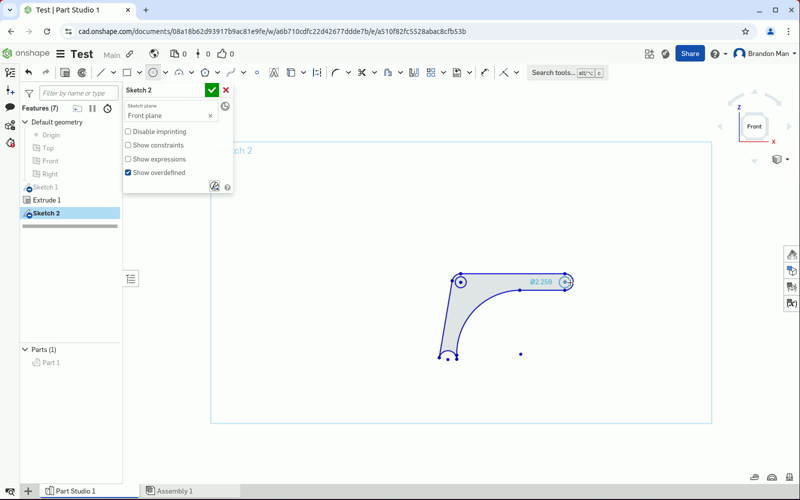
scroll(6)
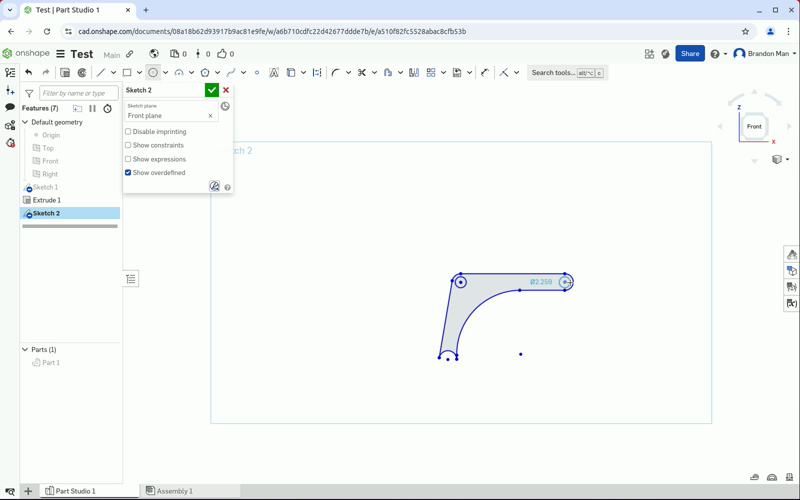
scroll(6)
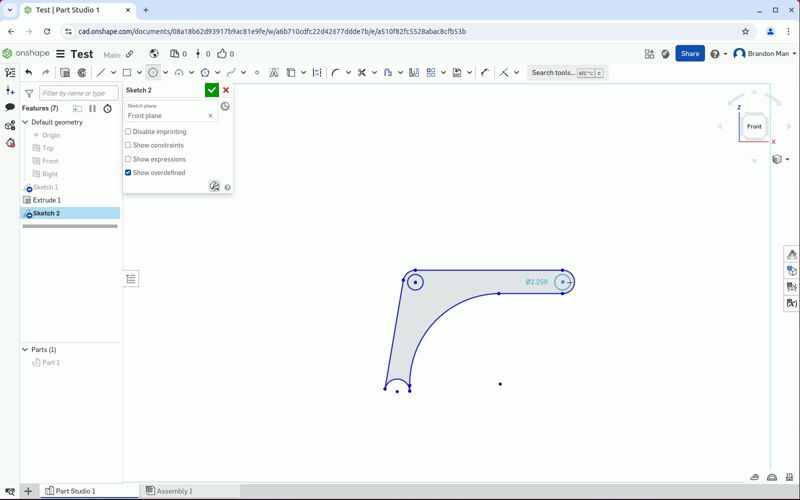
scroll(6)
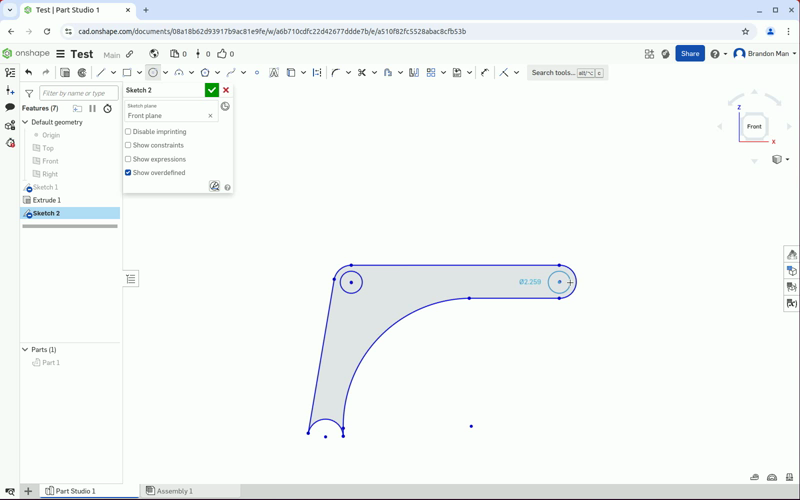
scroll(6)
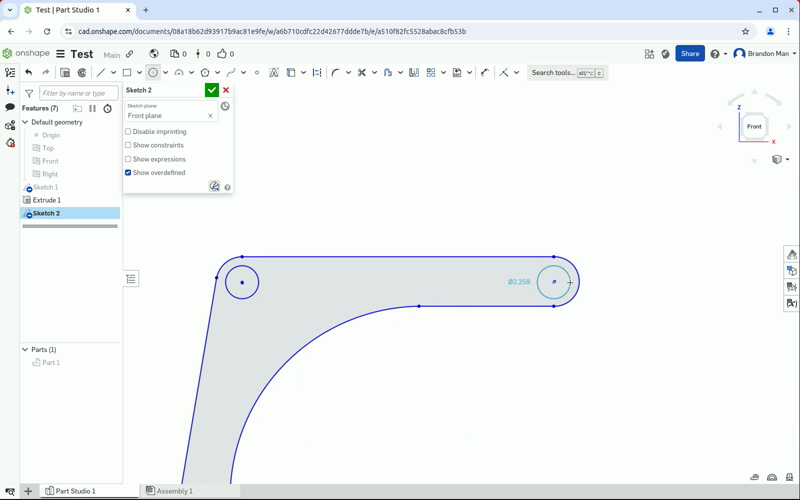
scroll(6)
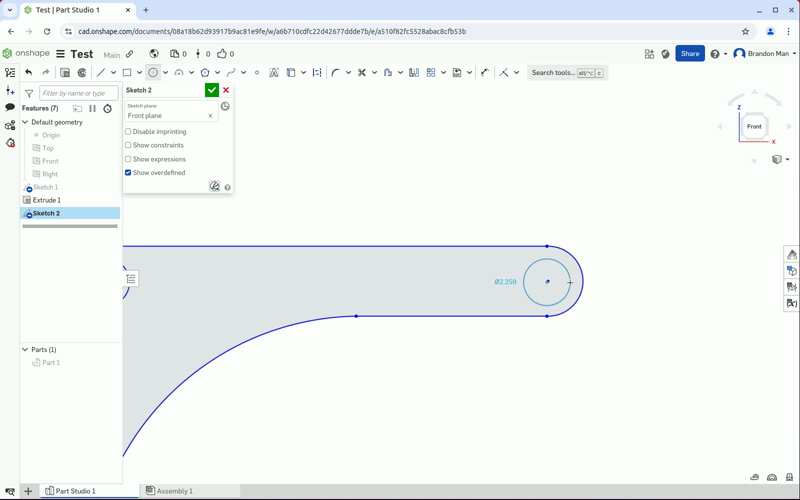
scroll(6)
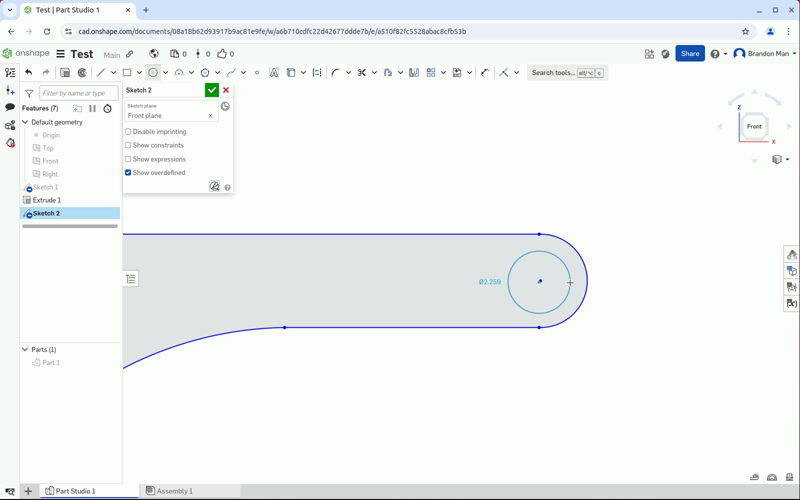
scroll(6)
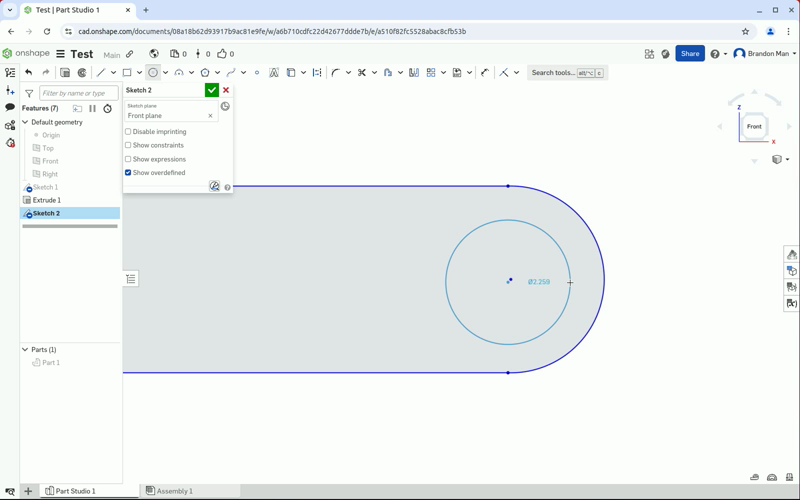
click(570, 282)
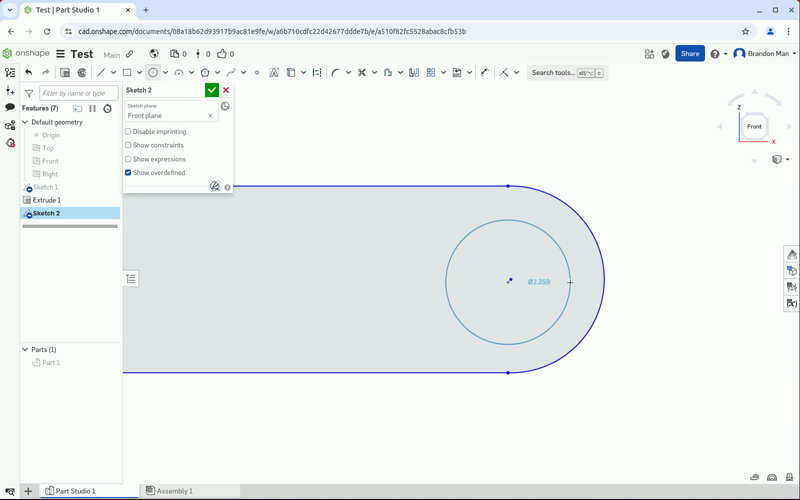
scroll(-6)
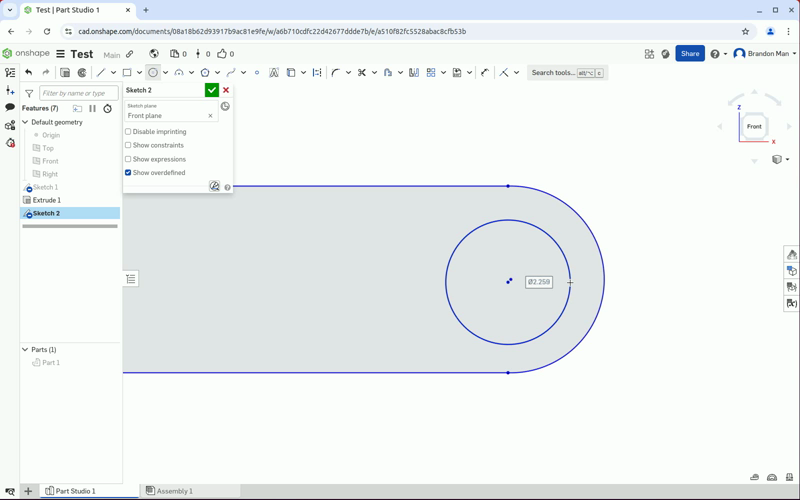
scroll(-6)
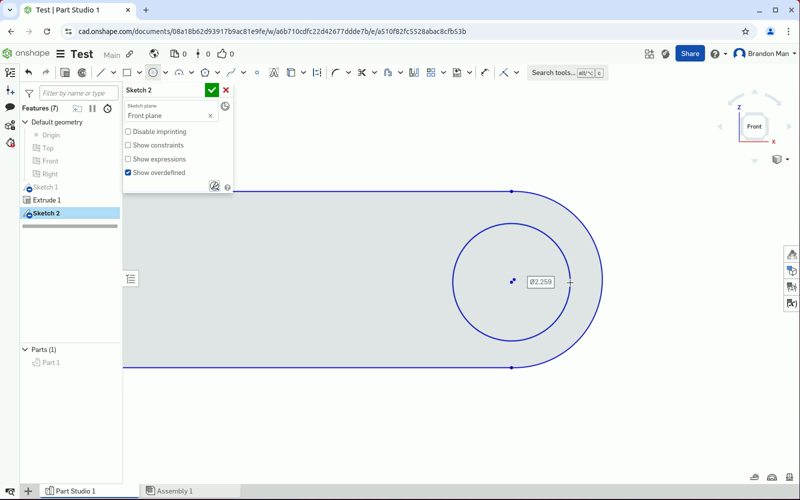
scroll(-6)
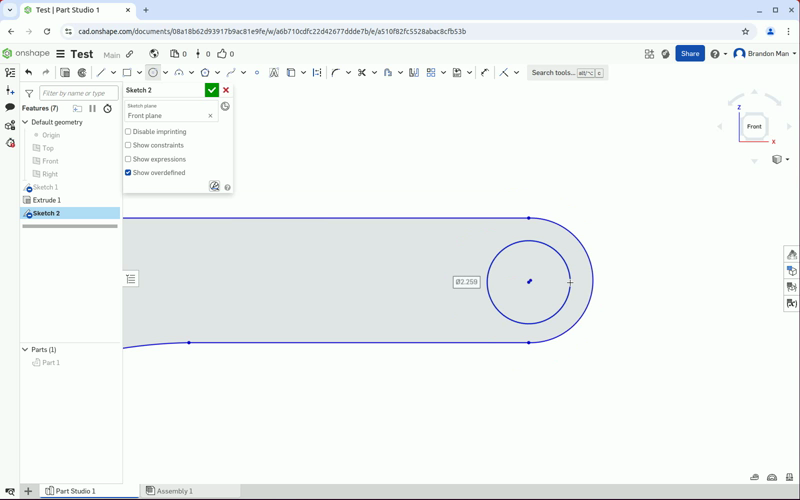
scroll(-6)
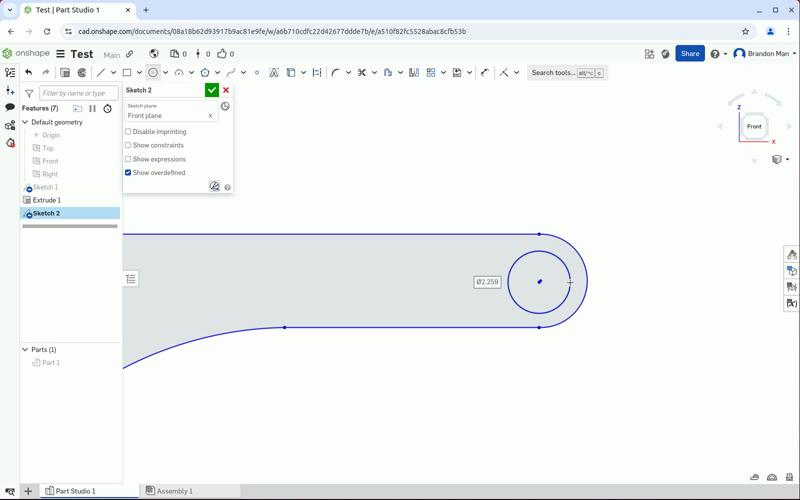
scroll(-6)
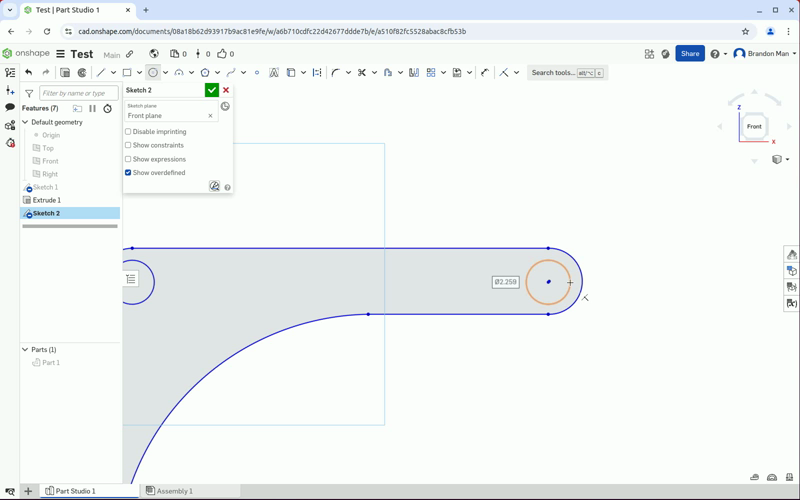
scroll(-6)
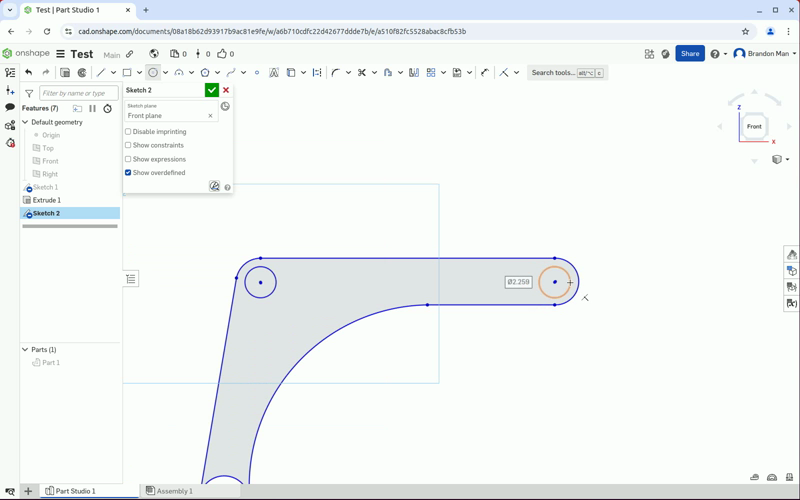
scroll(-6)
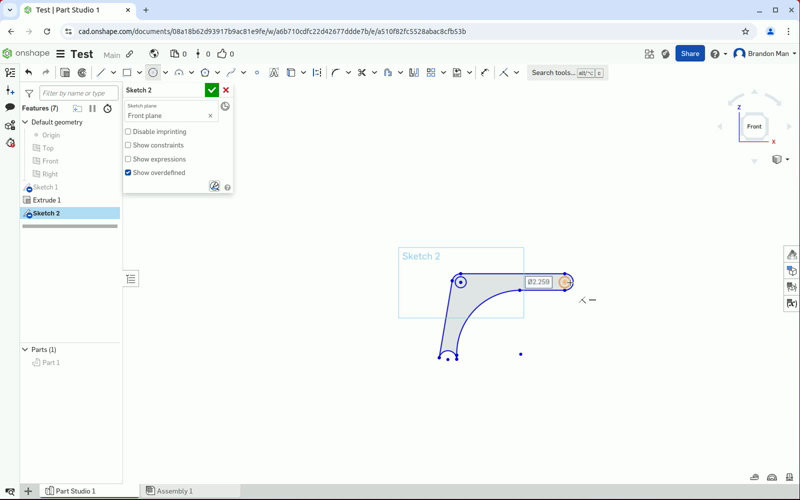
key(esc)
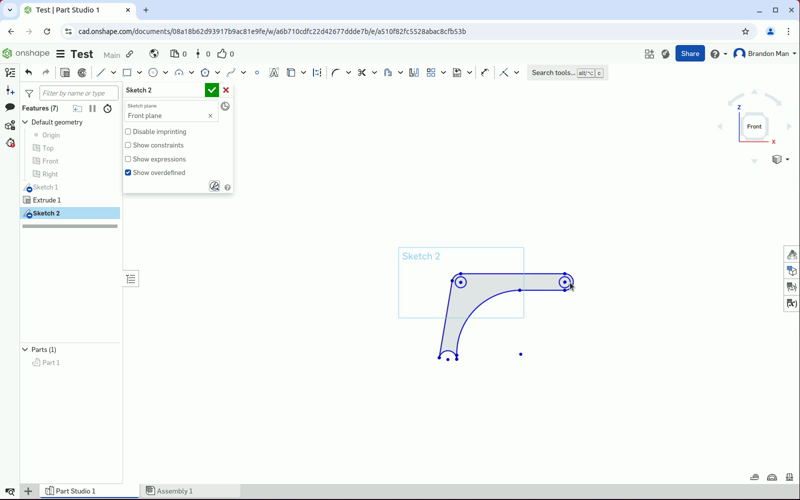
mouse_move(470, 304)
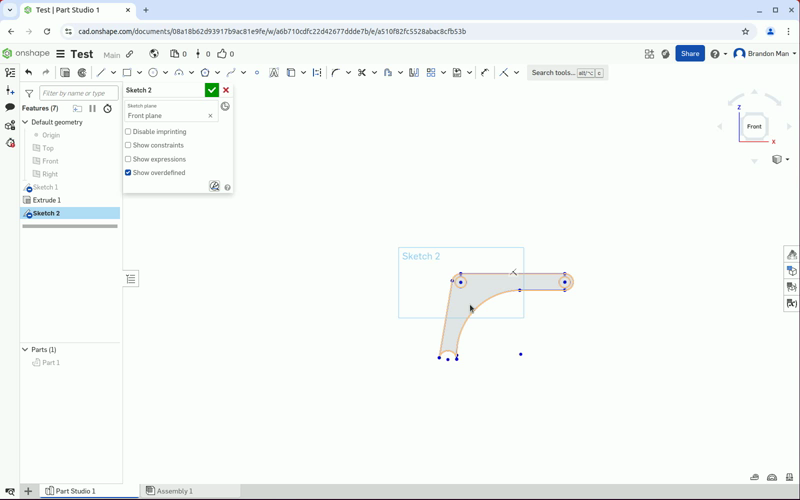
click(470, 304)
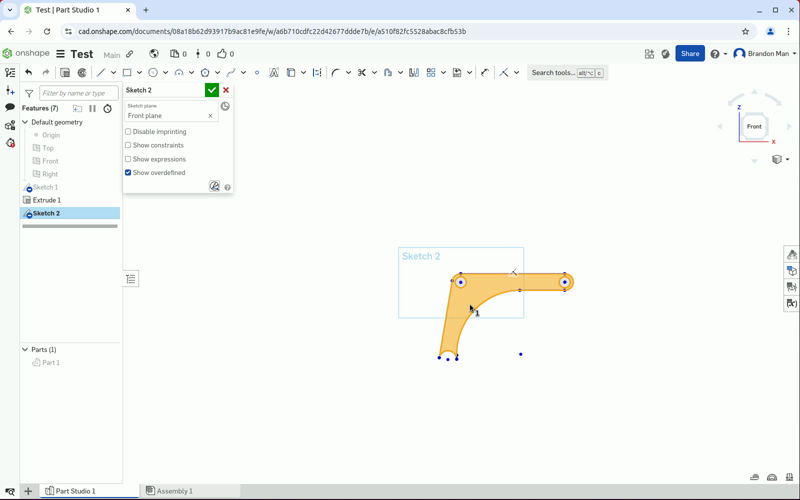
mouse_move(73, 352)
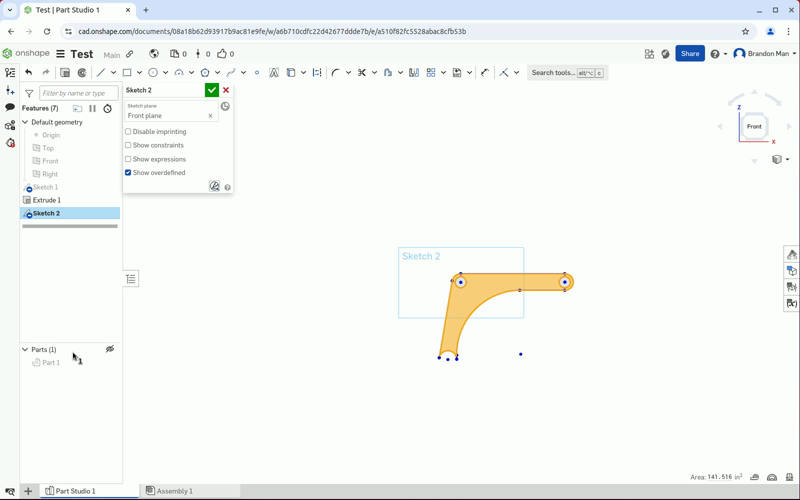
key(shift+y)
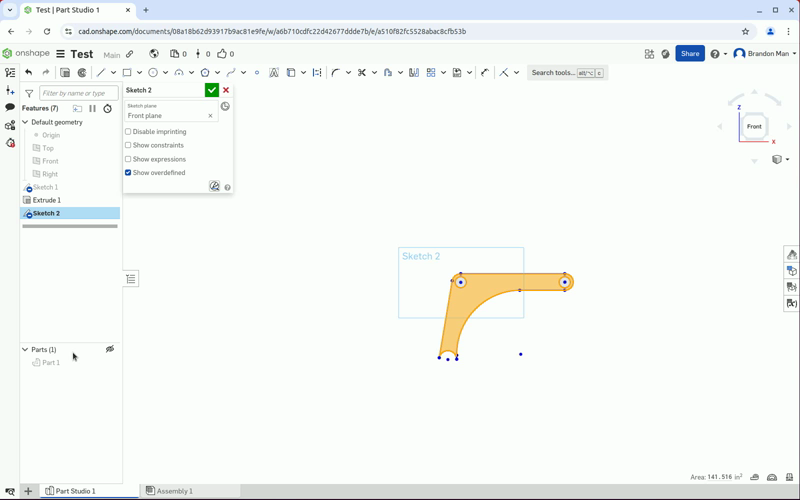
key(shift+e)
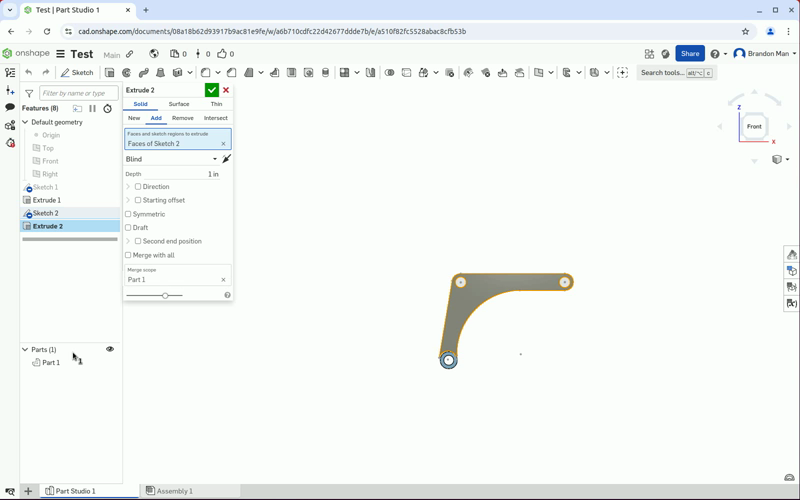
mouse_move(143, 106)
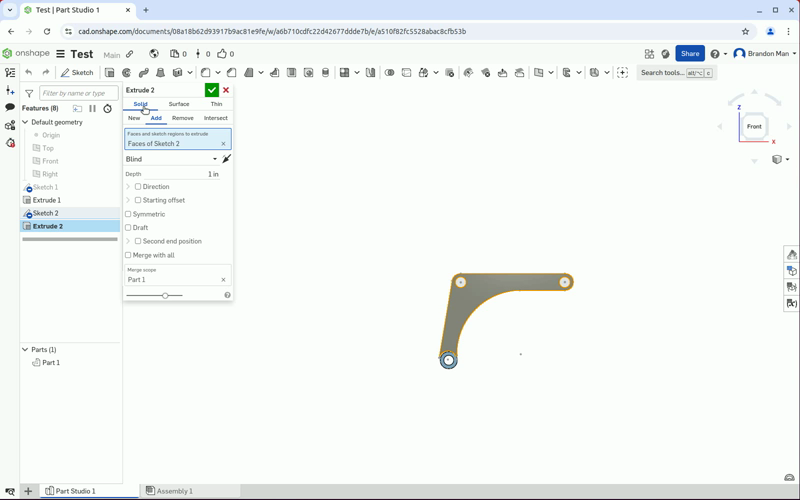
click(143, 106)
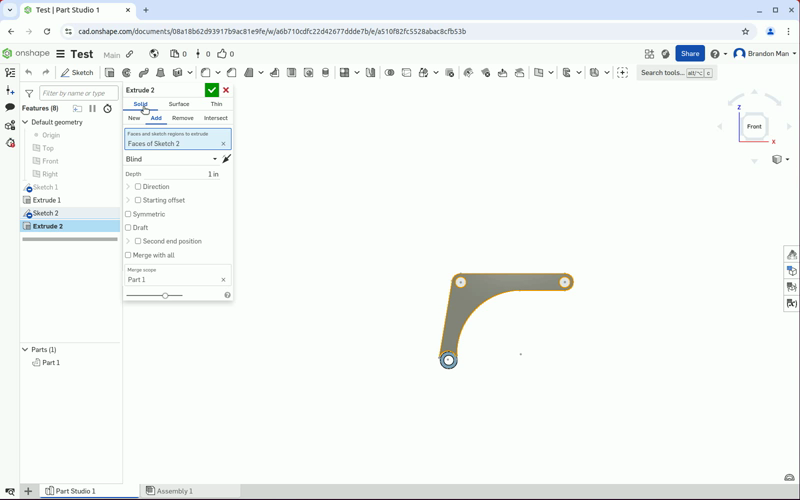
mouse_move(137, 120)
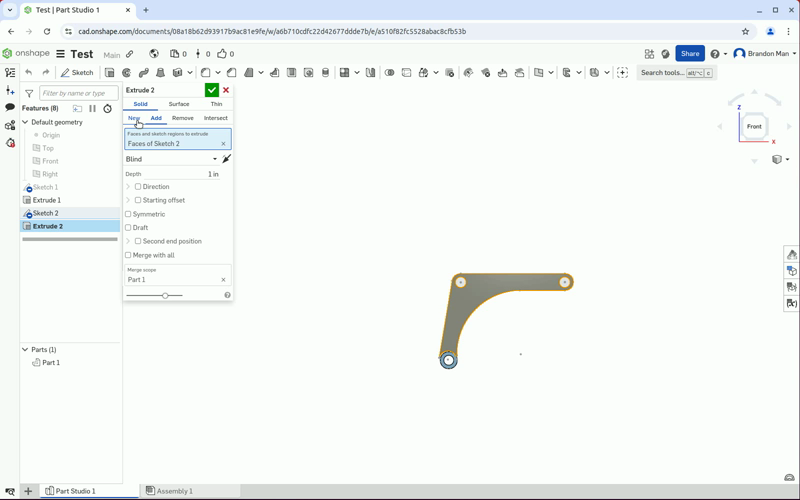
click(137, 120)
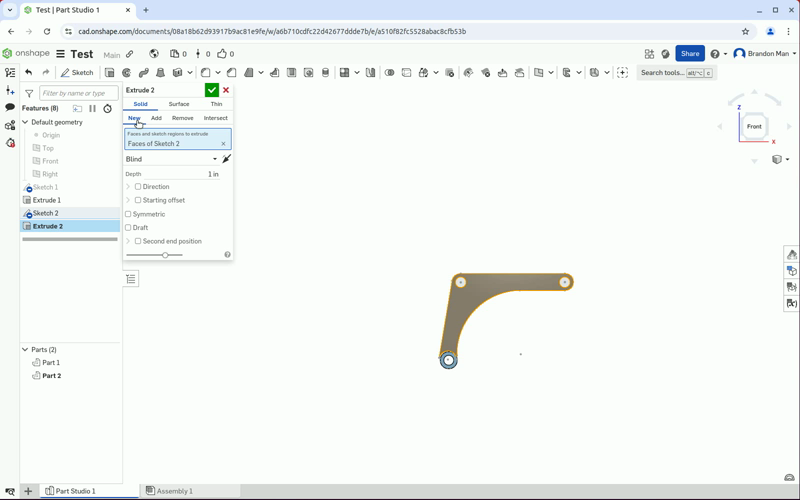
key(tab, 4)
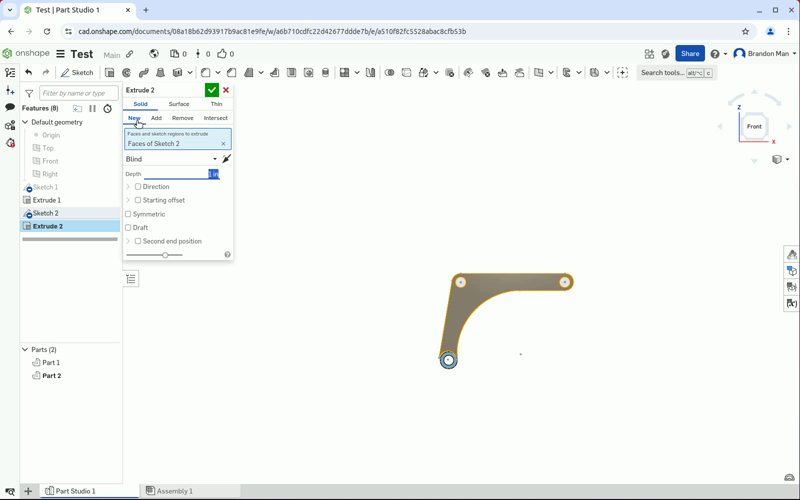
text(2.166)
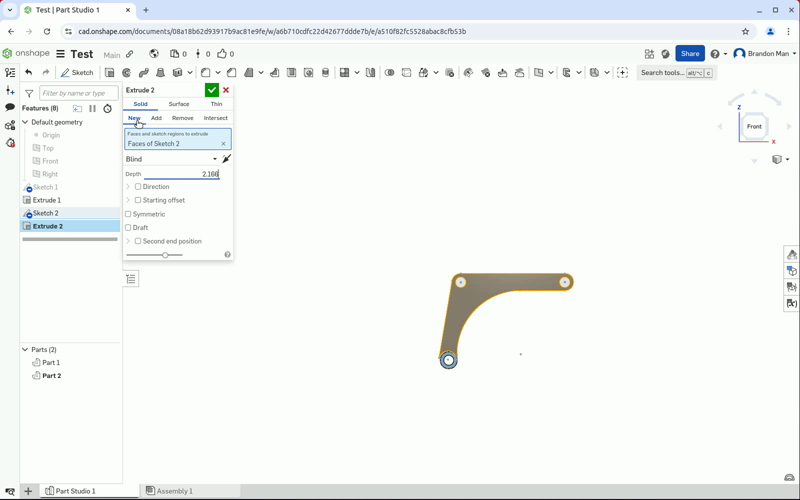
key(enter)
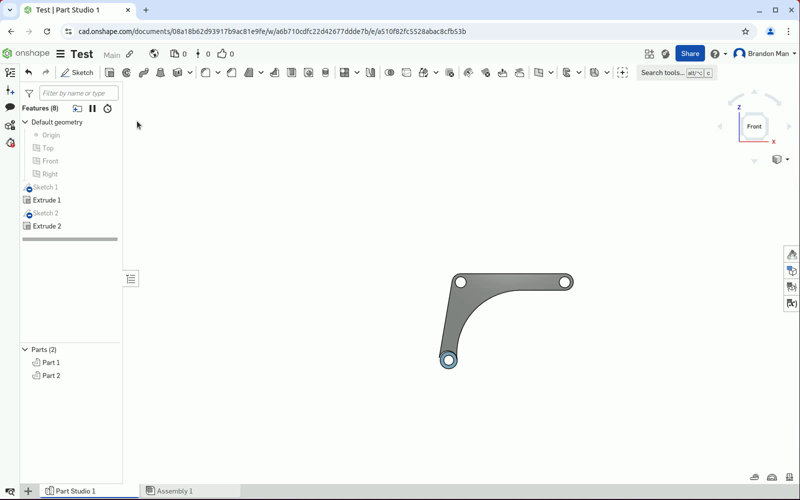
key(shift+h)
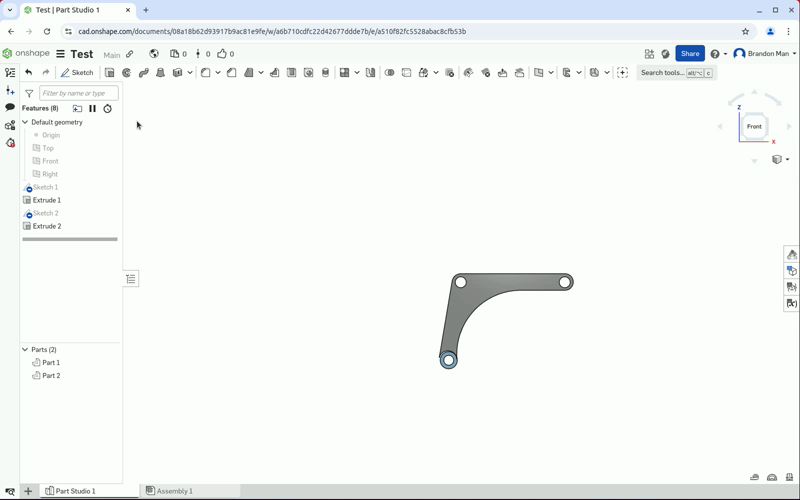
key(shift+h)
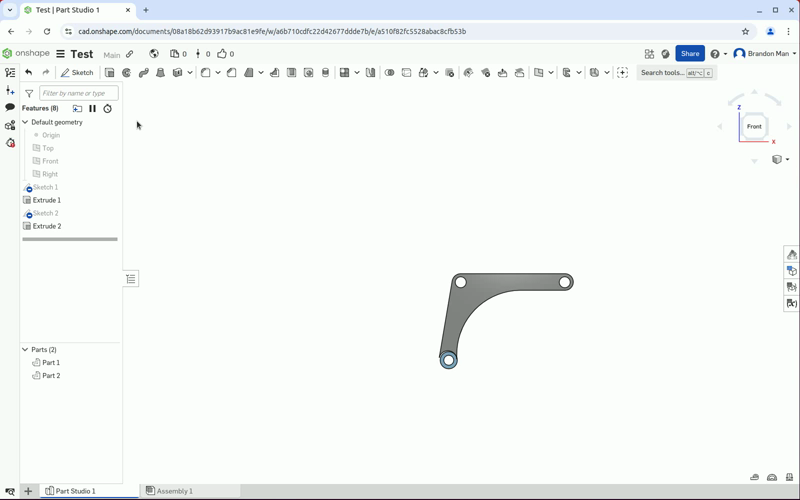
mouse_move(73, 189)
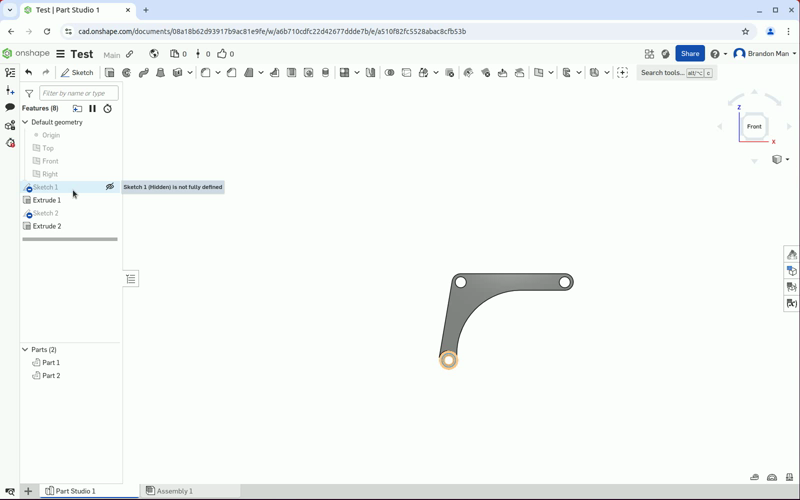
click(73, 189)
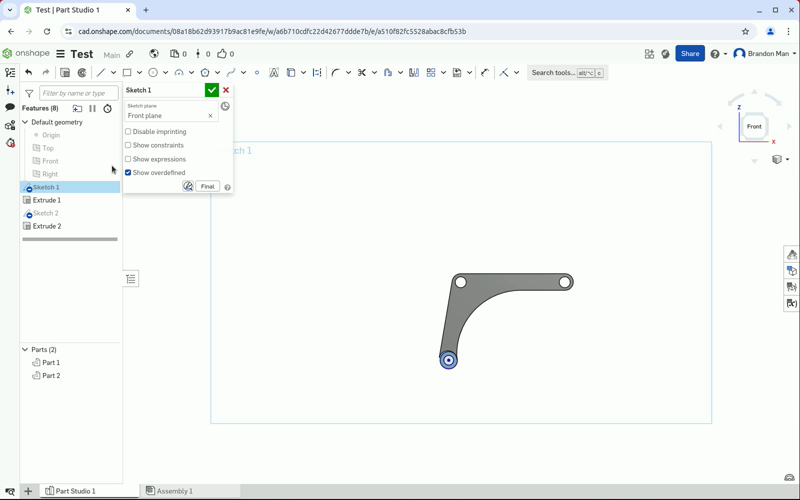
mouse_move(229, 92)
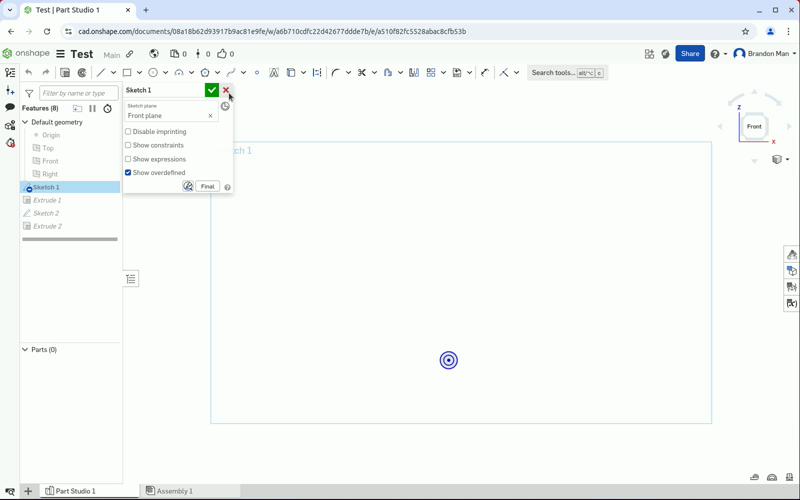
click(229, 92)
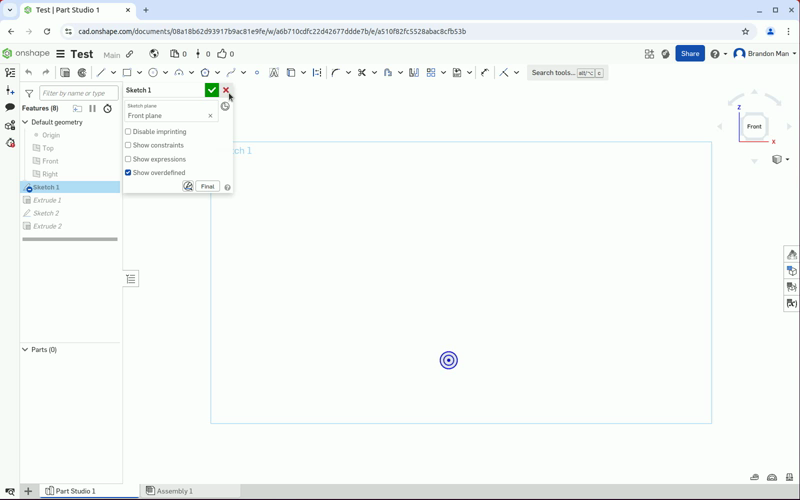
key(shift+s)
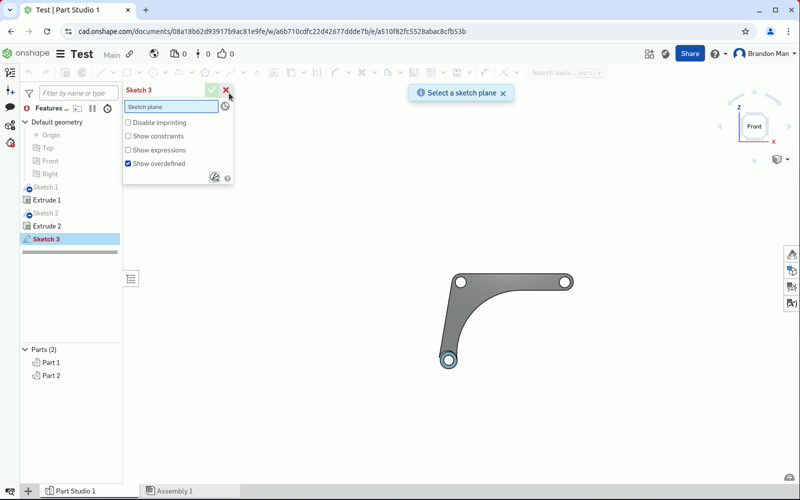
mouse_move(73, 163)
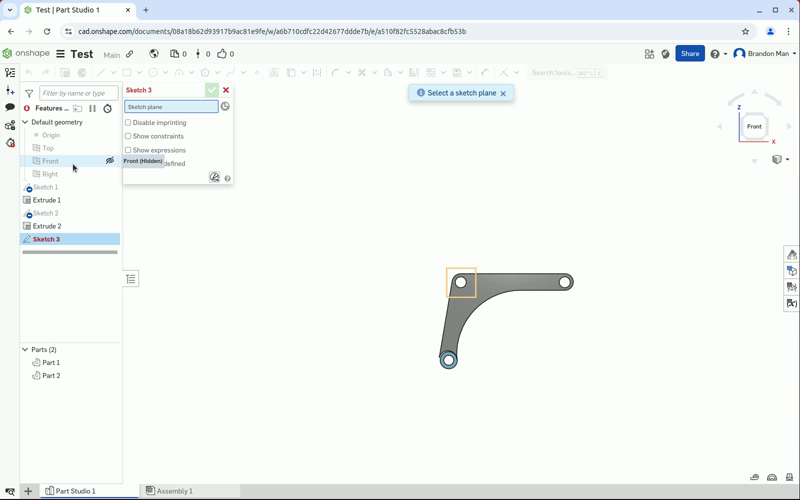
click(73, 163)
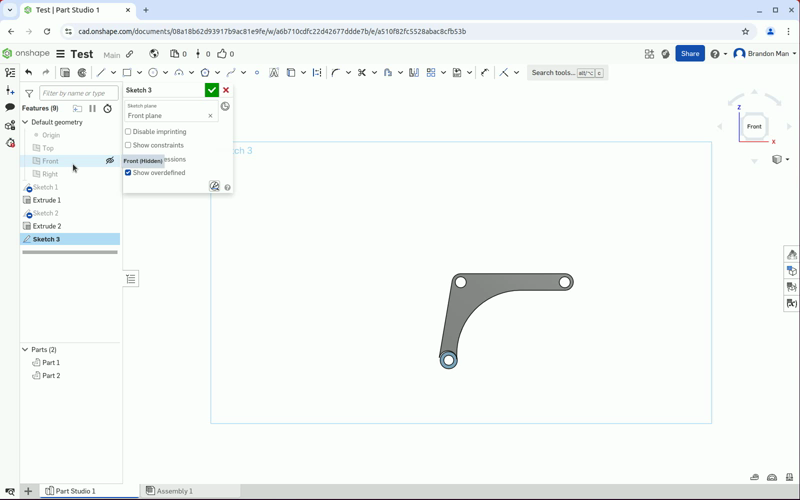
mouse_move(73, 352)
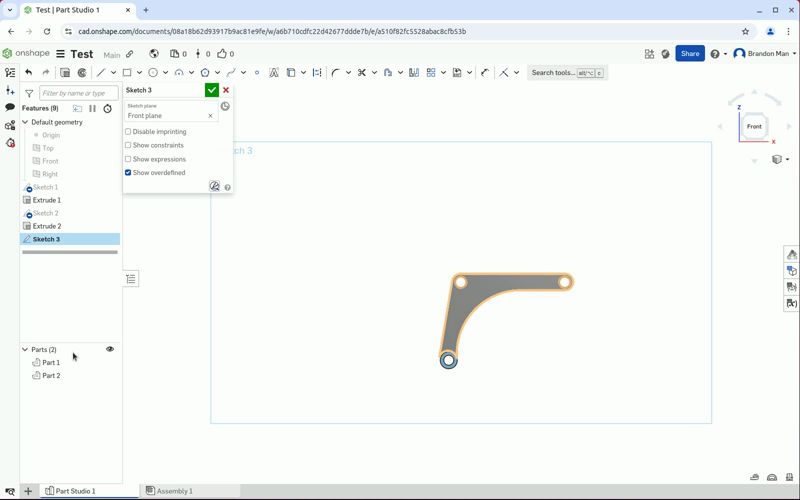
key(y)
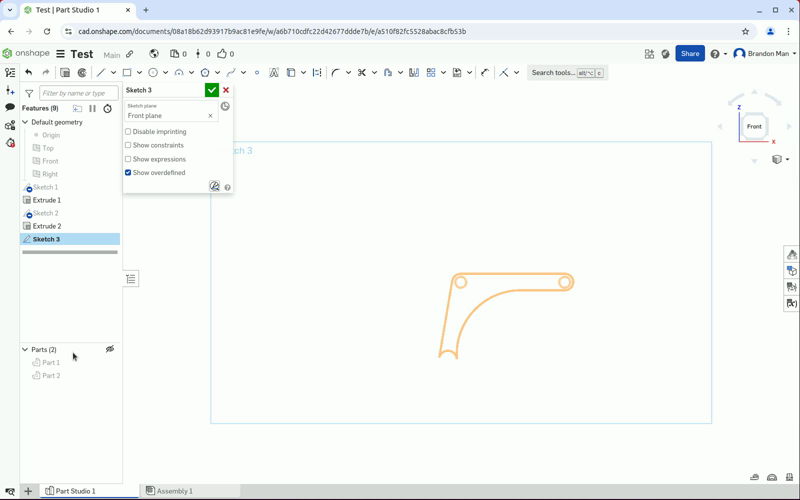
key(c)
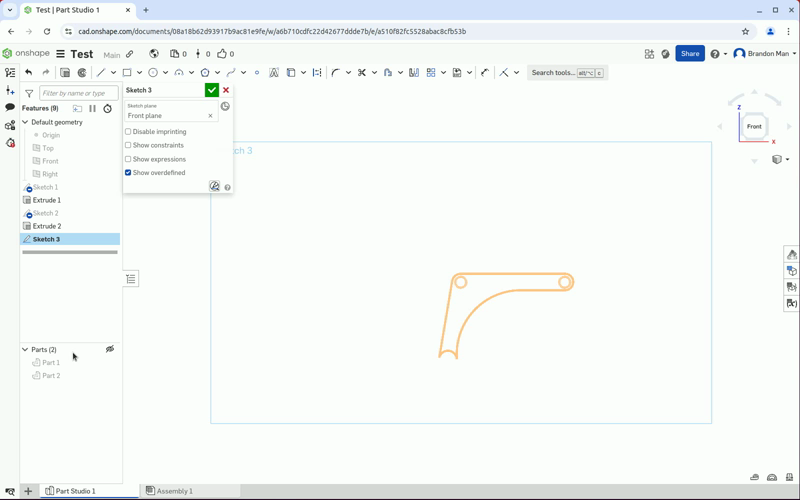
key_down(shift)
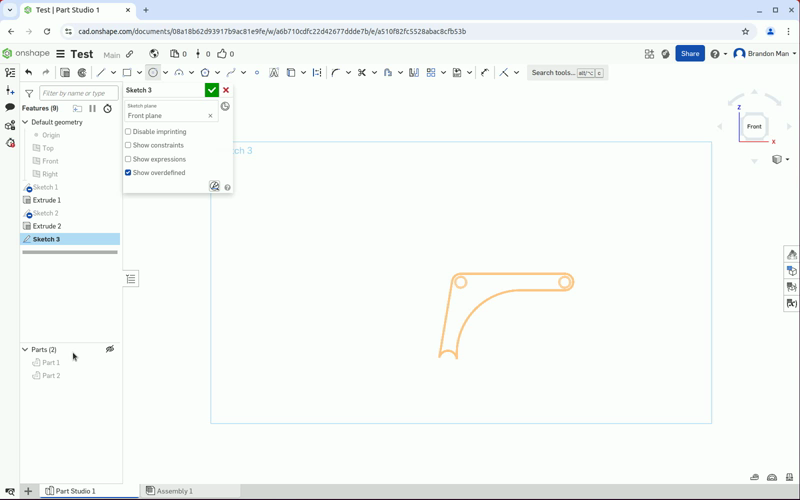
mouse_move(449, 360)
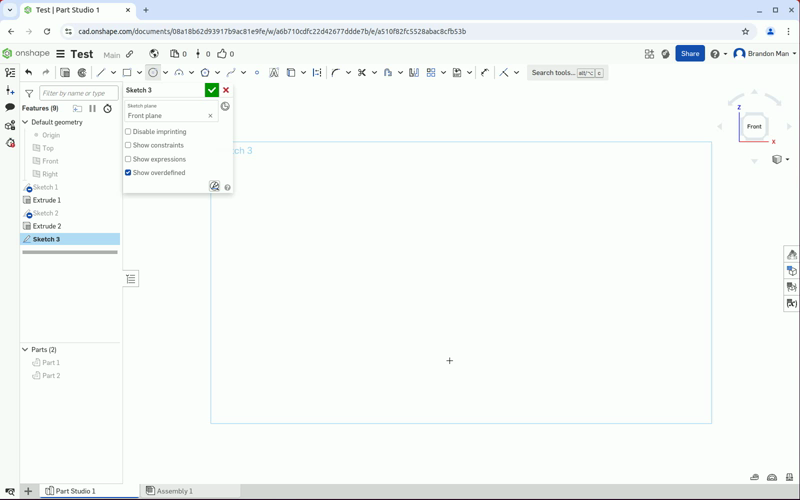
click(449, 360)
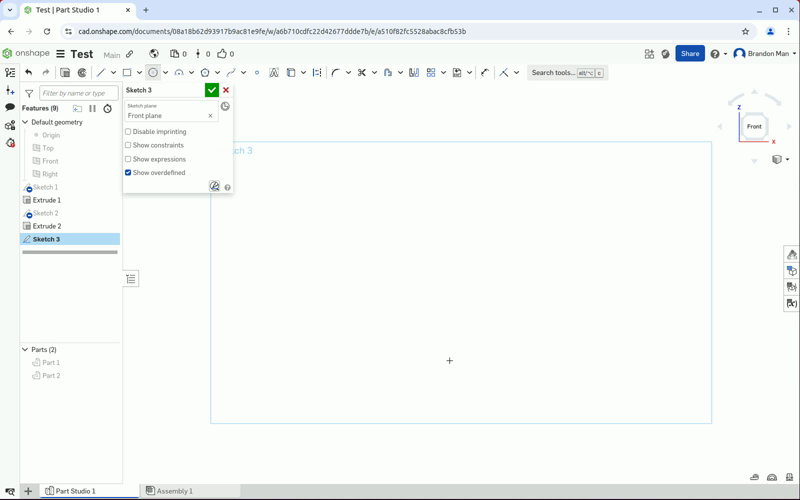
key_up(shift)
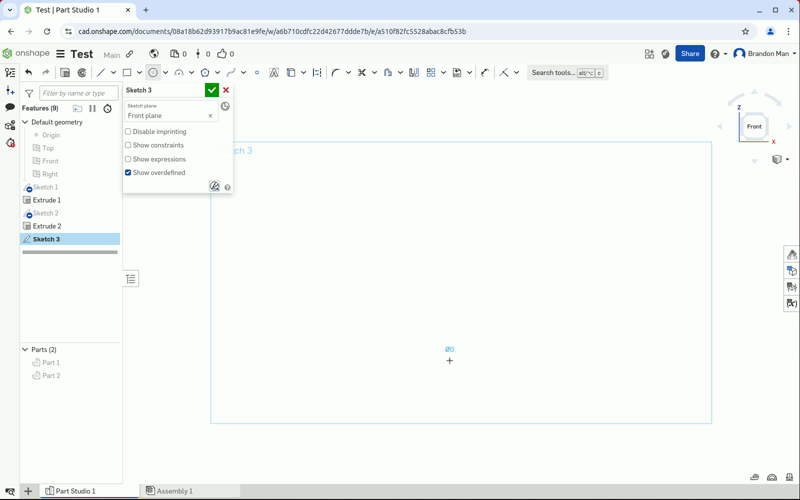
mouse_move(452, 360)
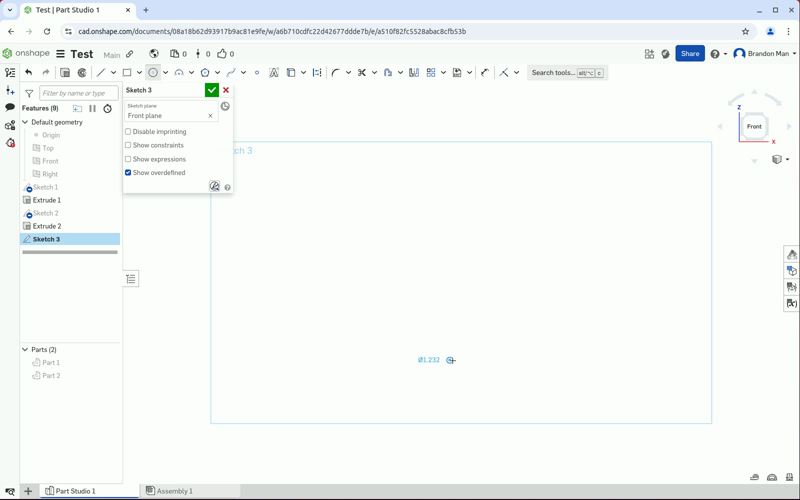
click(452, 360)
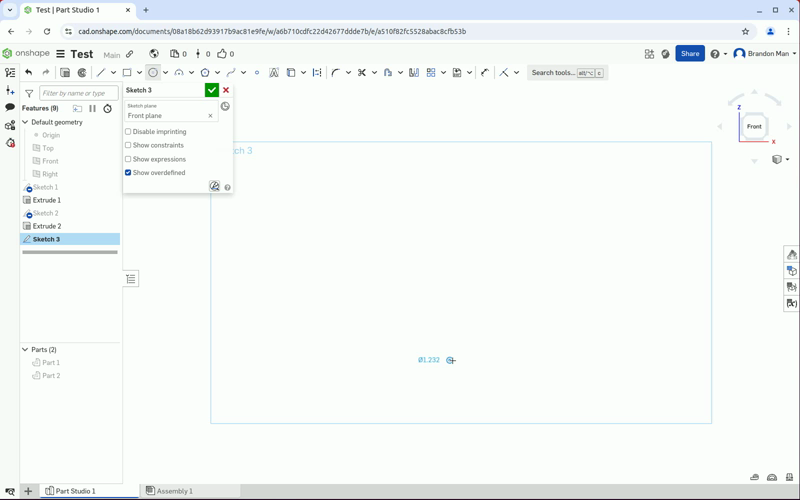
key(esc)
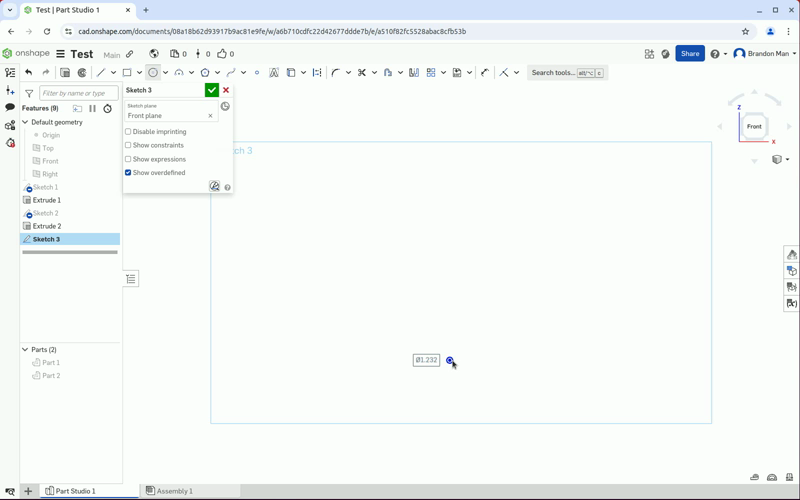
mouse_move(450, 359)
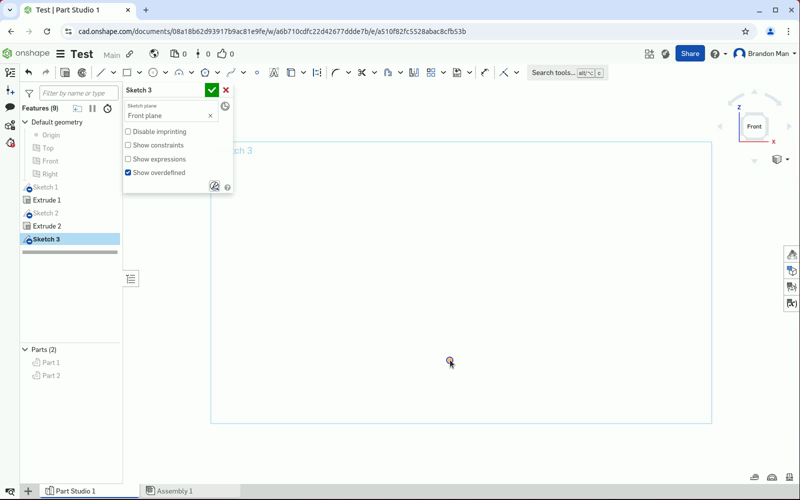
scroll(6)
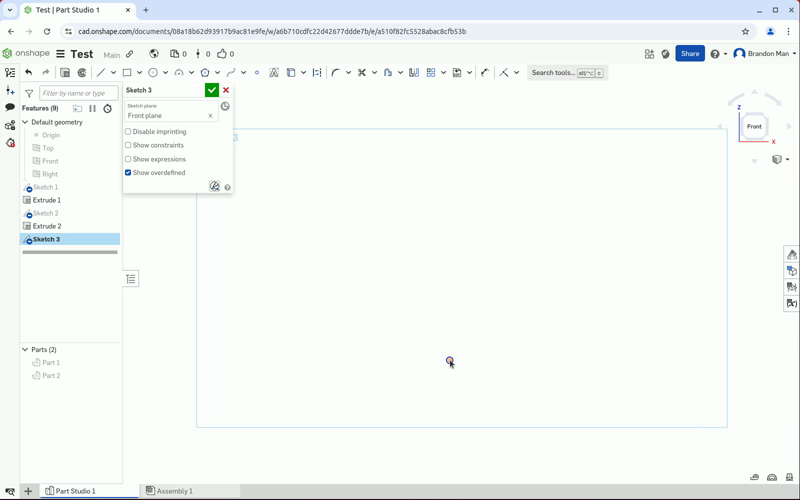
scroll(6)
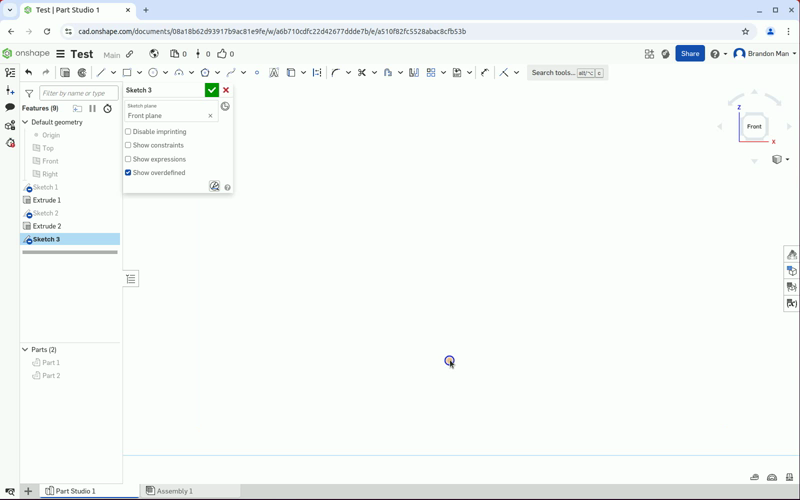
scroll(6)
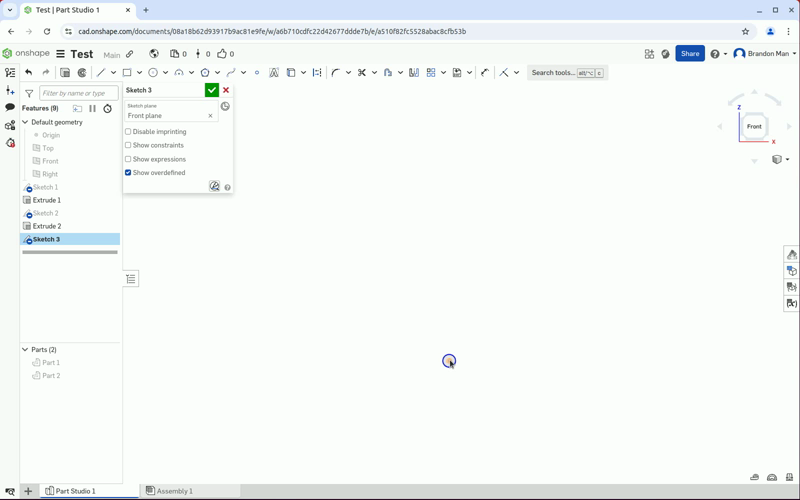
scroll(6)
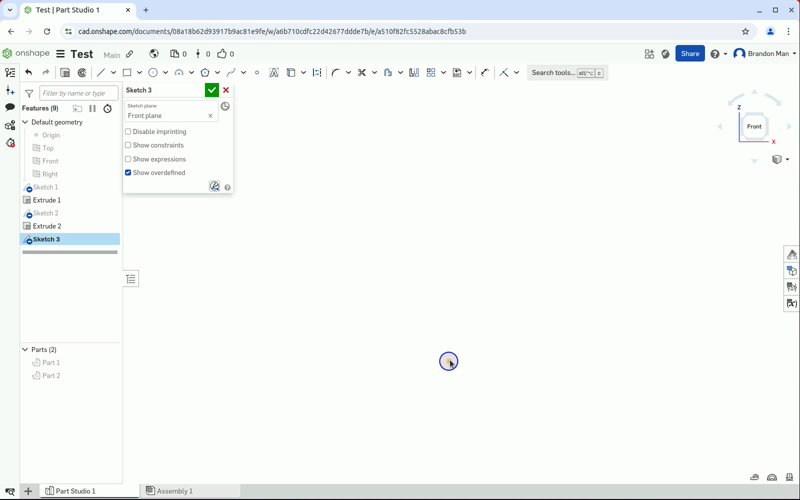
scroll(6)
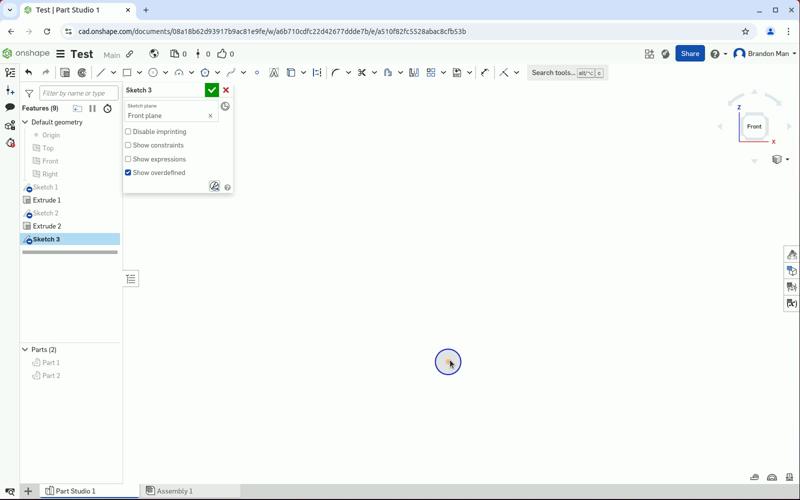
scroll(6)
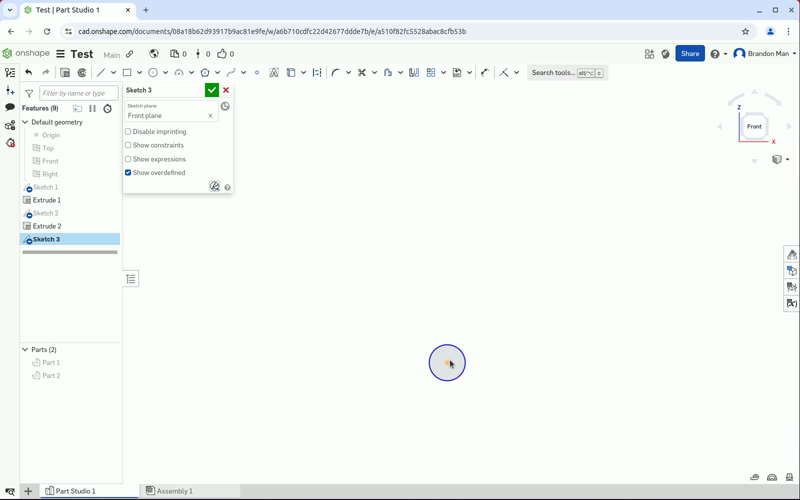
scroll(6)
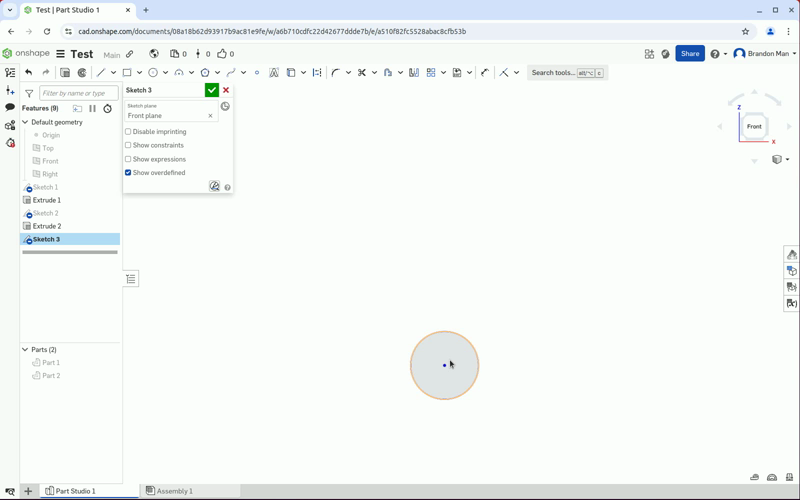
click(450, 359)
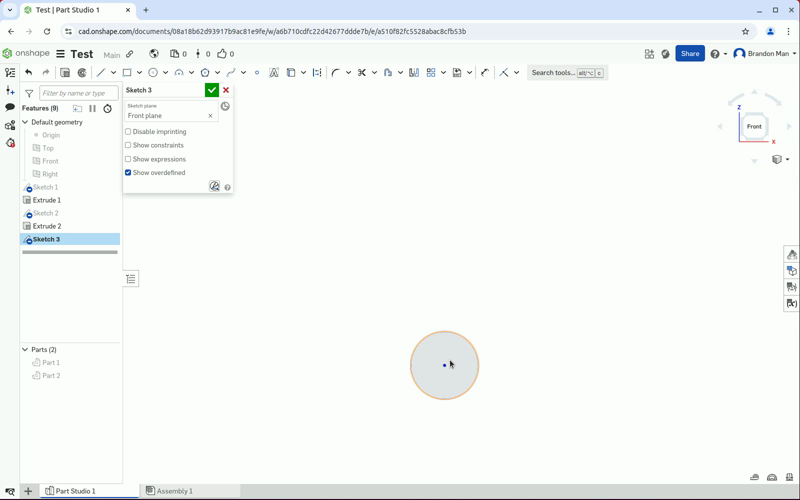
scroll(-6)
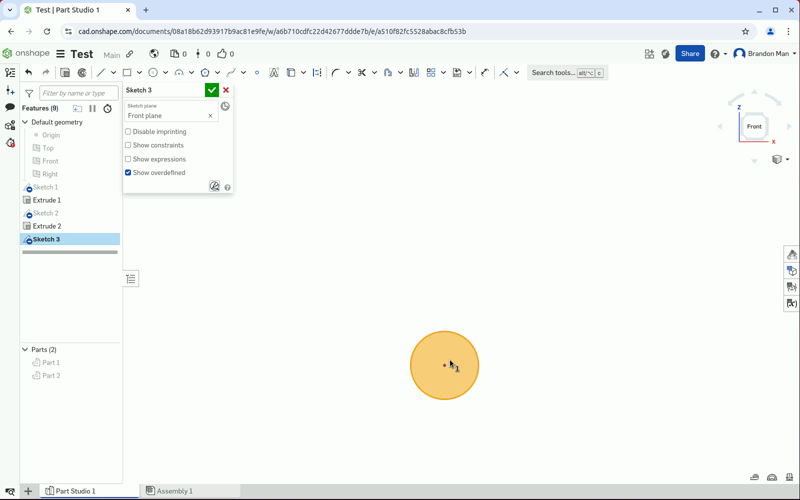
scroll(-6)
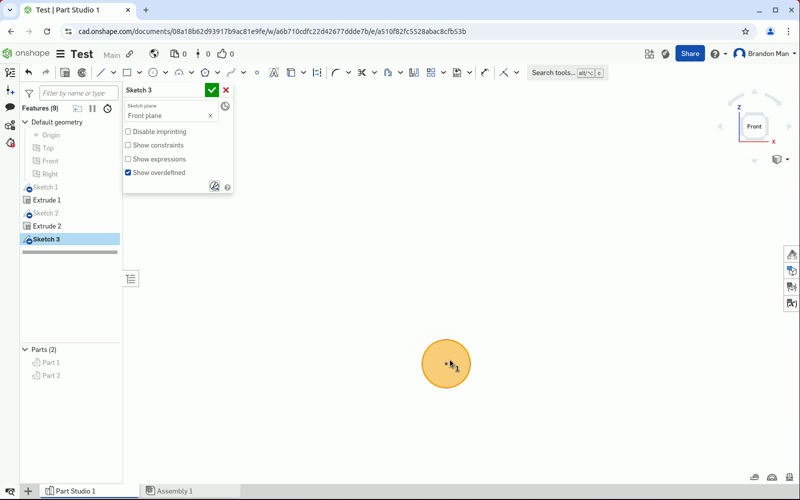
scroll(-6)
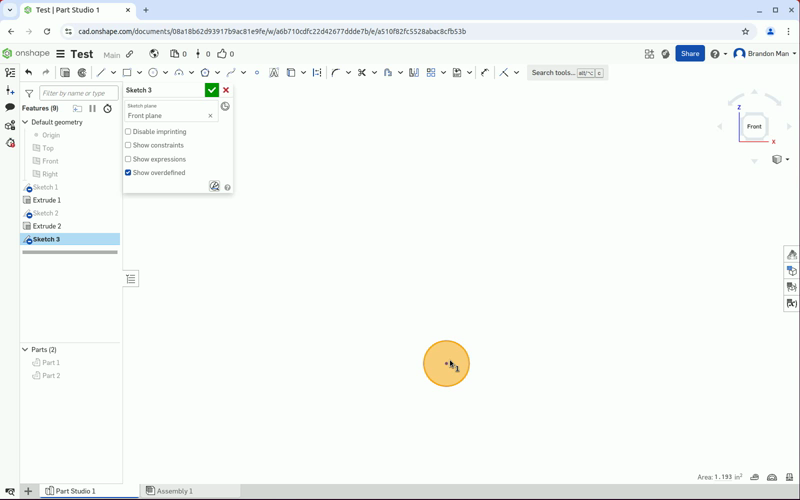
scroll(-6)
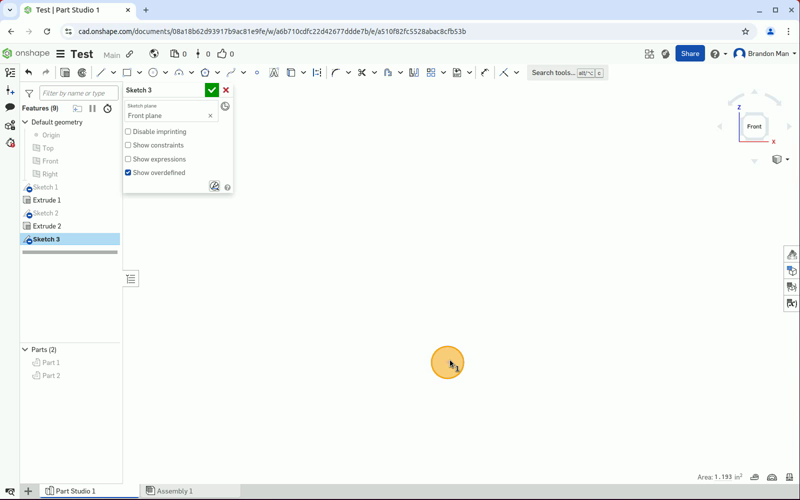
scroll(-6)
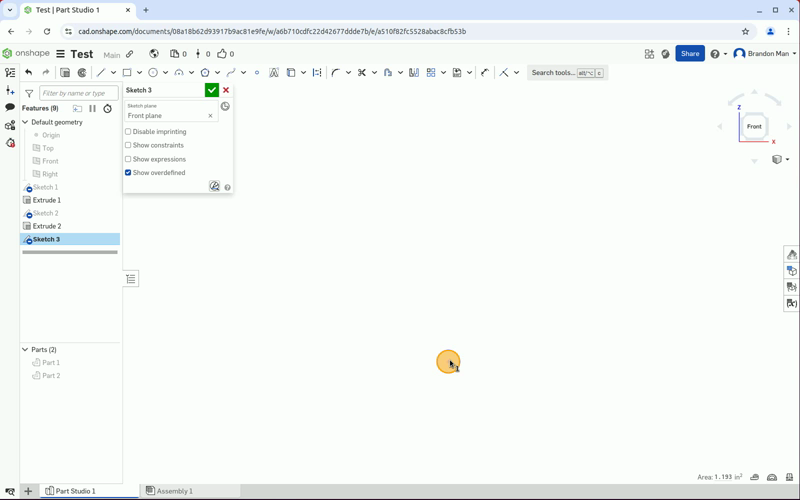
scroll(-6)
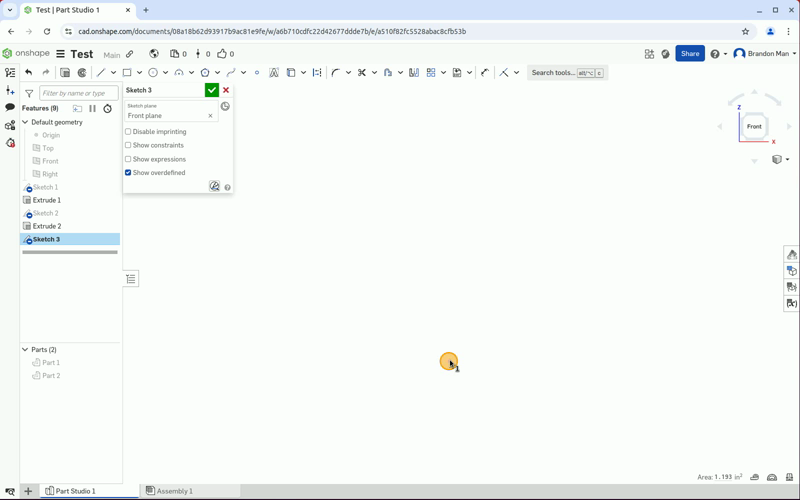
scroll(-6)
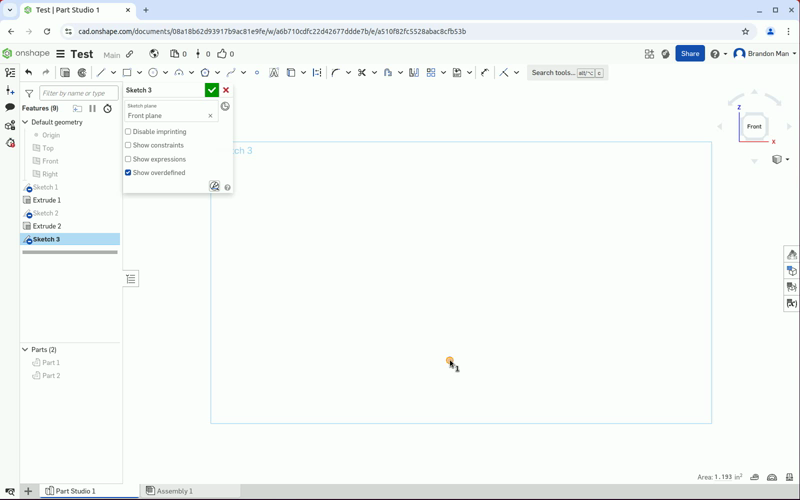
mouse_move(73, 352)
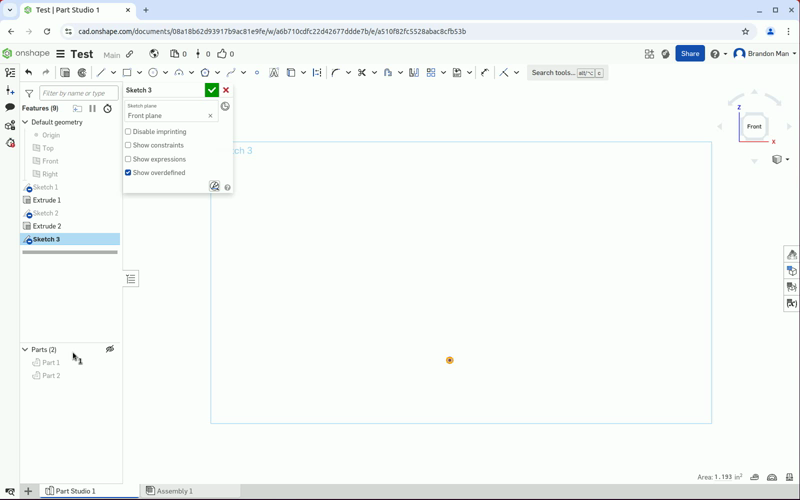
key(shift+y)
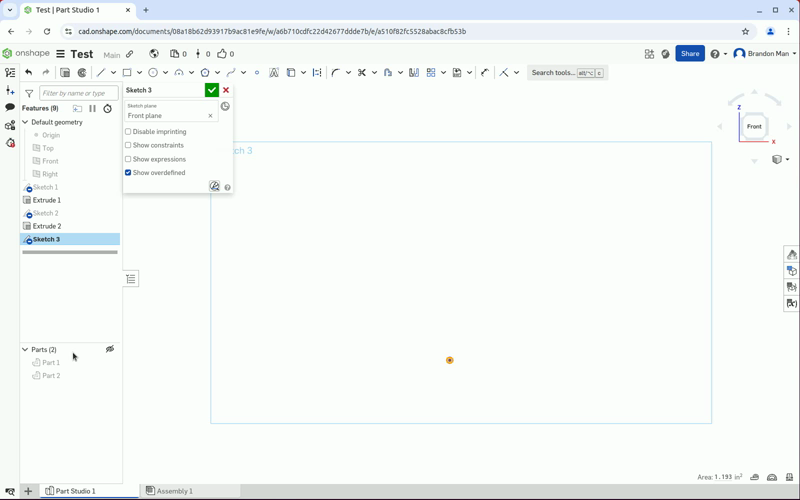
key(shift+e)
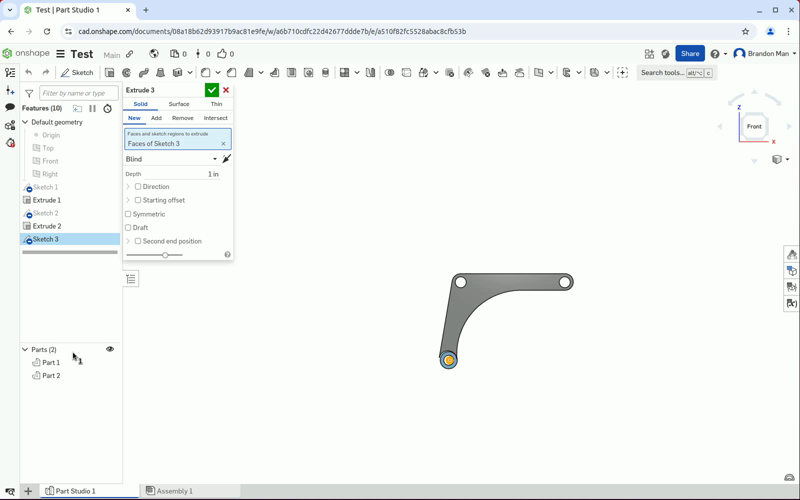
mouse_move(143, 106)
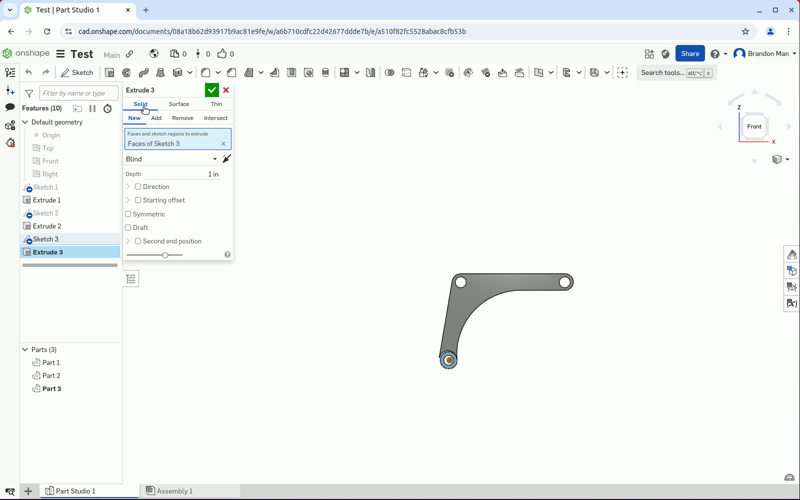
click(143, 106)
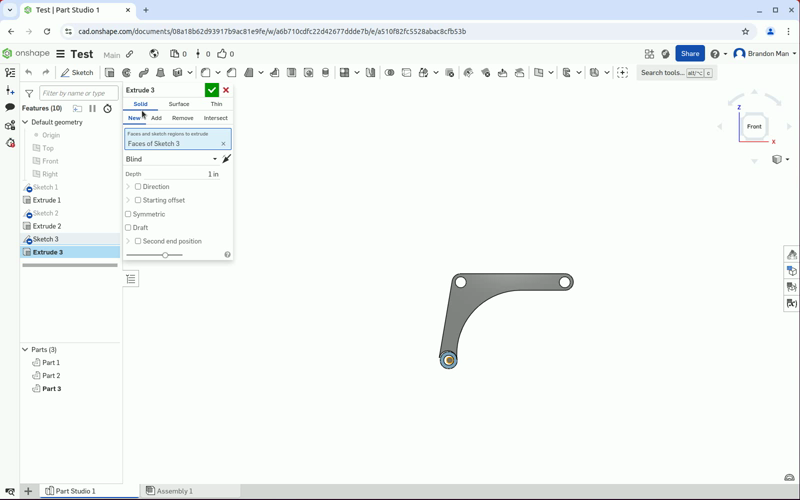
mouse_move(137, 120)
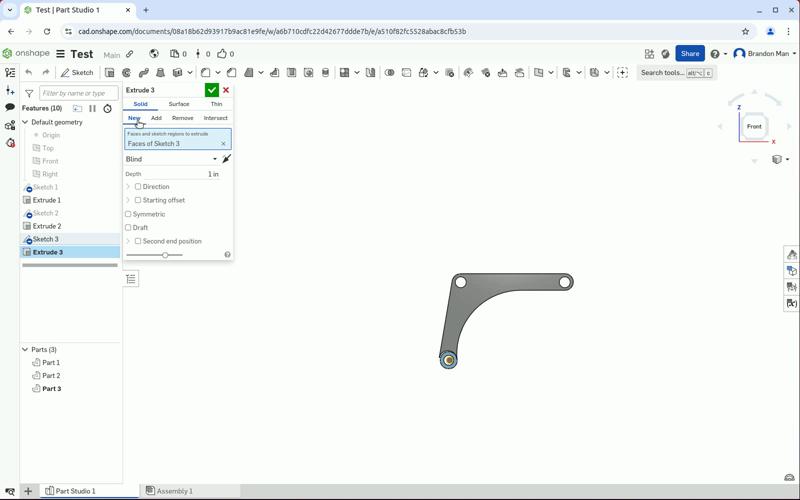
click(137, 120)
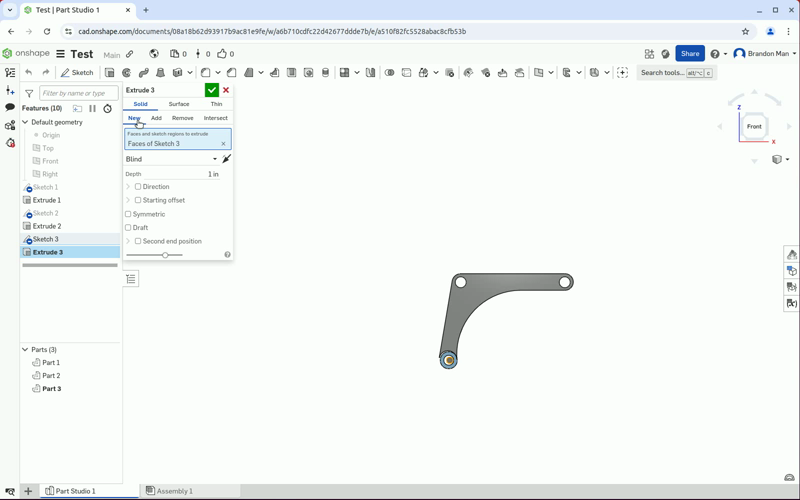
key(tab, 4)
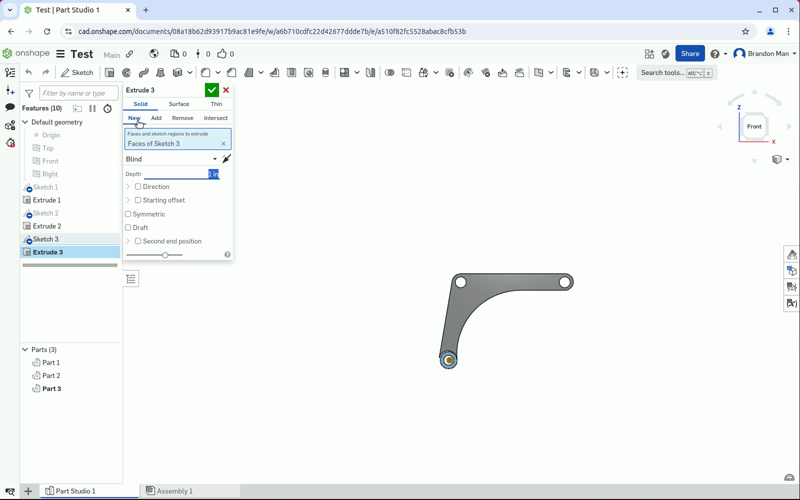
text(2.166)
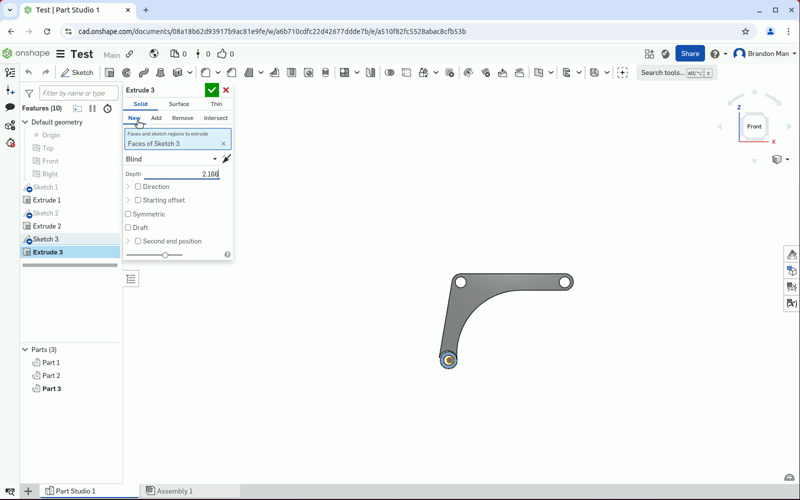
key(enter)
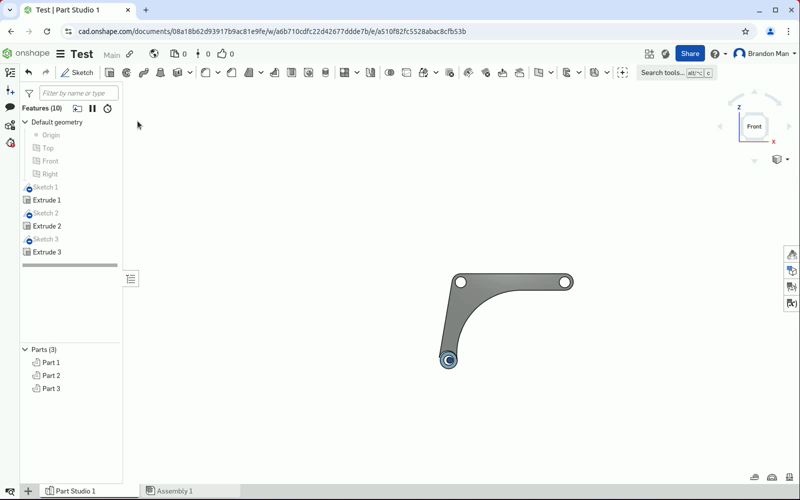
key(shift+h)
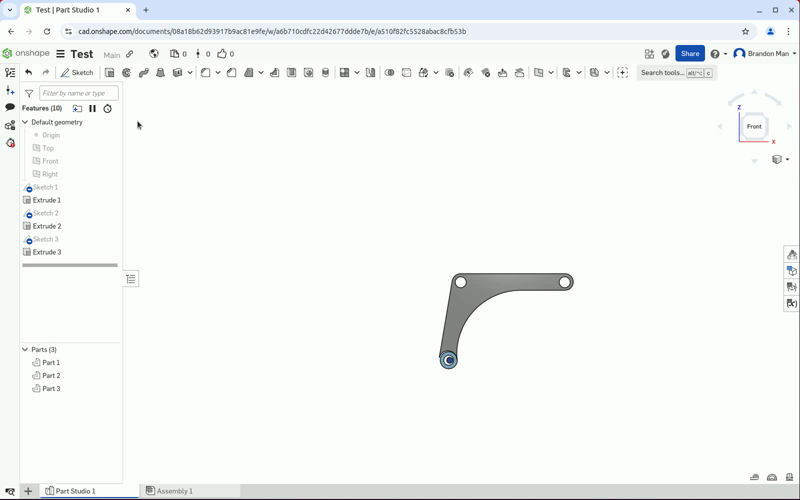
key(shift+h)
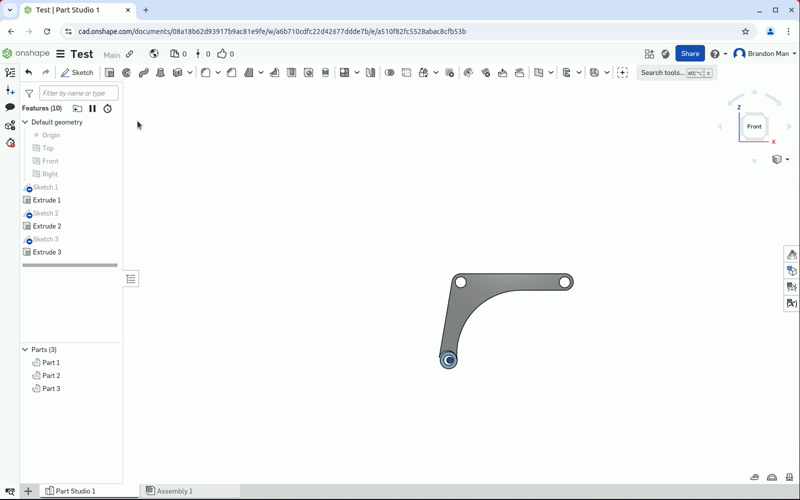
mouse_move(73, 189)
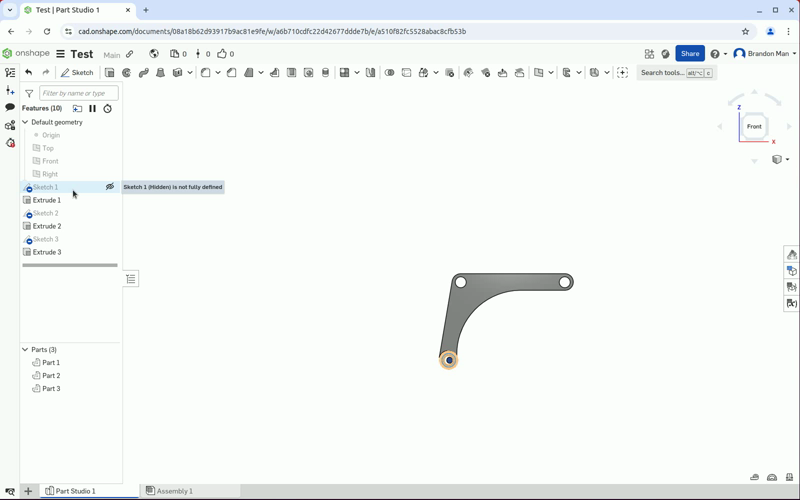
click(73, 189)
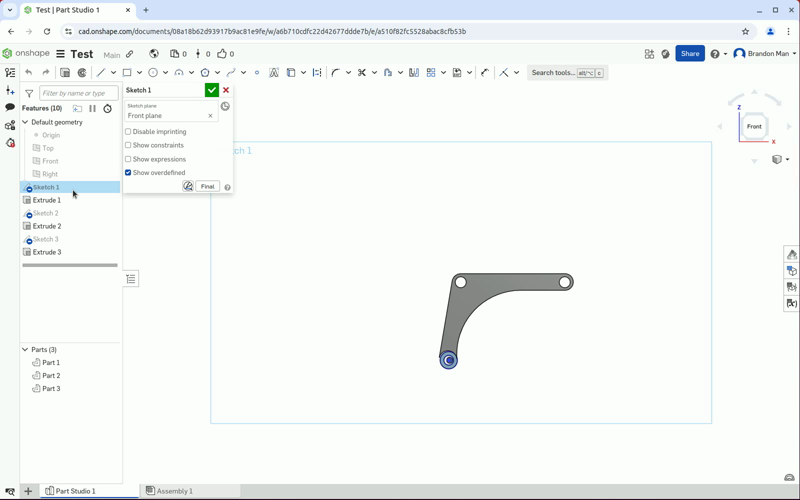
mouse_move(229, 92)
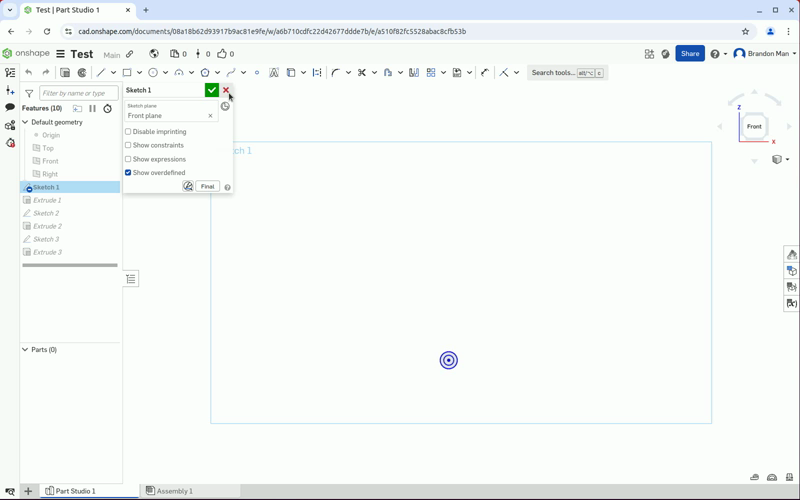
click(229, 92)
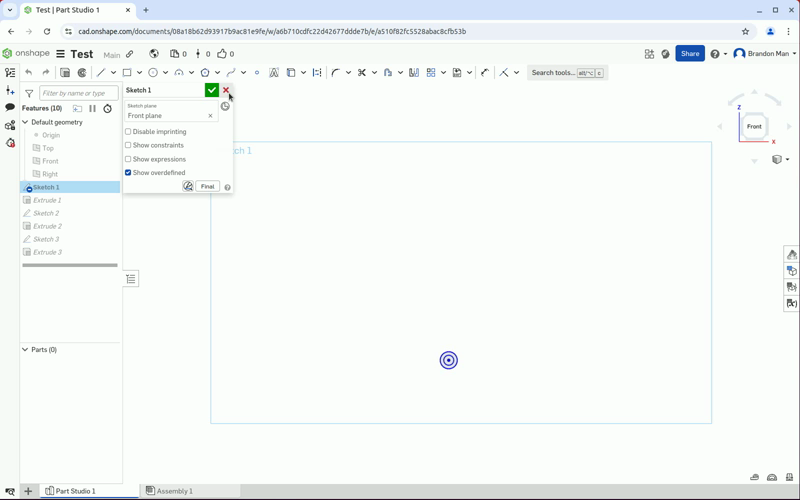
key(shift+s)
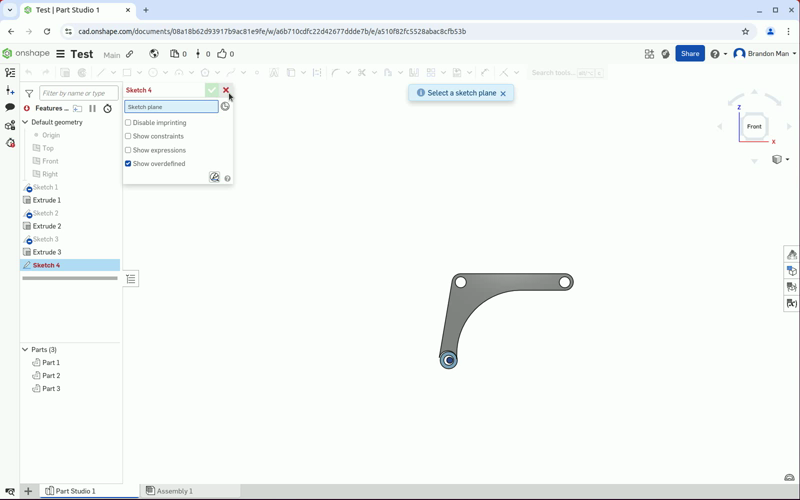
mouse_move(73, 163)
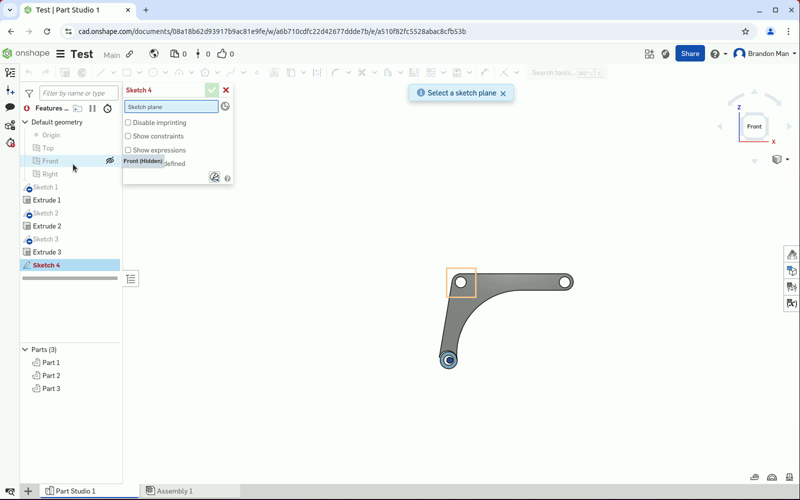
click(73, 163)
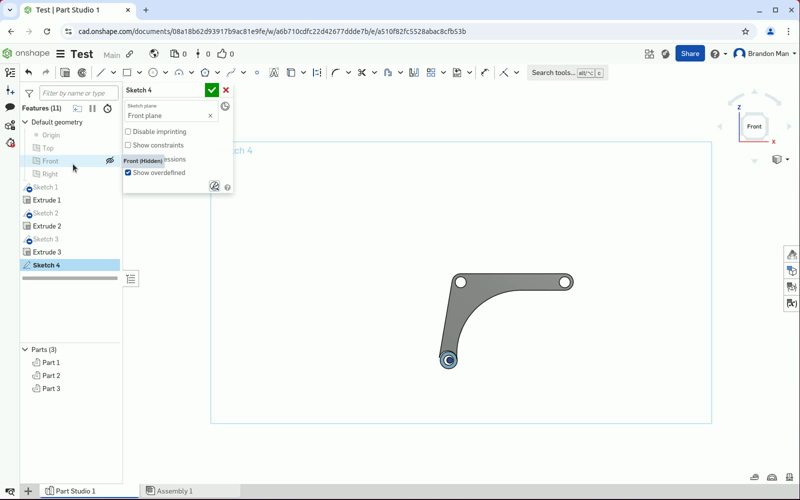
mouse_move(73, 352)
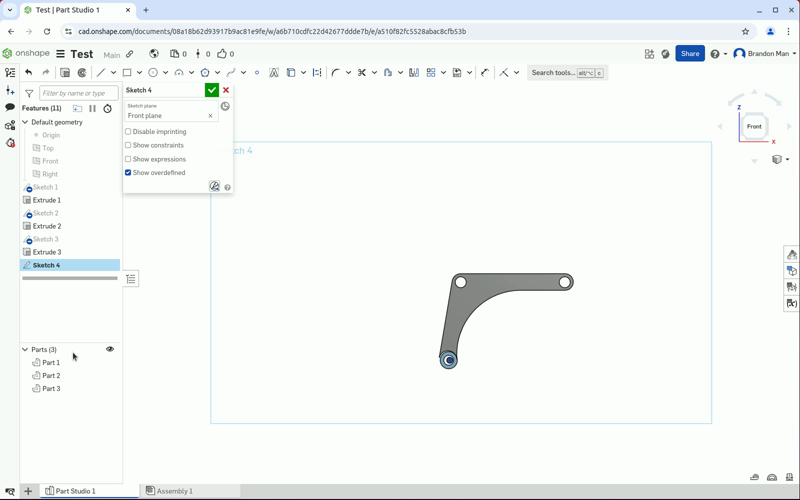
key(y)
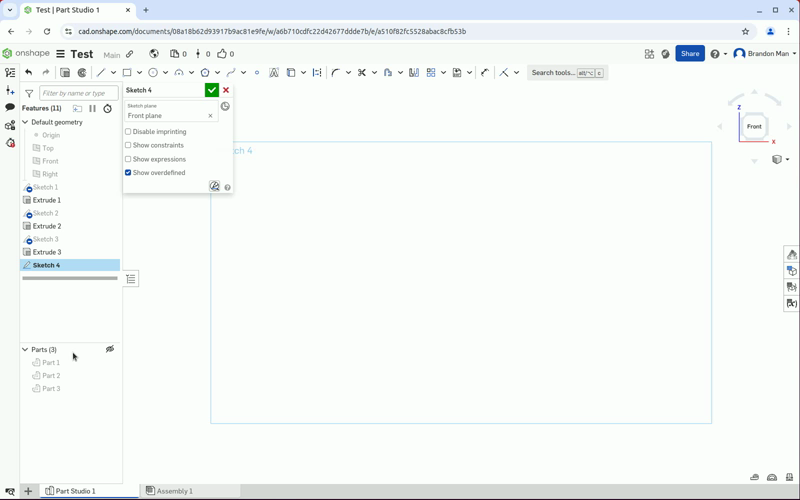
key(c)
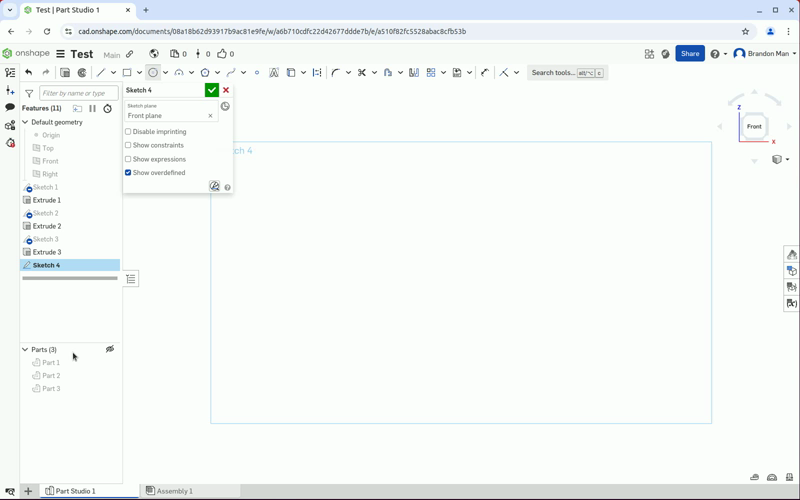
key_down(shift)
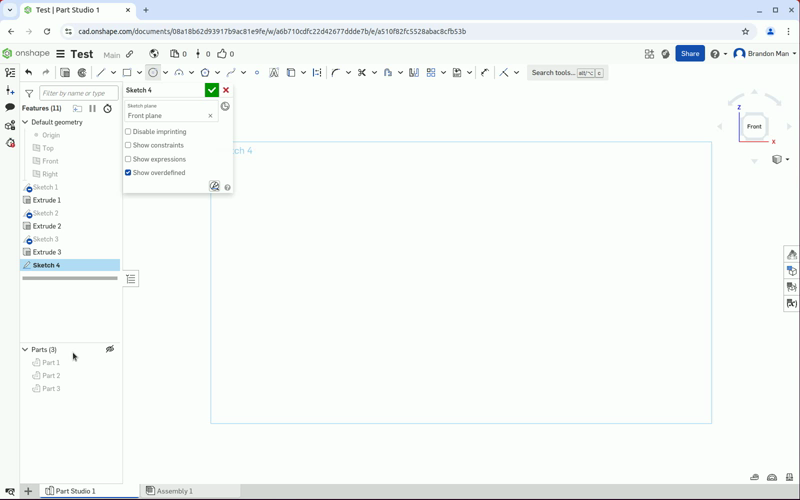
mouse_move(461, 282)
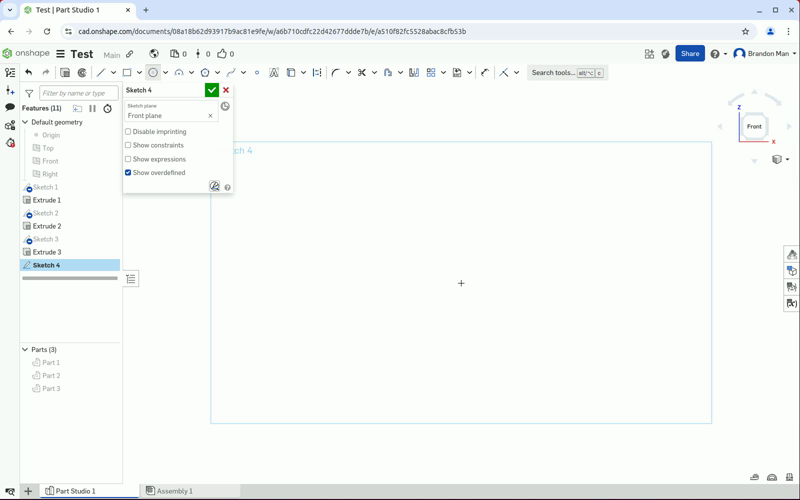
click(461, 282)
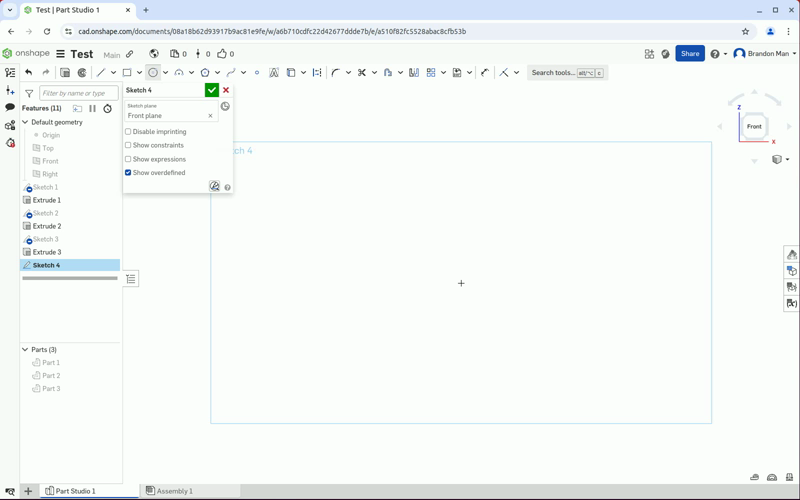
key_up(shift)
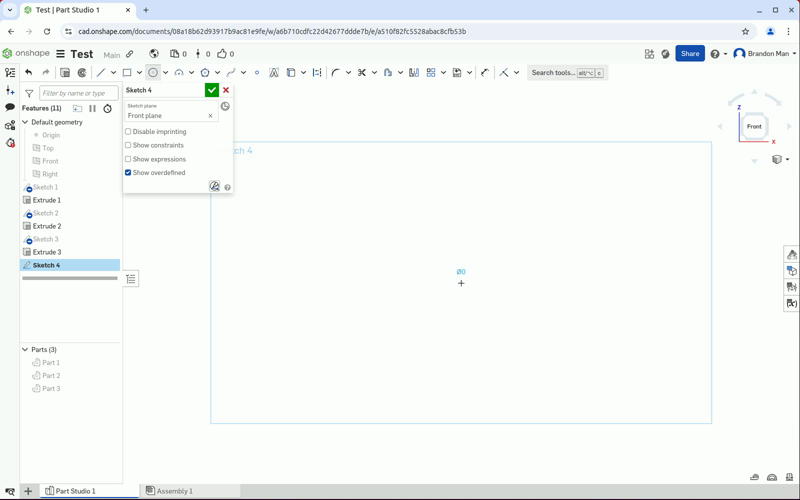
mouse_move(464, 282)
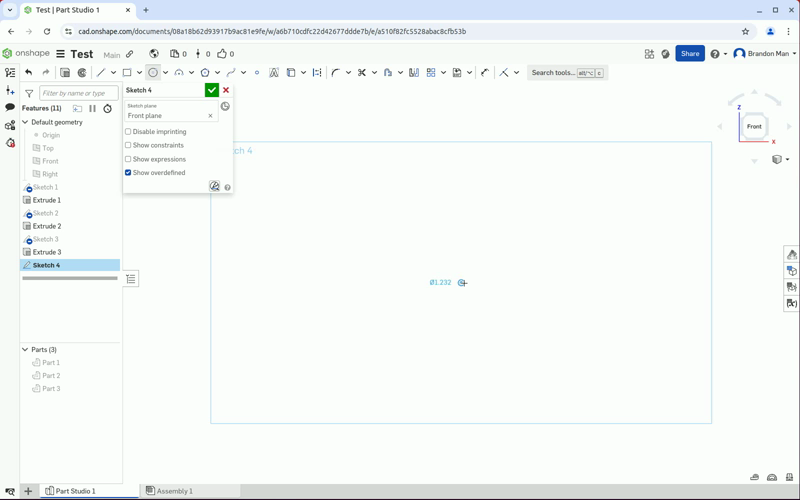
click(464, 282)
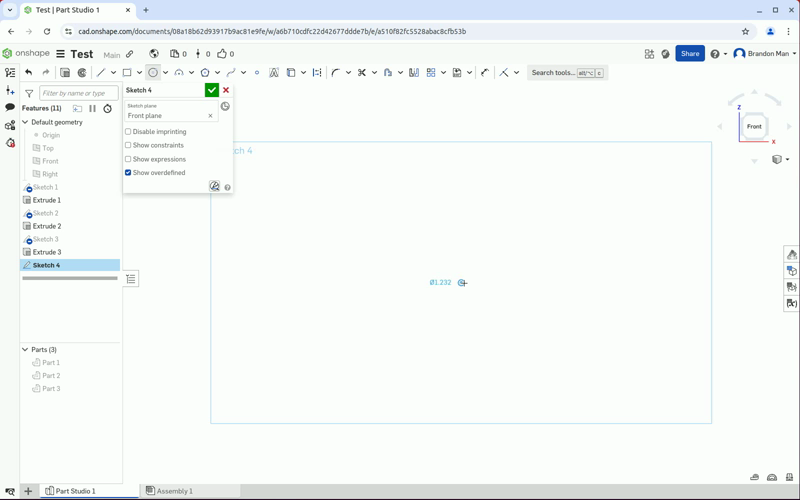
key(esc)
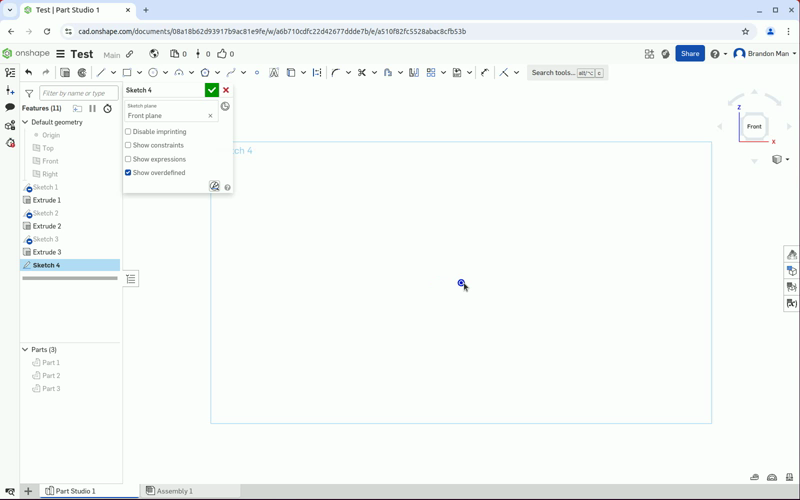
mouse_move(458, 283)
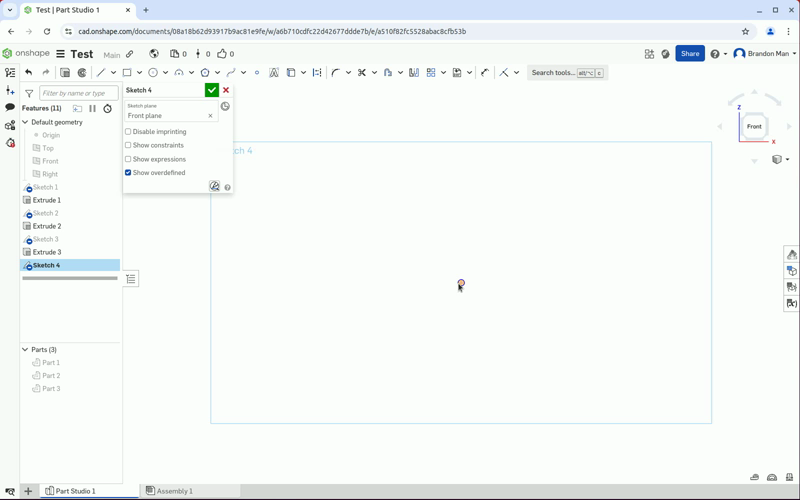
scroll(6)
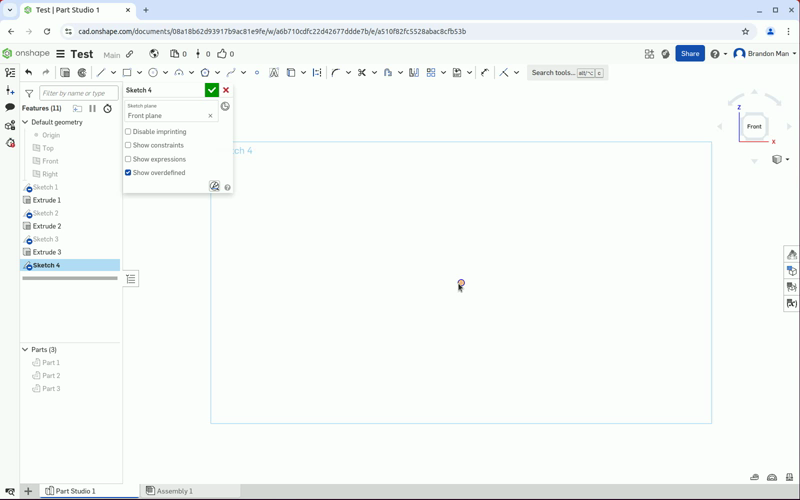
scroll(6)
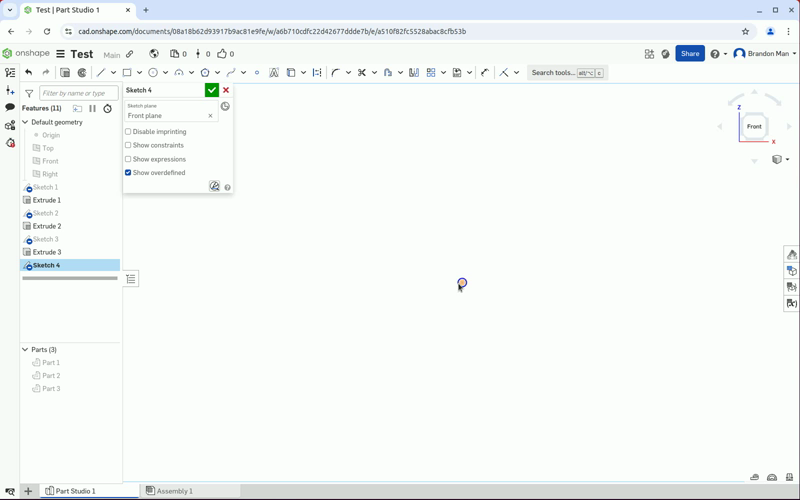
scroll(6)
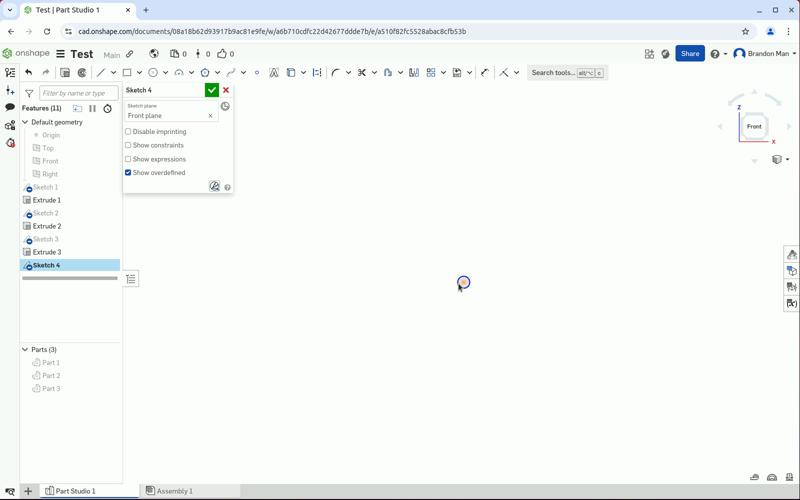
scroll(6)
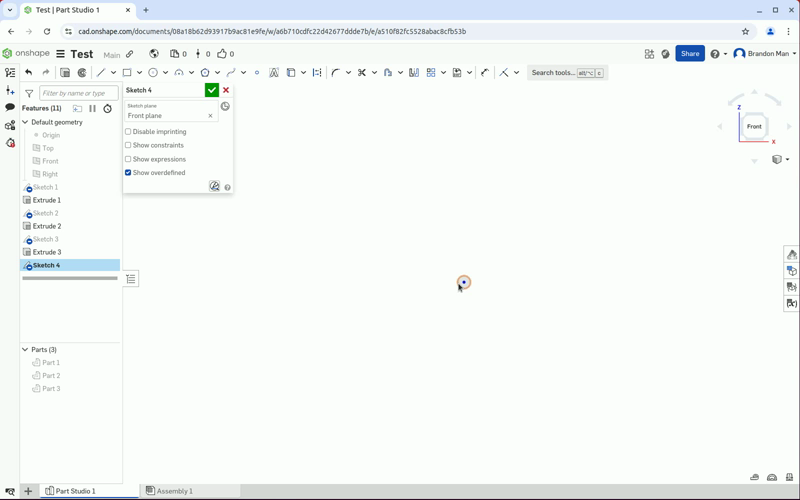
scroll(6)
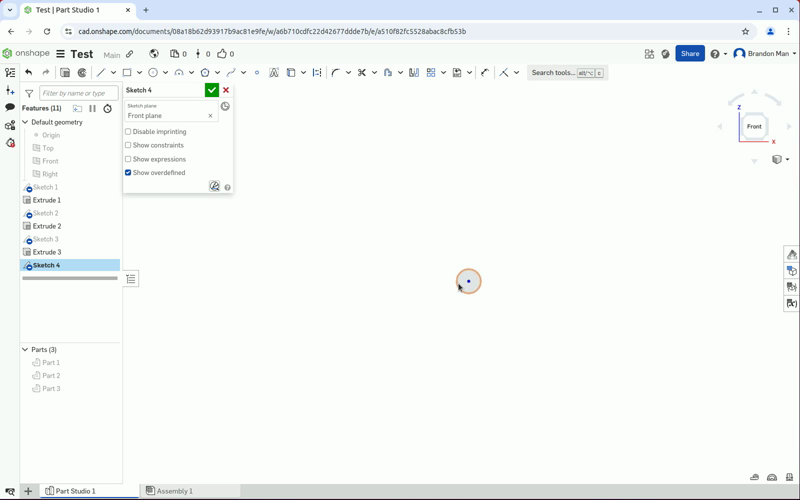
scroll(6)
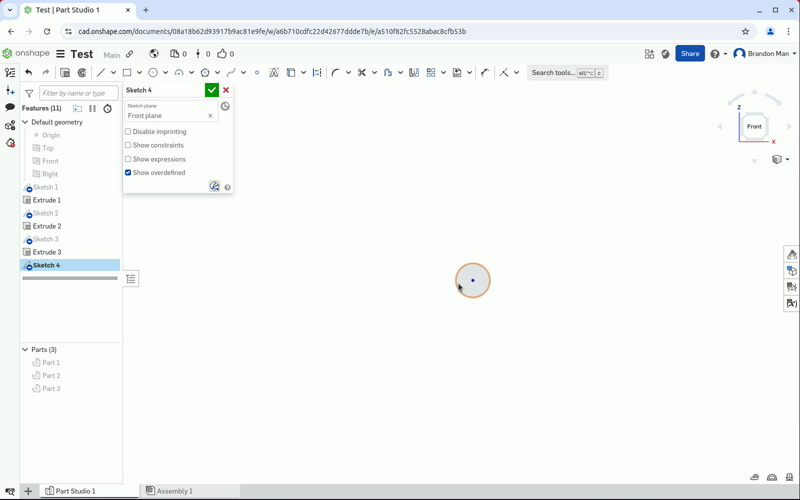
scroll(6)
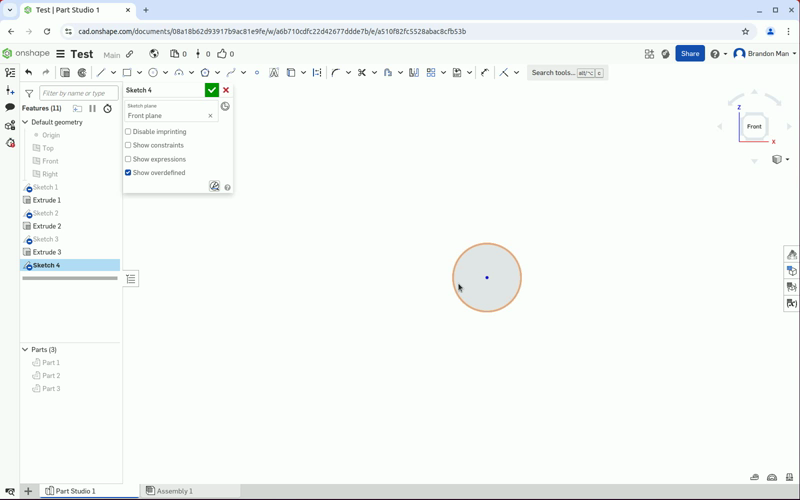
click(458, 283)
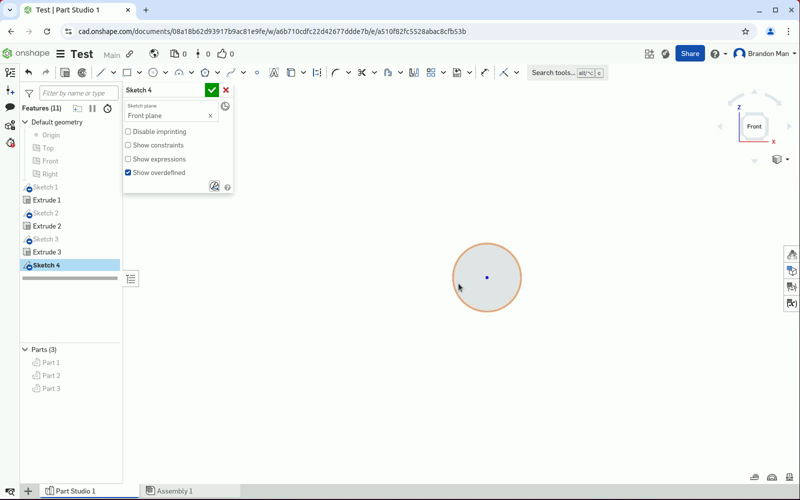
scroll(-6)
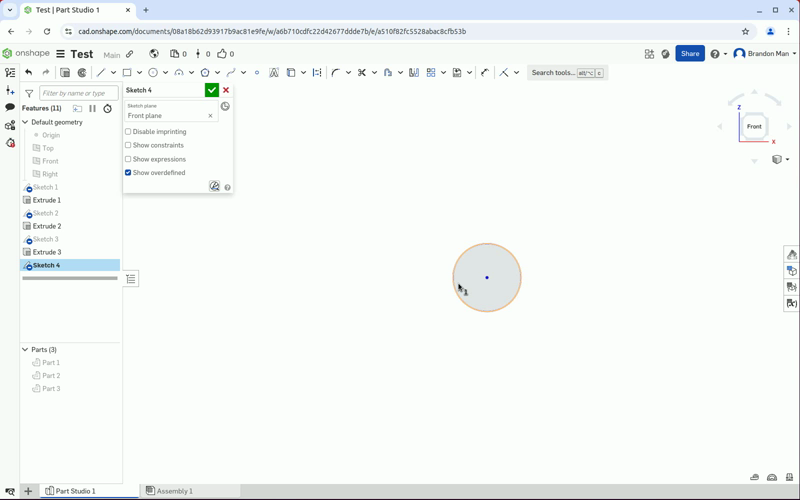
scroll(-6)
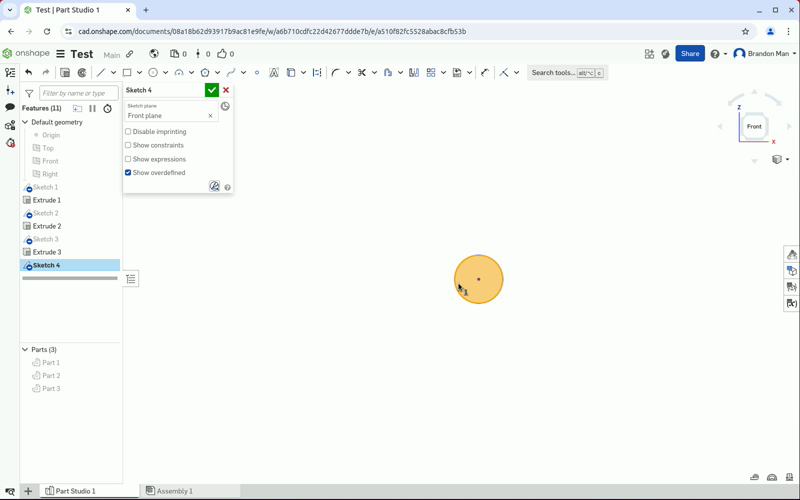
scroll(-6)
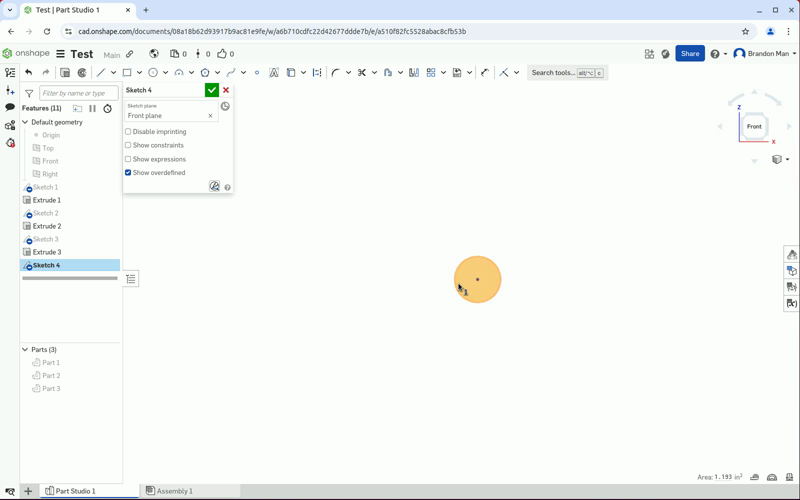
scroll(-6)
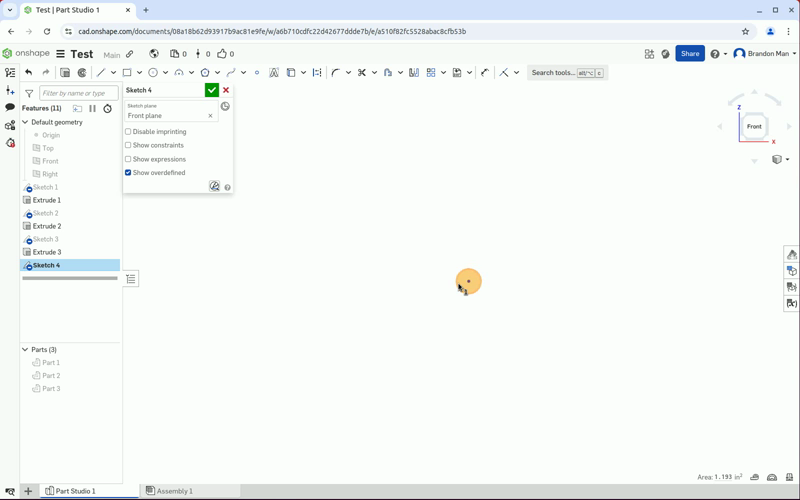
scroll(-6)
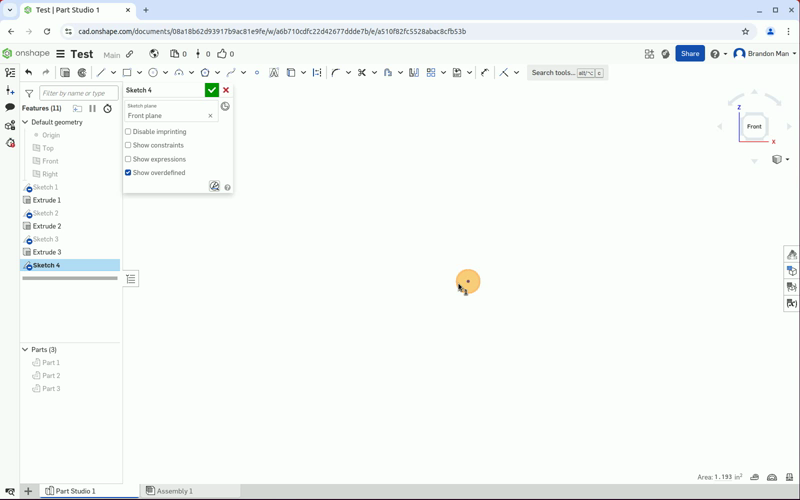
scroll(-6)
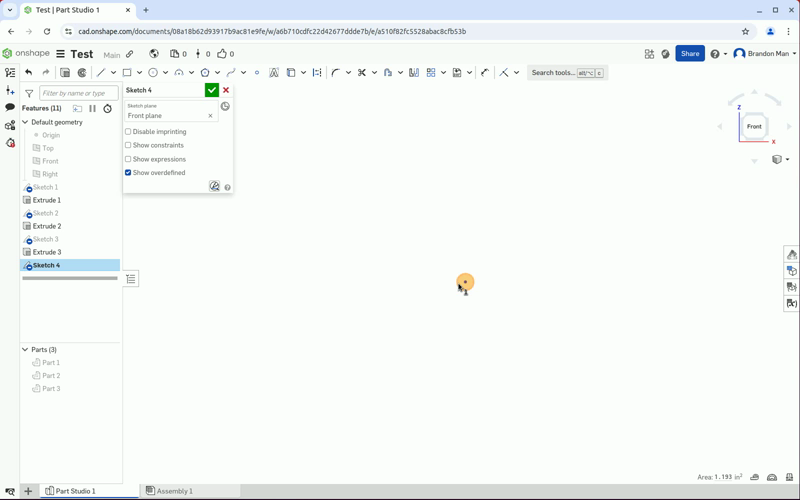
scroll(-6)
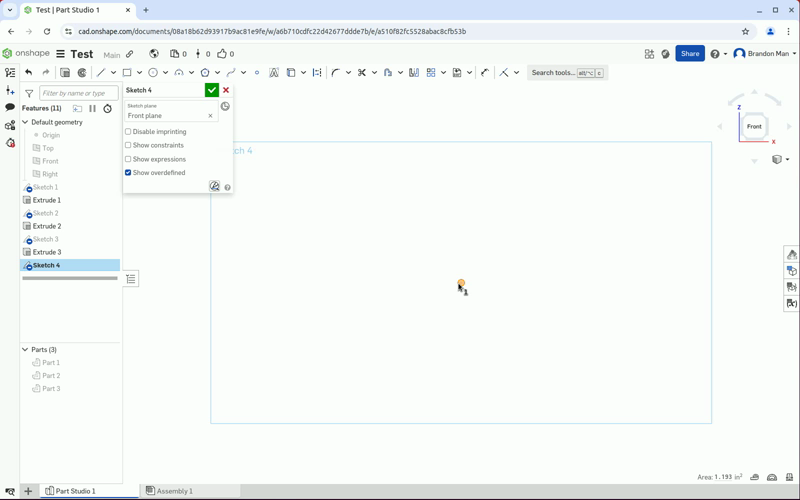
mouse_move(73, 352)
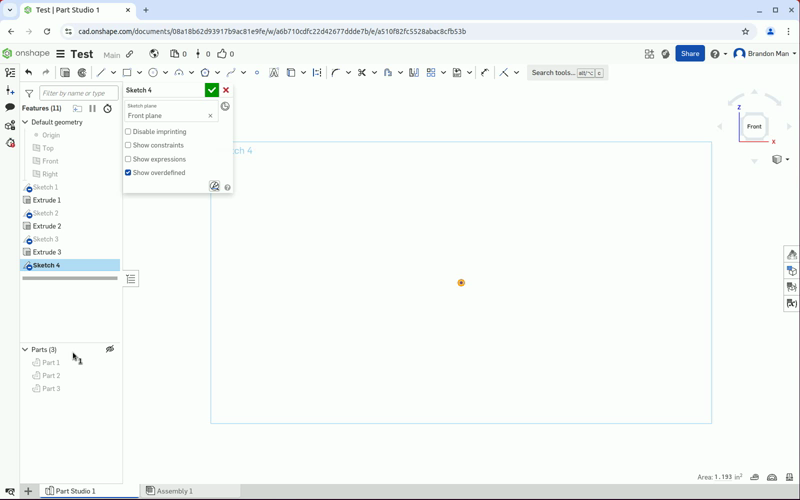
key(shift+y)
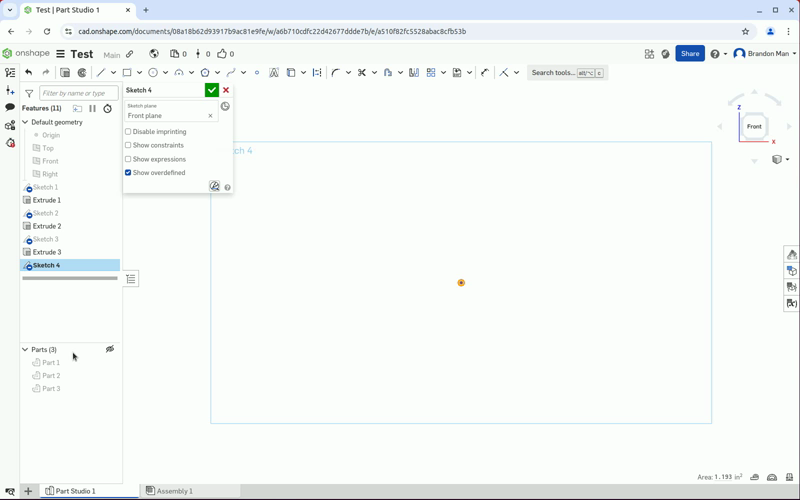
key(shift+e)
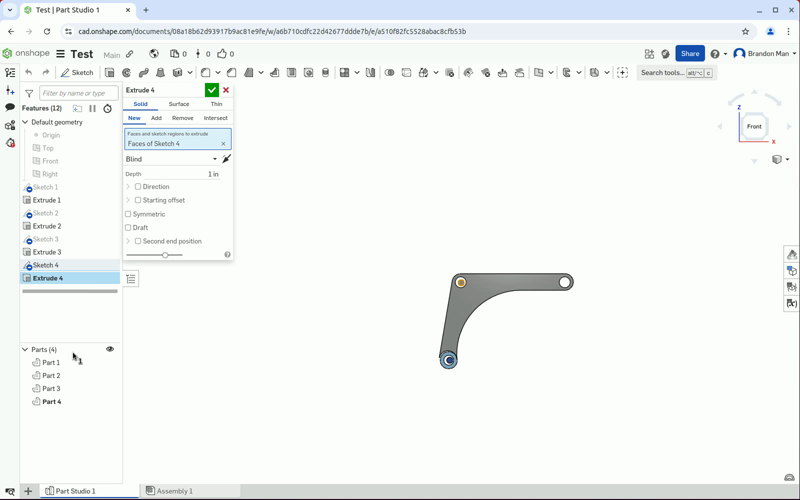
mouse_move(143, 106)
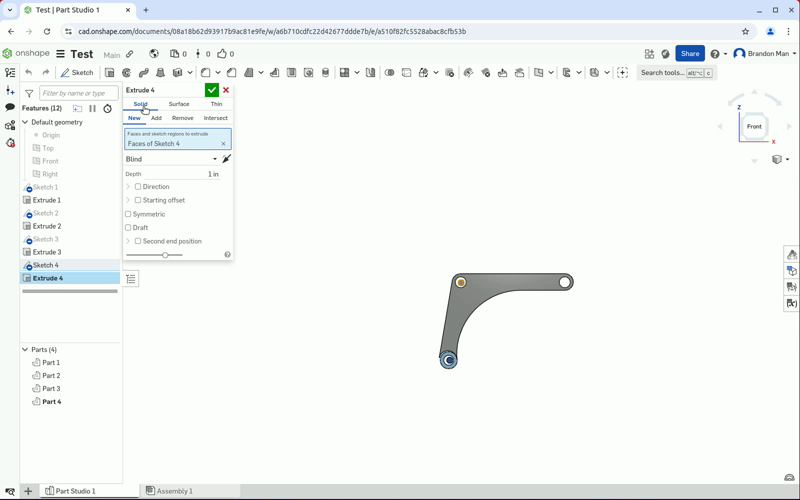
click(143, 106)
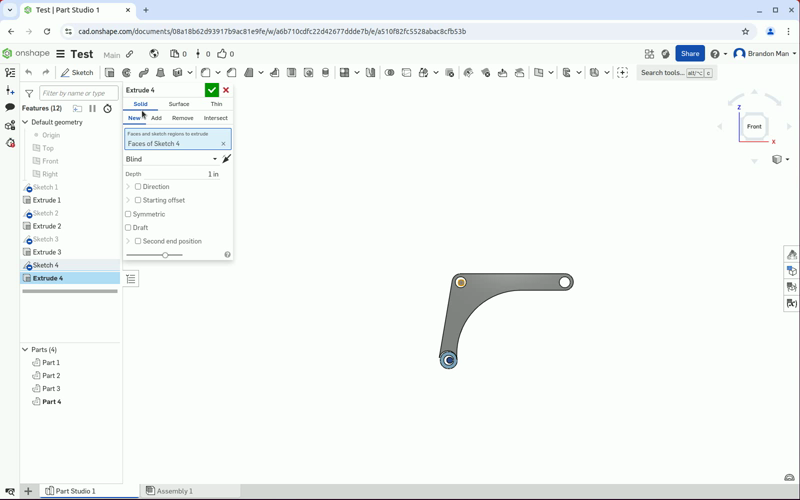
mouse_move(137, 120)
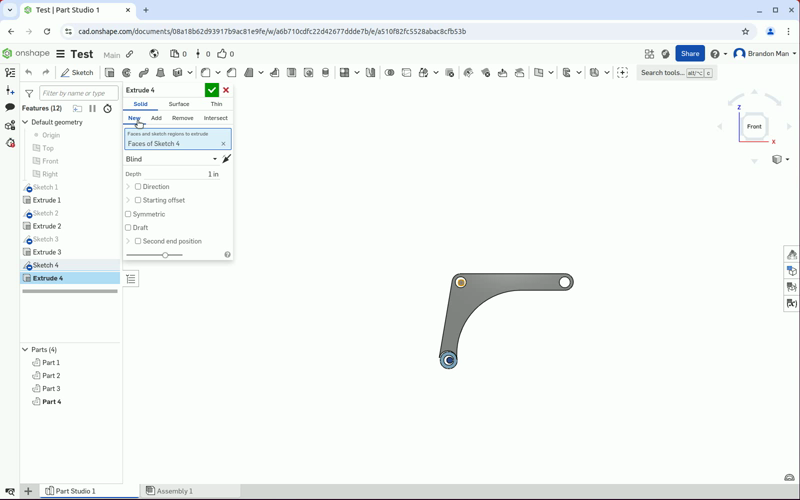
click(137, 120)
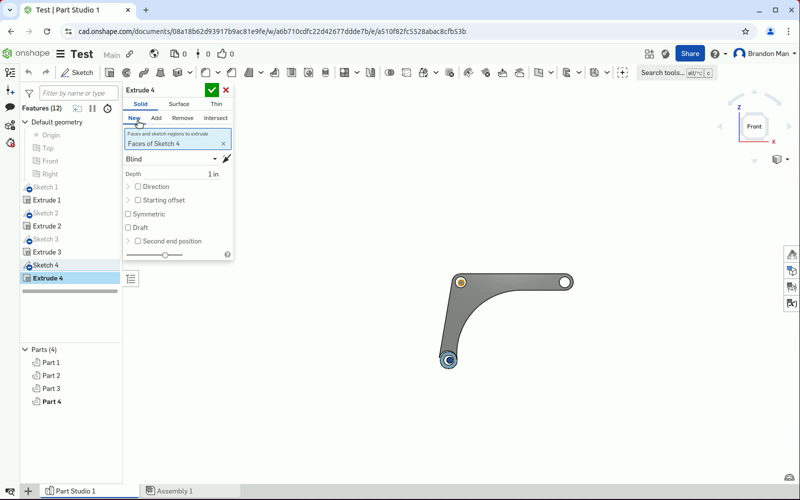
key(tab, 4)
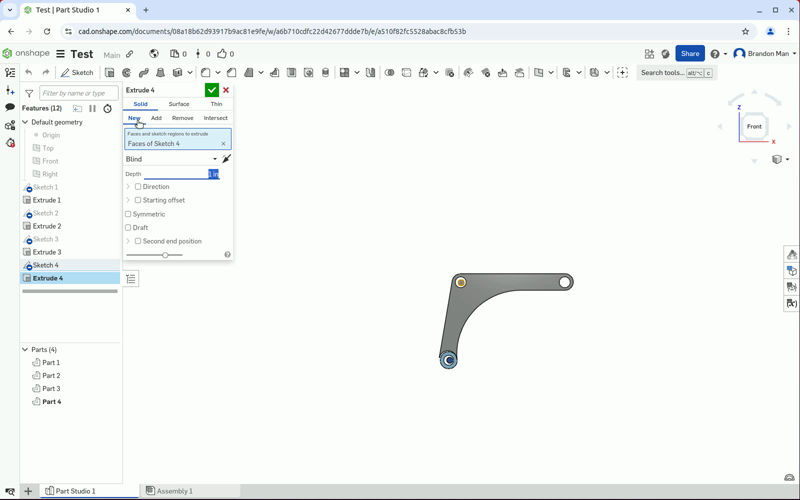
text(2.166)
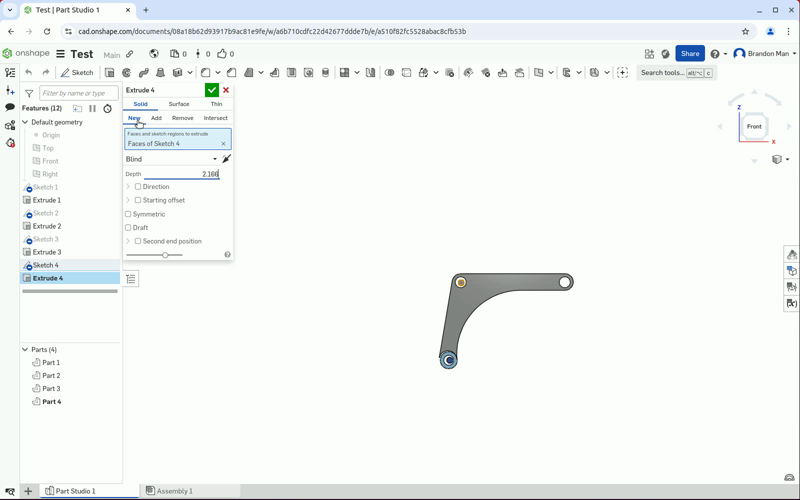
key(enter)
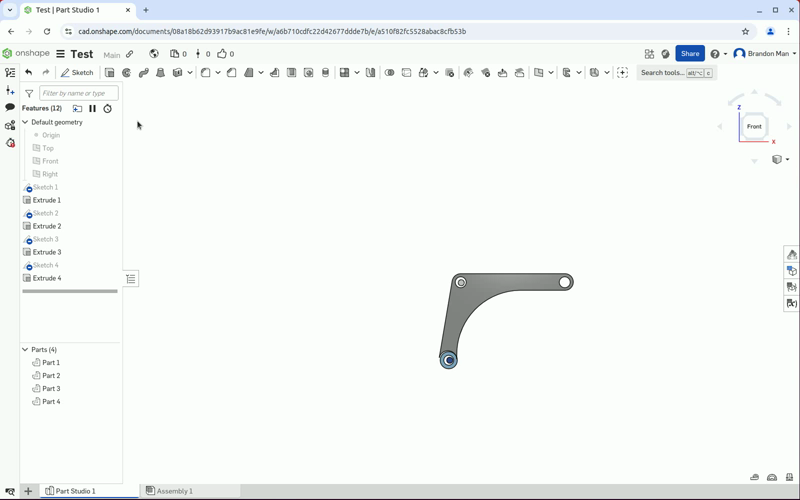
key(shift+h)
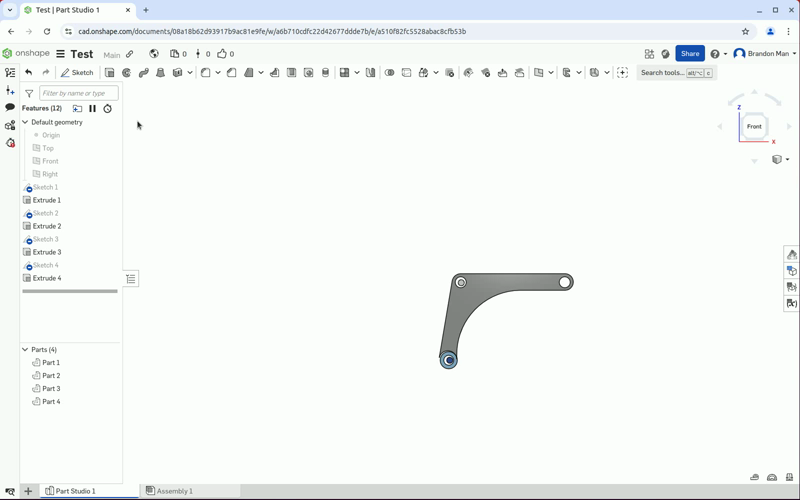
key(shift+h)
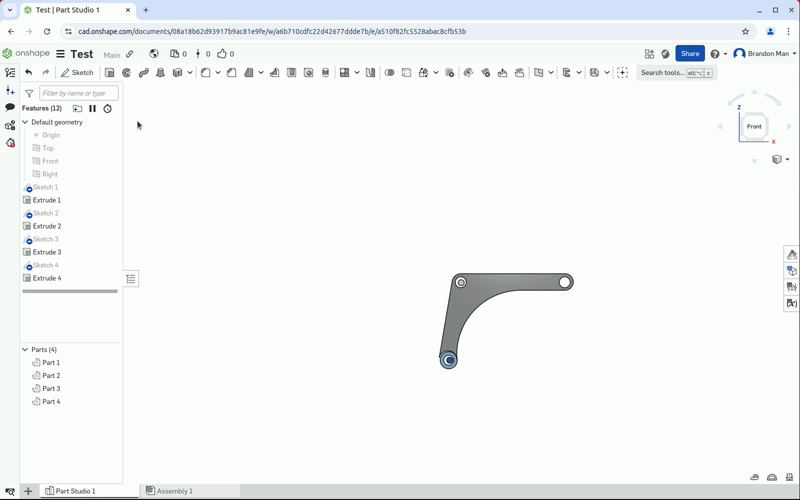
mouse_move(73, 189)
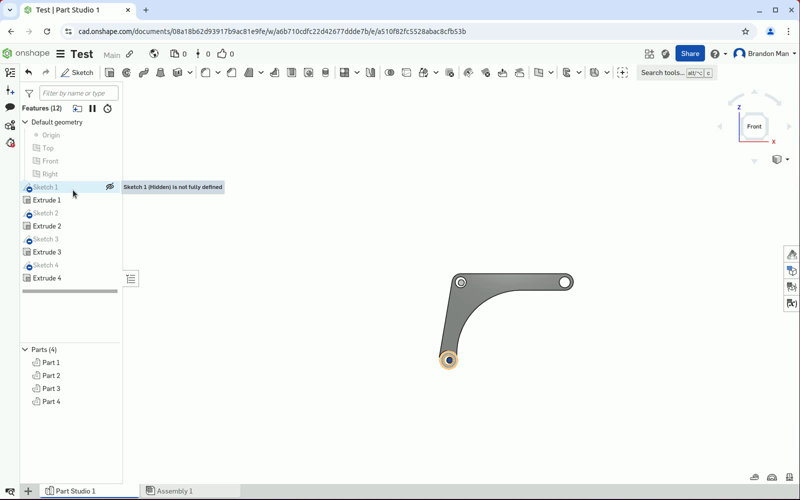
click(73, 189)
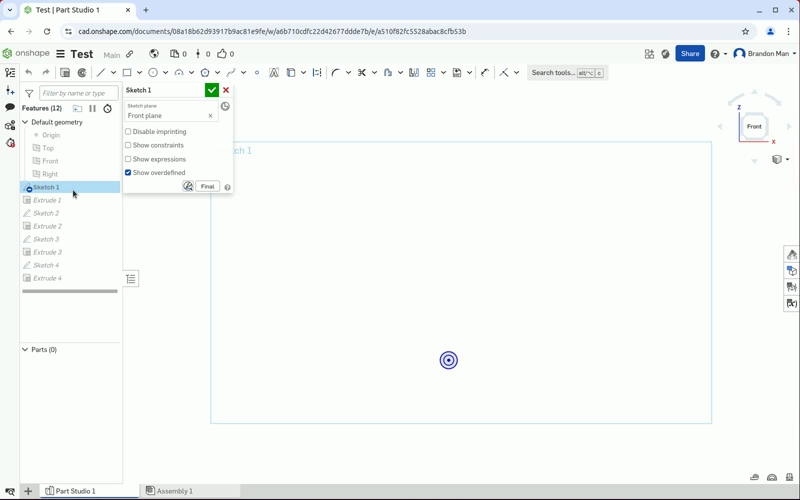
mouse_move(229, 92)
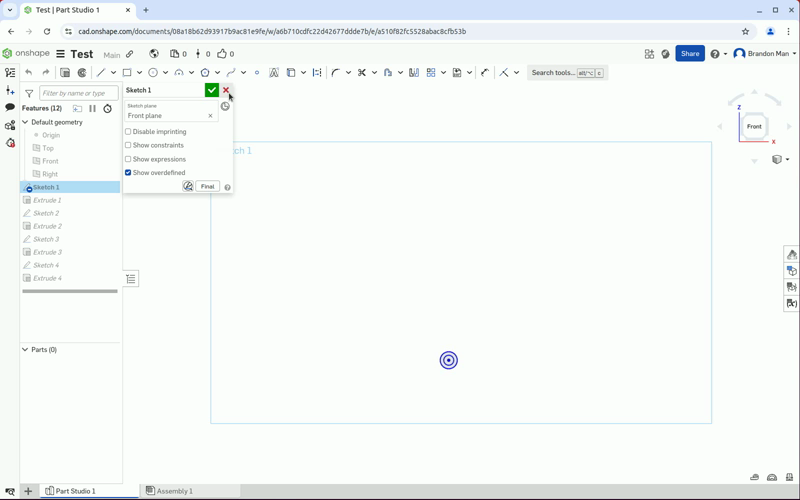
click(229, 92)
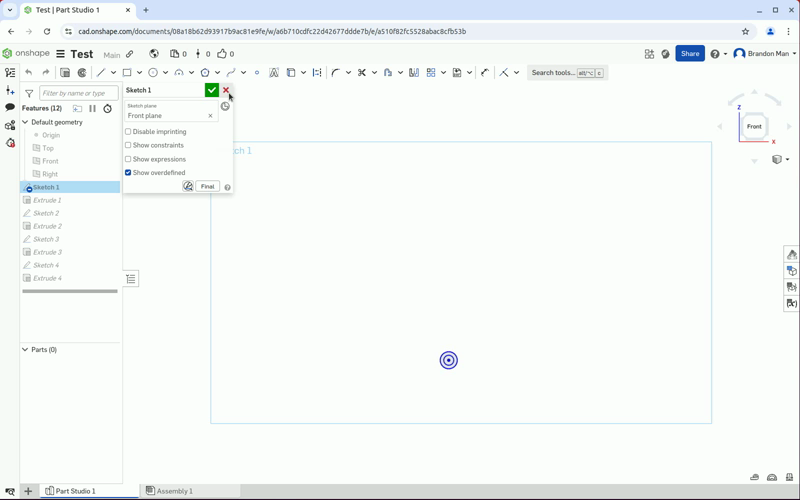
key(shift+s)
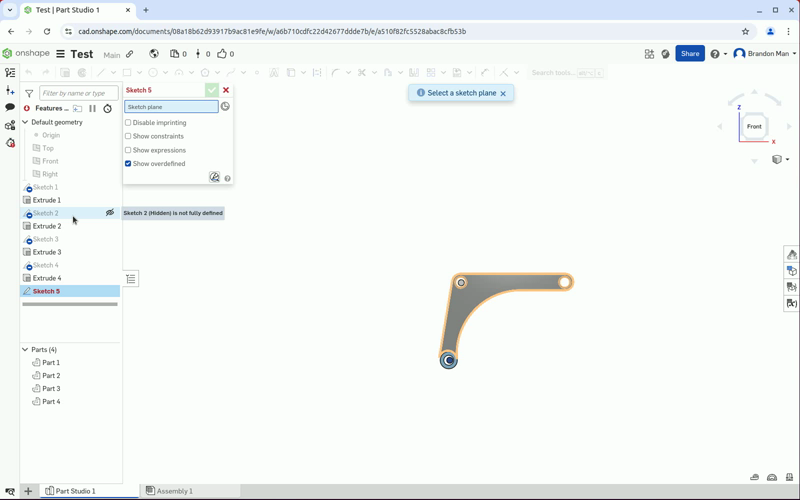
scroll(3)
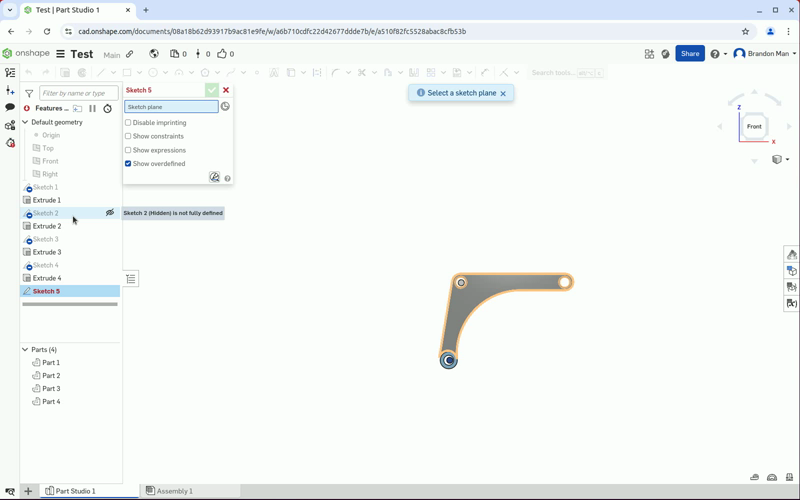
mouse_move(73, 163)
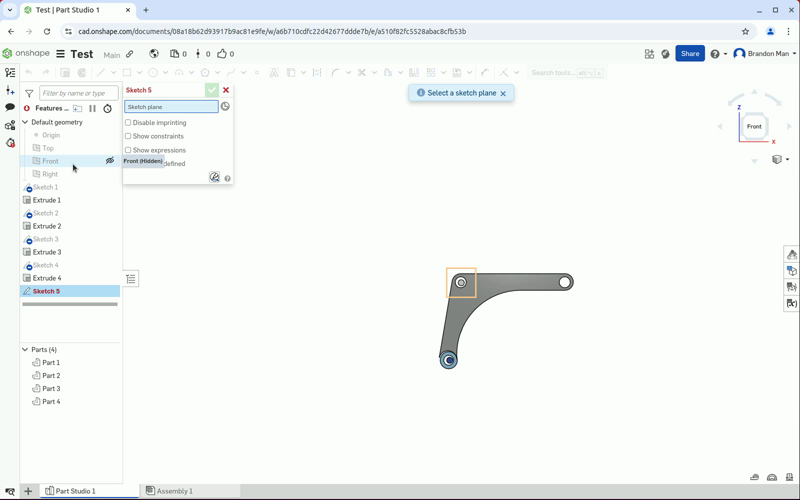
click(73, 163)
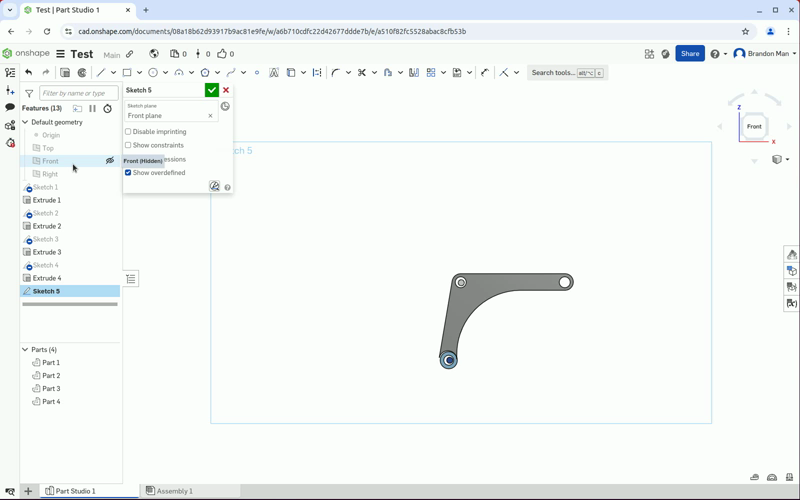
mouse_move(73, 352)
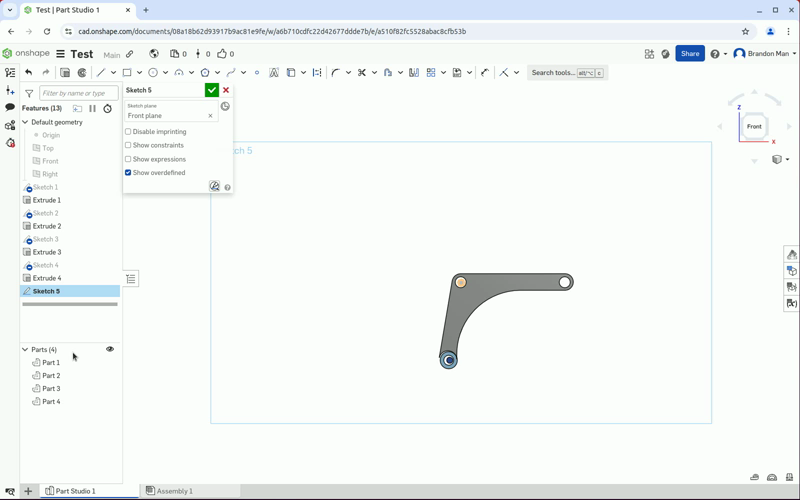
key(y)
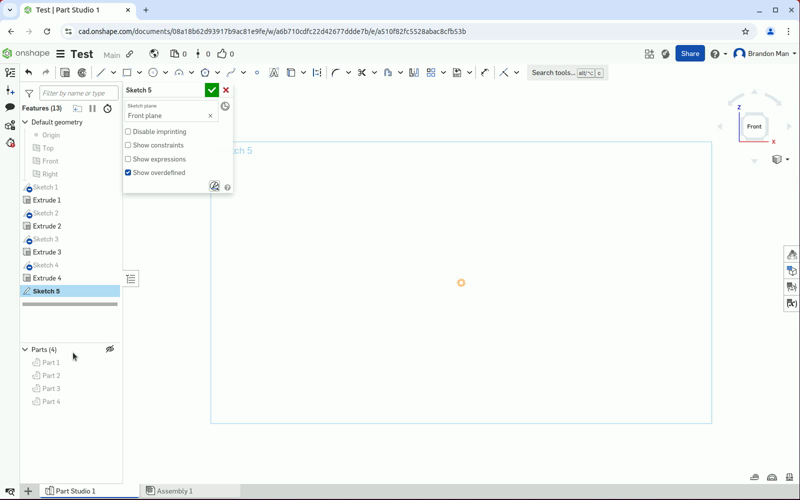
key(c)
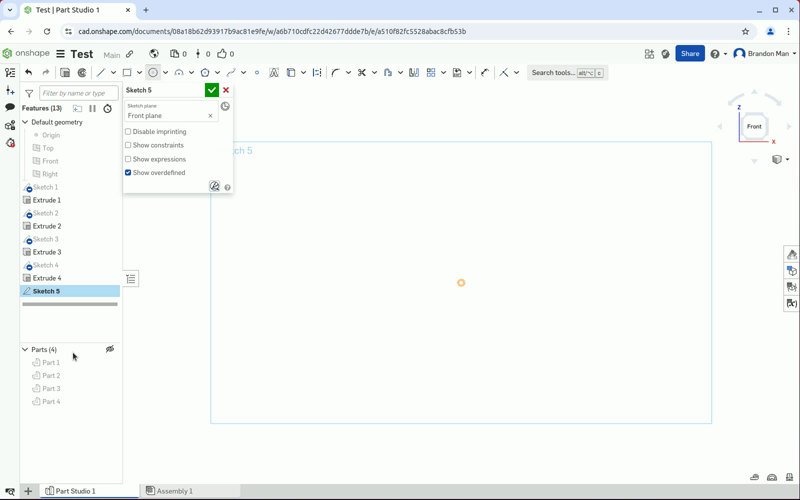
key_down(shift)
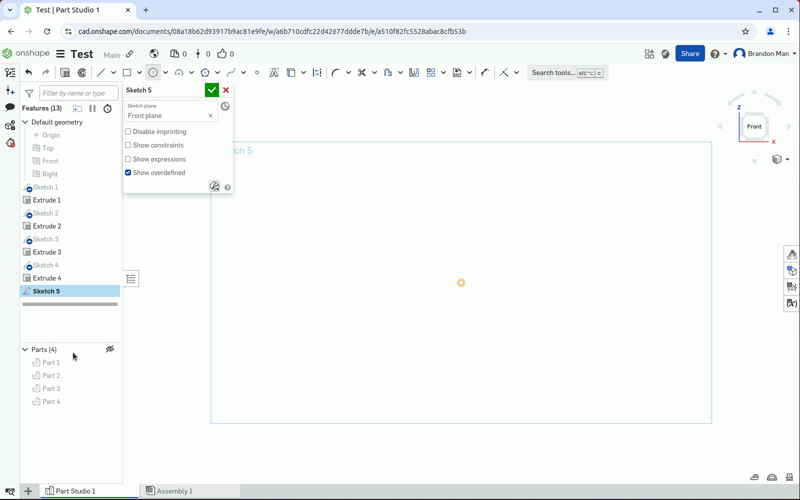
mouse_move(565, 282)
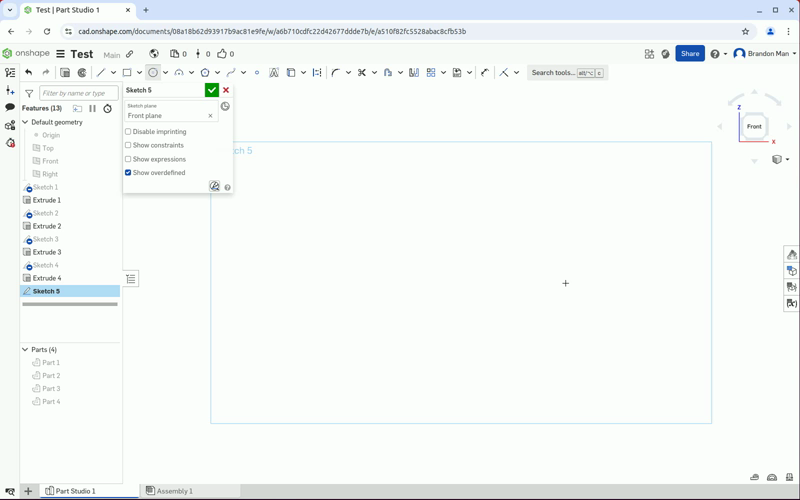
click(565, 282)
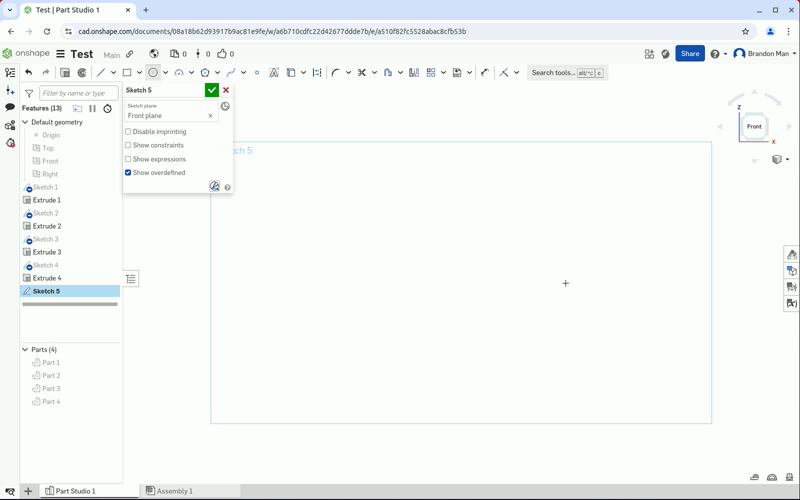
key_up(shift)
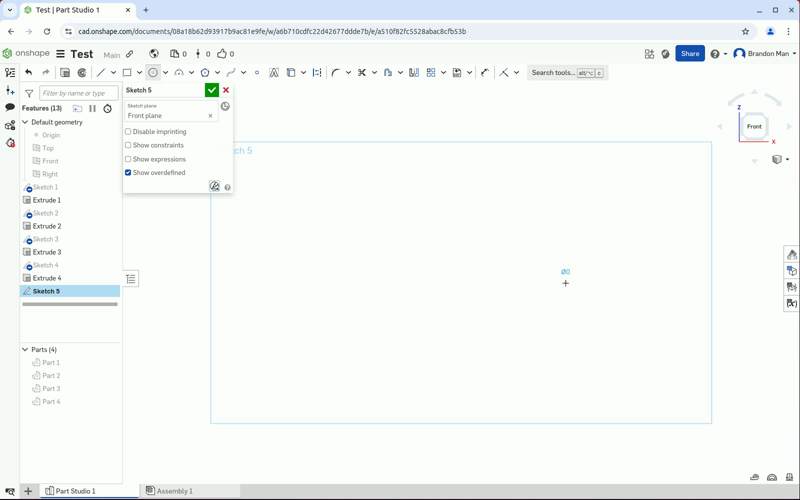
mouse_move(568, 282)
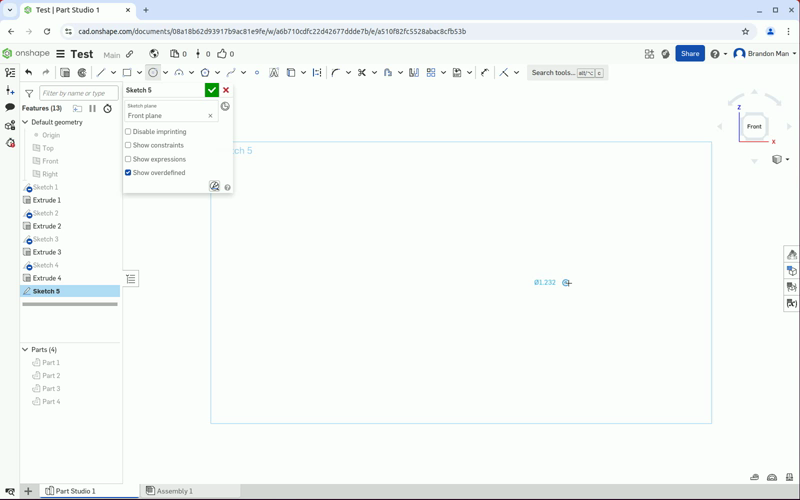
click(568, 282)
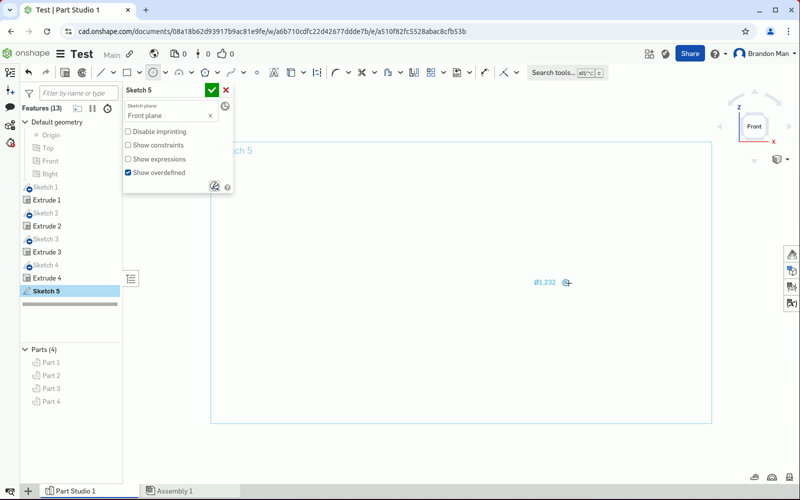
key(esc)
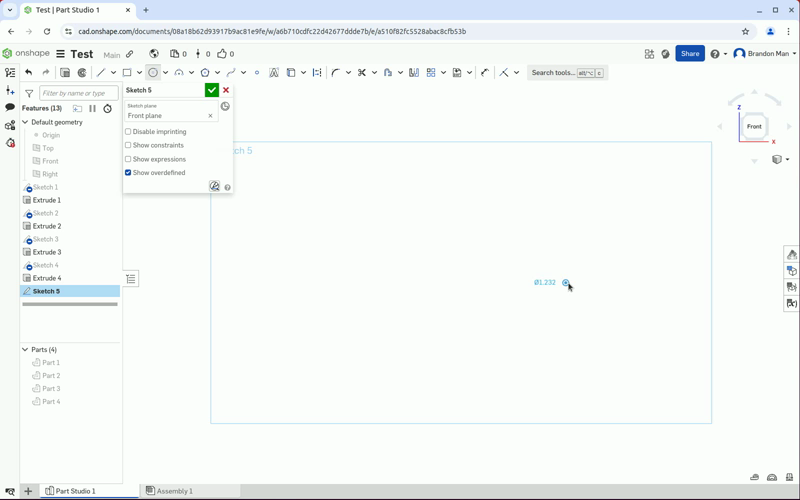
mouse_move(565, 281)
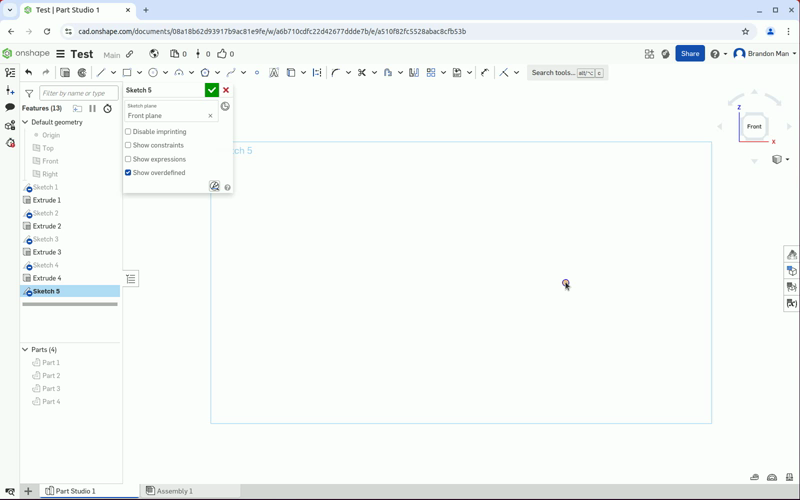
scroll(6)
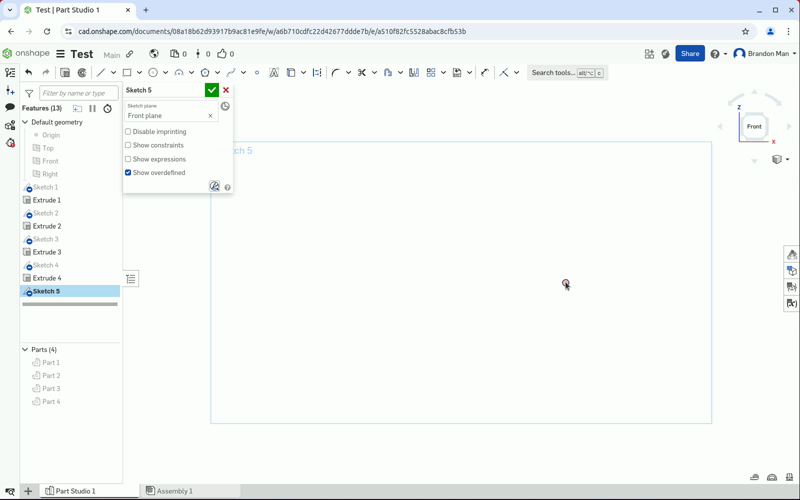
scroll(6)
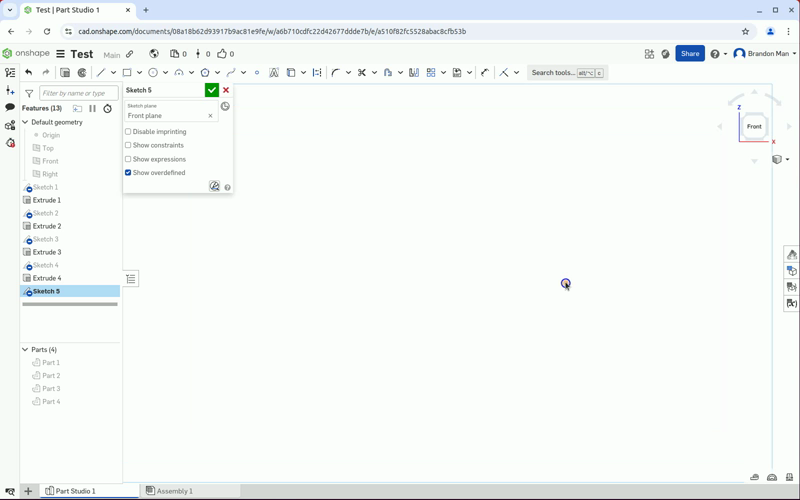
scroll(6)
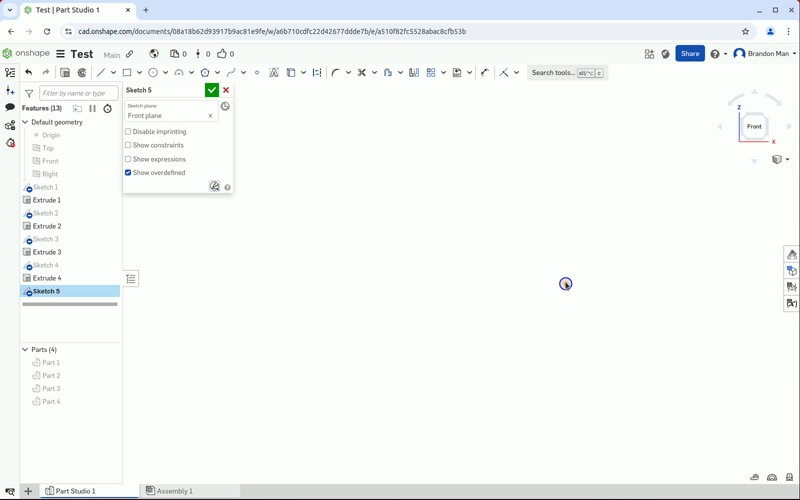
scroll(6)
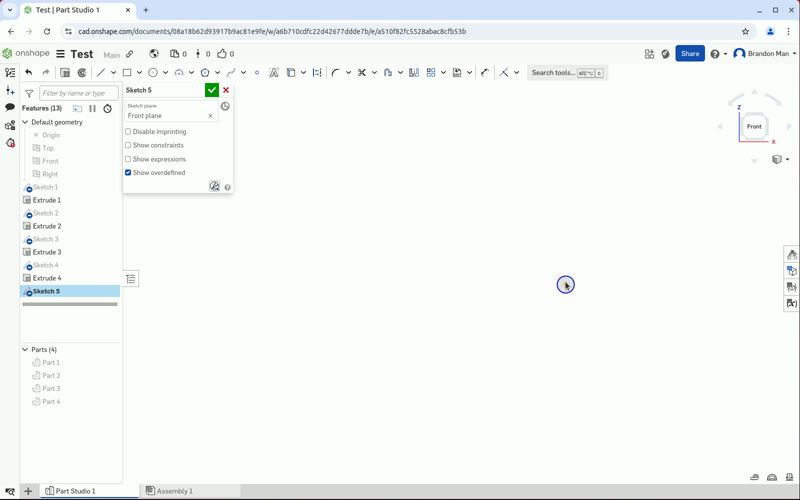
scroll(6)
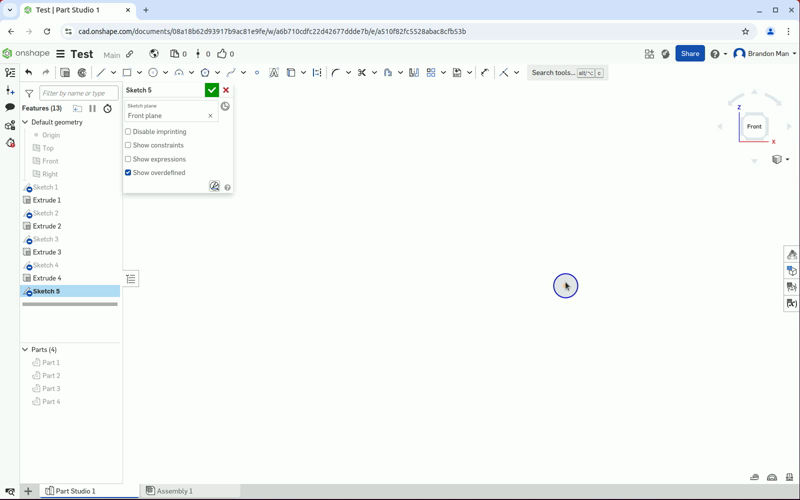
scroll(6)
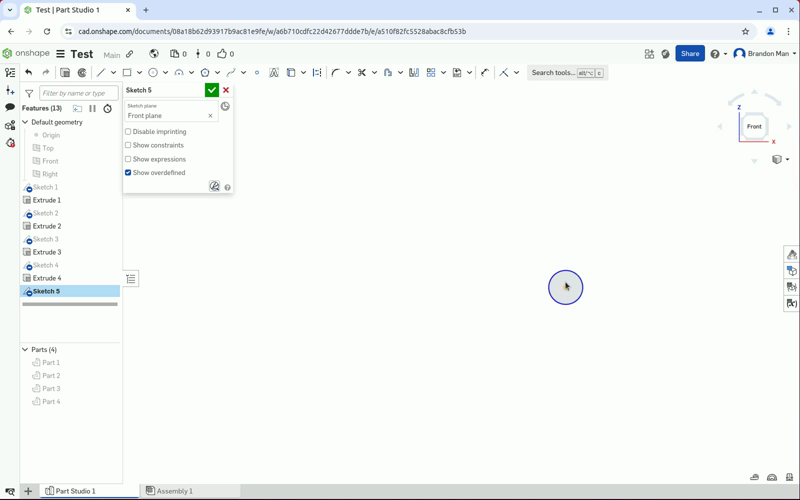
scroll(6)
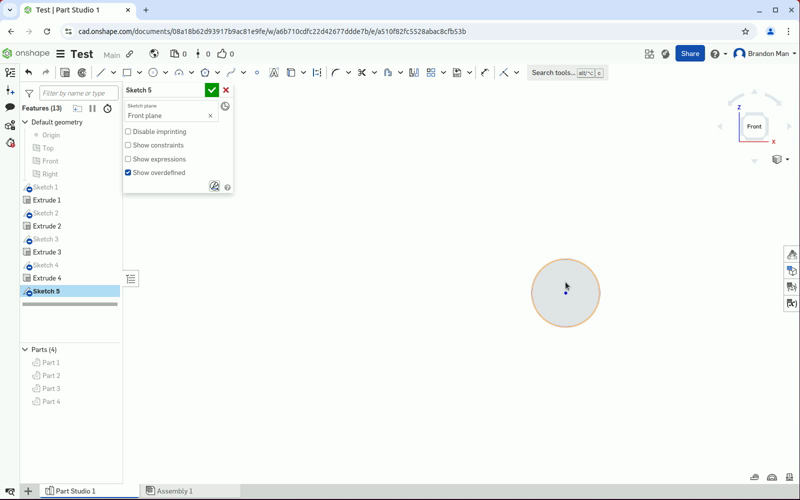
click(565, 281)
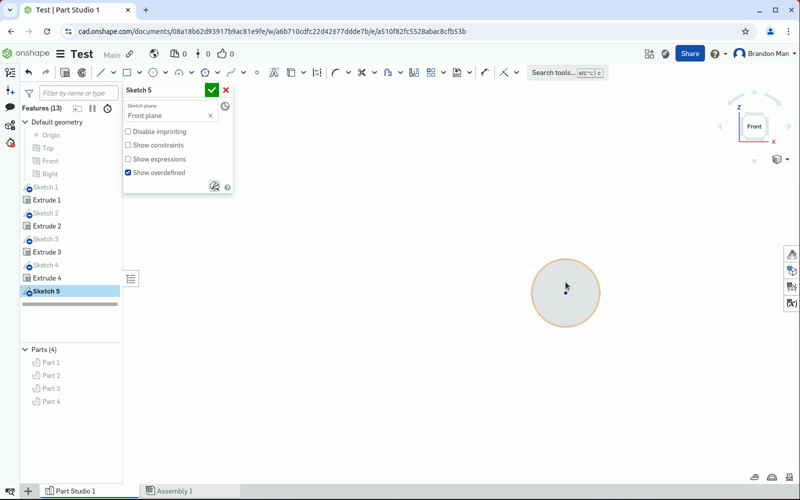
scroll(-6)
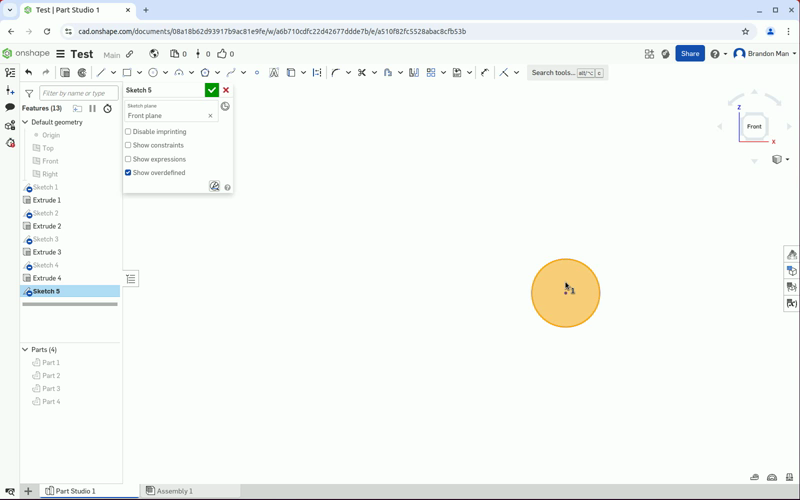
scroll(-6)
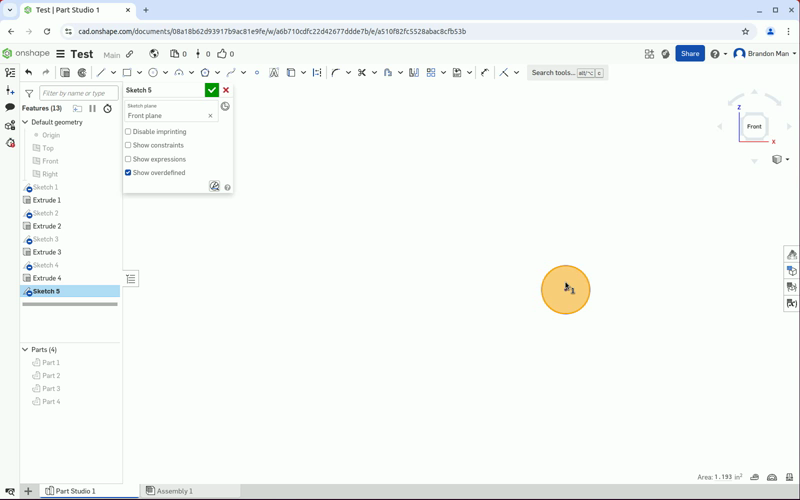
scroll(-6)
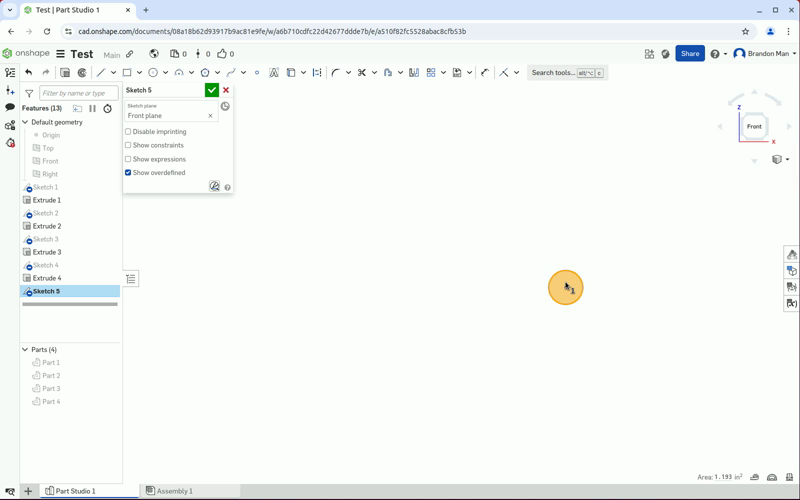
scroll(-6)
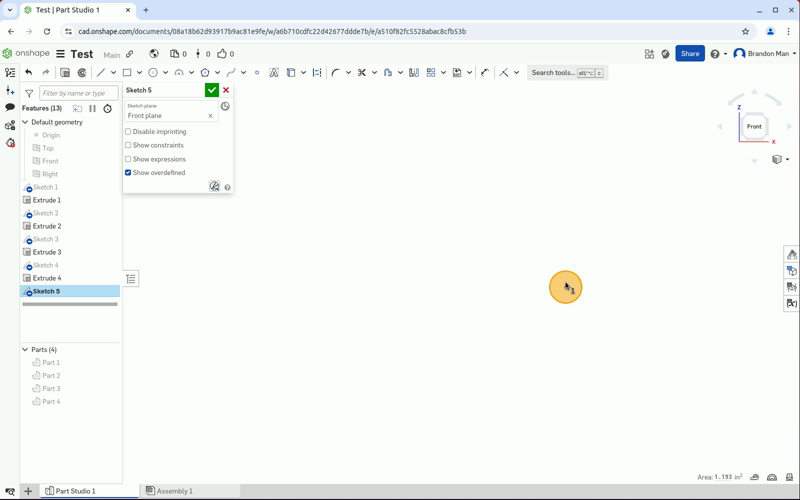
scroll(-6)
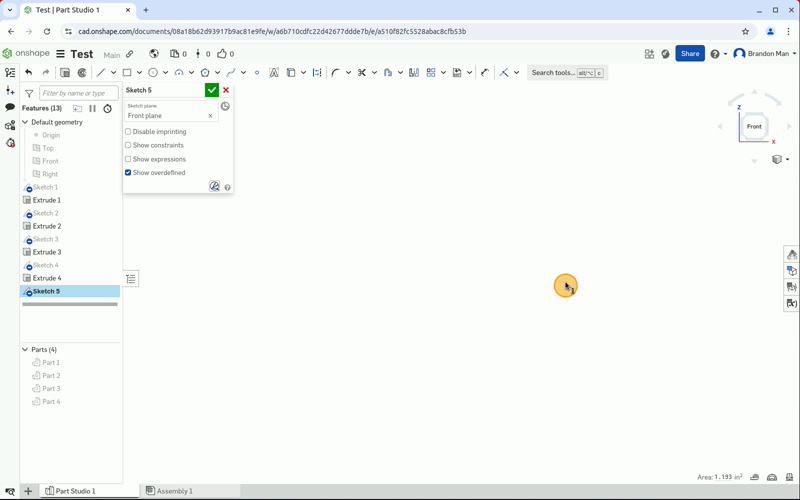
scroll(-6)
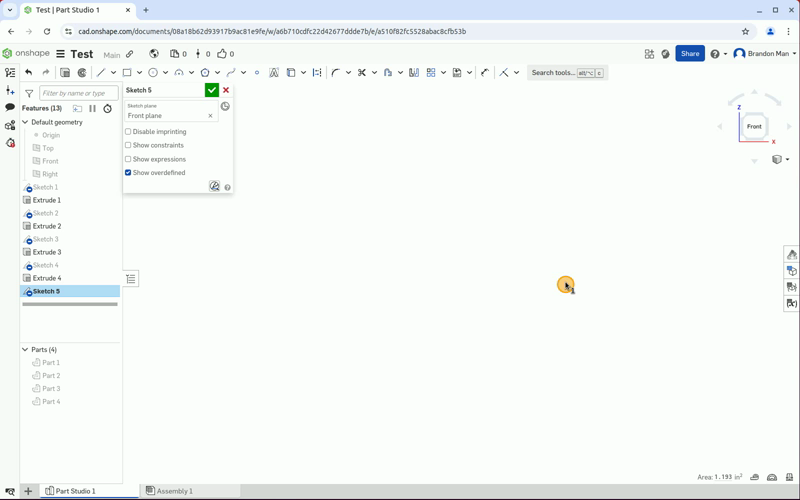
scroll(-6)
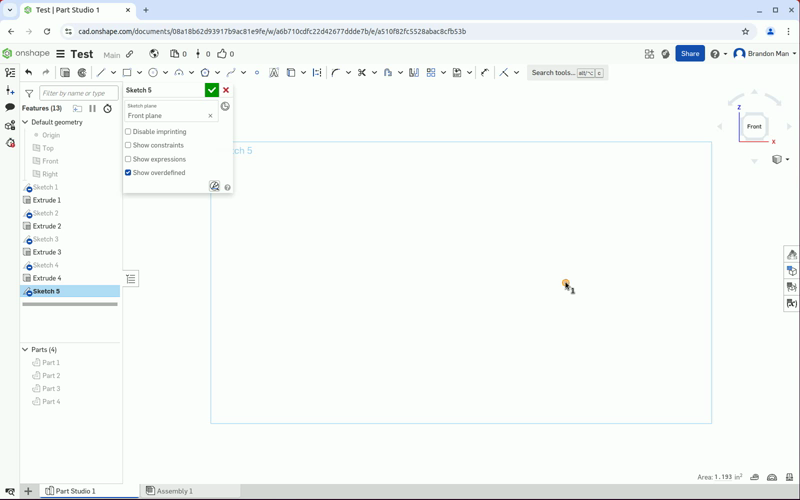
mouse_move(73, 352)
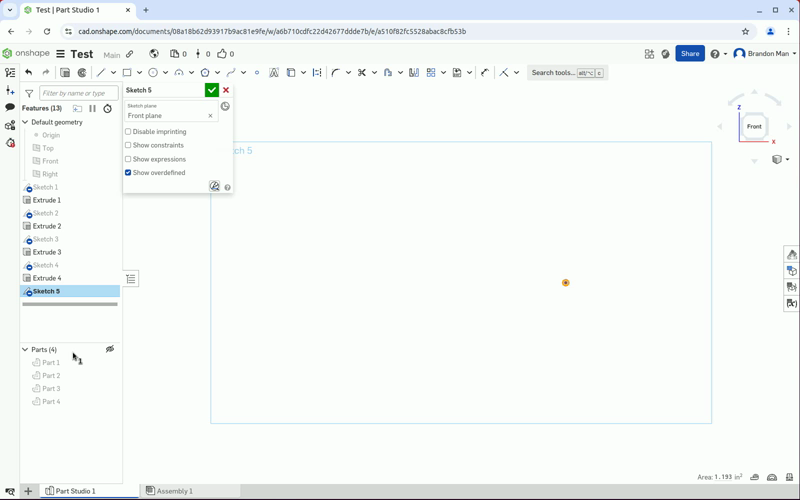
key(shift+y)
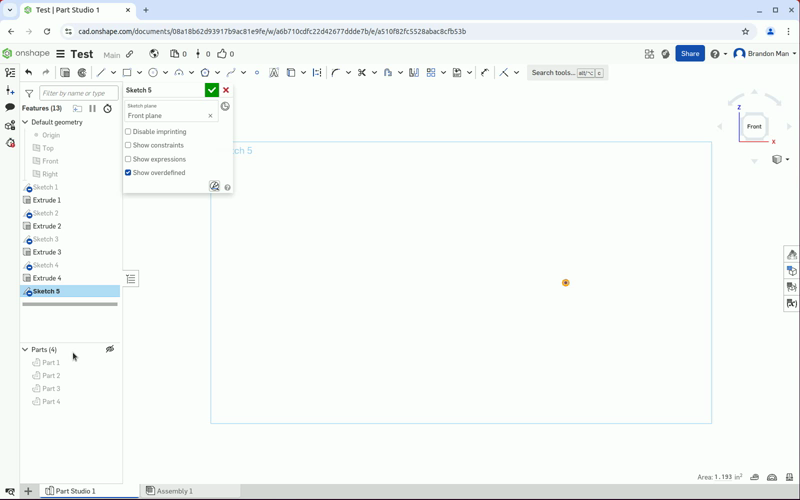
key(shift+e)
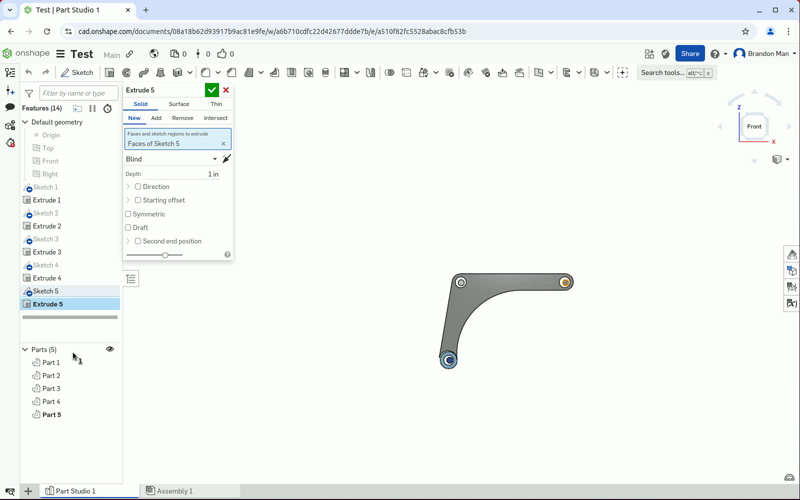
mouse_move(143, 106)
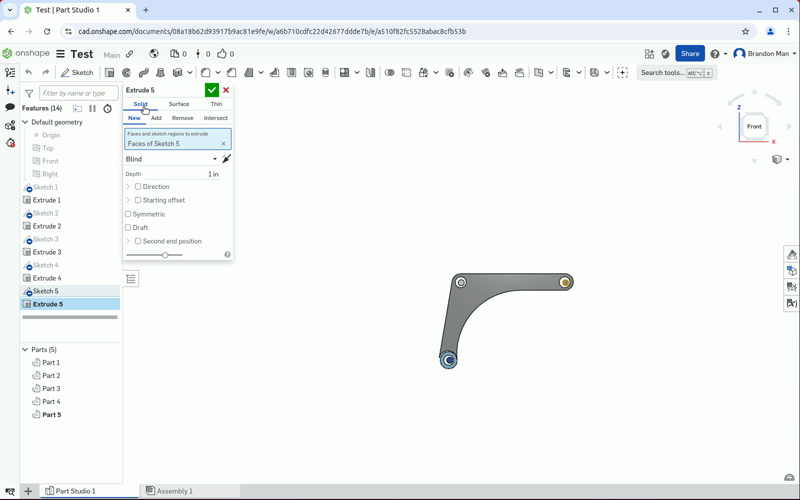
click(143, 106)
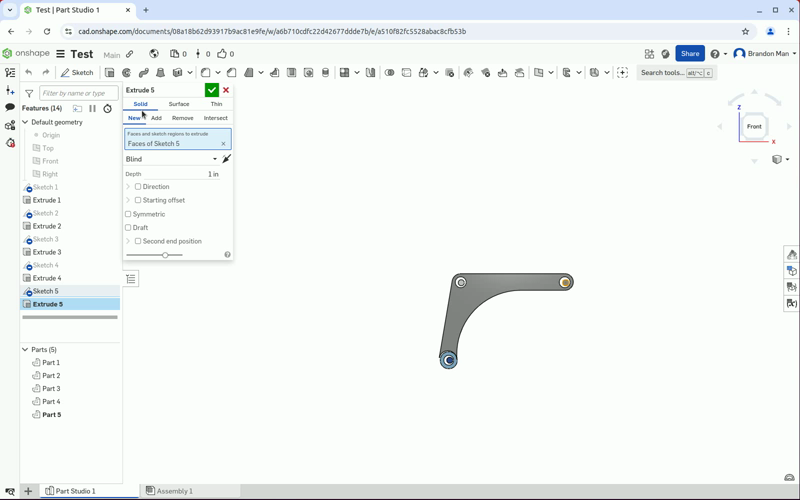
mouse_move(137, 120)
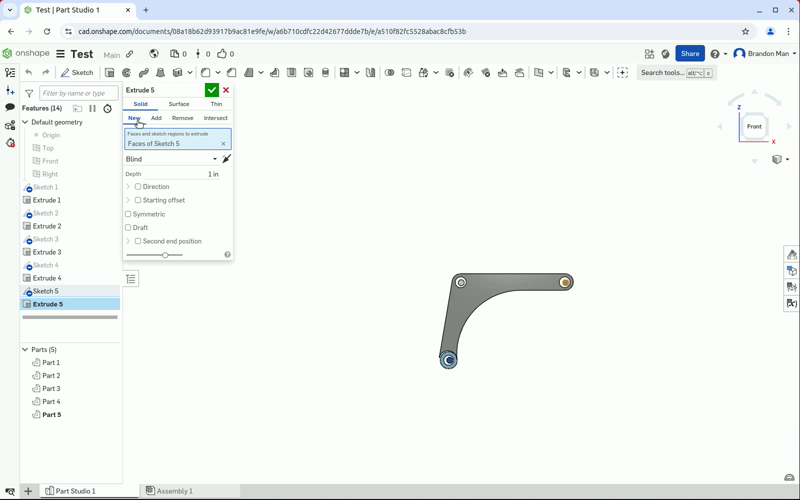
click(137, 120)
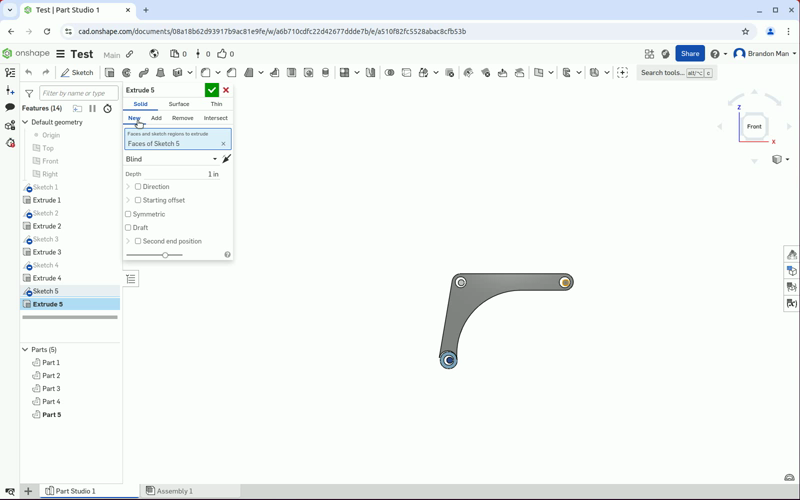
key(tab, 4)
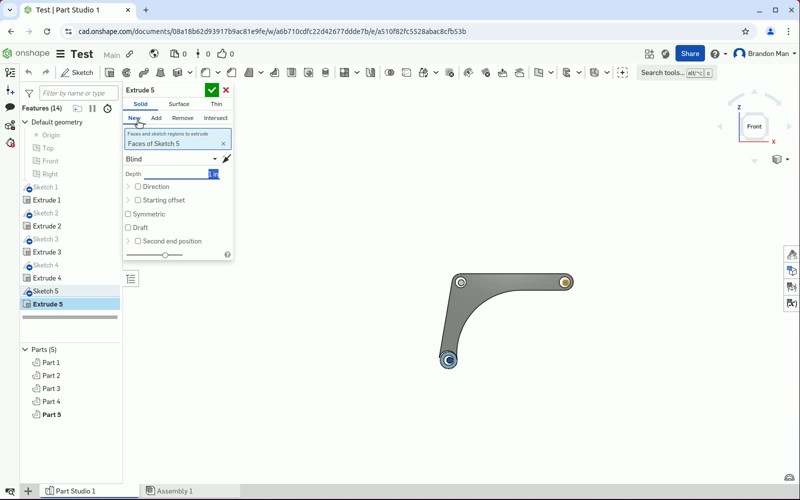
text(2.166)
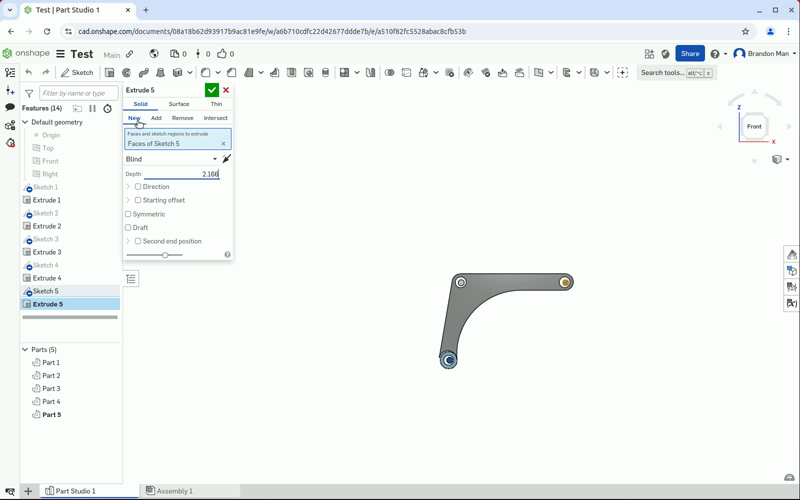
key(enter)
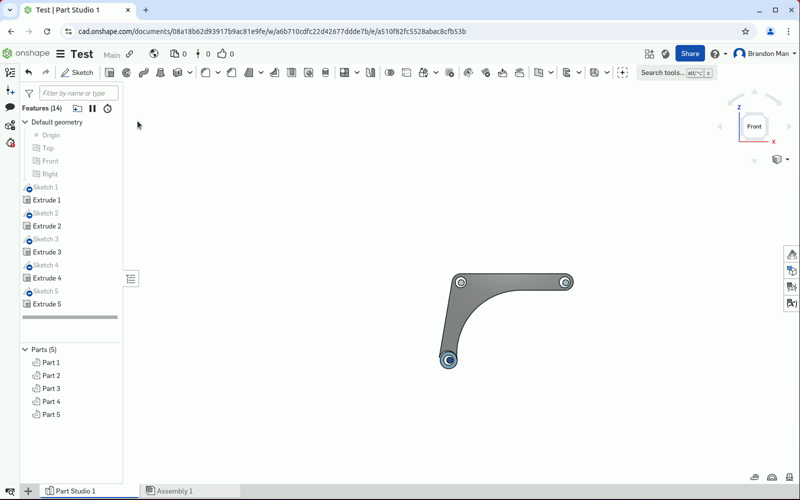
key(shift+h)
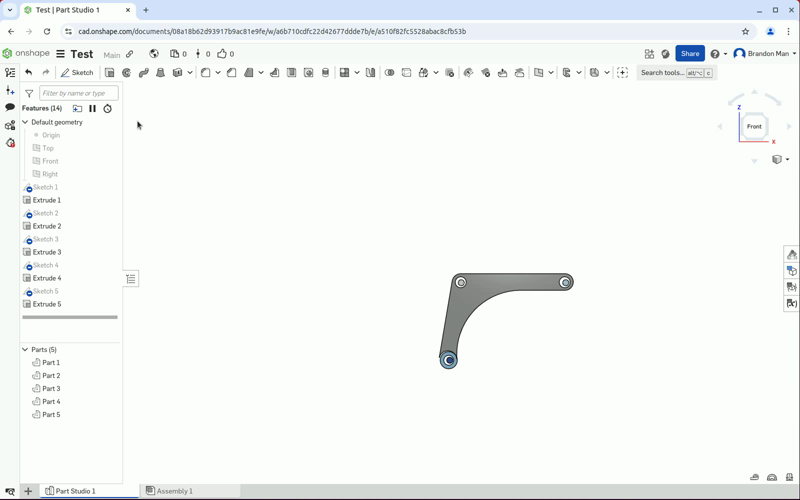
key(shift+h)
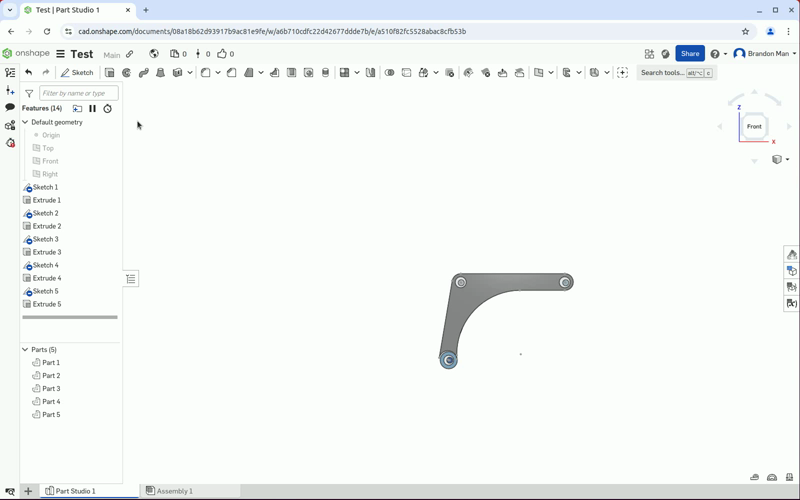
key(shift+7)
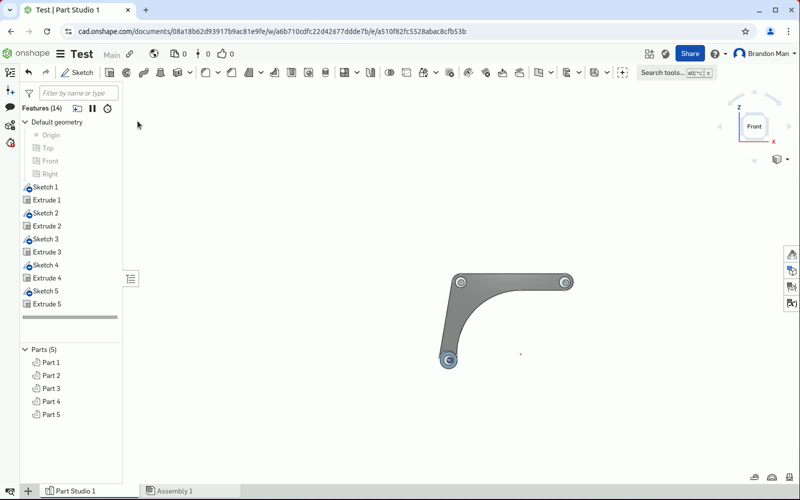
key(left, 2)
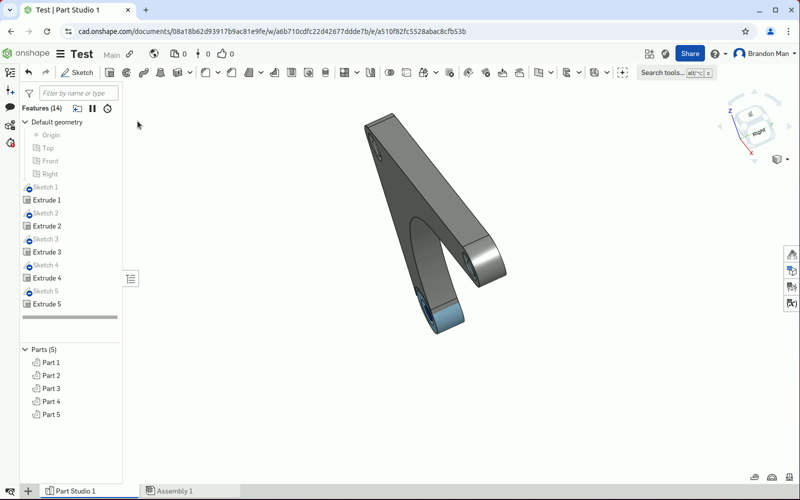
key(down, 2)
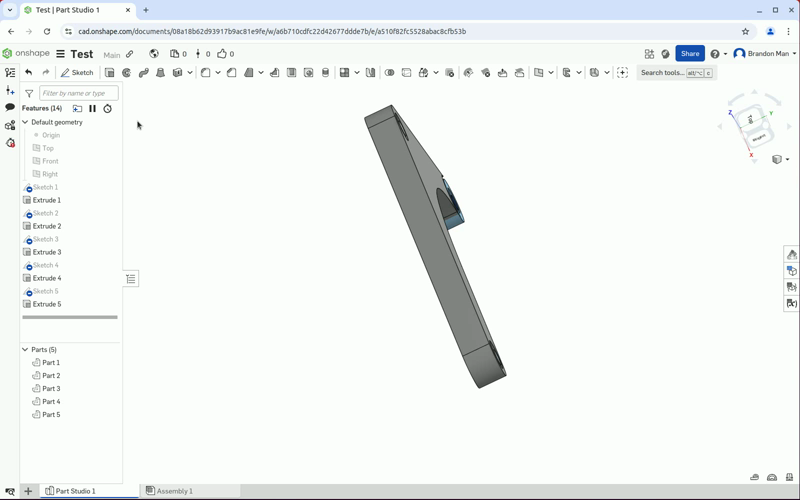
key(up, 2)
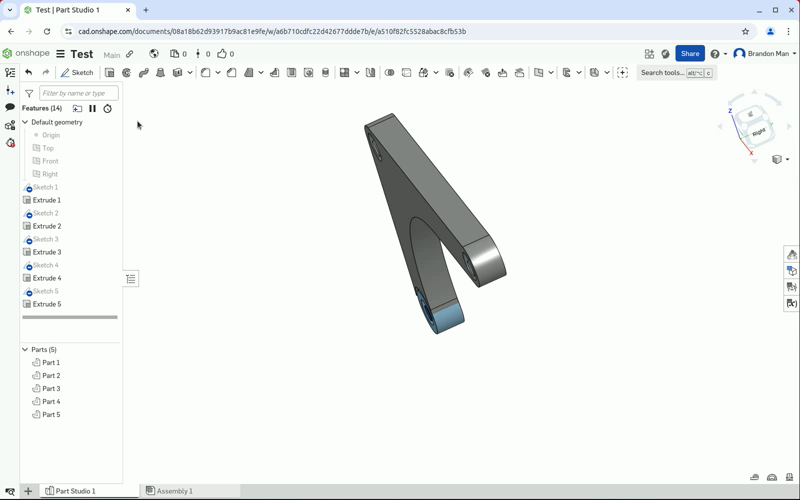
key(right, 2)
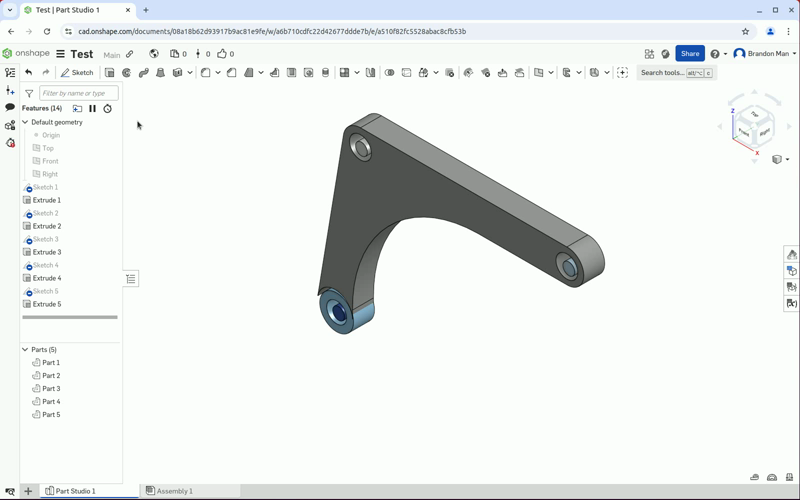
mouse_move(73, 189)
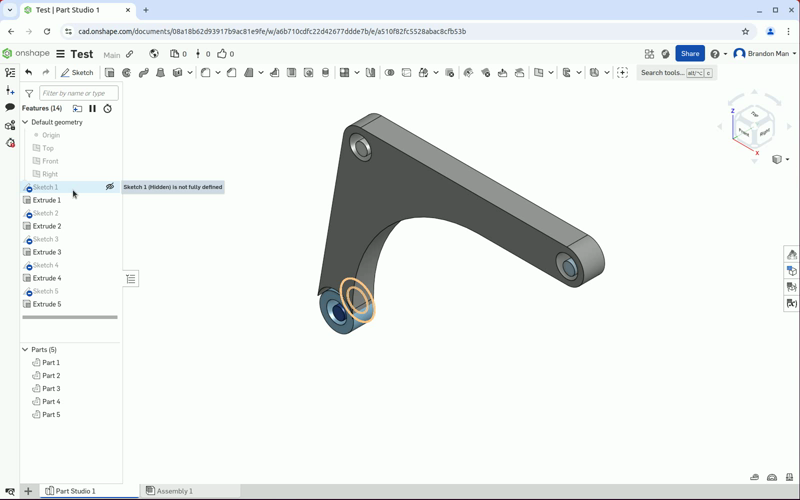
click(73, 189)